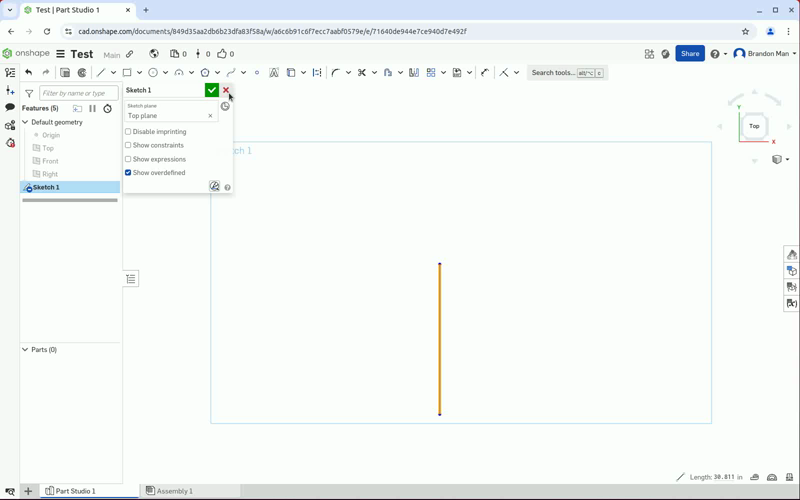
key(shift+h)
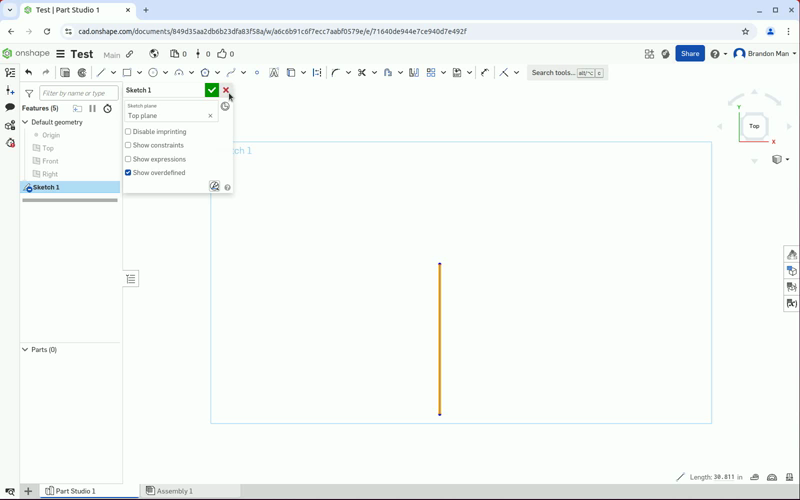
key(shift+s)
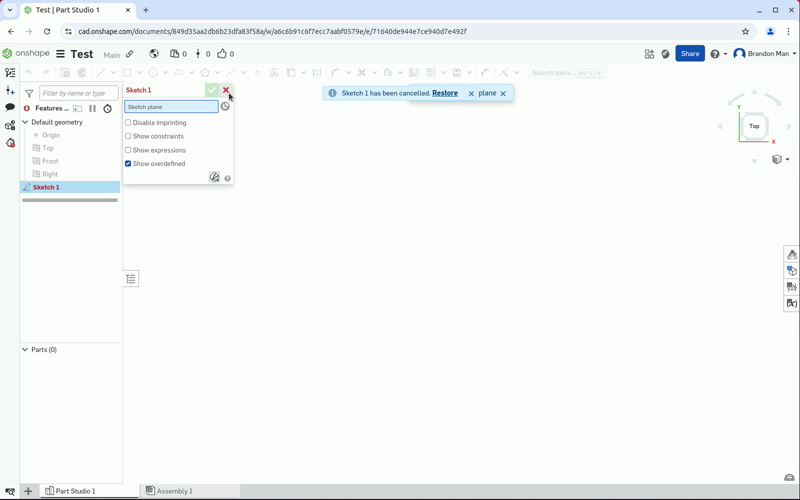
mouse_move(73, 150)
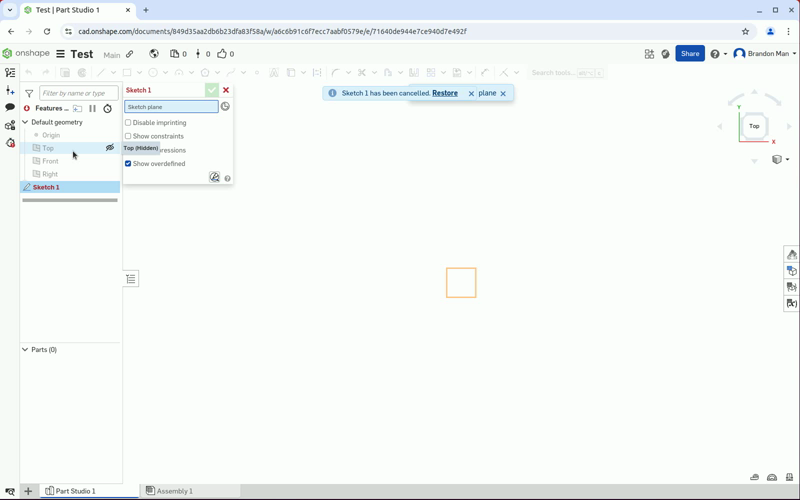
click(73, 150)
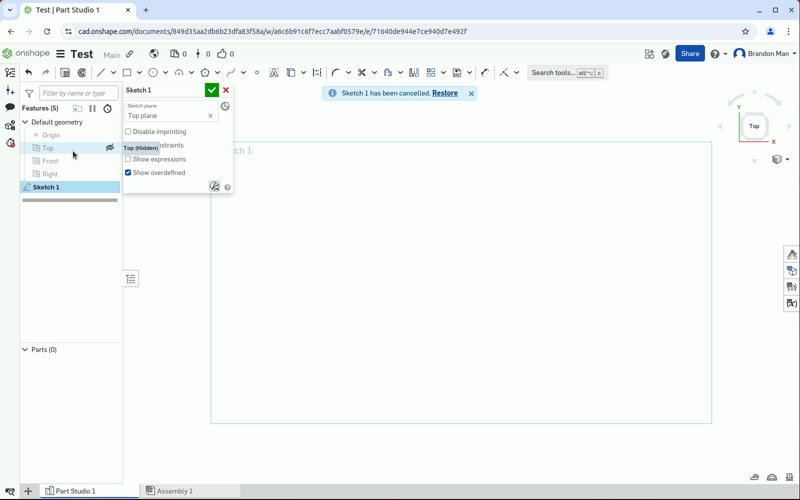
mouse_move(73, 352)
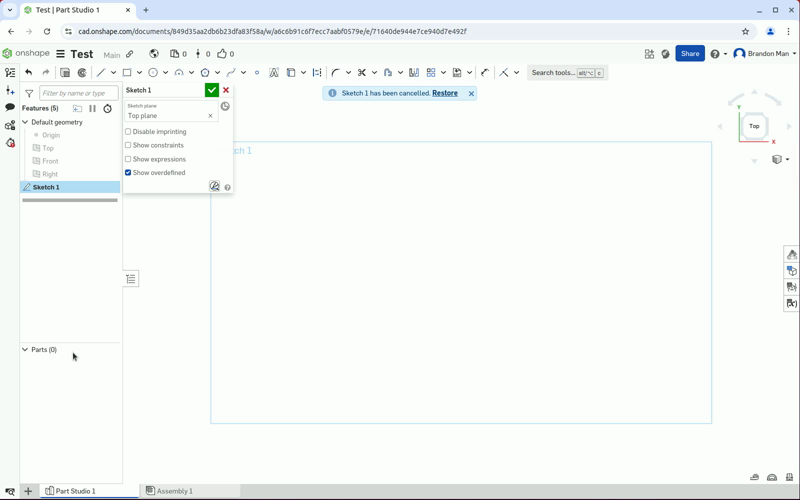
key(y)
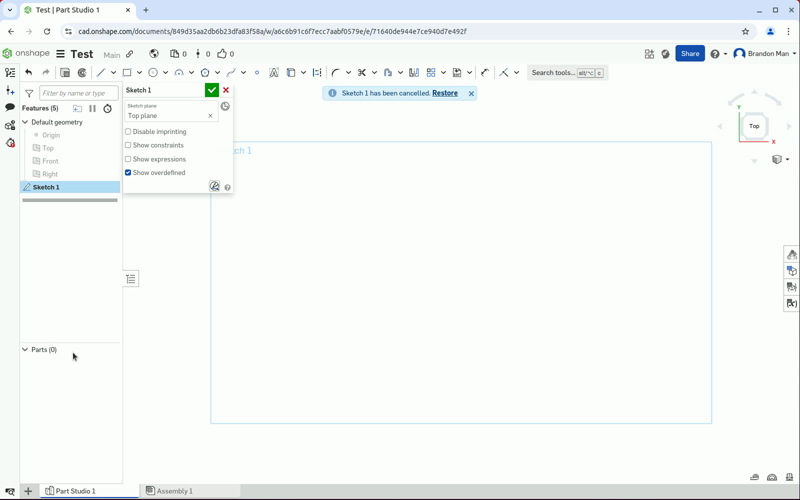
key(l)
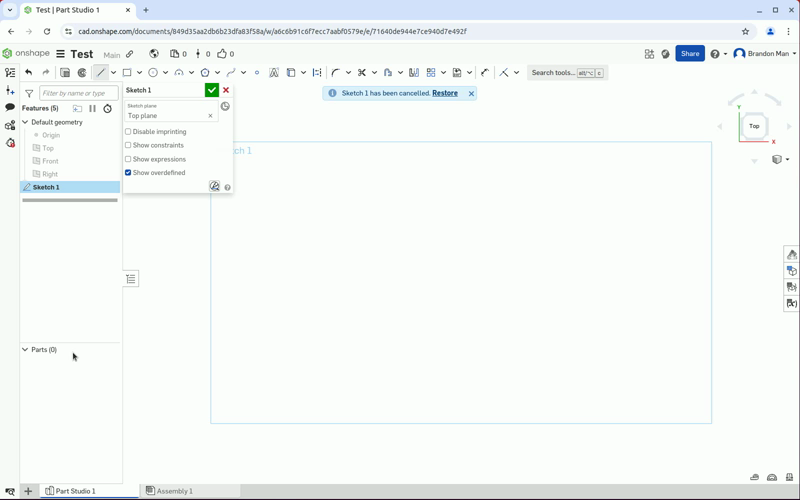
key_down(shift)
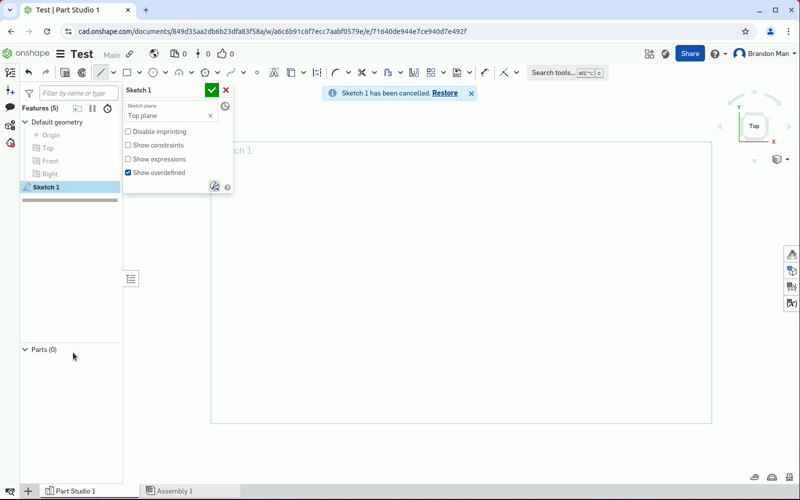
mouse_move(459, 282)
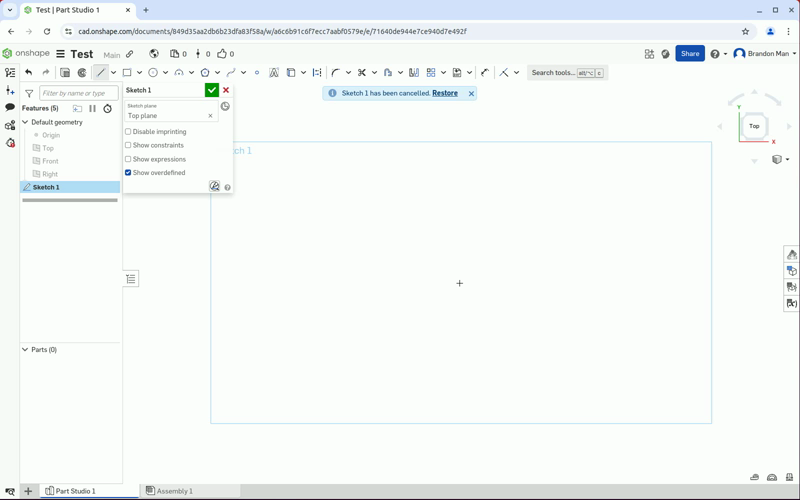
click(459, 282)
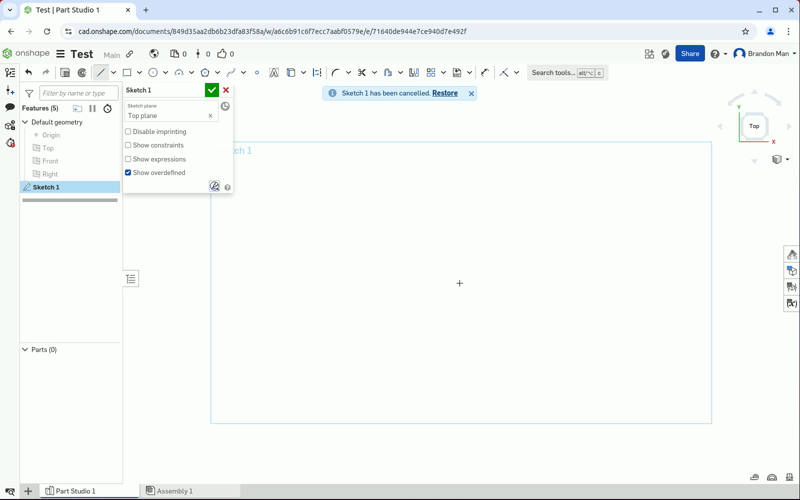
key_up(shift)
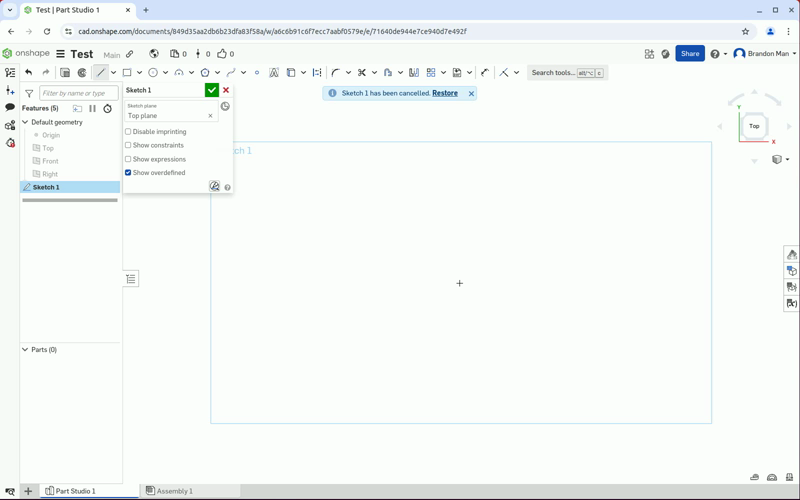
key_down(shift)
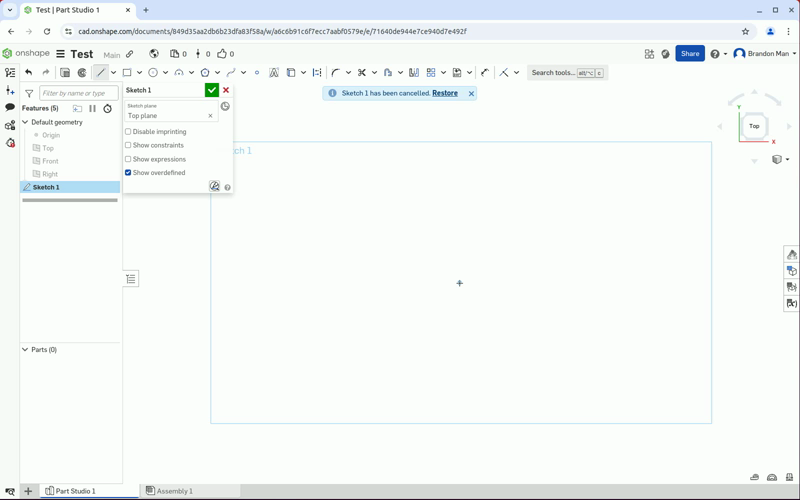
mouse_move(489, 282)
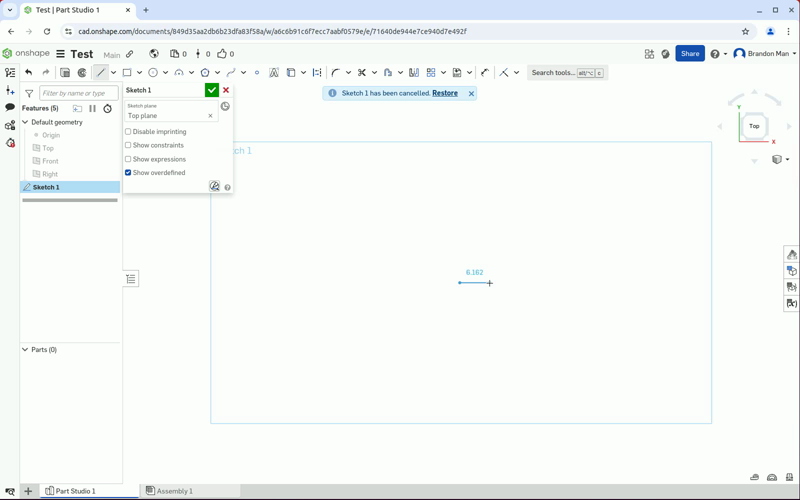
mouse_move(461, 282)
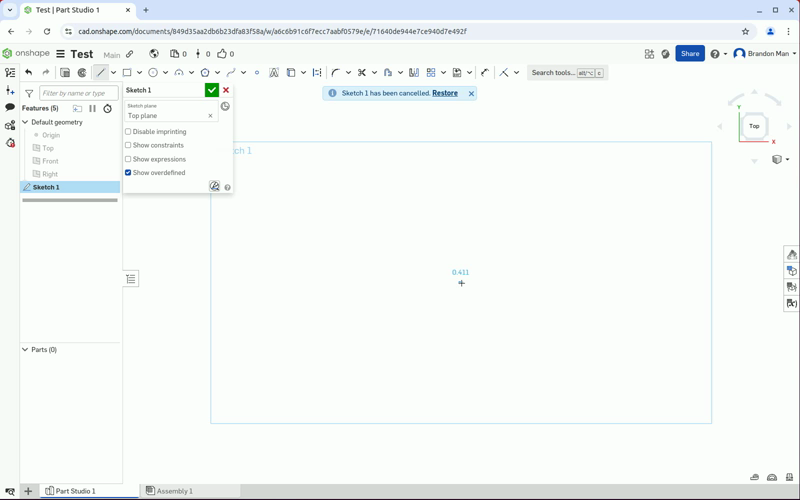
scroll(6)
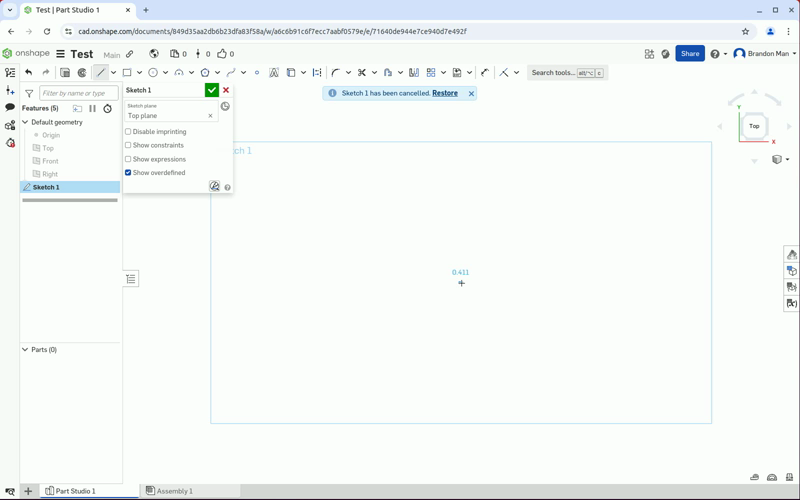
scroll(6)
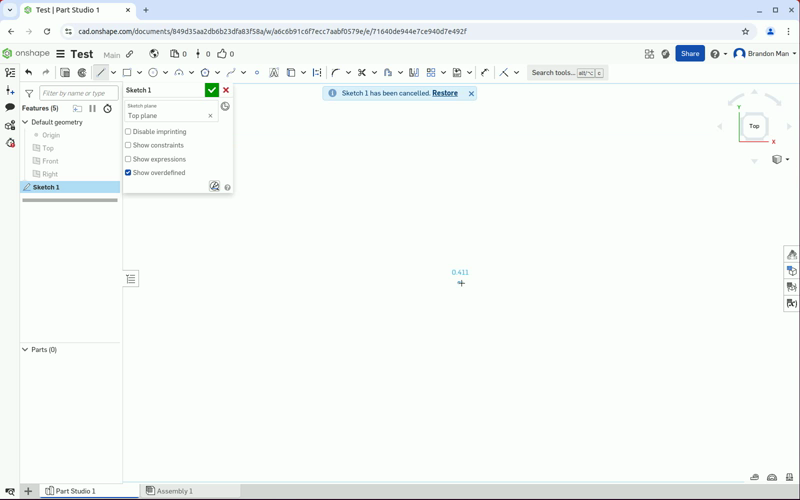
scroll(6)
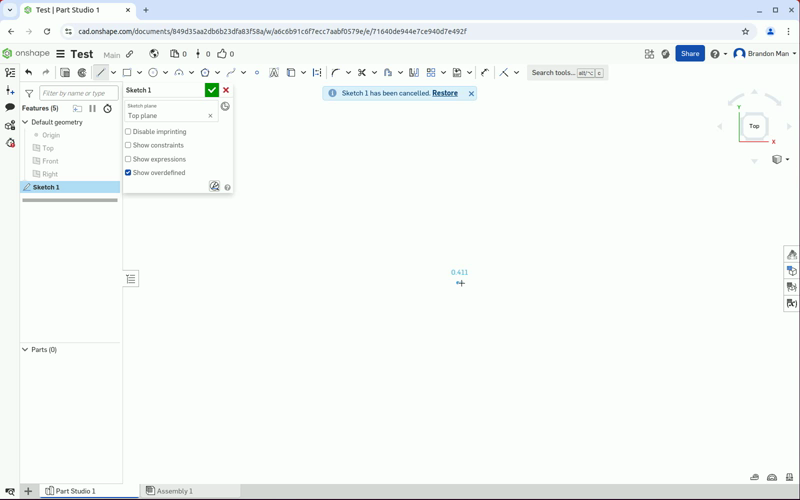
scroll(6)
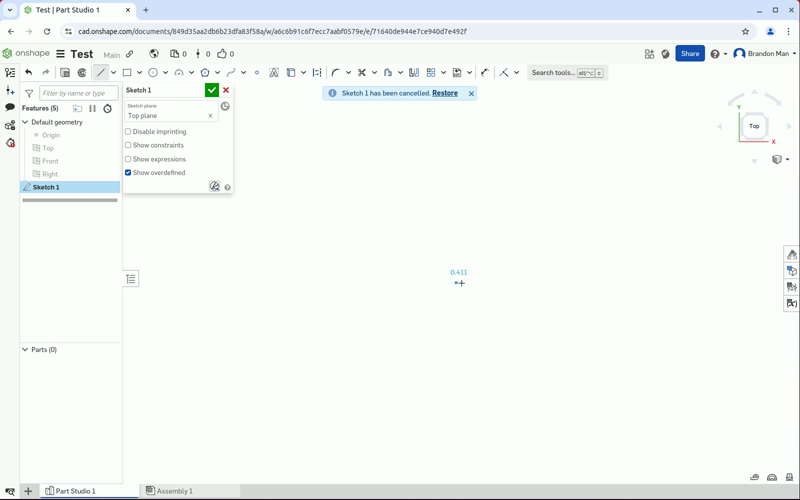
scroll(6)
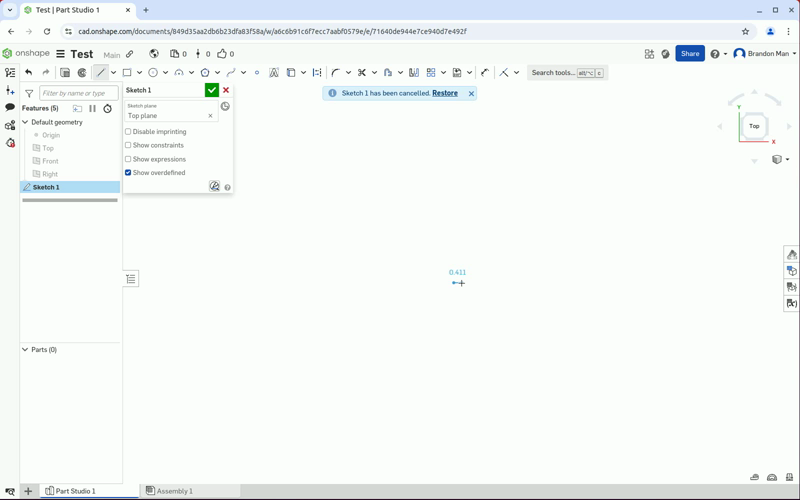
scroll(6)
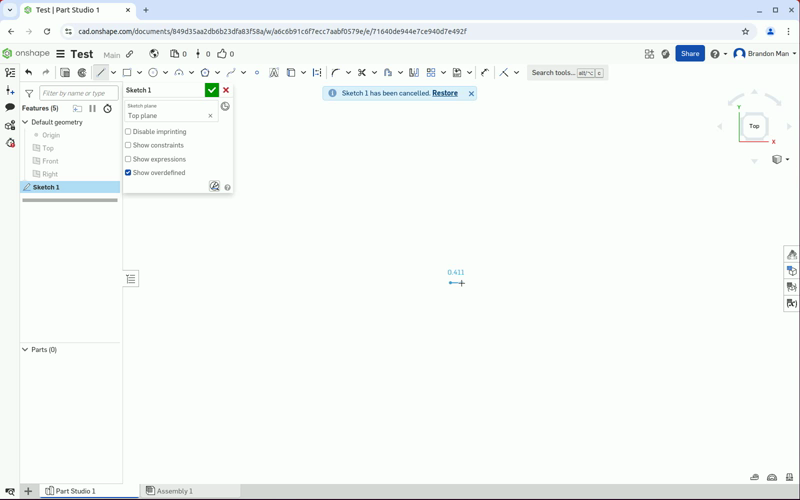
scroll(6)
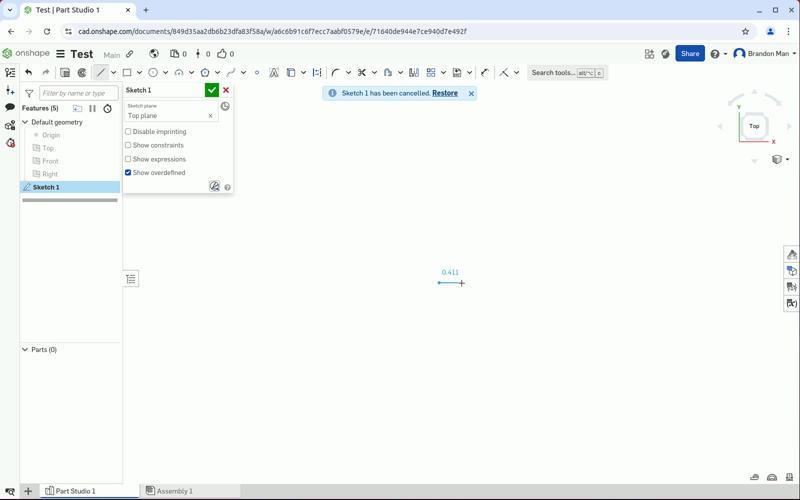
click(461, 282)
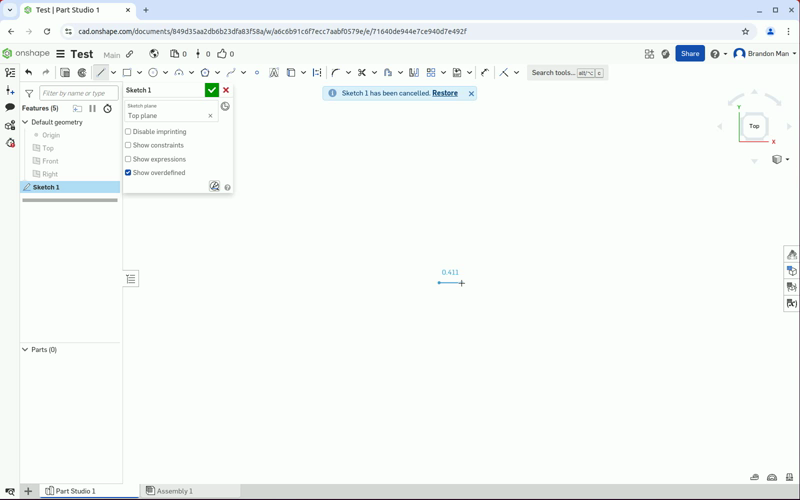
scroll(-6)
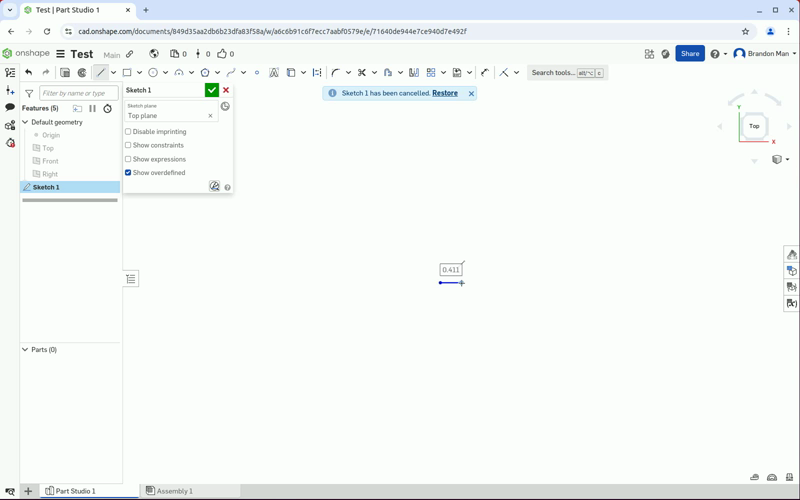
scroll(-6)
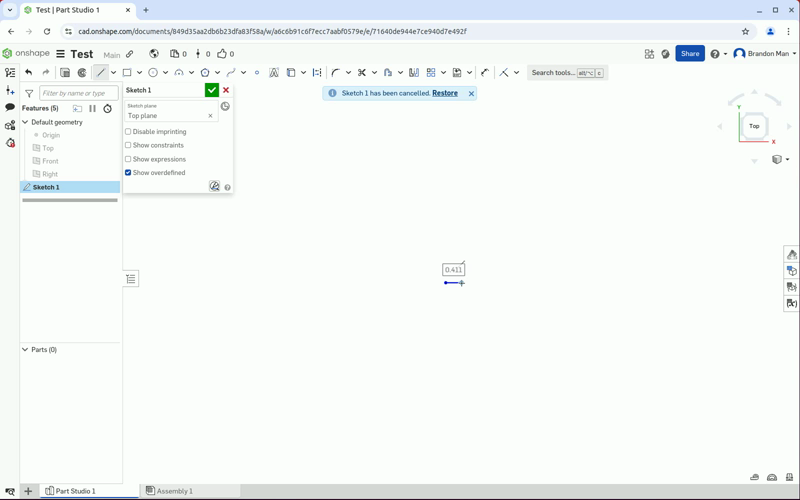
scroll(-6)
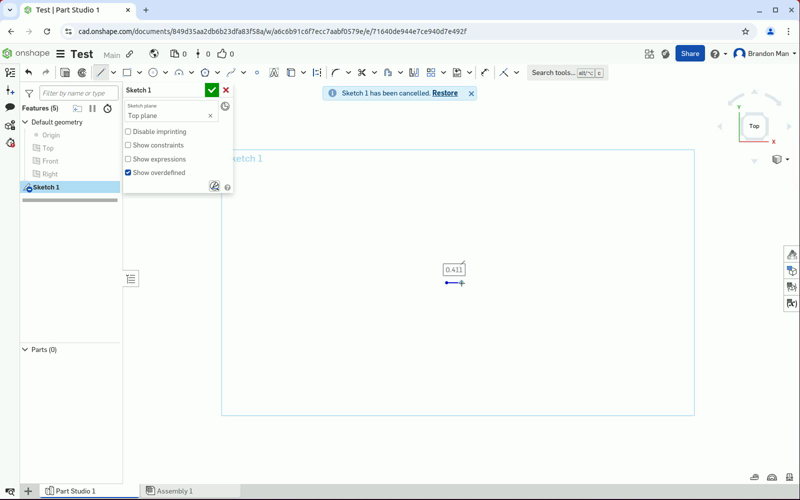
scroll(-6)
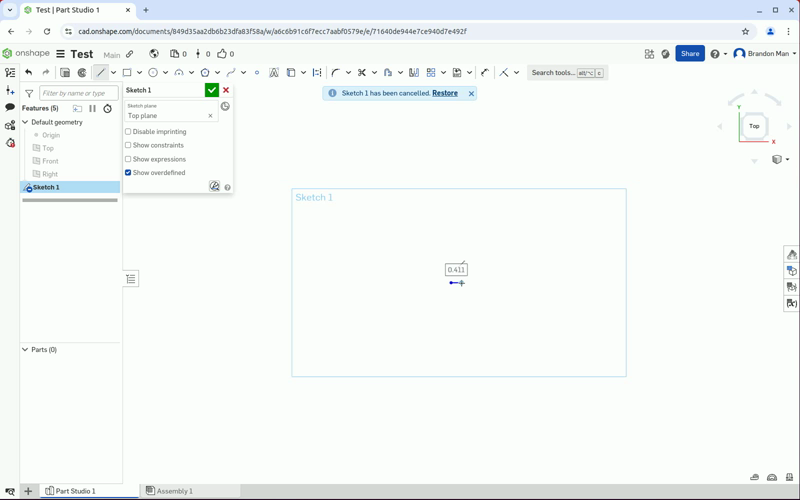
scroll(-6)
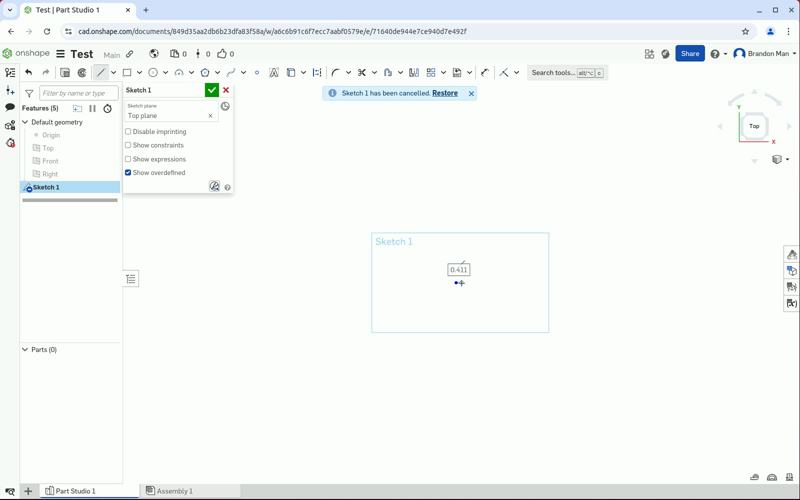
scroll(-6)
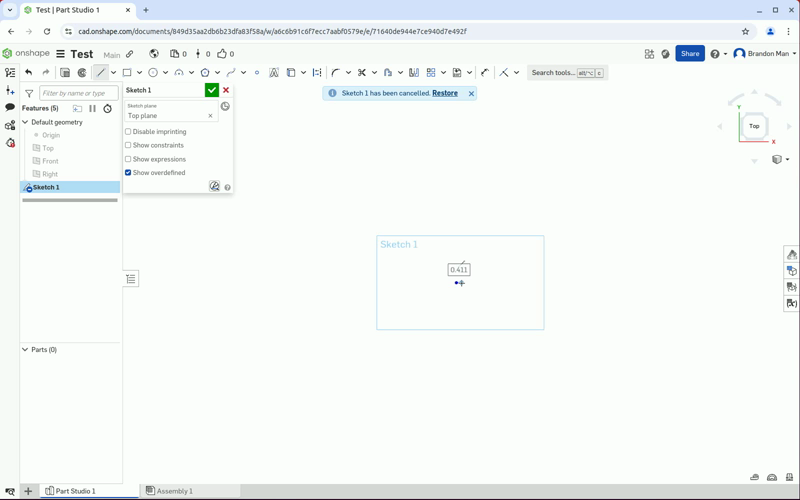
scroll(-6)
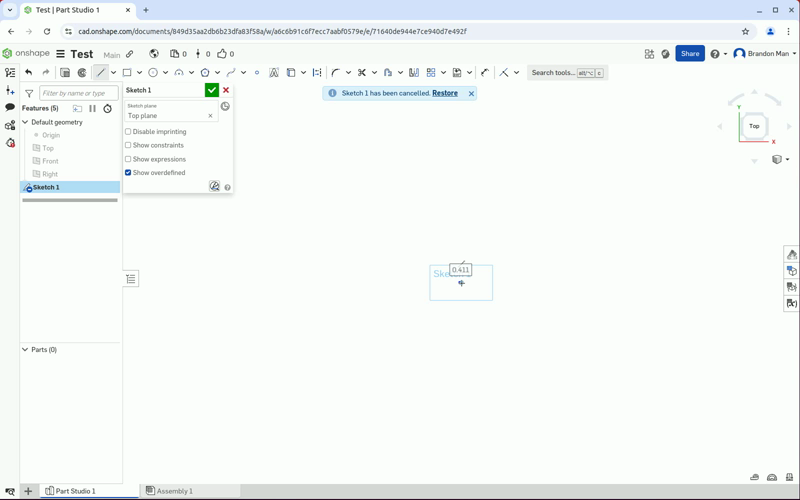
key_up(shift)
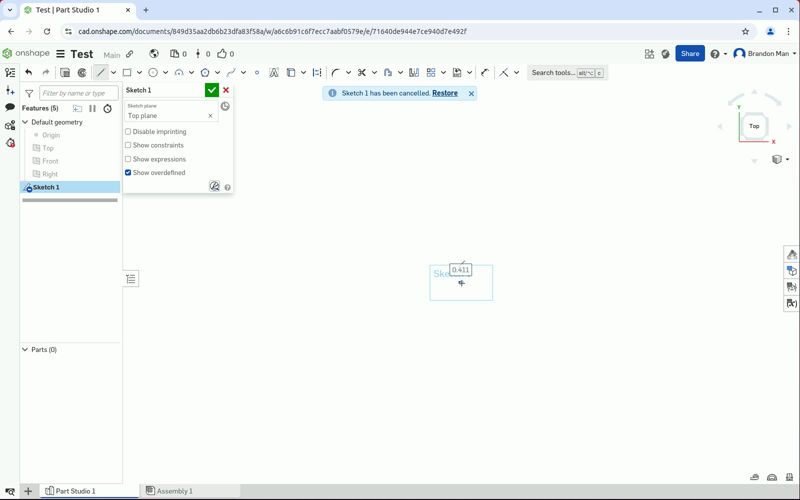
key_down(shift)
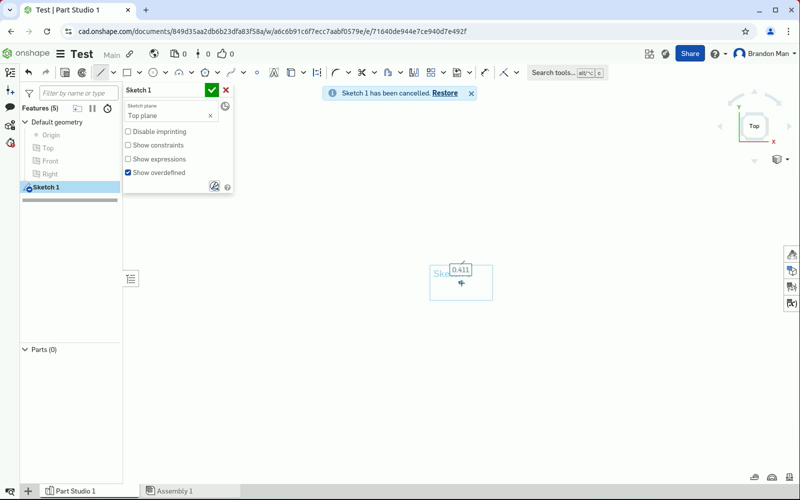
mouse_move(492, 282)
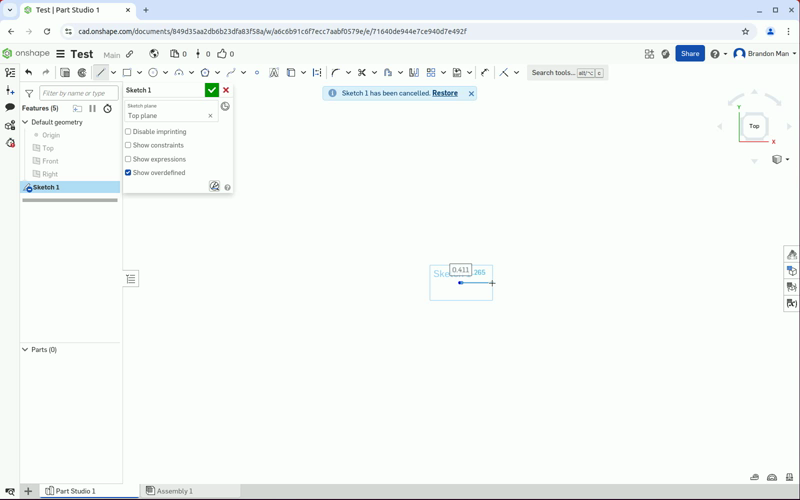
mouse_move(461, 280)
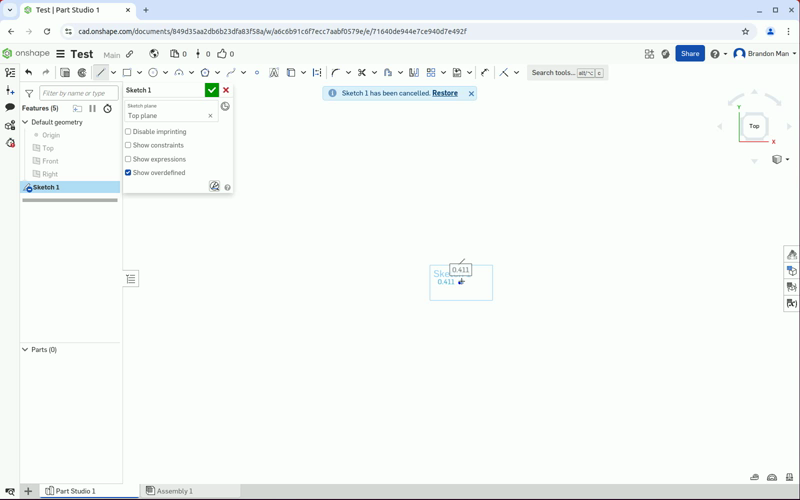
scroll(6)
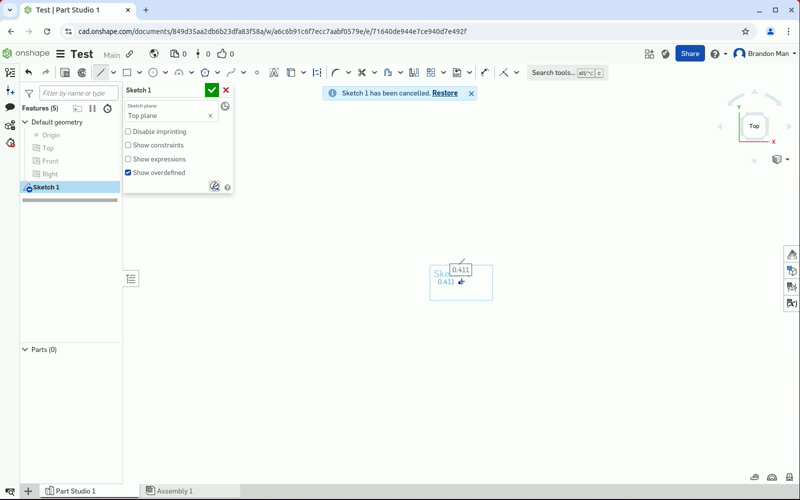
scroll(6)
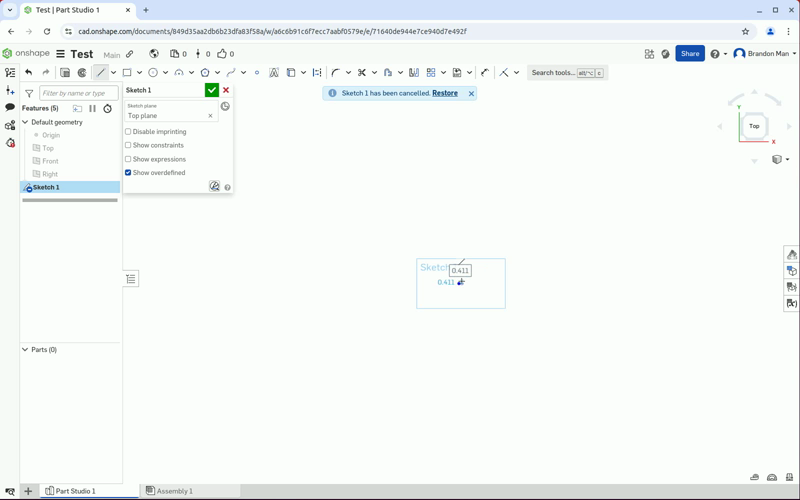
scroll(6)
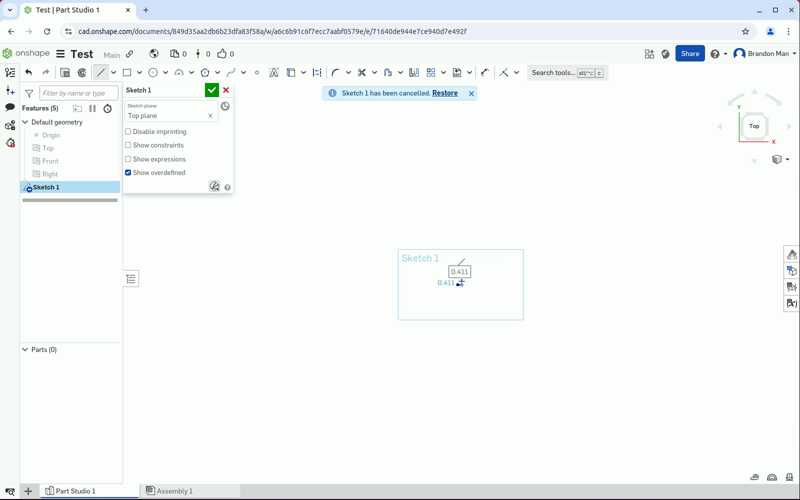
scroll(6)
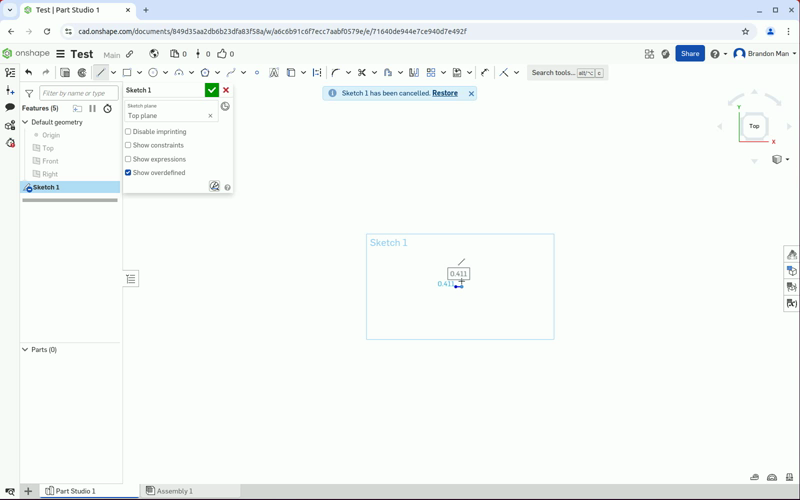
scroll(6)
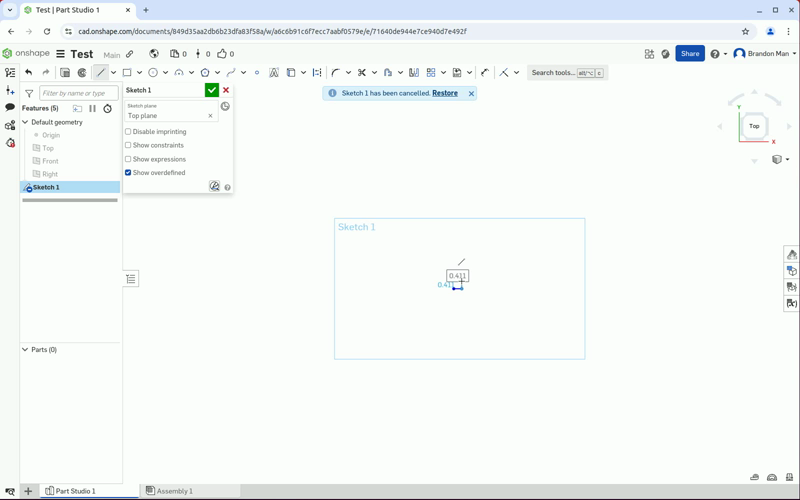
scroll(6)
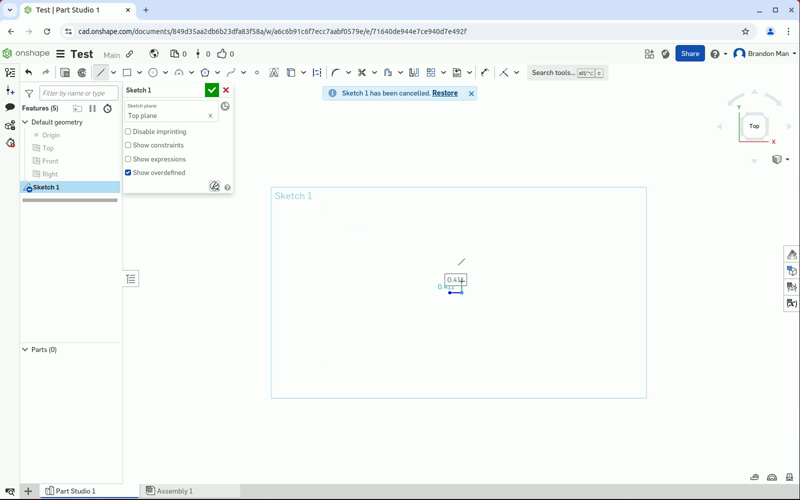
scroll(6)
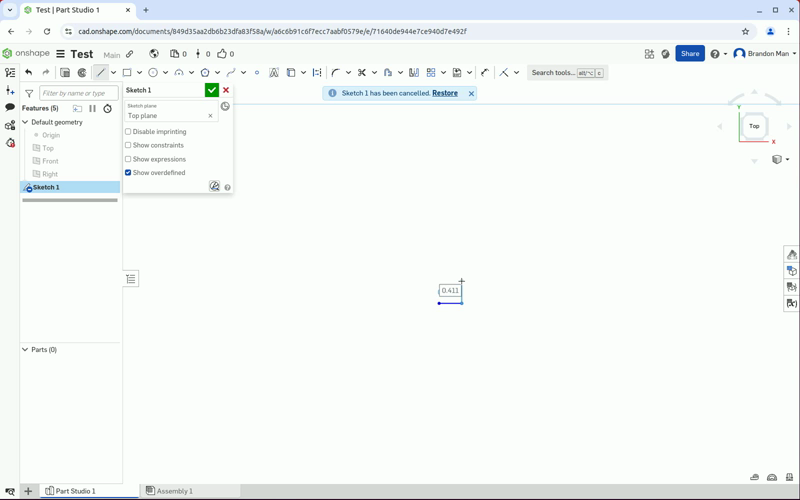
click(461, 280)
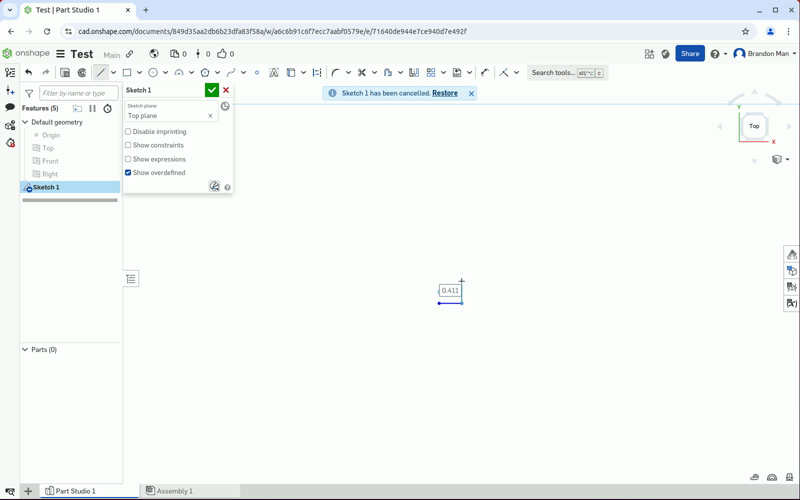
scroll(-6)
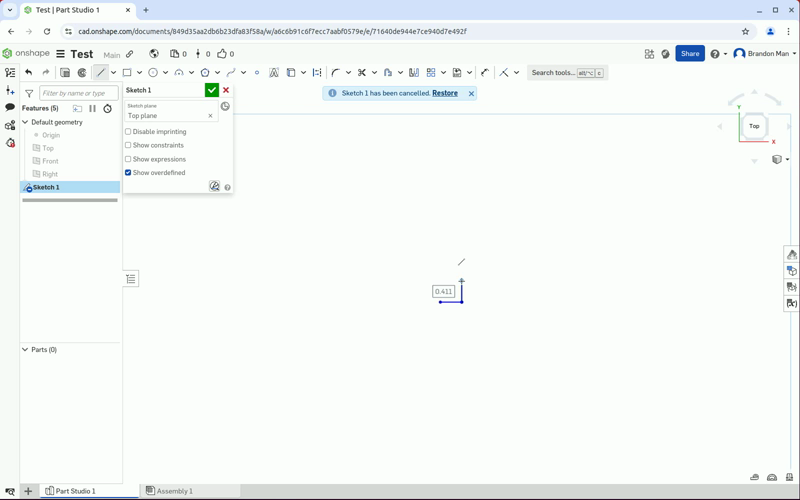
scroll(-6)
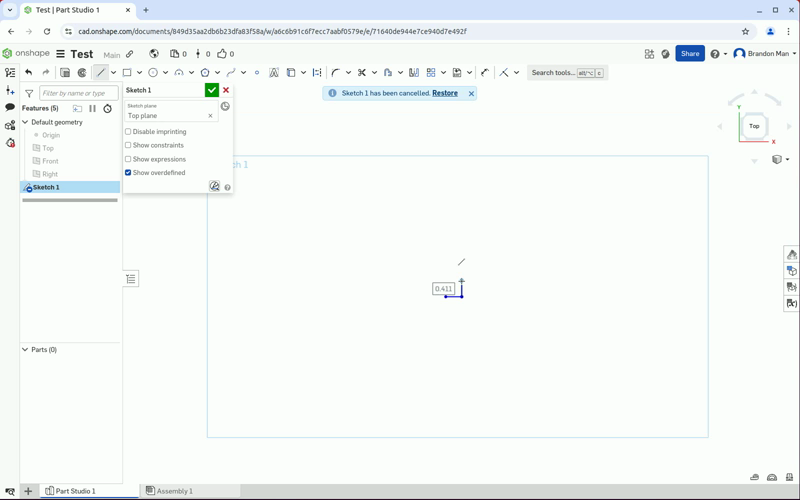
scroll(-6)
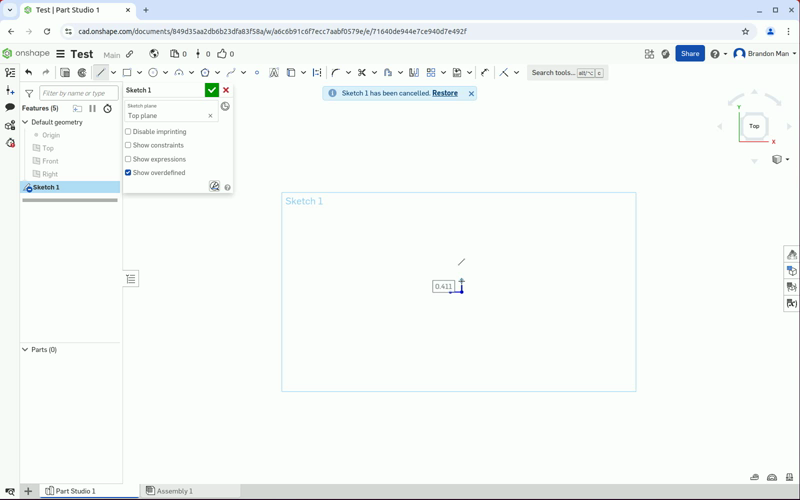
scroll(-6)
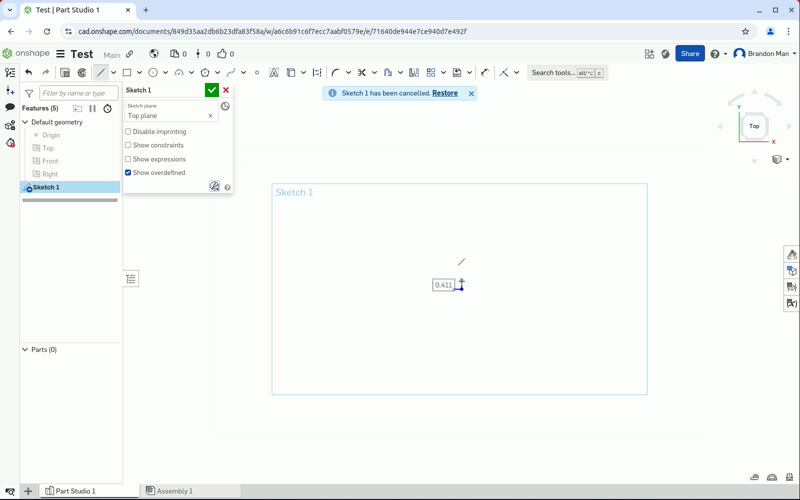
scroll(-6)
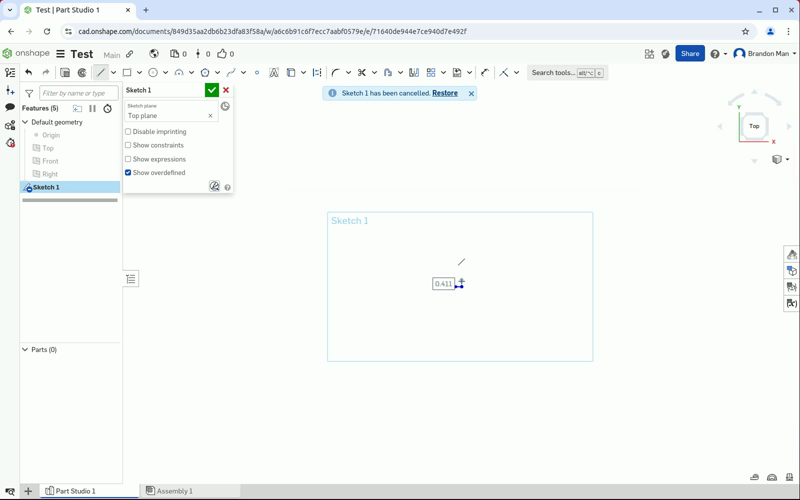
scroll(-6)
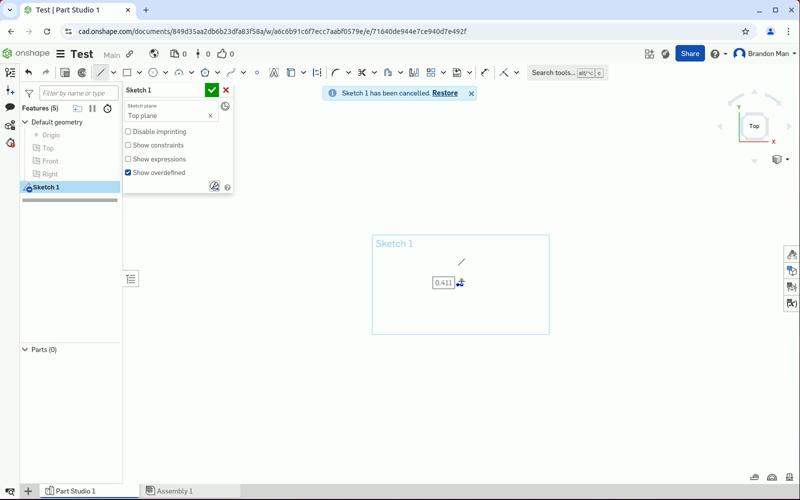
scroll(-6)
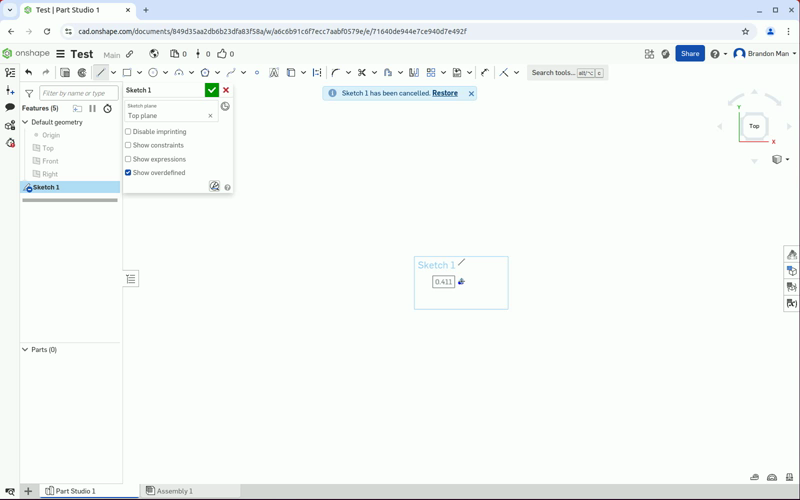
key_up(shift)
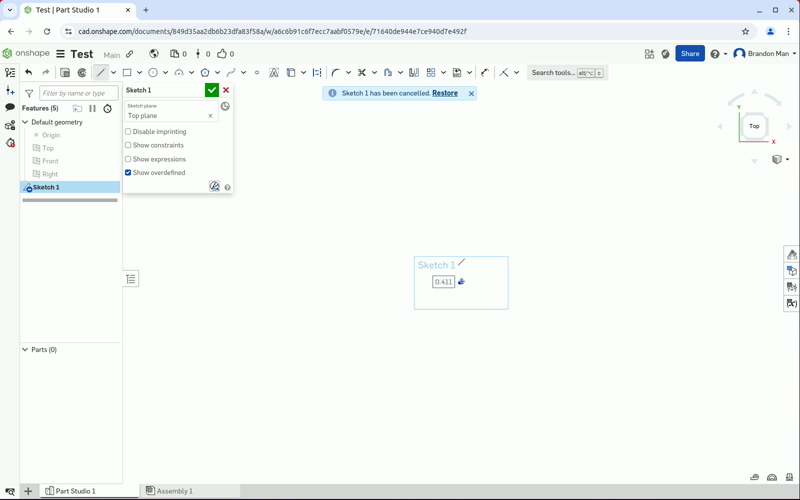
key(esc)
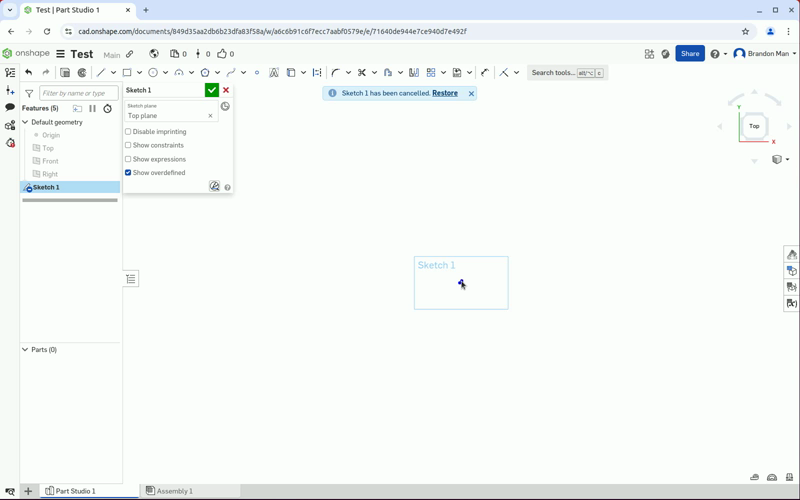
key(a)
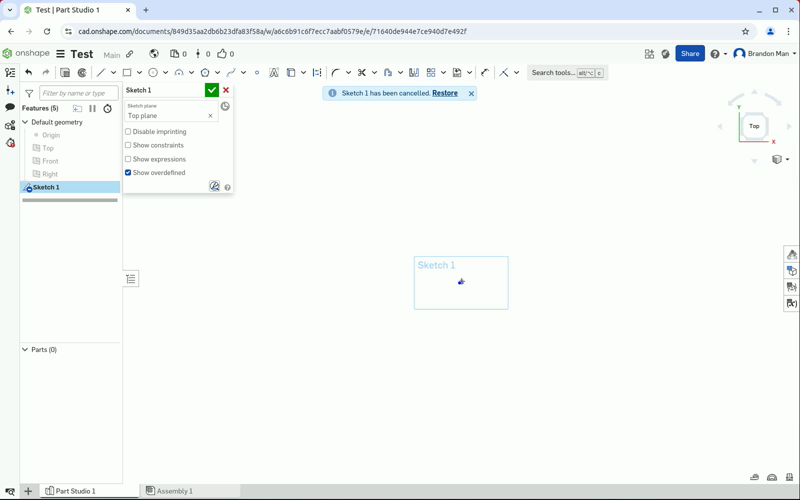
mouse_move(461, 280)
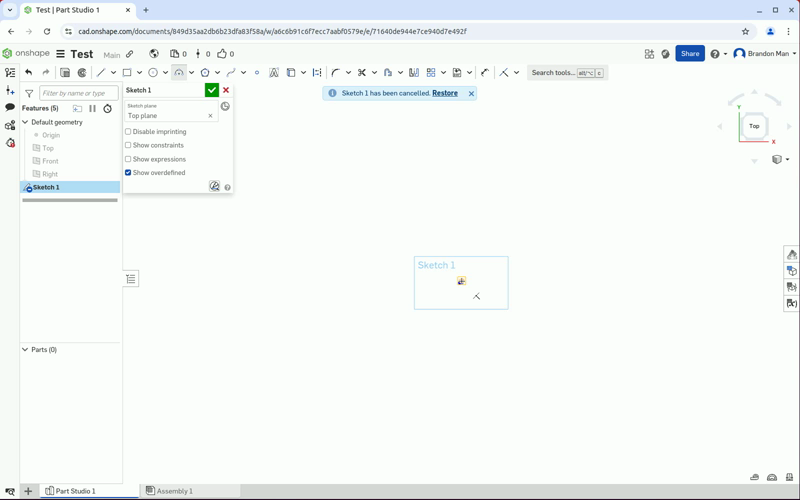
scroll(6)
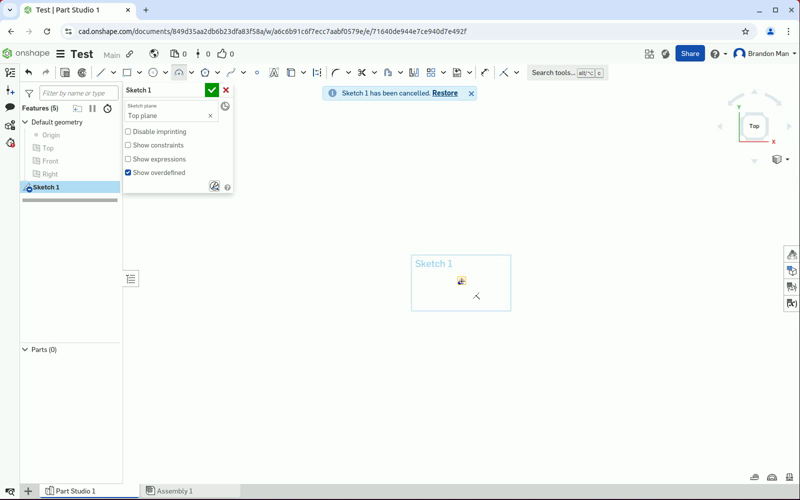
scroll(6)
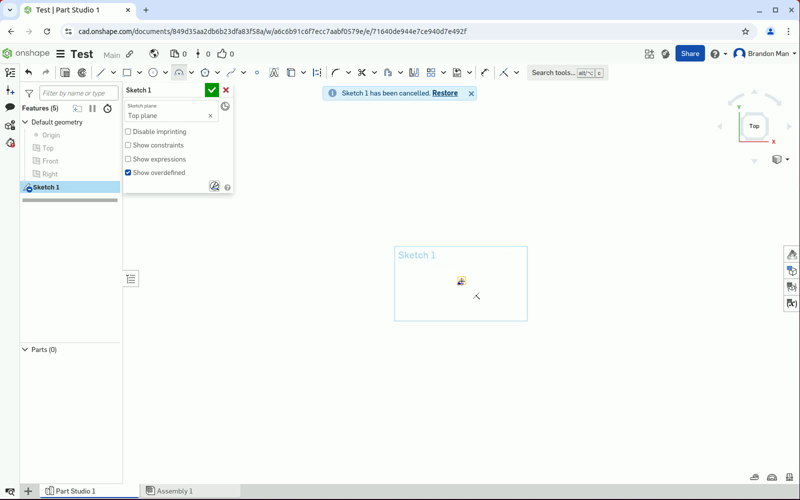
scroll(6)
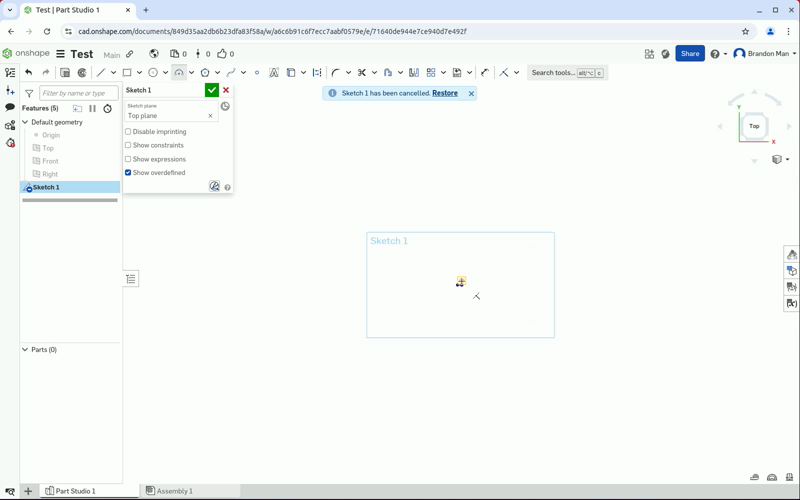
scroll(6)
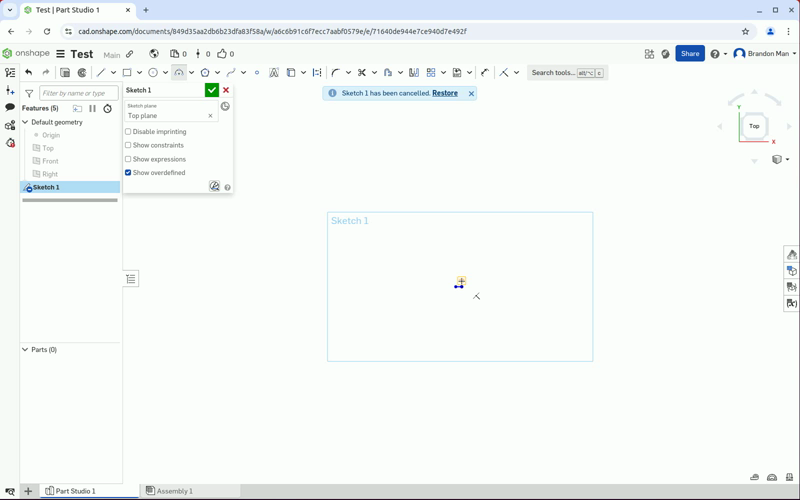
scroll(6)
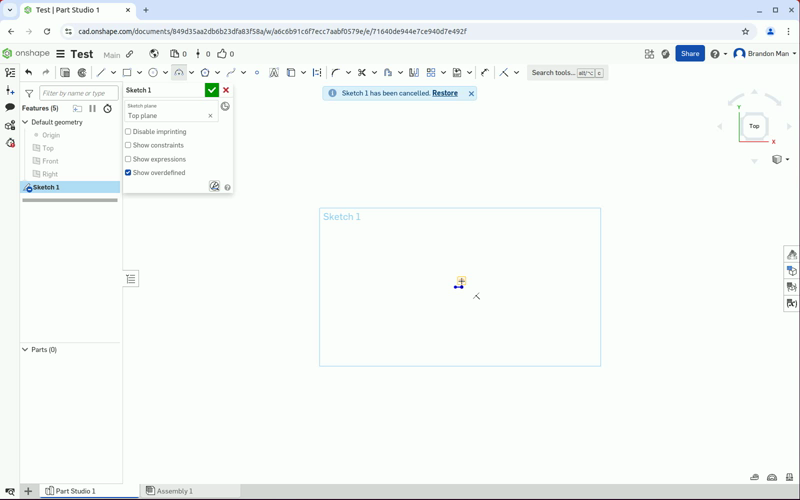
scroll(6)
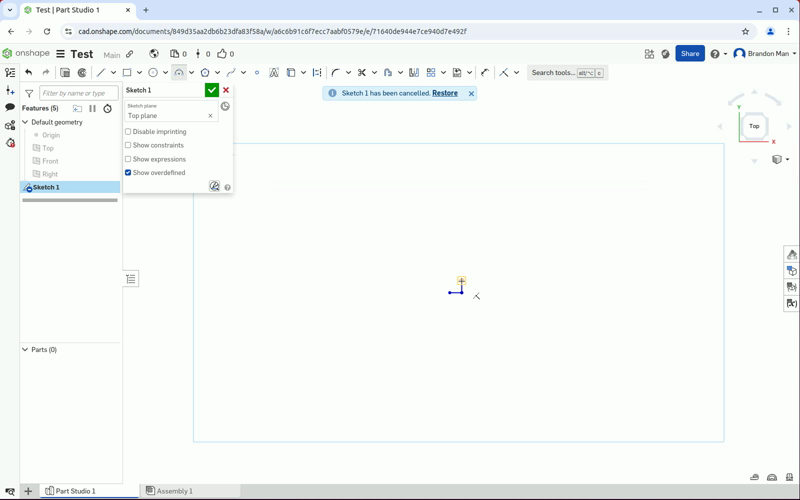
scroll(6)
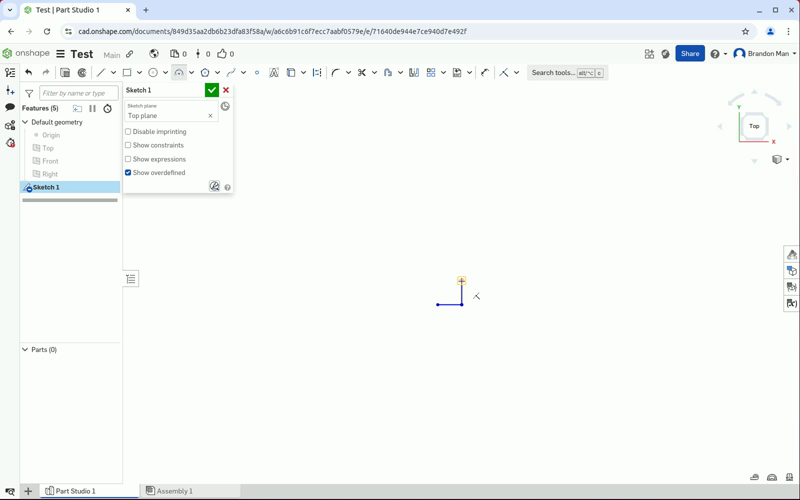
click(461, 280)
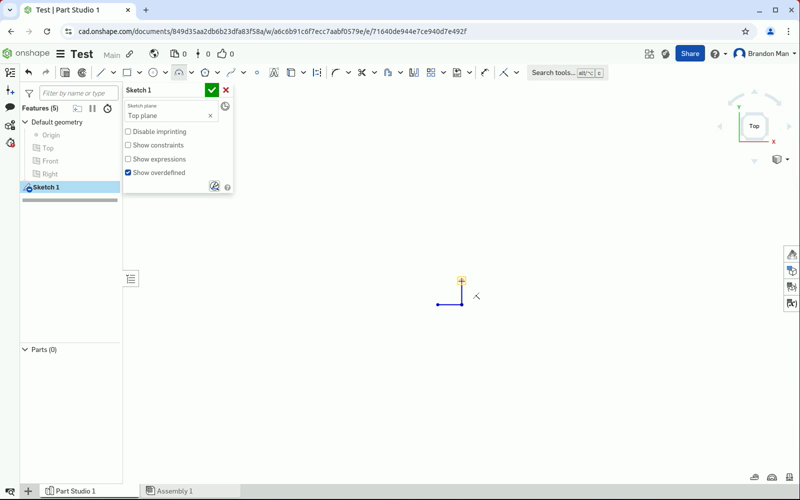
scroll(-6)
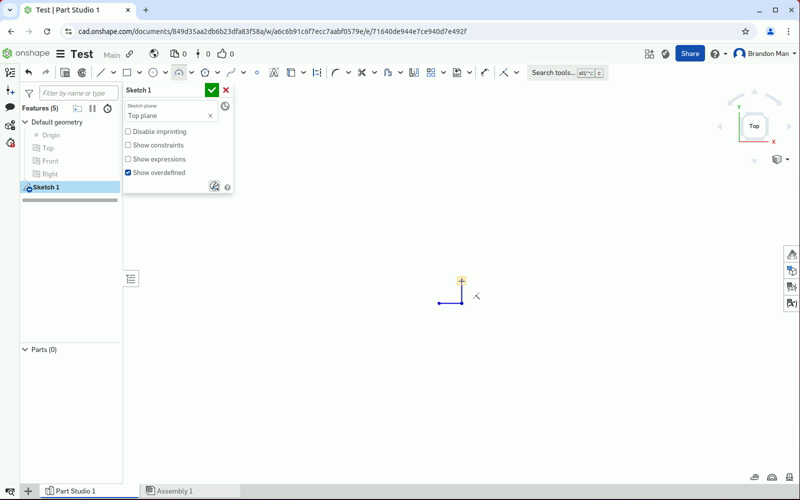
scroll(-6)
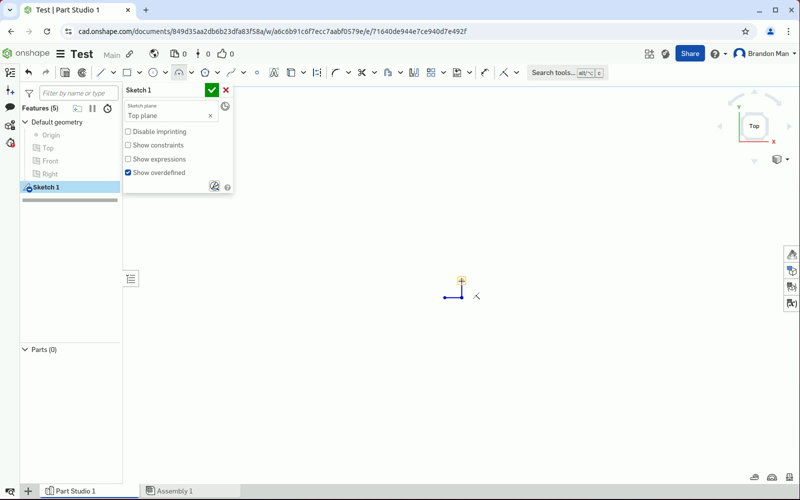
scroll(-6)
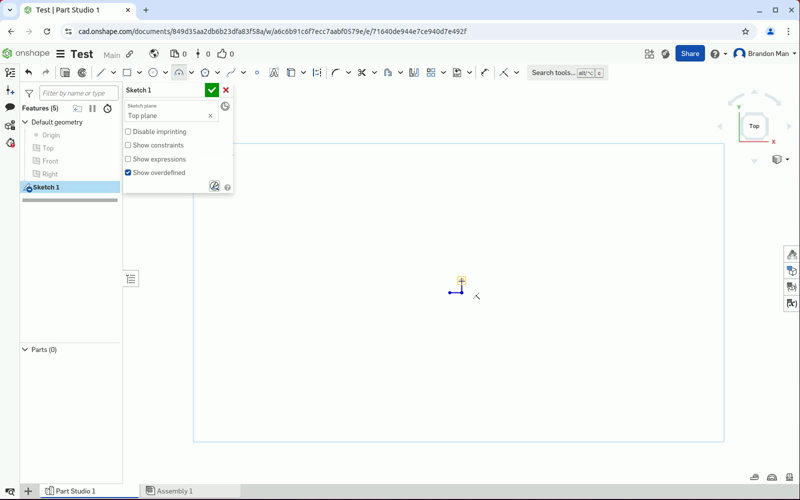
scroll(-6)
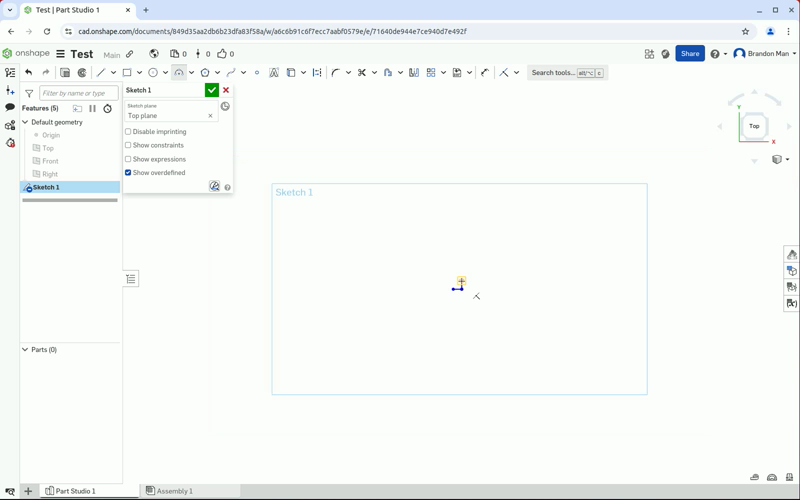
scroll(-6)
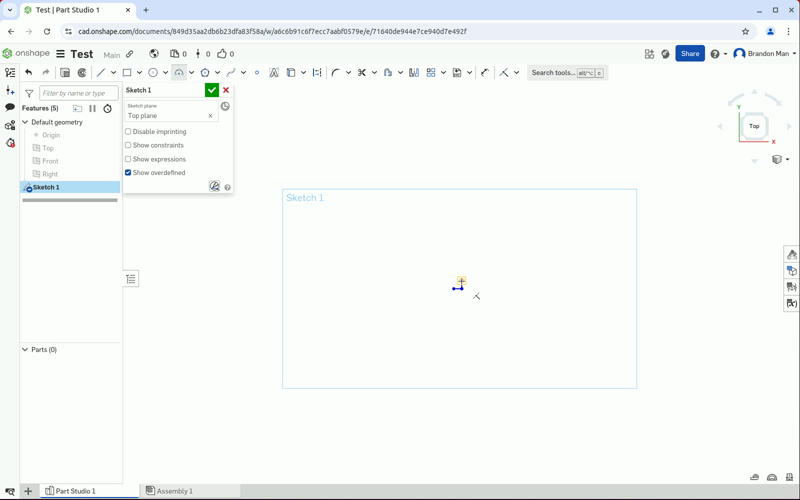
scroll(-6)
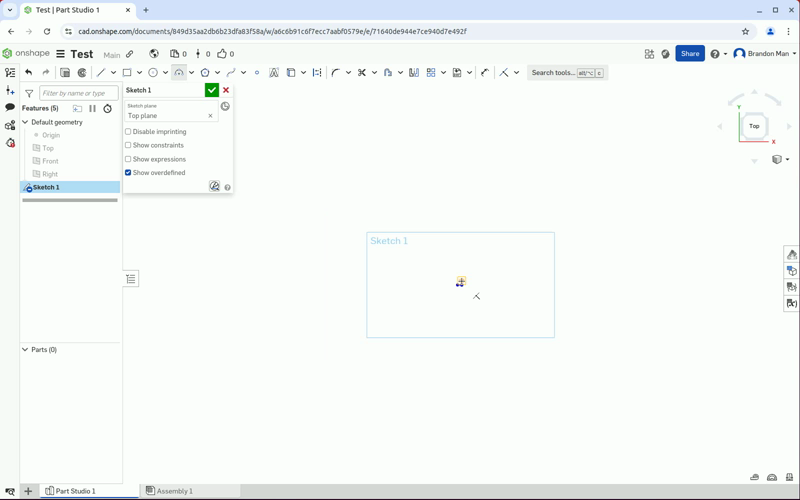
scroll(-6)
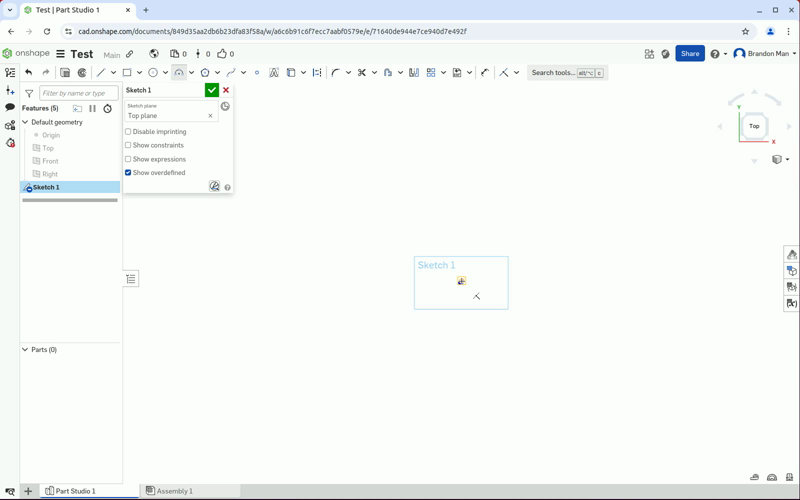
mouse_move(459, 282)
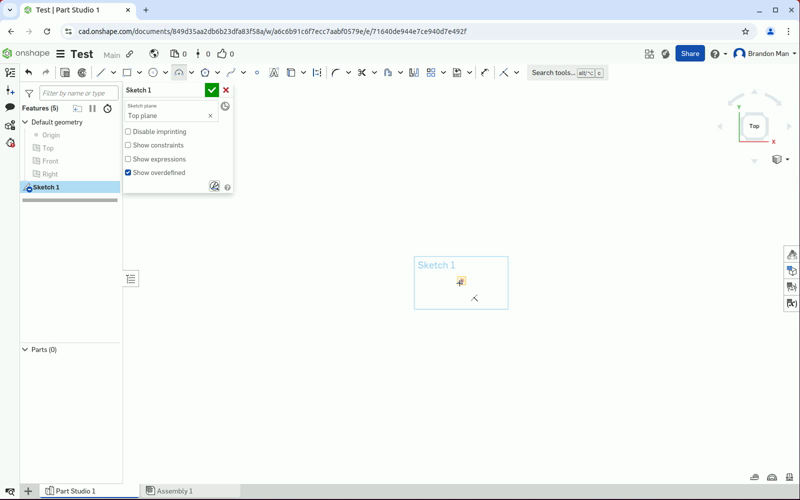
scroll(6)
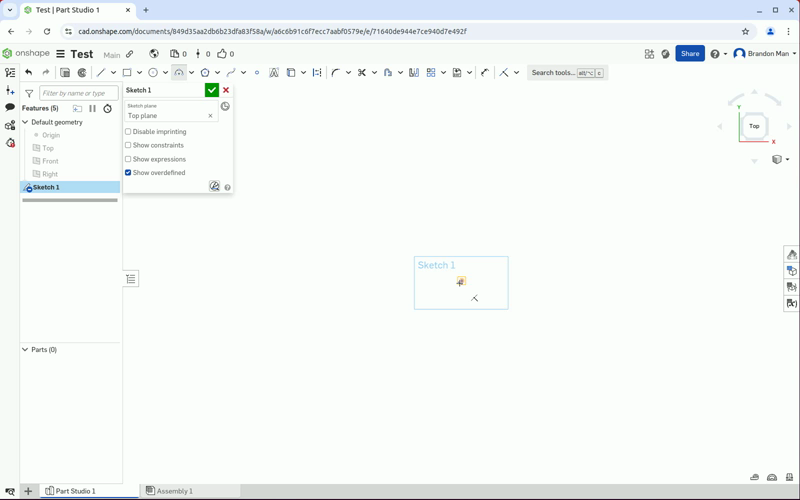
scroll(6)
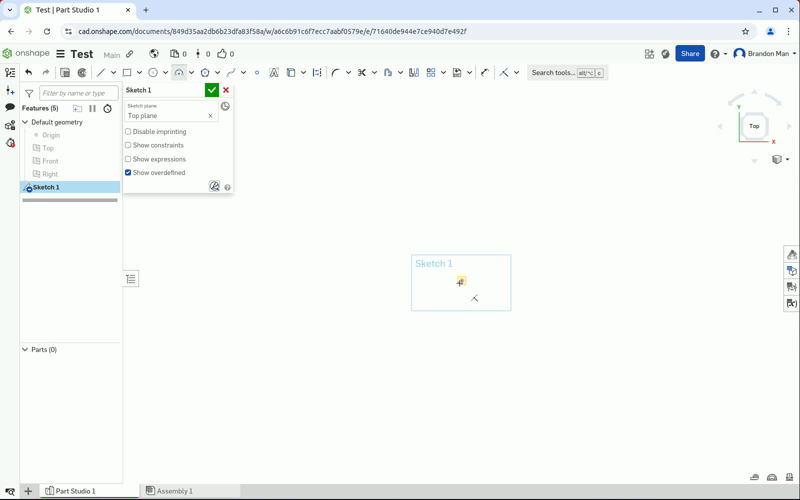
scroll(6)
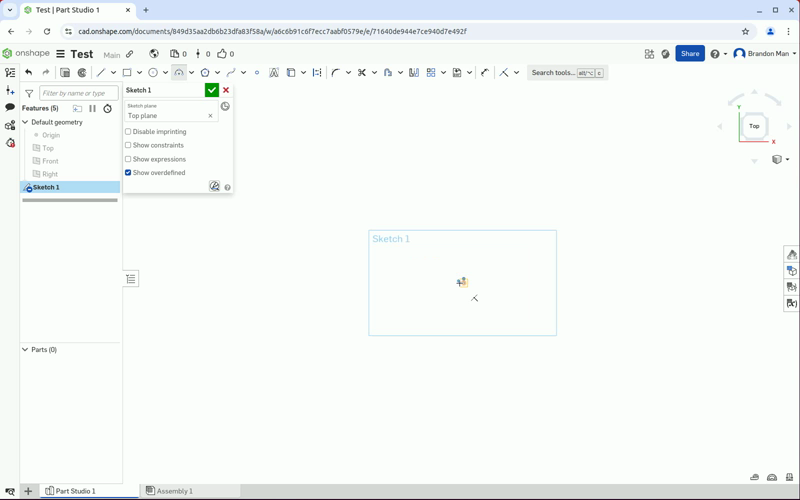
scroll(6)
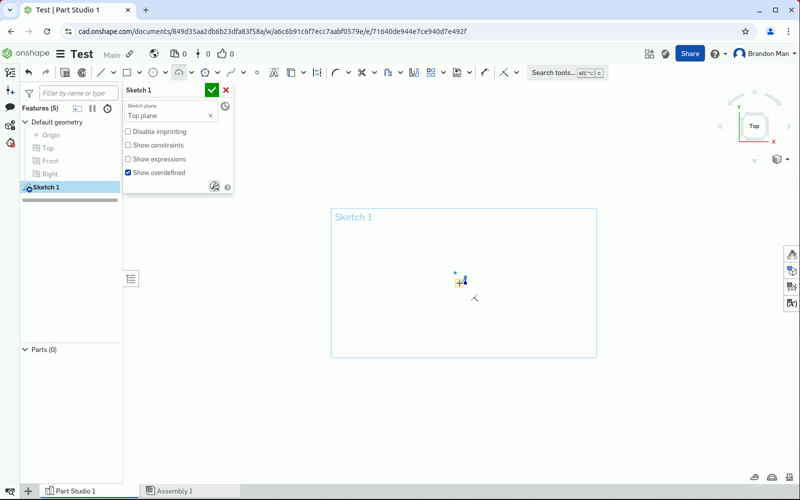
scroll(6)
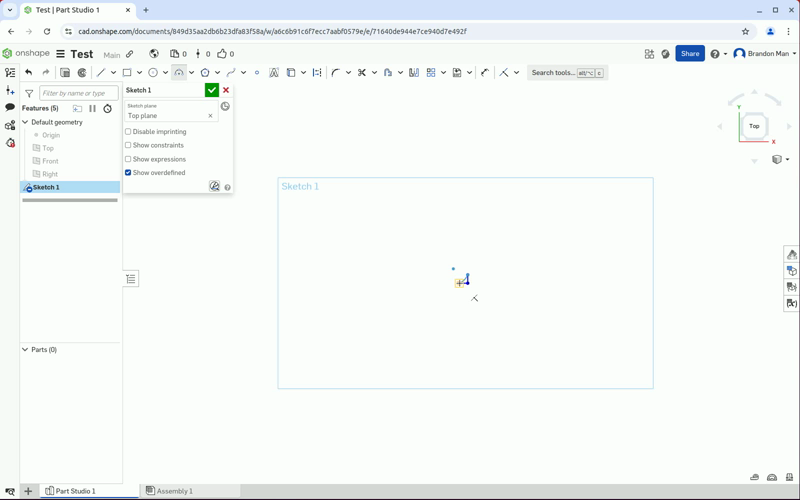
scroll(6)
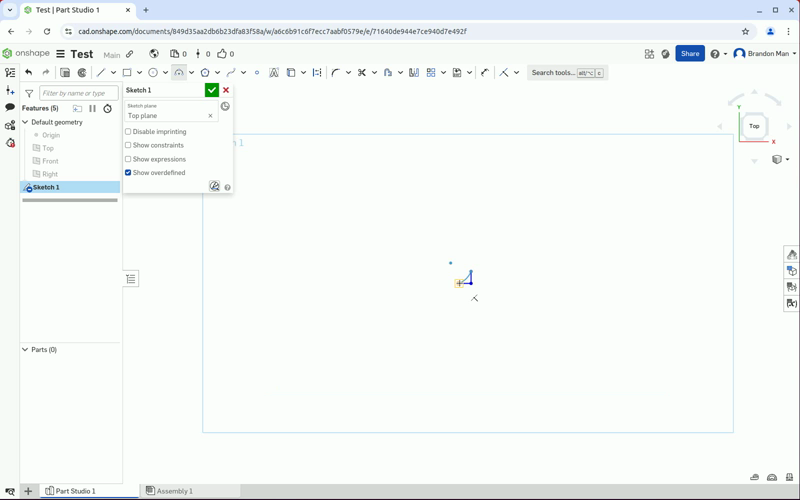
scroll(6)
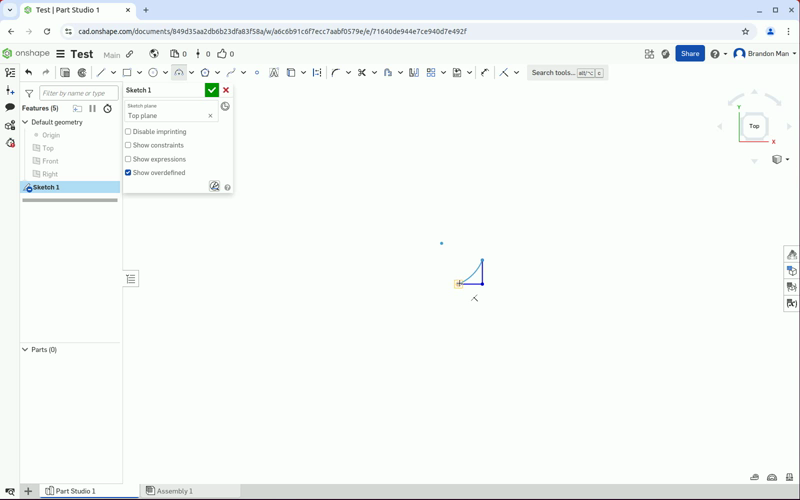
click(459, 282)
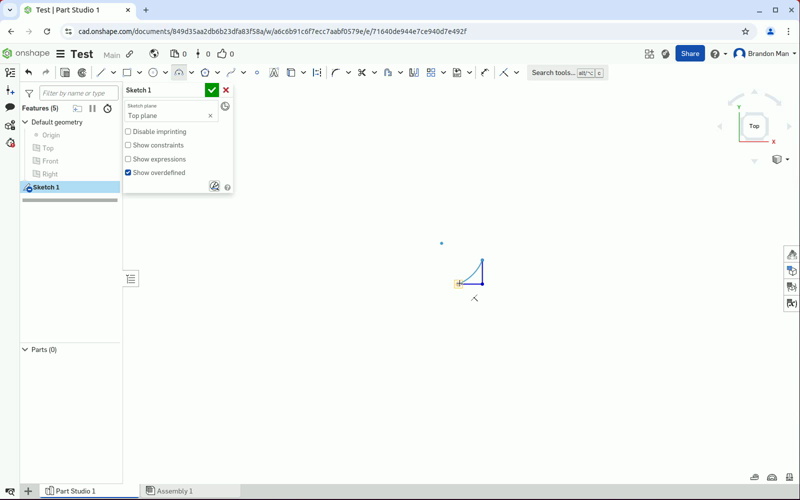
scroll(-6)
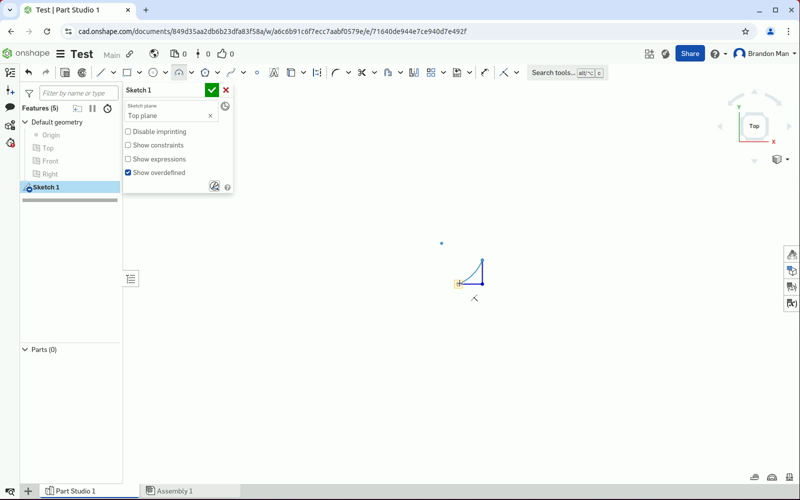
scroll(-6)
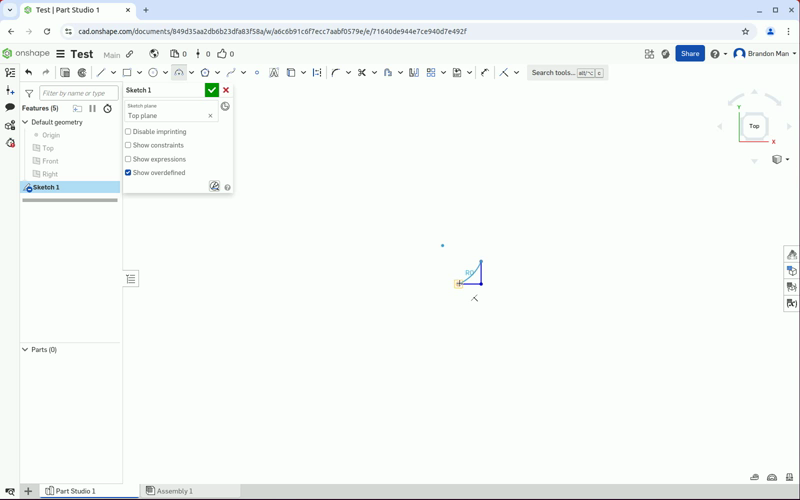
scroll(-6)
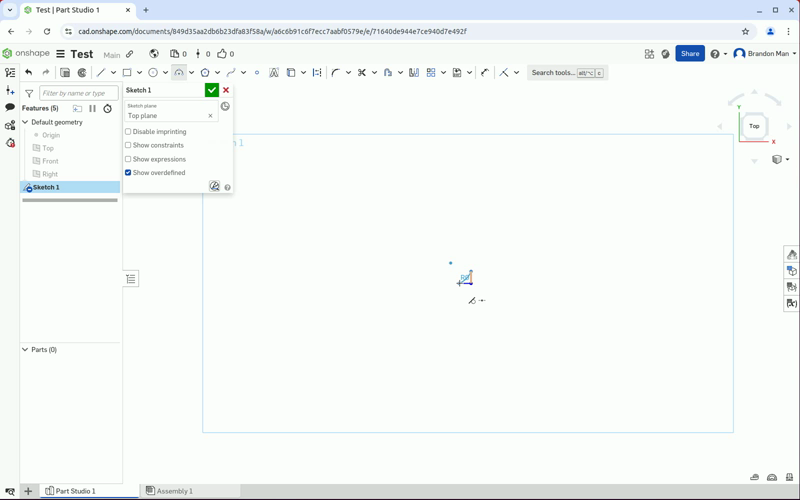
scroll(-6)
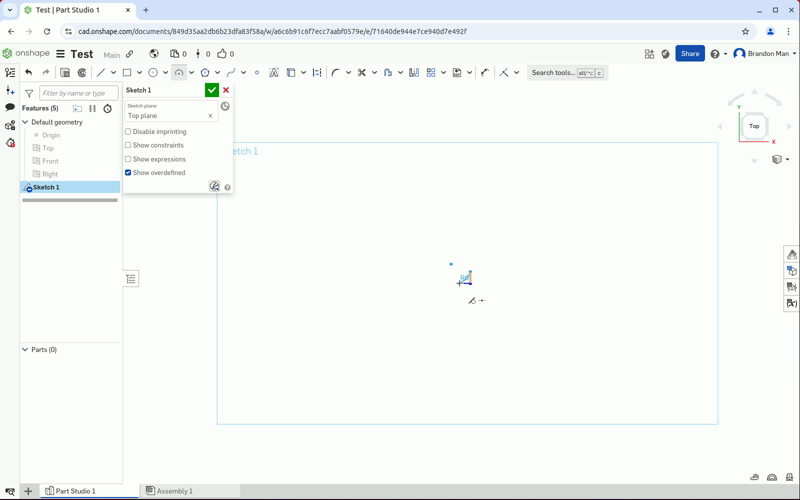
scroll(-6)
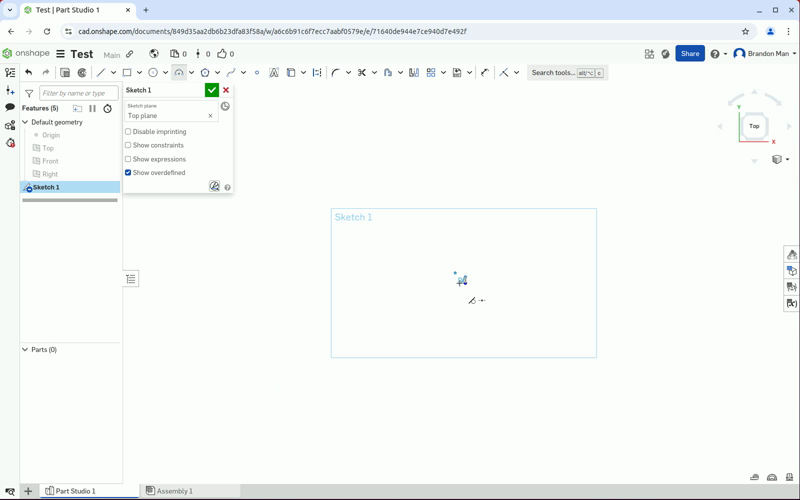
scroll(-6)
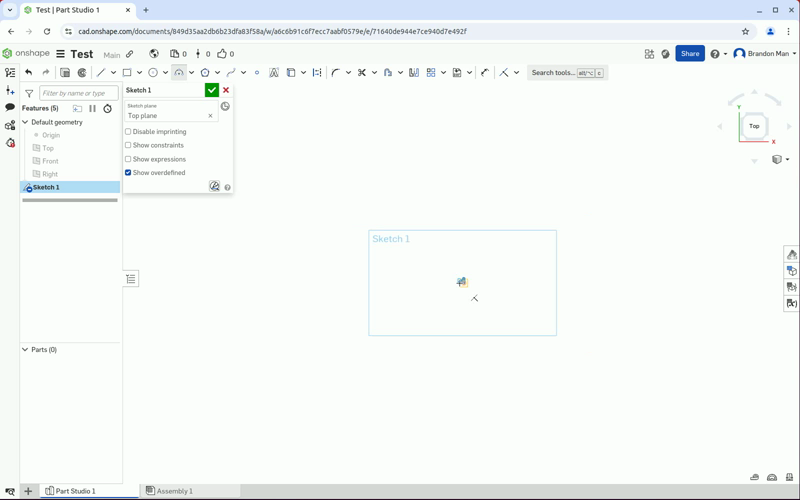
scroll(-6)
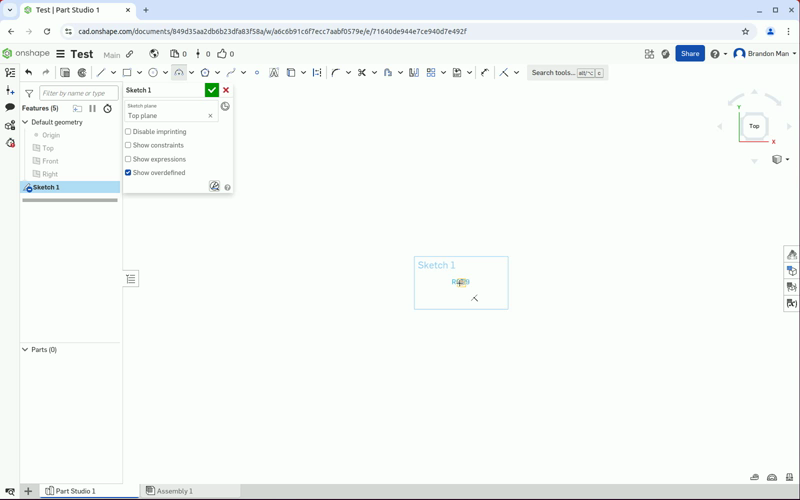
key_down(shift)
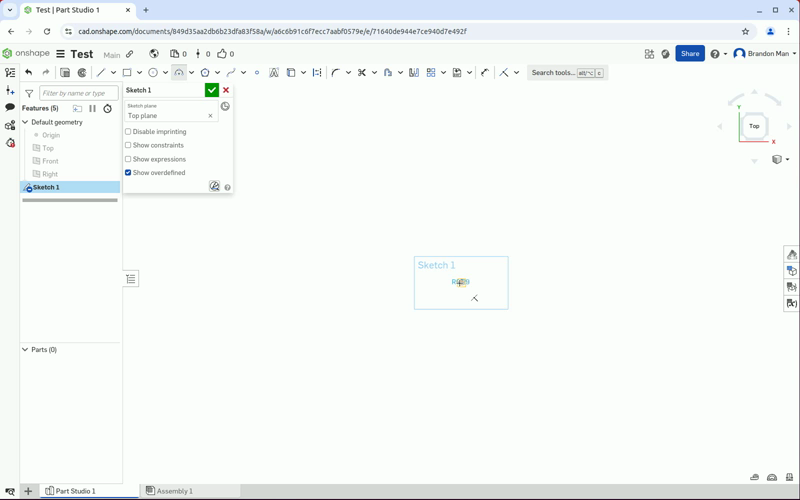
mouse_move(460, 281)
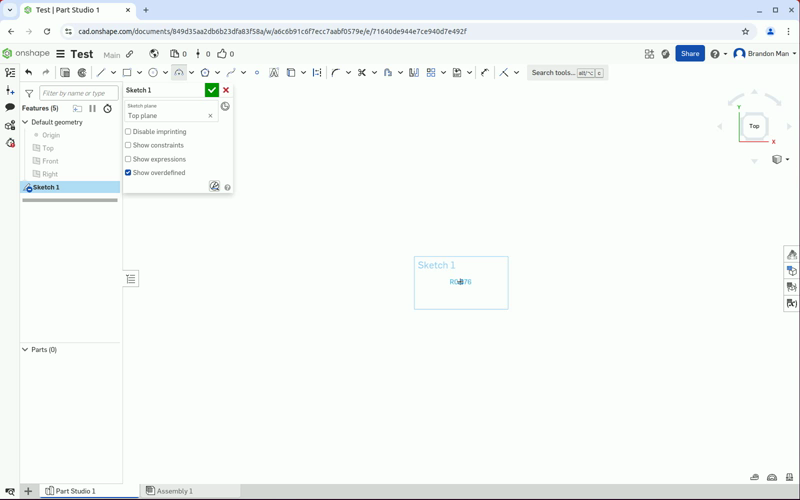
scroll(6)
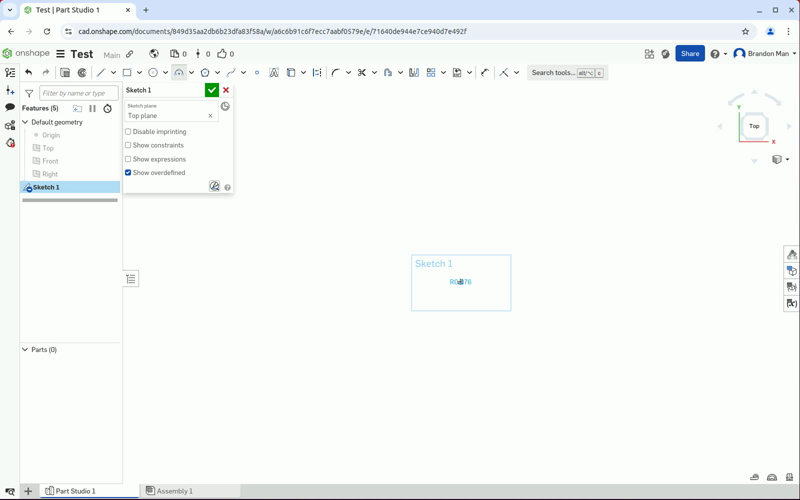
scroll(6)
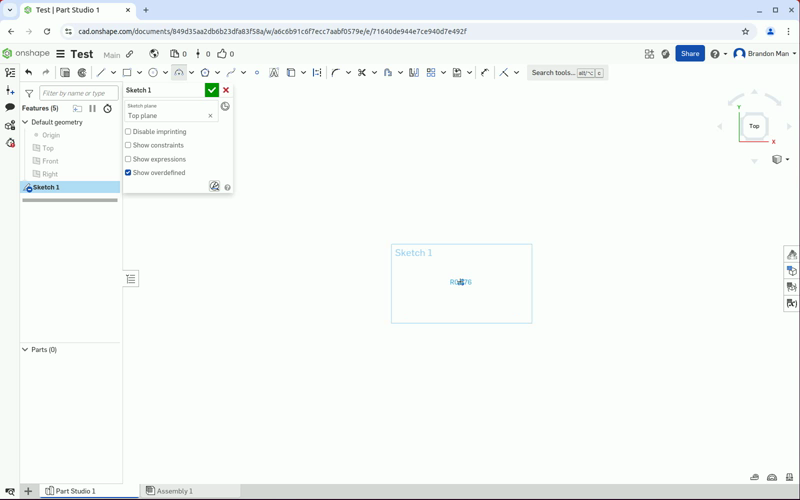
scroll(6)
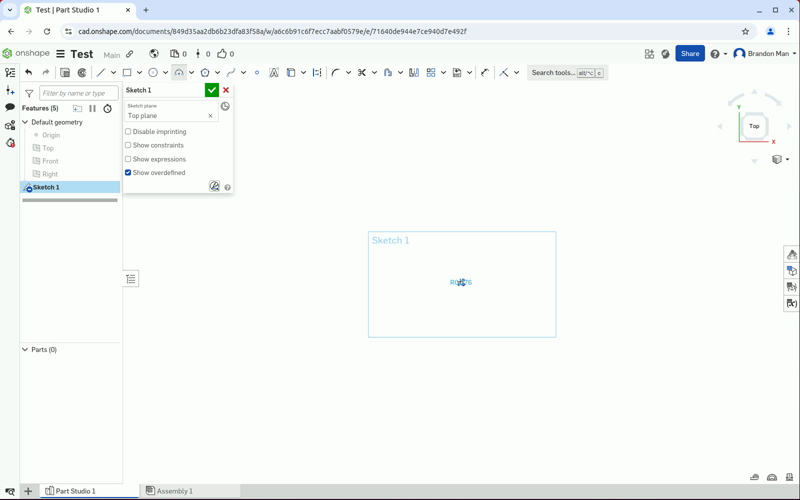
scroll(6)
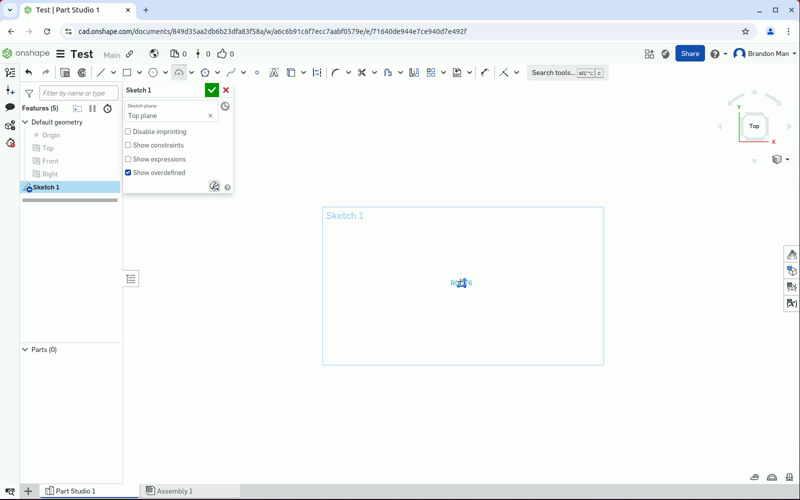
scroll(6)
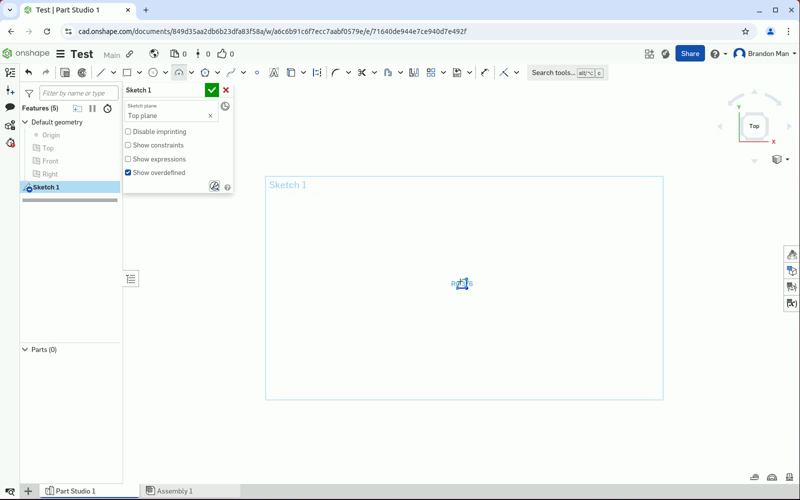
scroll(6)
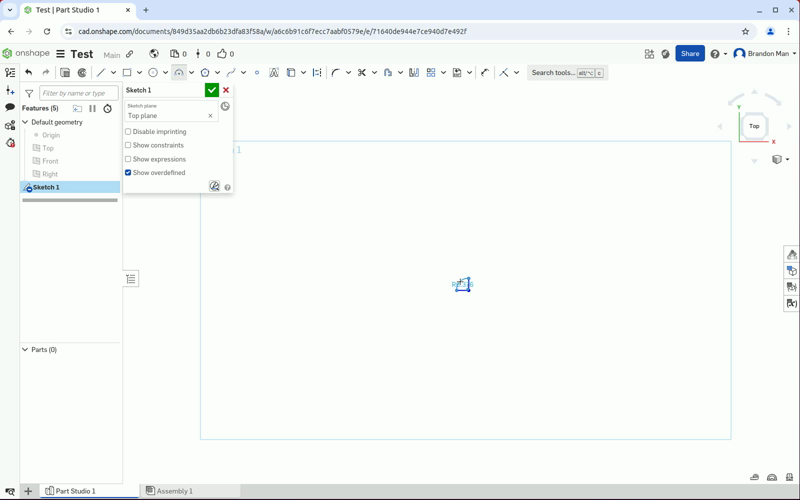
scroll(6)
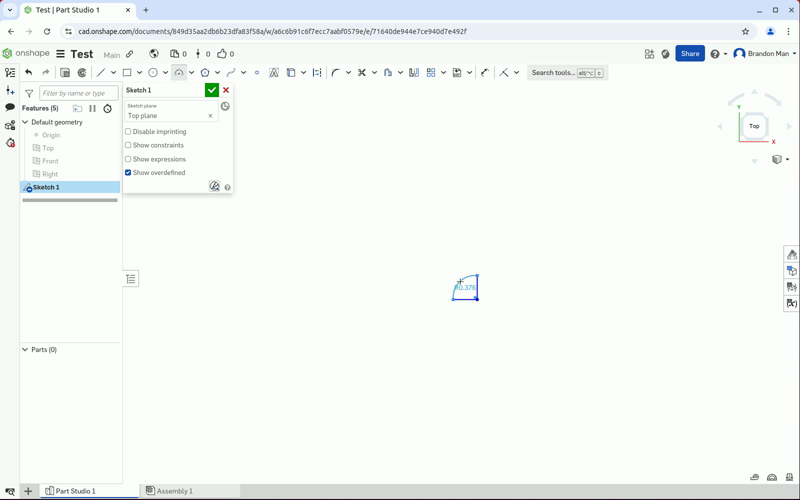
click(460, 281)
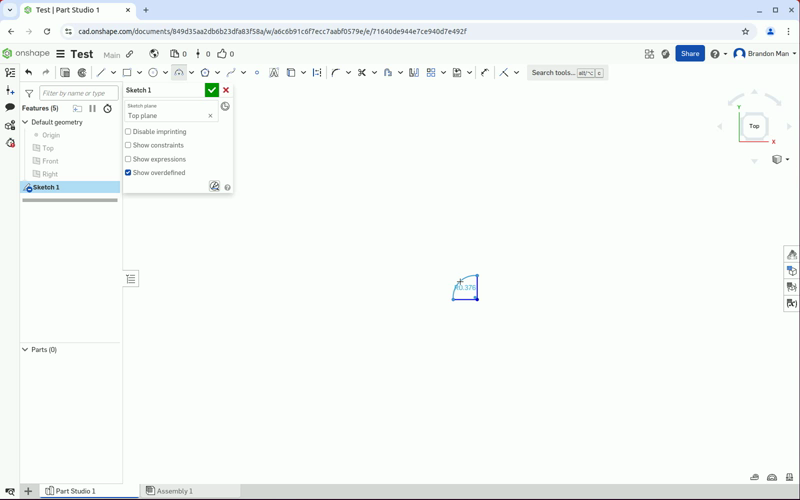
scroll(-6)
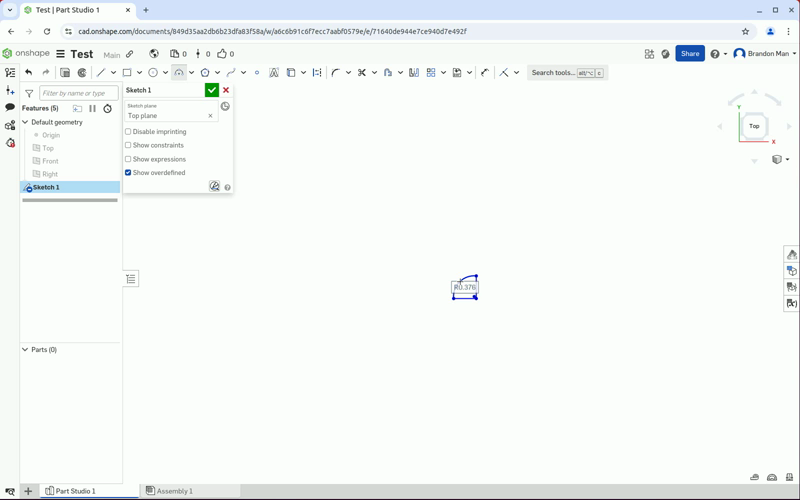
scroll(-6)
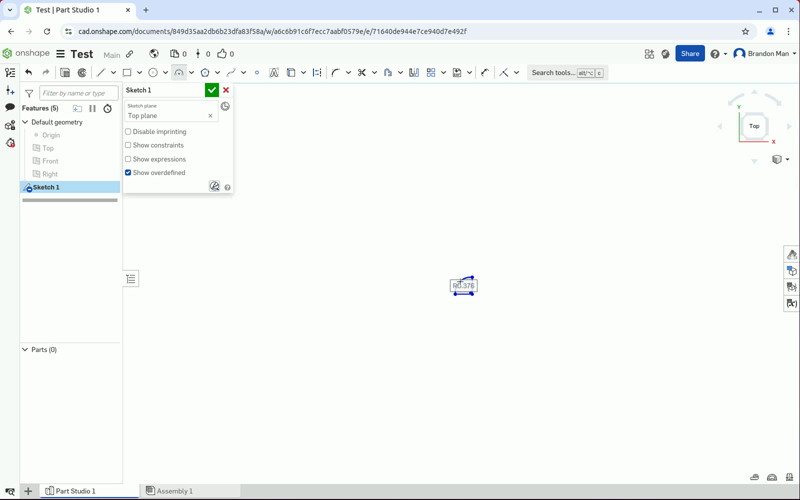
scroll(-6)
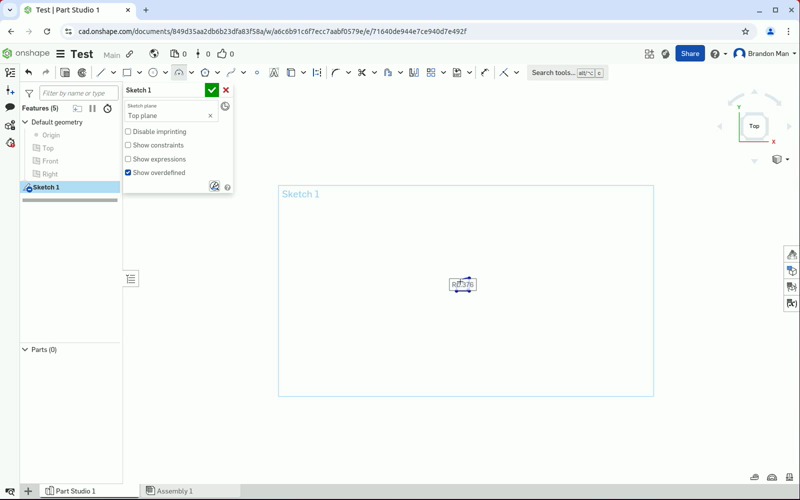
scroll(-6)
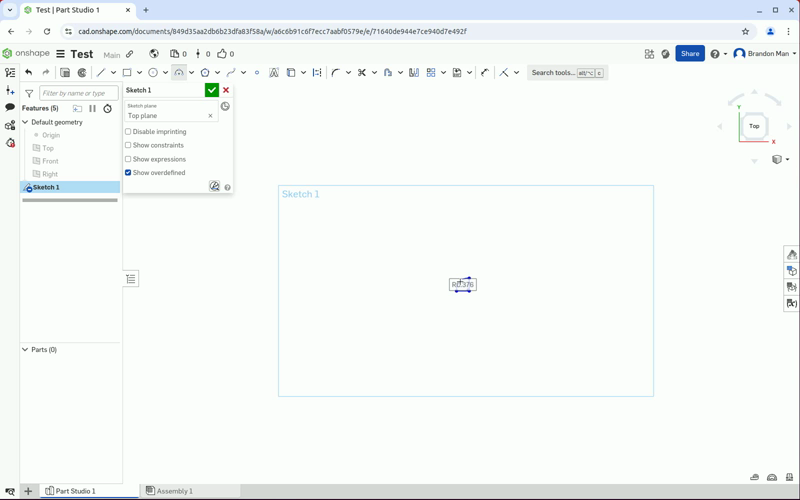
scroll(-6)
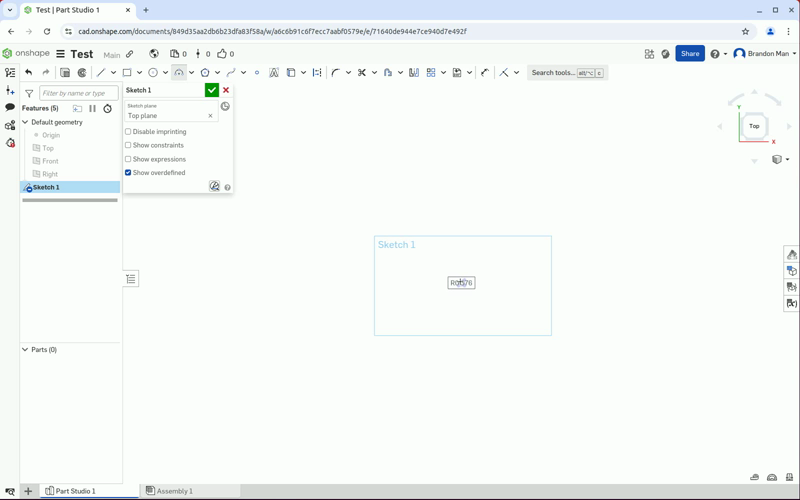
scroll(-6)
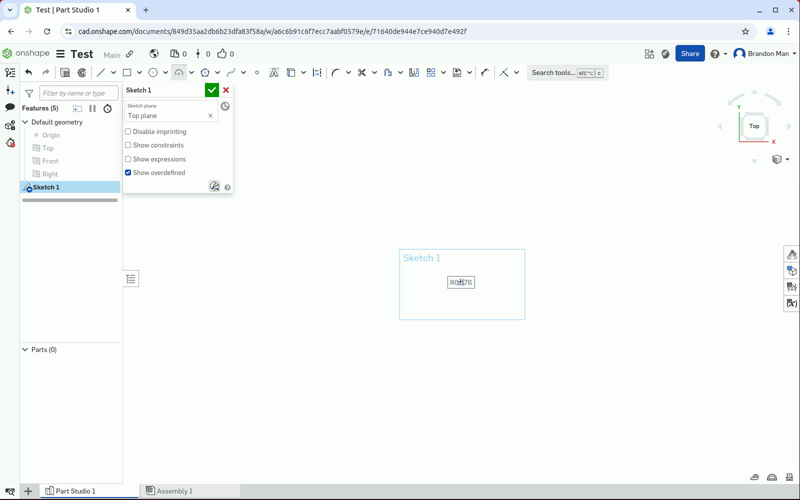
scroll(-6)
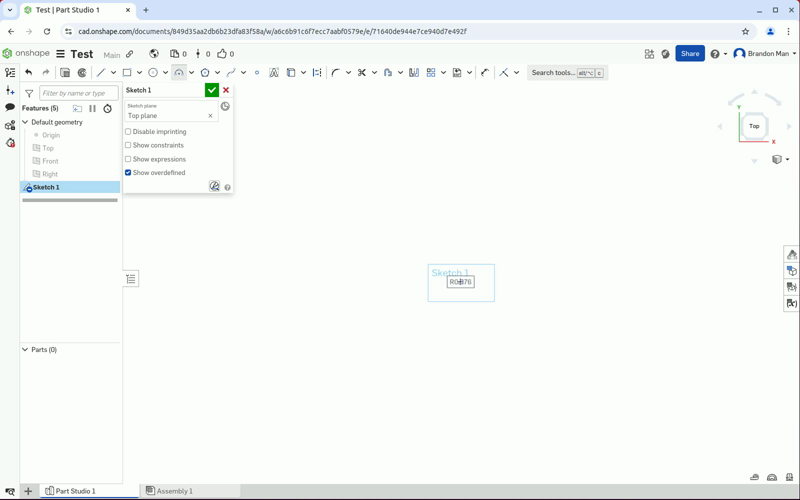
key_up(shift)
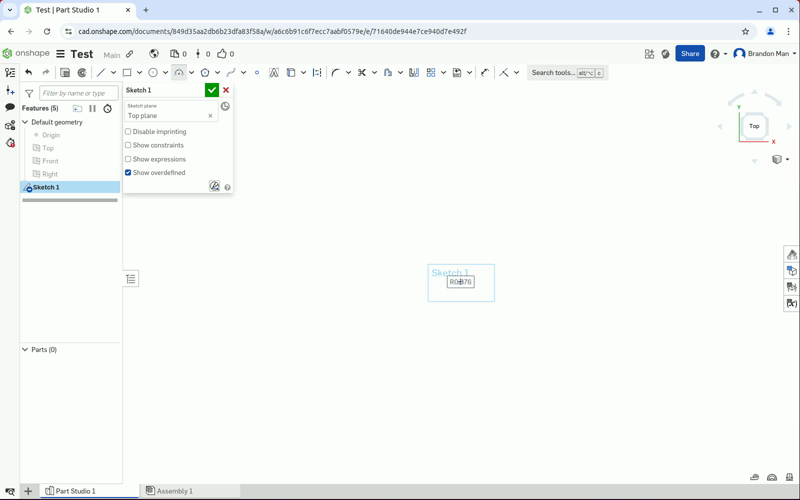
key(esc)
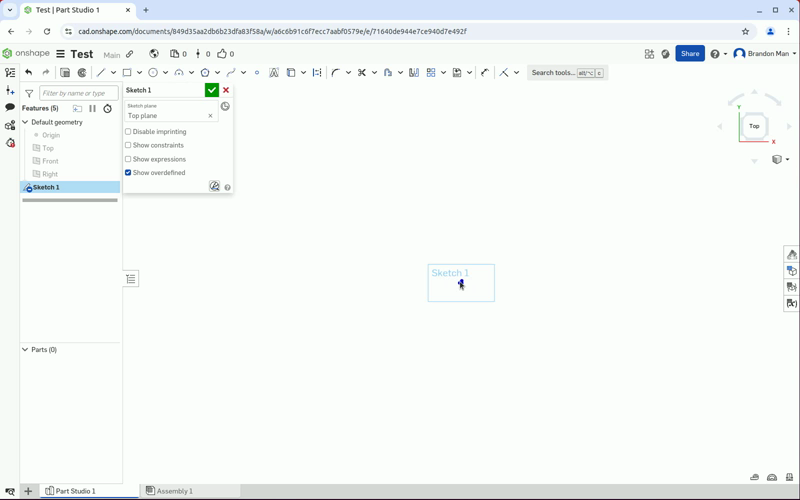
mouse_move(461, 281)
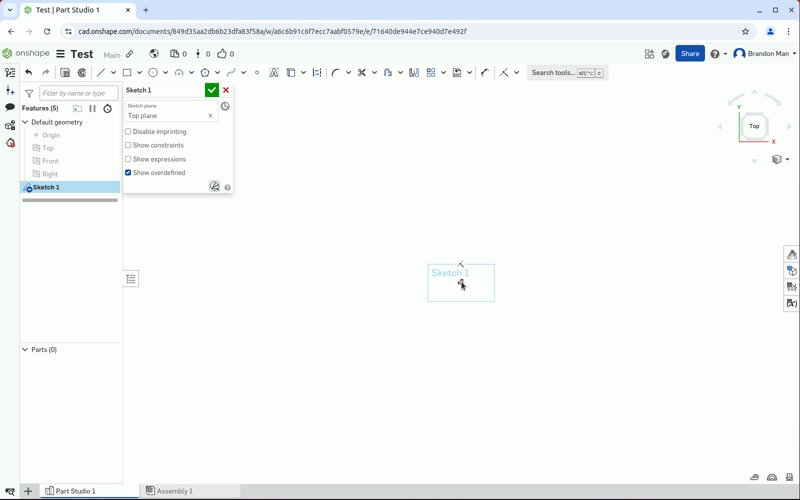
scroll(6)
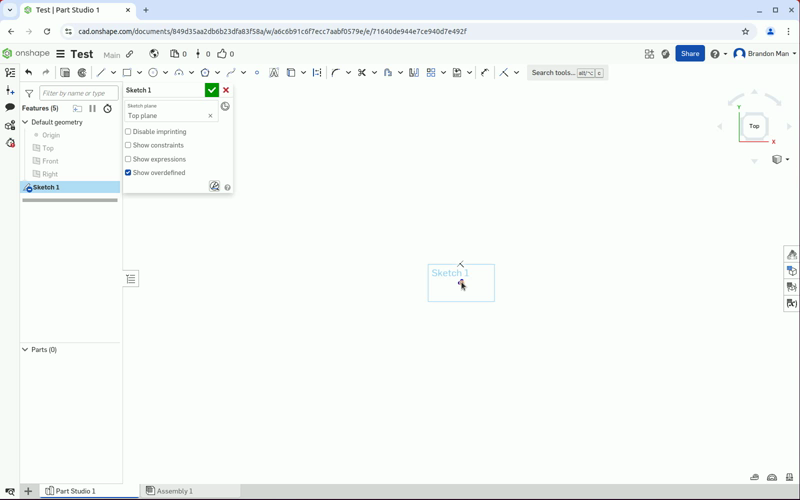
scroll(6)
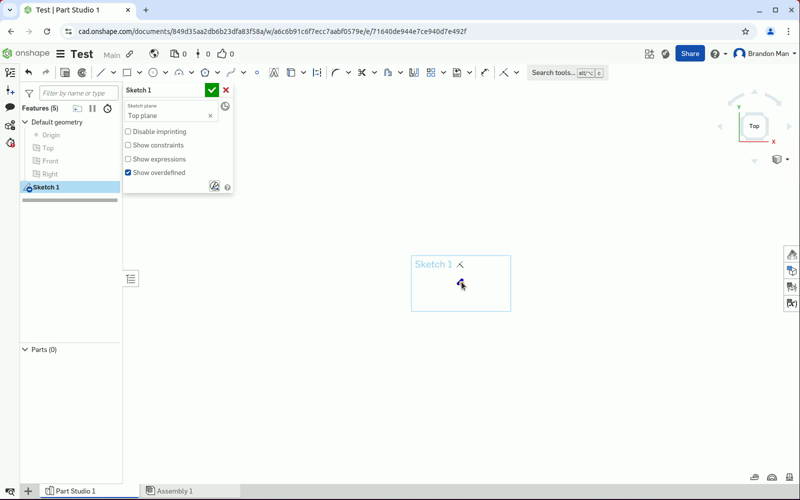
scroll(6)
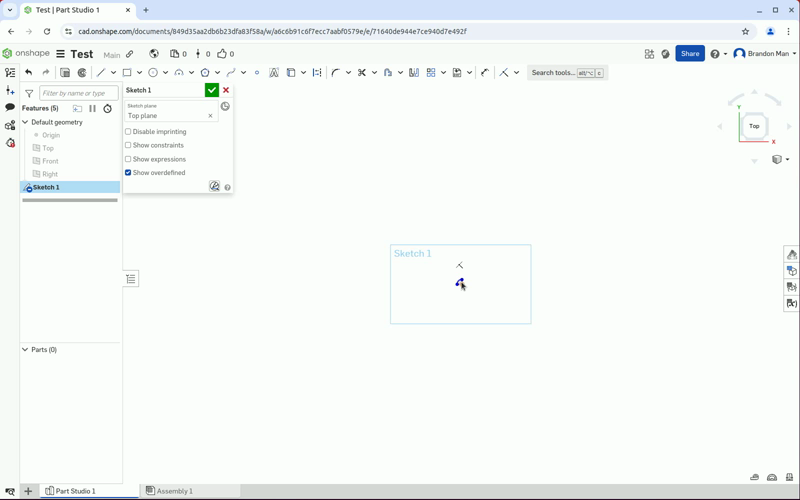
scroll(6)
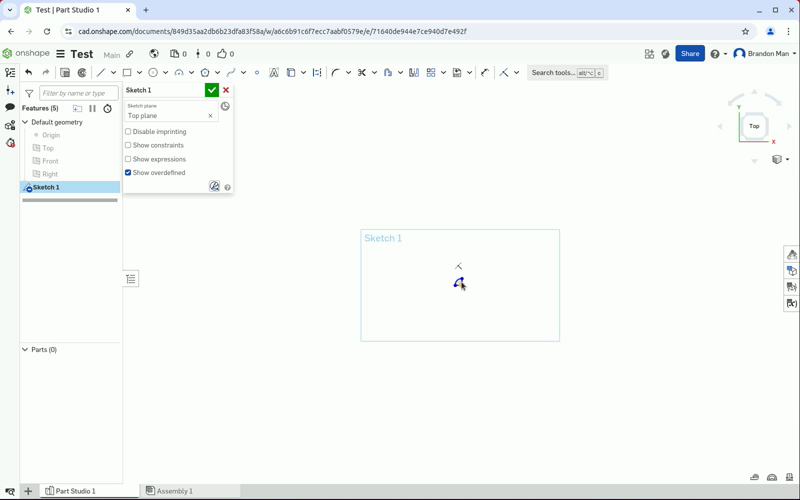
scroll(6)
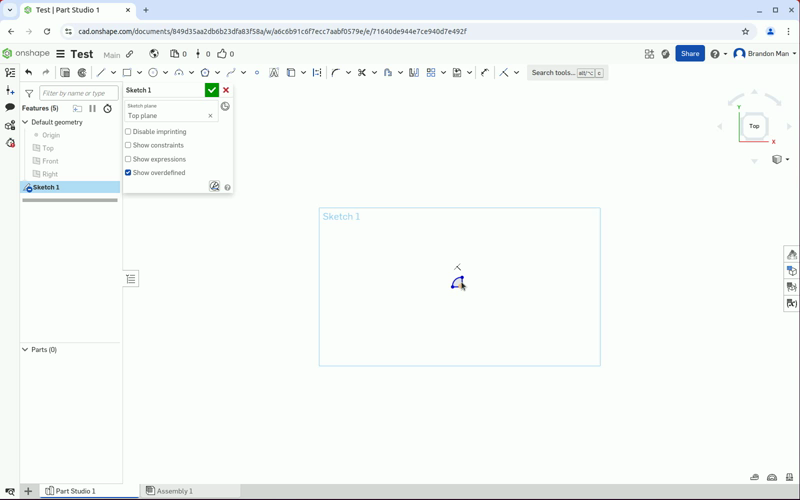
scroll(6)
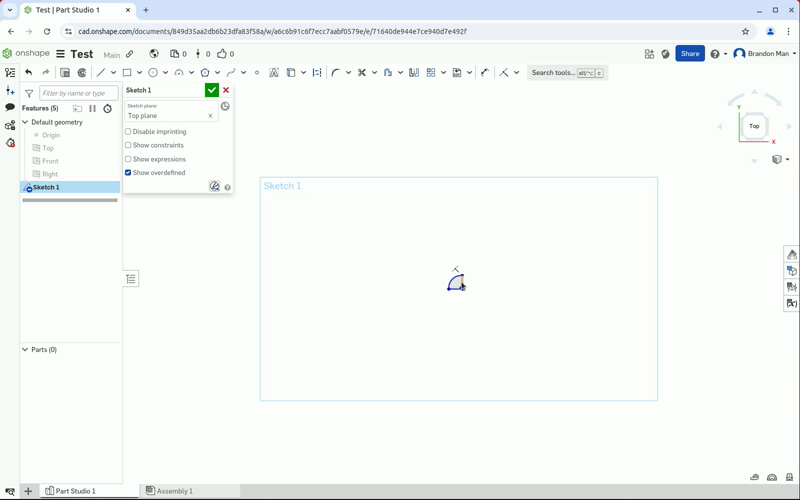
scroll(6)
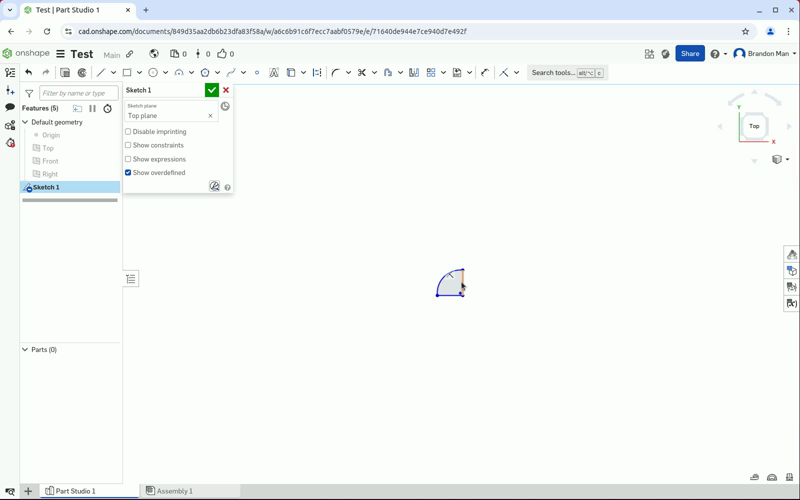
click(461, 281)
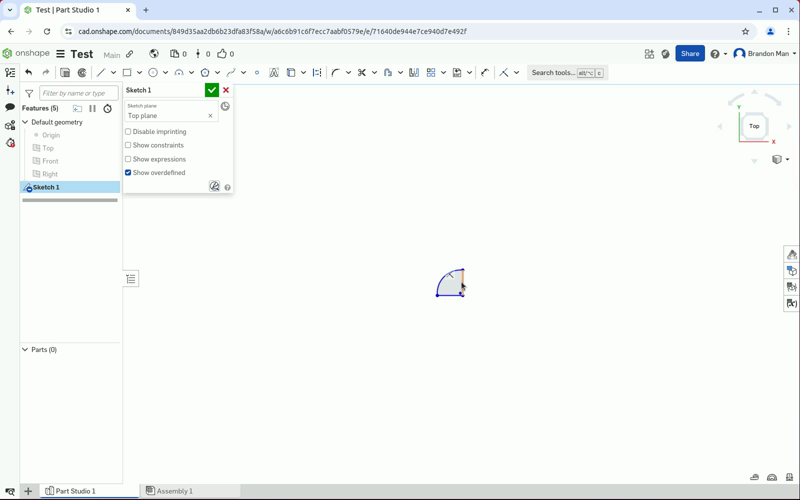
scroll(-6)
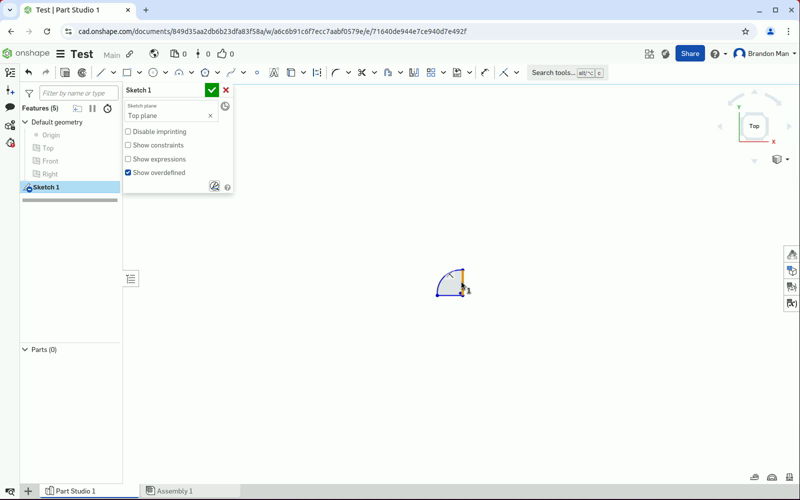
scroll(-6)
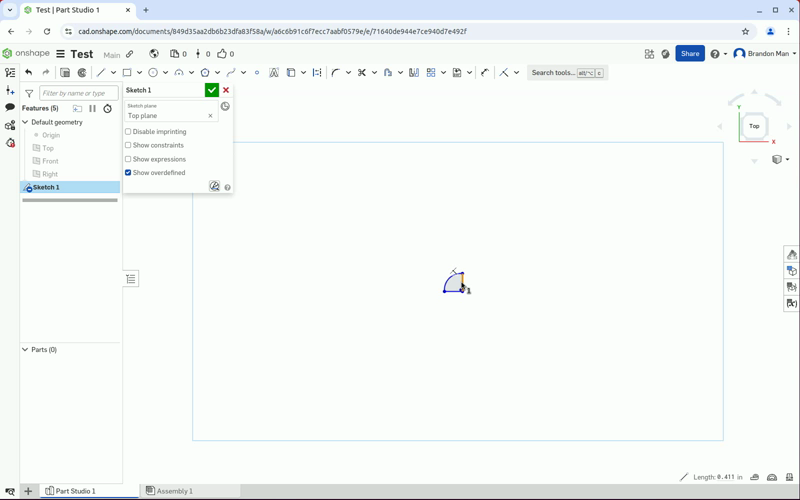
scroll(-6)
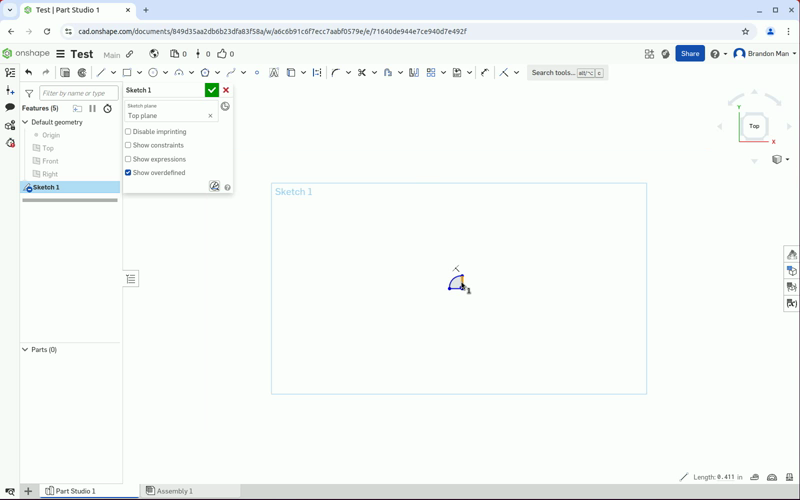
scroll(-6)
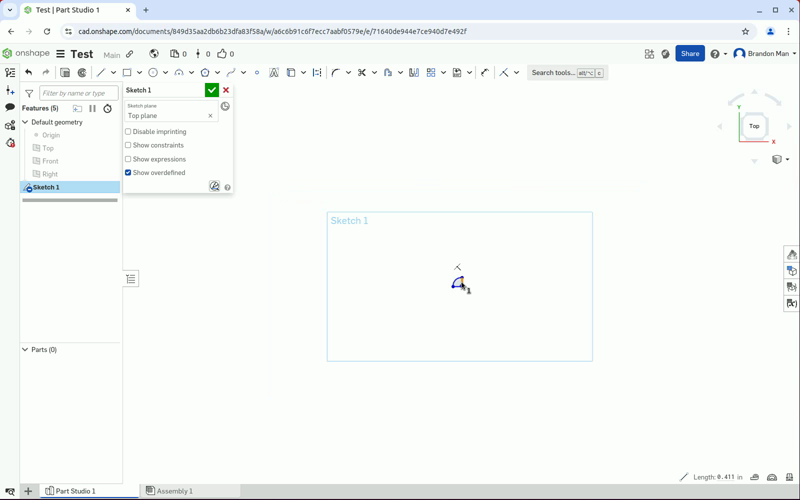
scroll(-6)
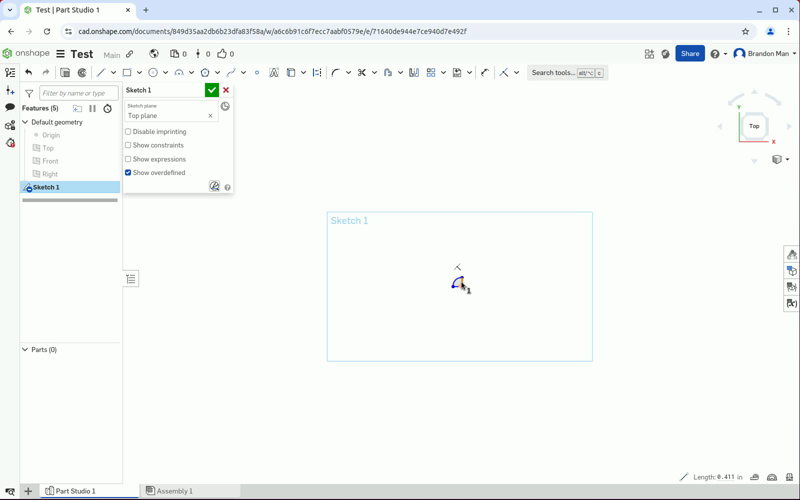
scroll(-6)
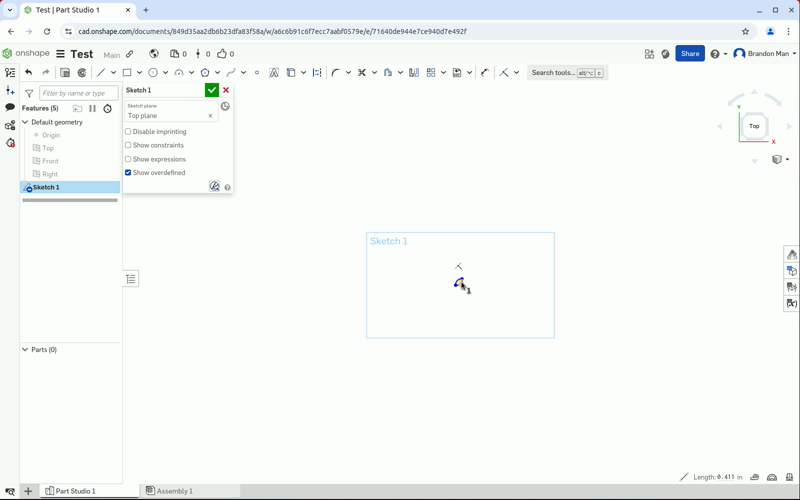
scroll(-6)
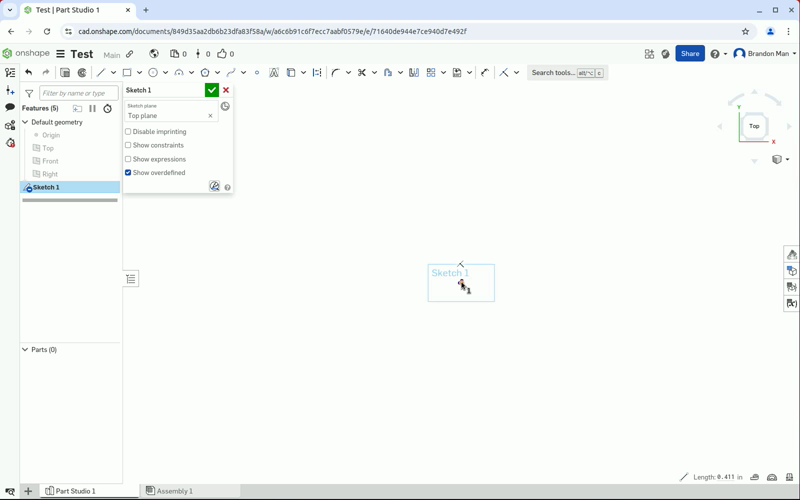
mouse_move(73, 352)
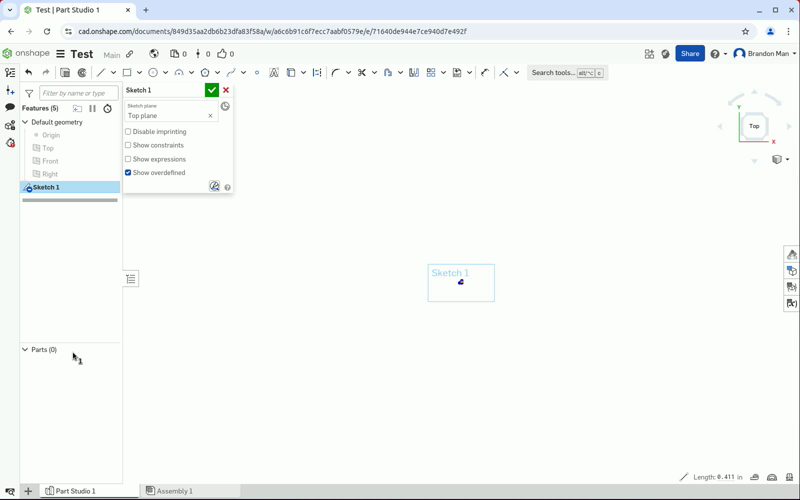
key(shift+y)
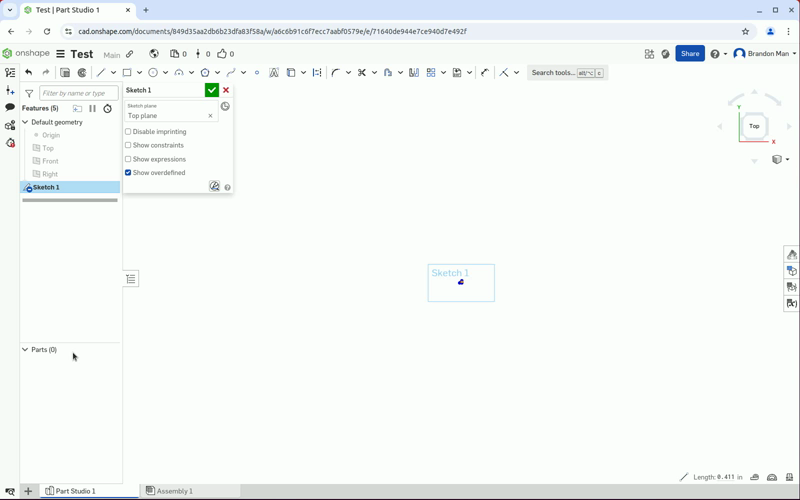
key(shift+e)
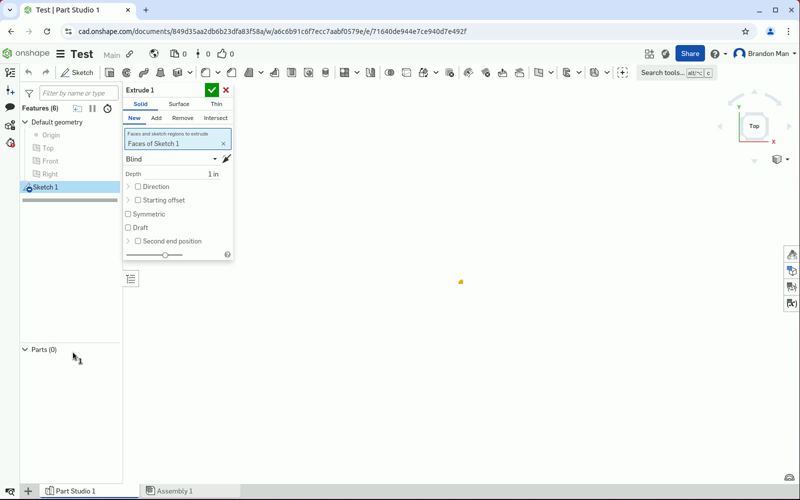
mouse_move(143, 106)
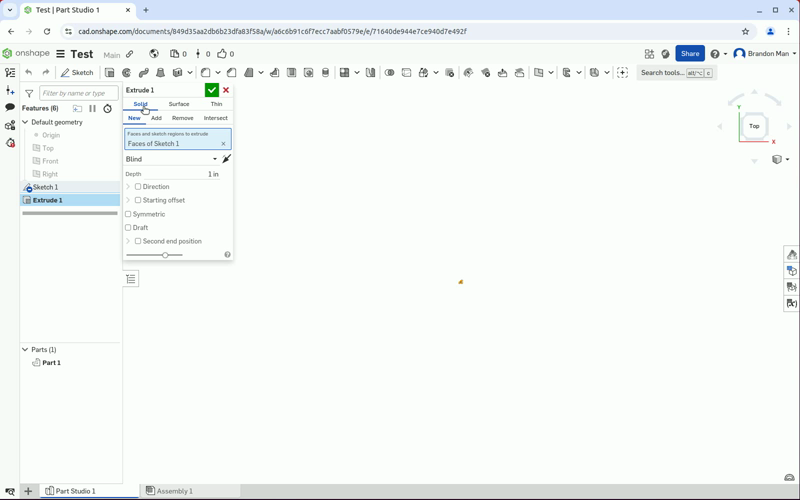
click(143, 106)
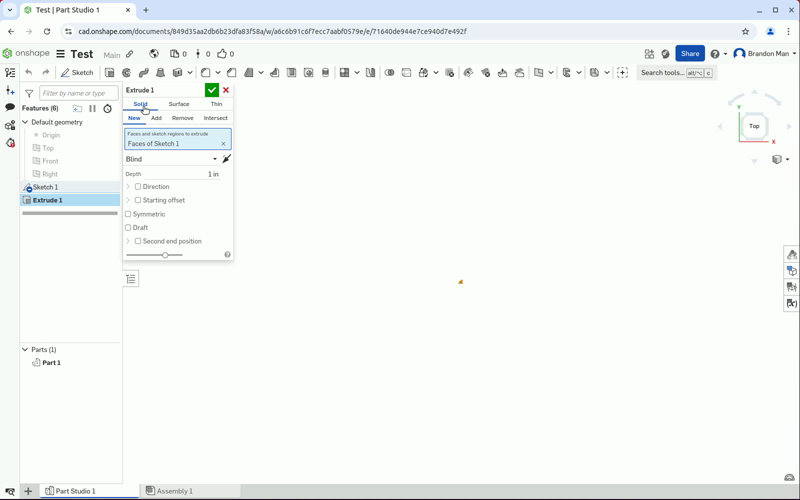
mouse_move(137, 120)
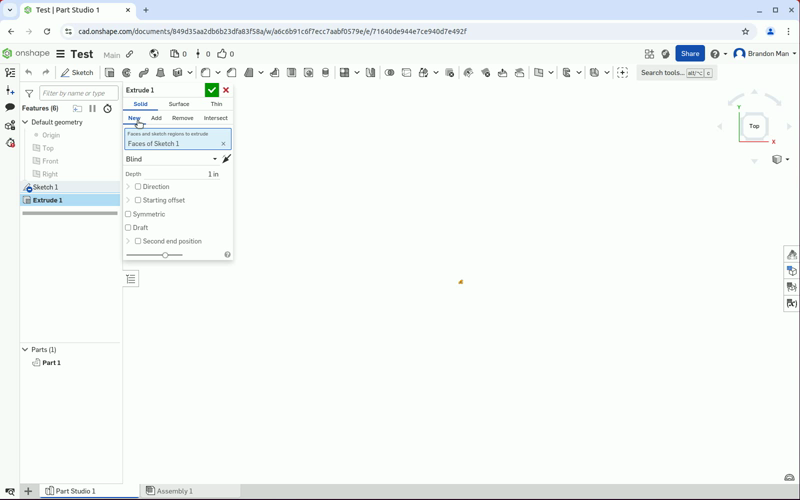
click(137, 120)
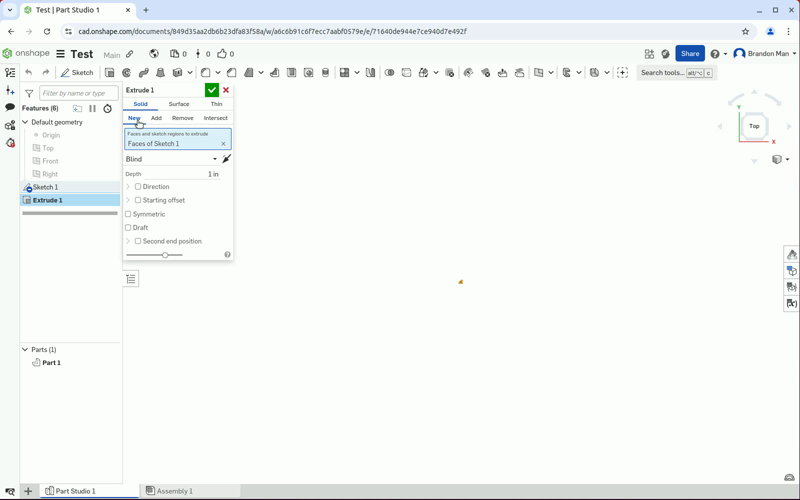
key(tab, 4)
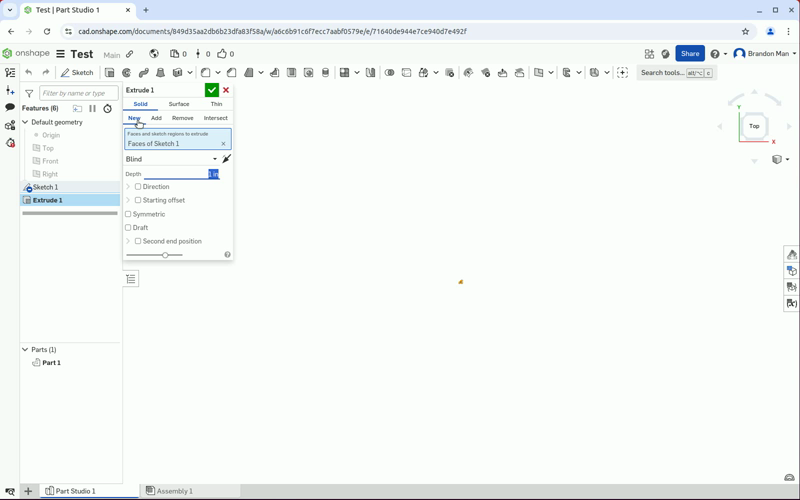
text(23.108)
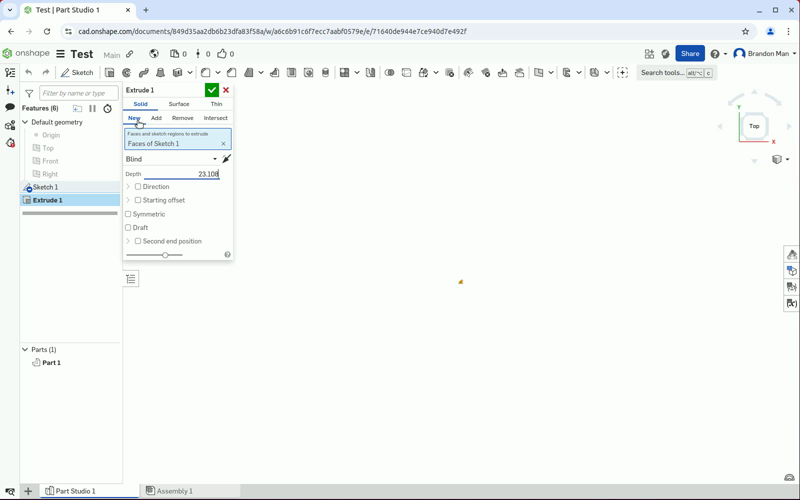
key(enter)
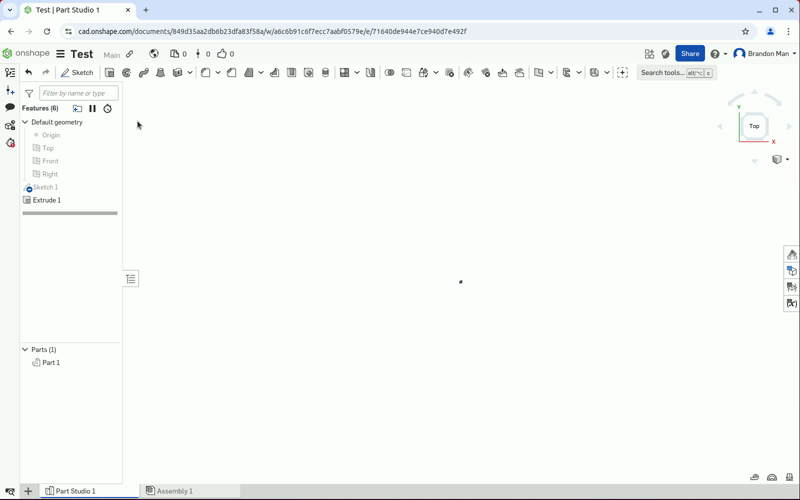
key(shift+h)
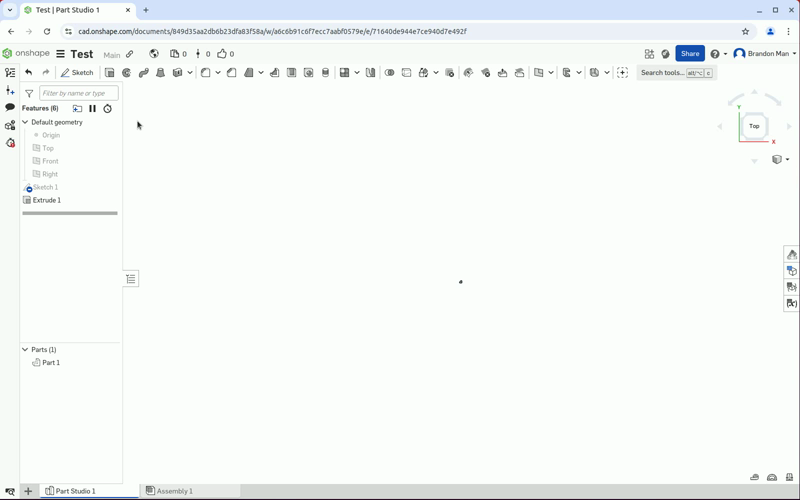
key(shift+h)
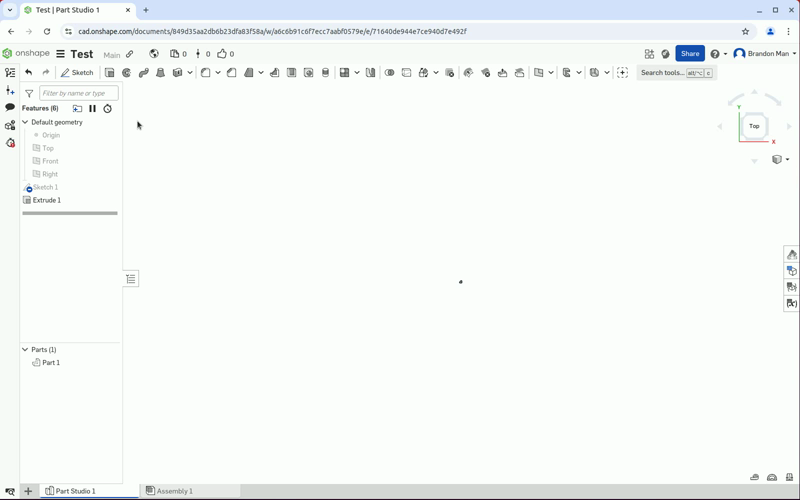
mouse_move(73, 189)
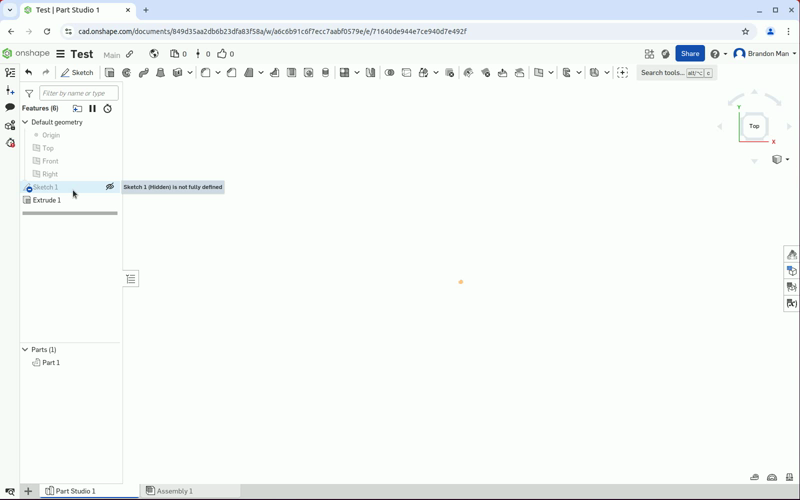
click(73, 189)
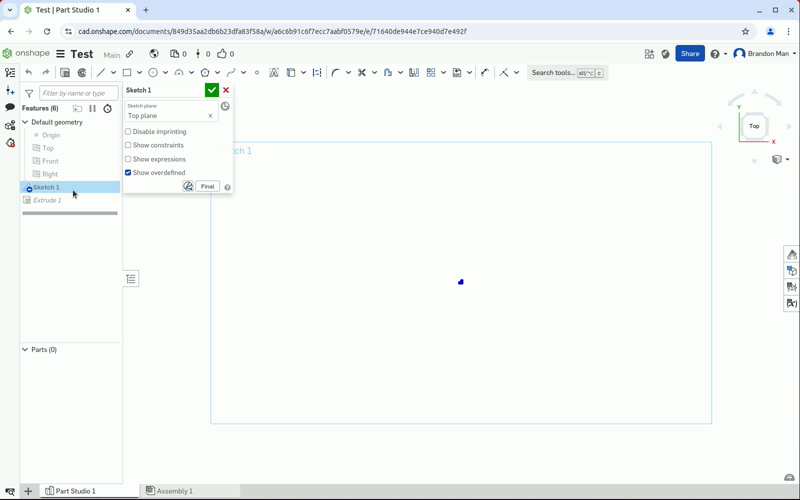
mouse_move(229, 92)
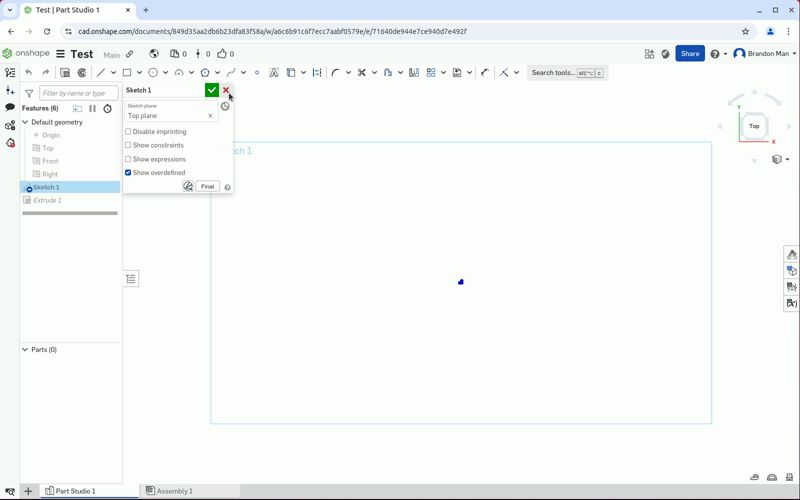
click(229, 92)
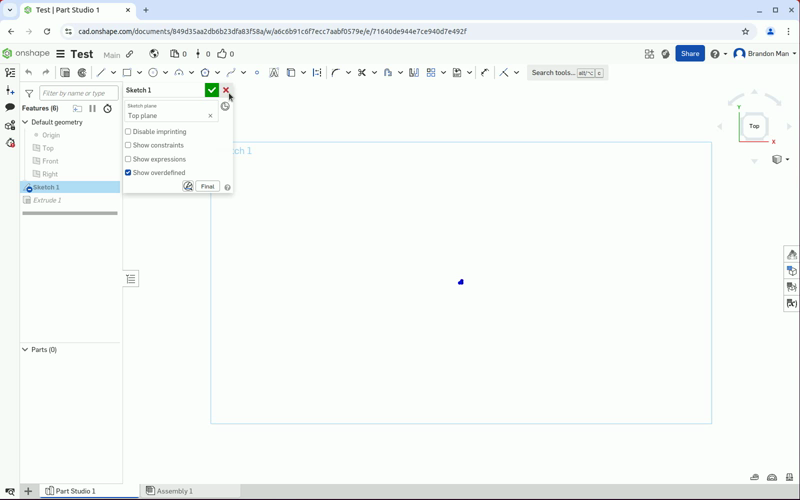
key(shift+s)
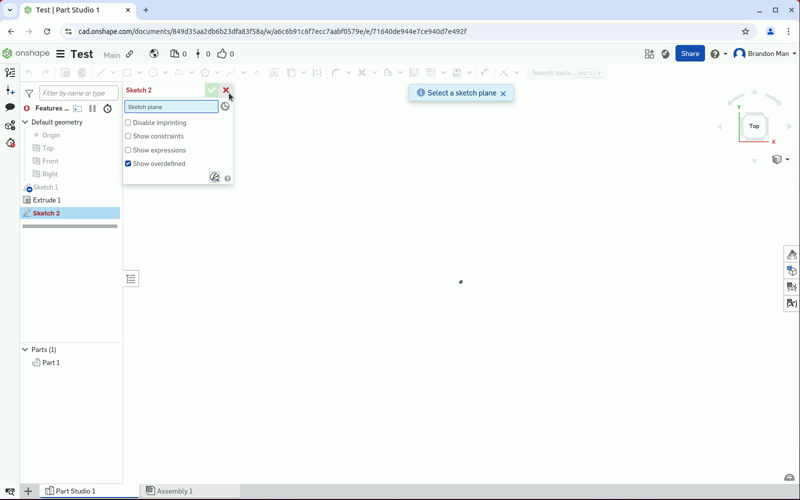
mouse_move(73, 150)
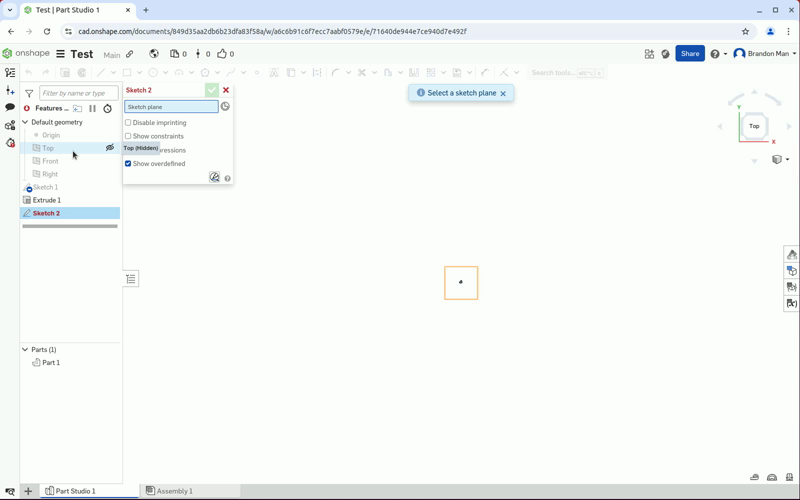
click(73, 150)
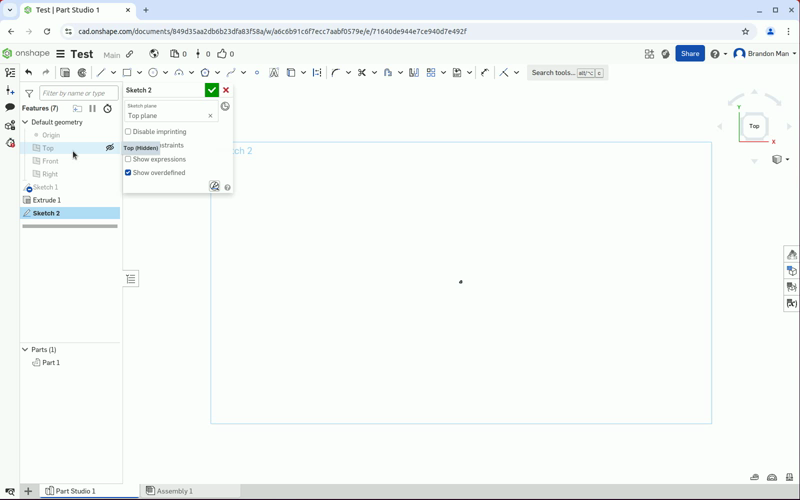
mouse_move(73, 352)
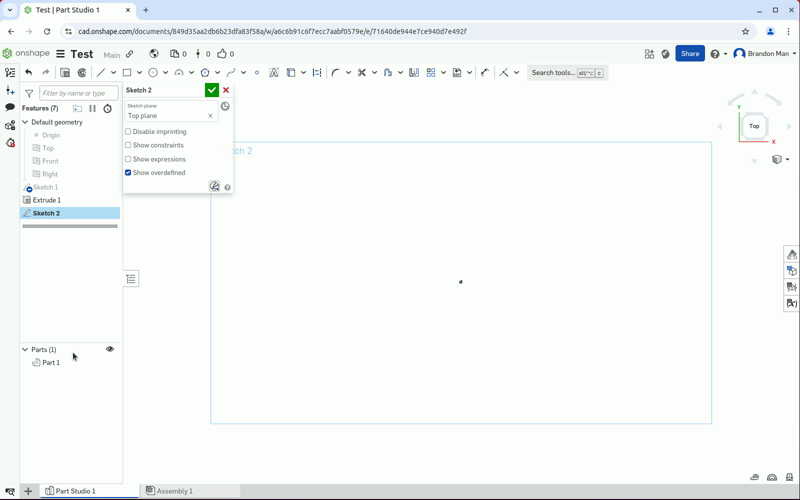
key(y)
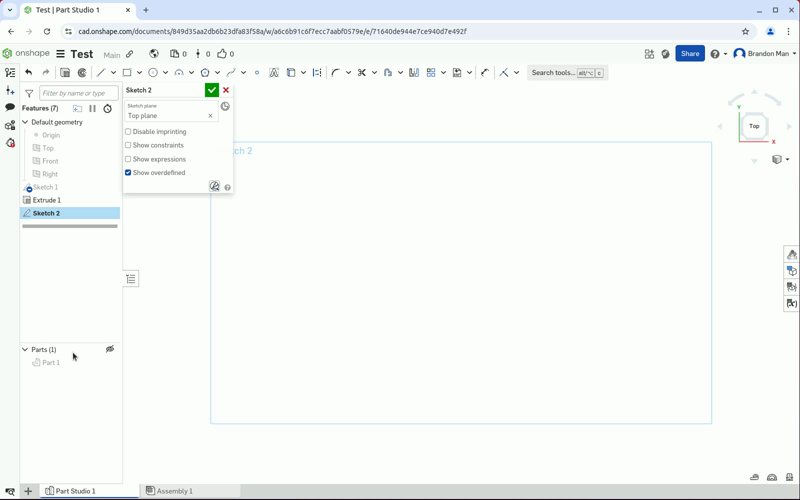
key(l)
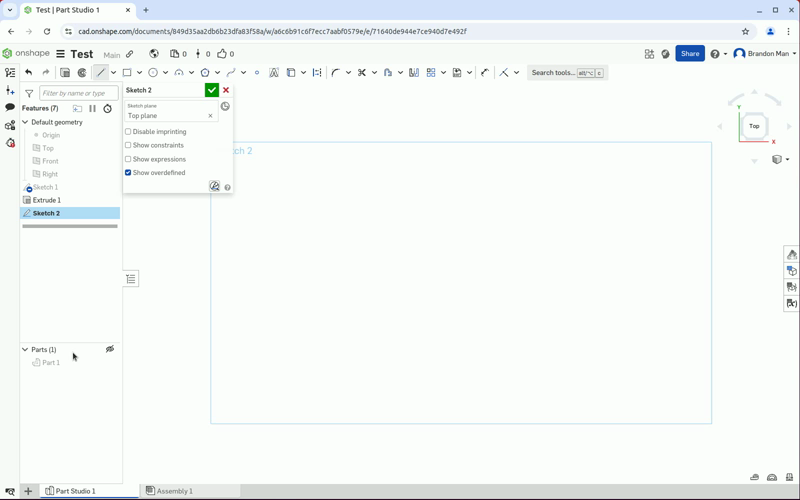
key_down(shift)
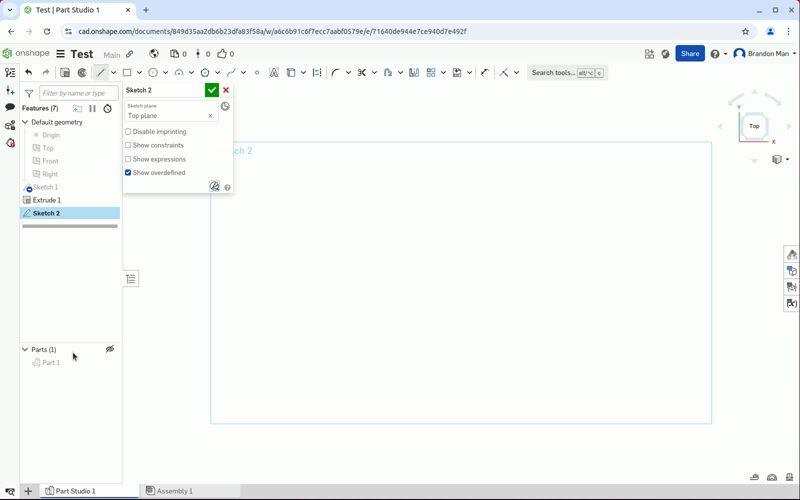
mouse_move(460, 282)
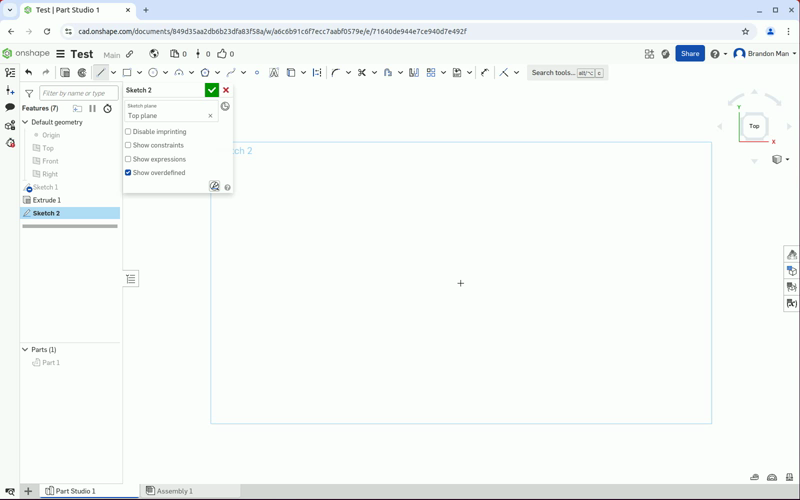
click(460, 282)
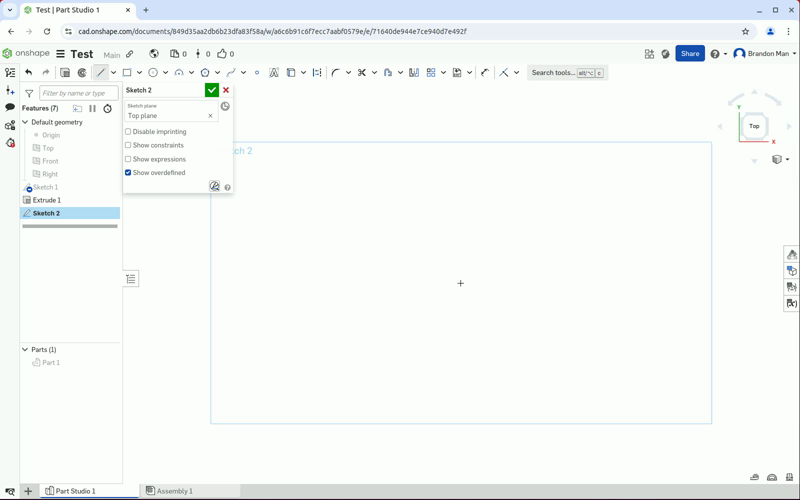
key_up(shift)
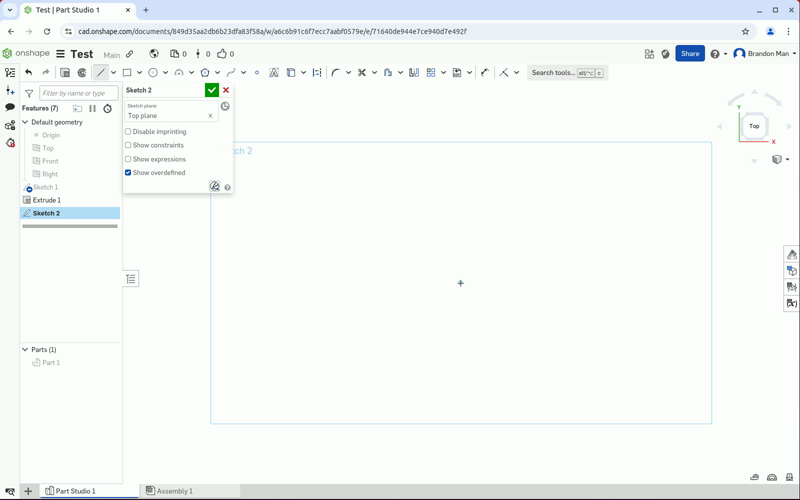
key_down(shift)
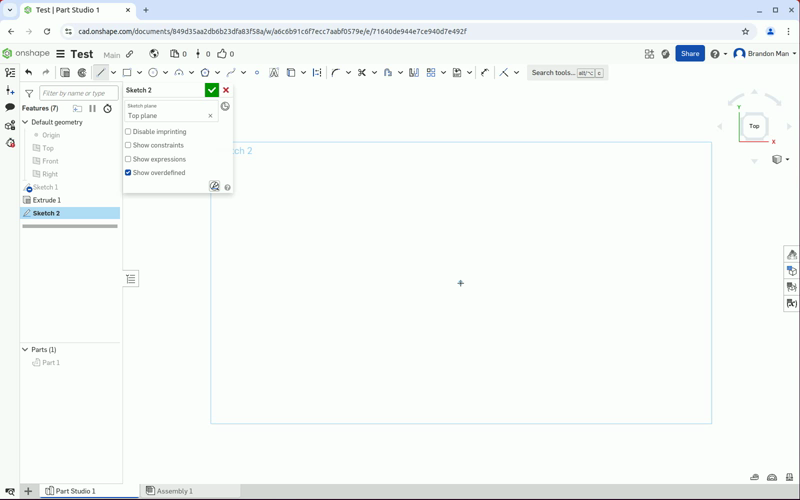
mouse_move(490, 282)
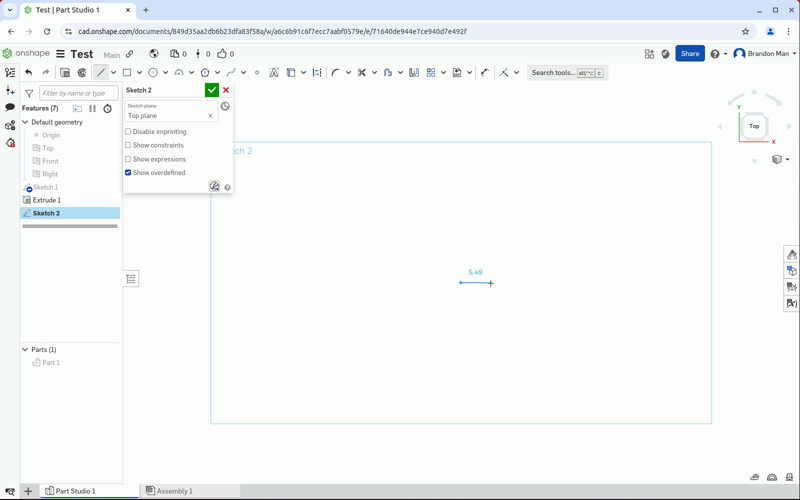
mouse_move(463, 282)
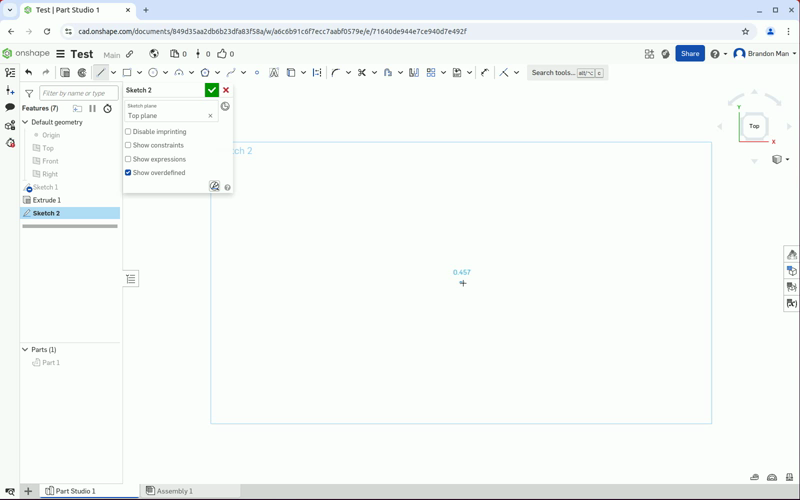
scroll(6)
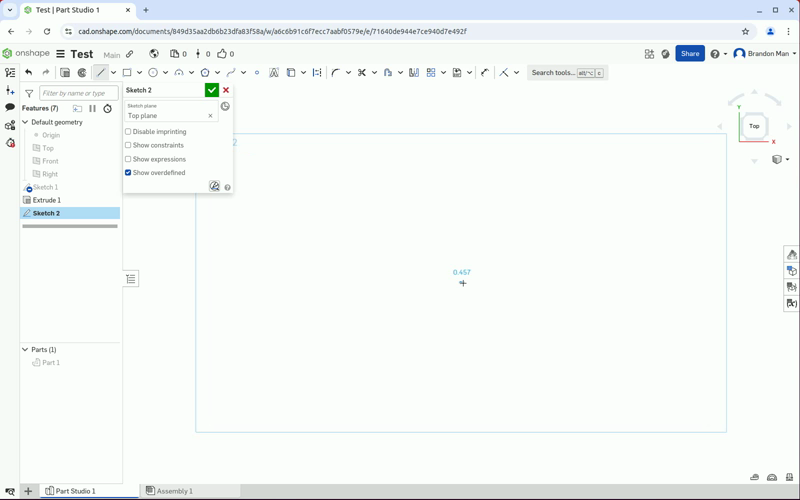
scroll(6)
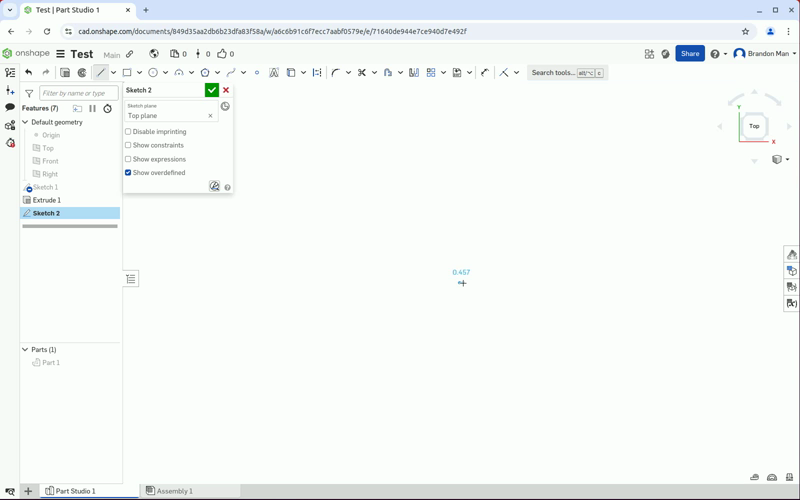
scroll(6)
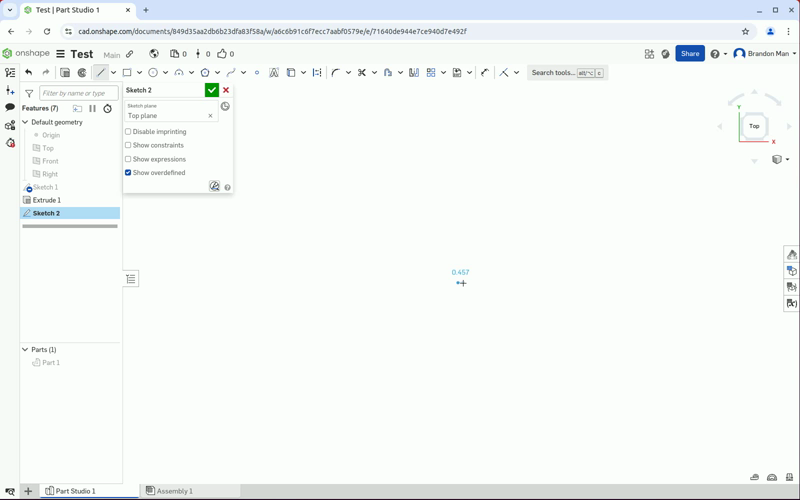
scroll(6)
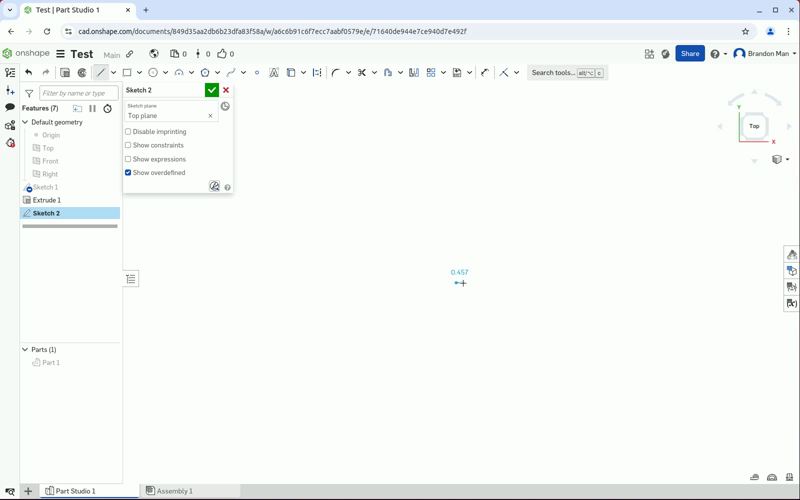
scroll(6)
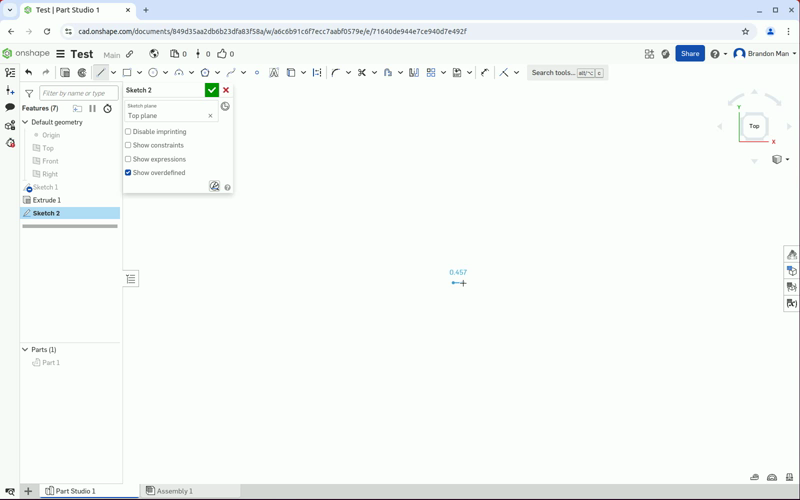
scroll(6)
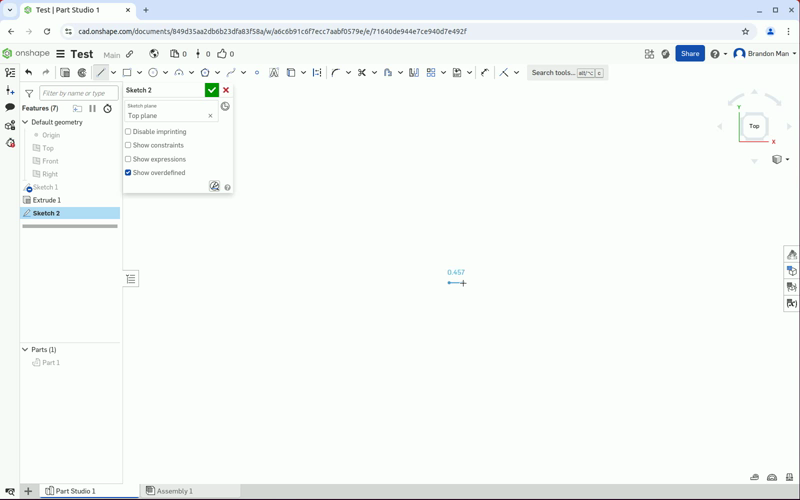
scroll(6)
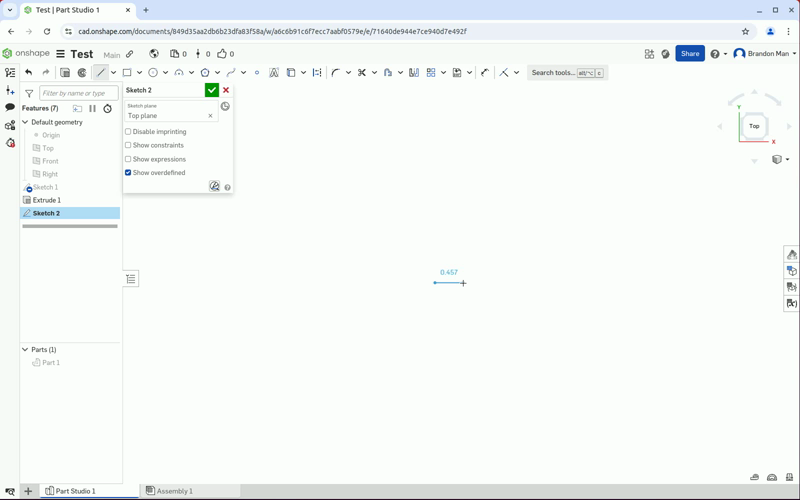
click(463, 282)
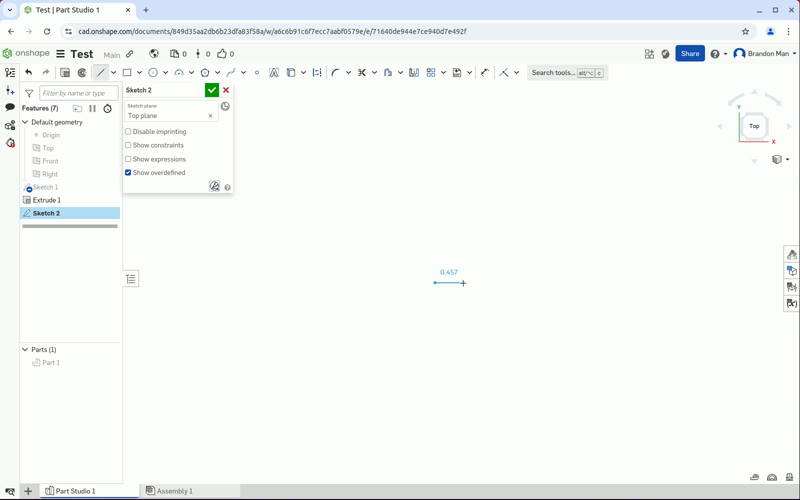
scroll(-6)
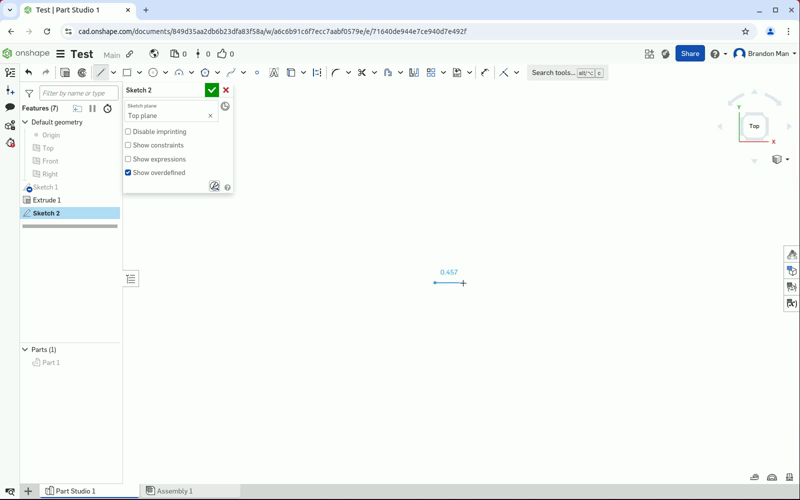
scroll(-6)
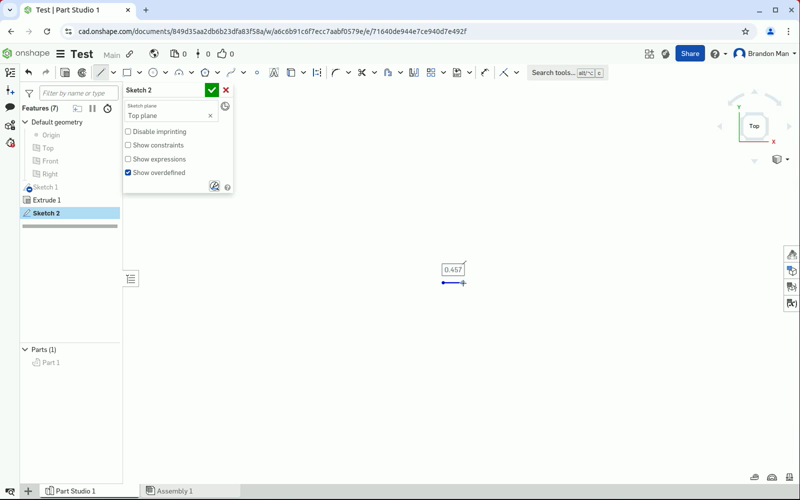
scroll(-6)
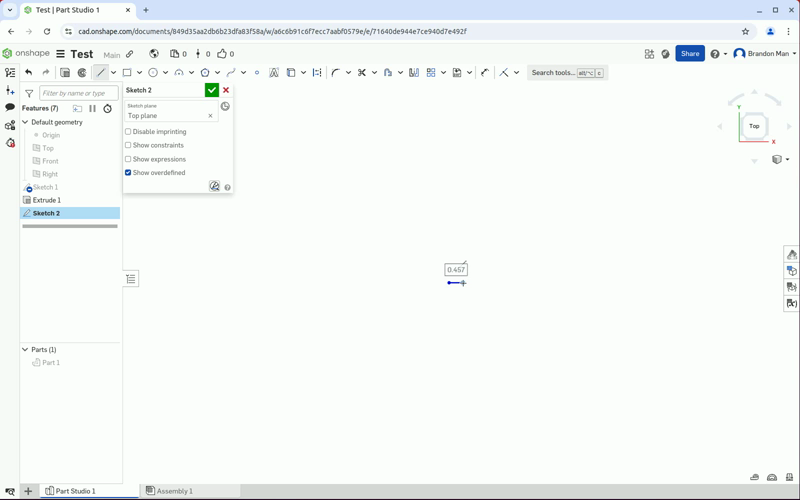
scroll(-6)
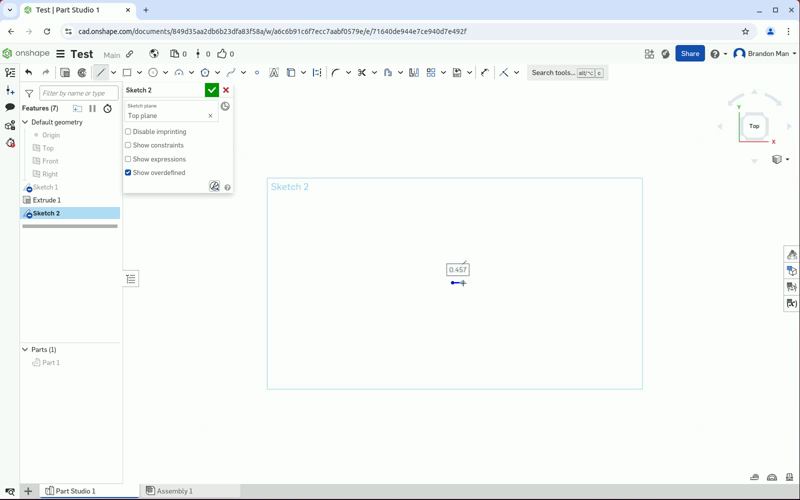
scroll(-6)
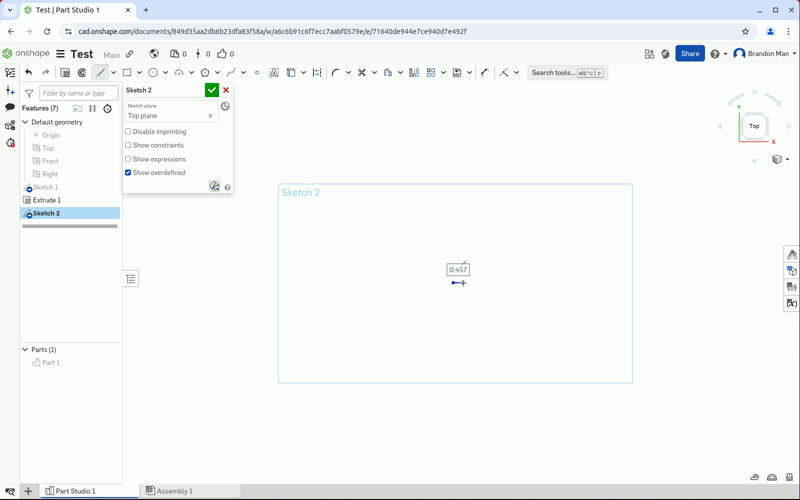
scroll(-6)
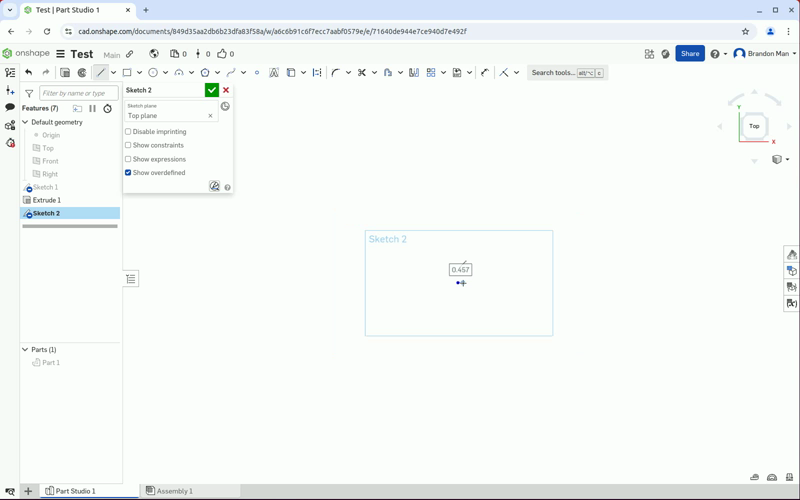
scroll(-6)
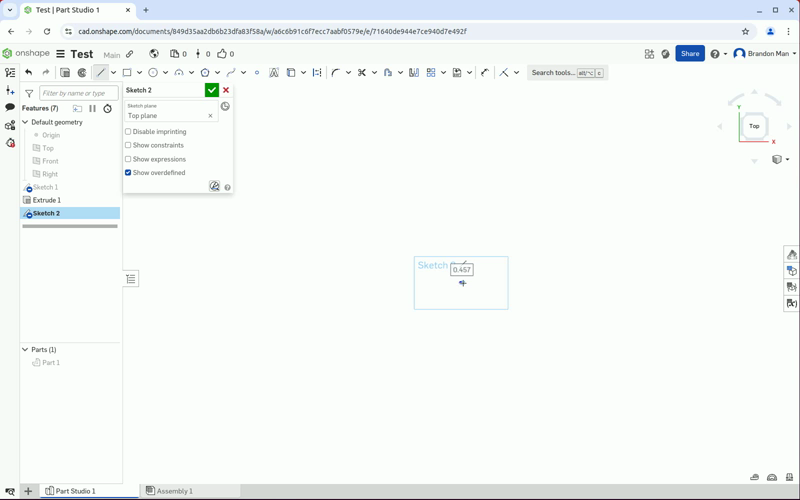
key_up(shift)
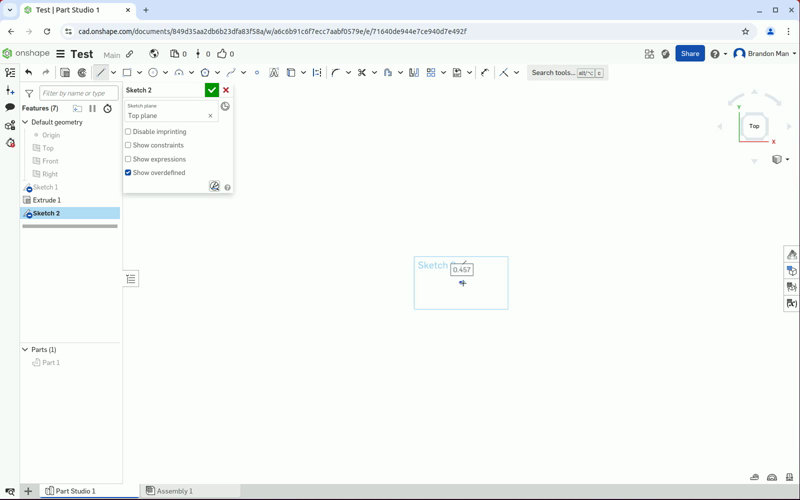
key(esc)
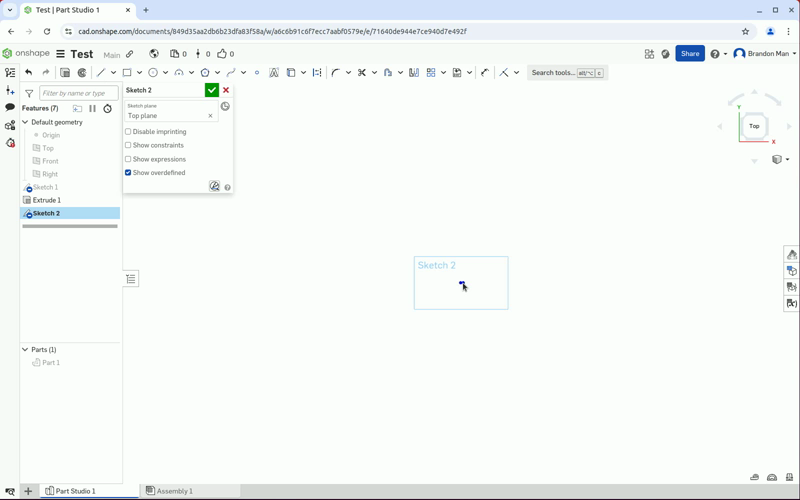
key(a)
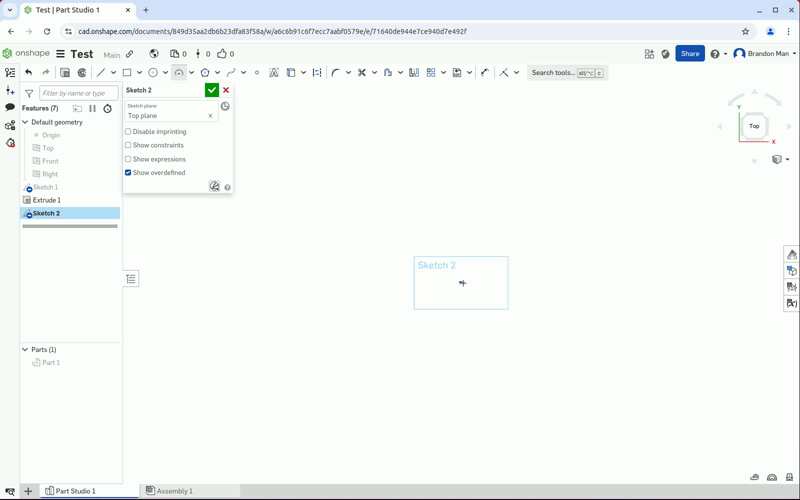
mouse_move(463, 282)
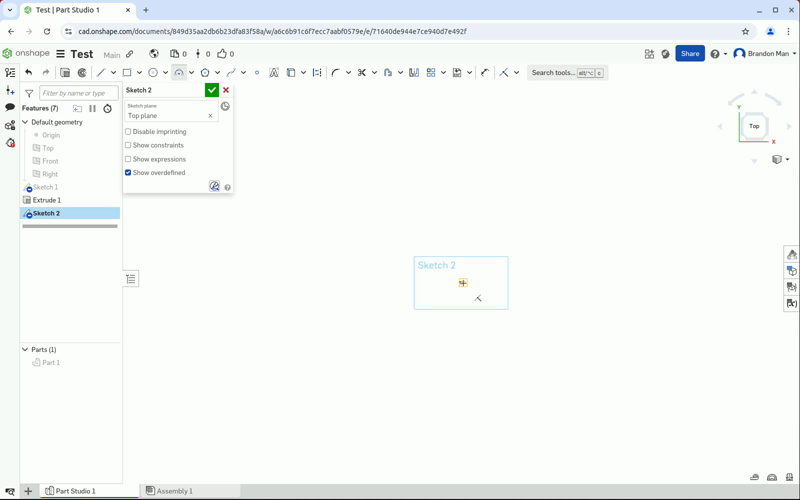
scroll(6)
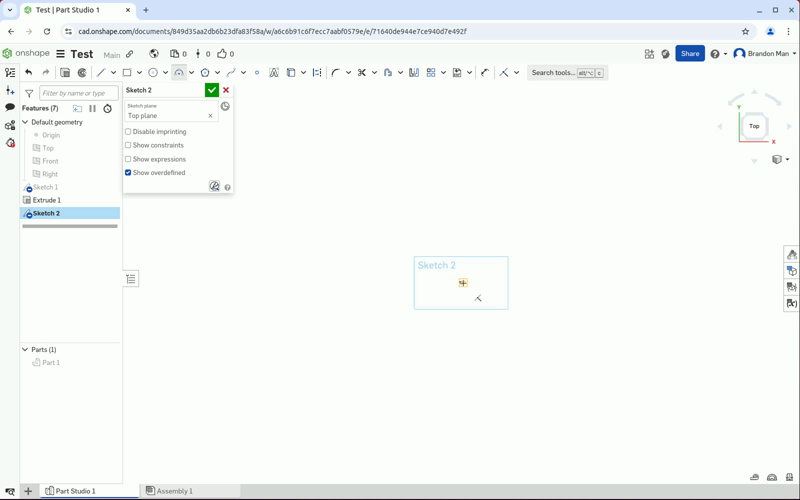
scroll(6)
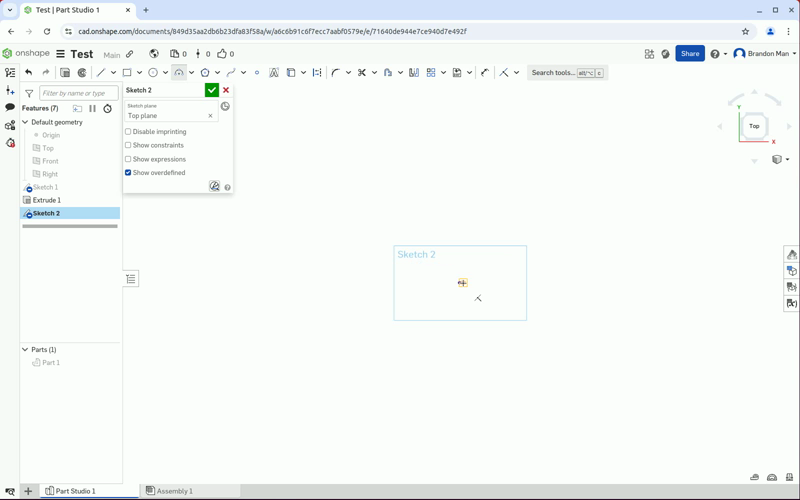
scroll(6)
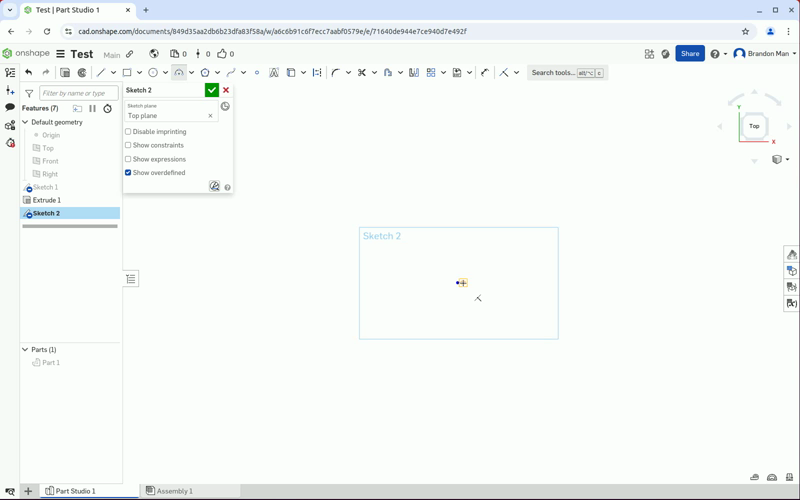
scroll(6)
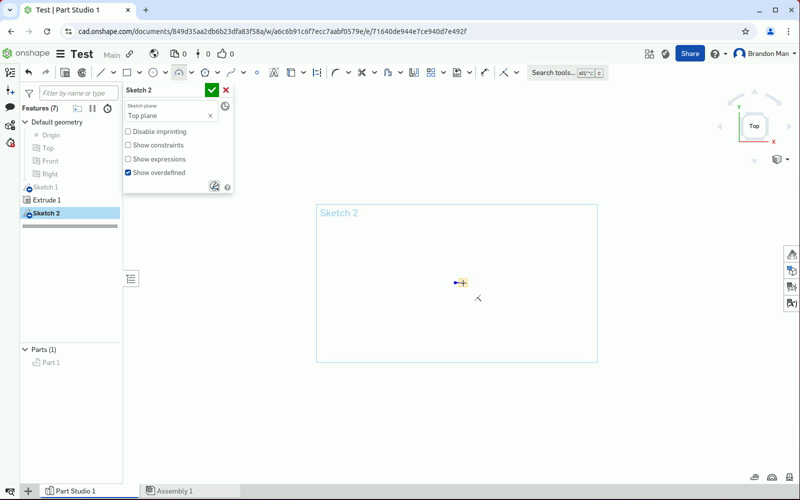
scroll(6)
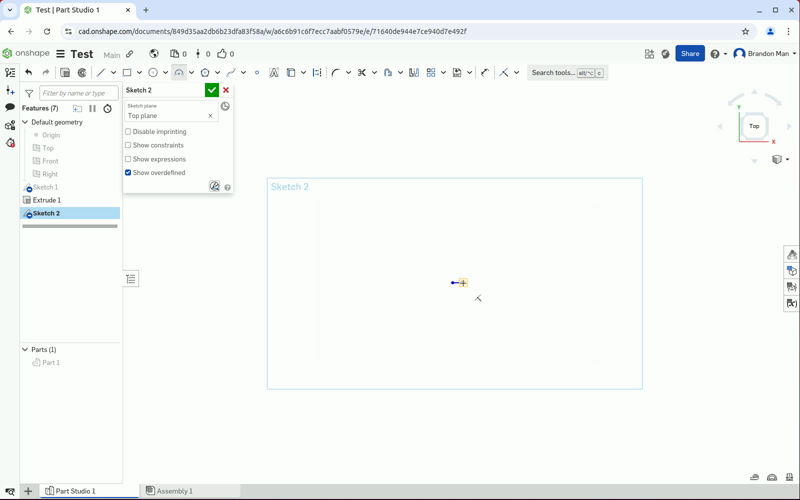
scroll(6)
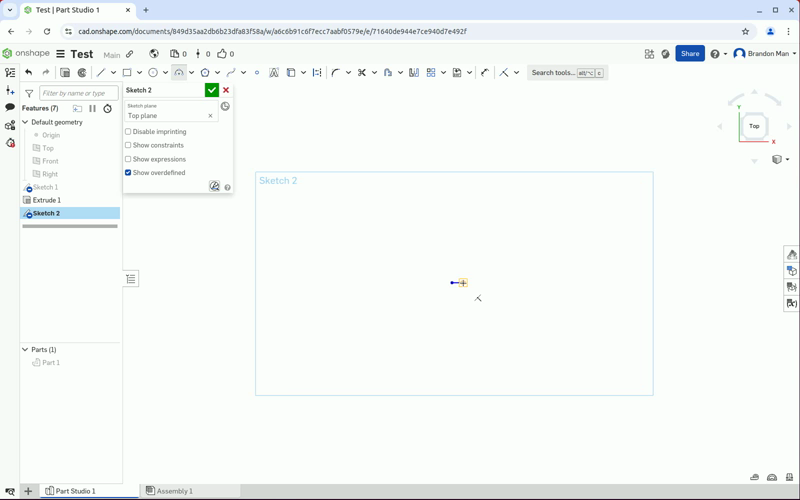
scroll(6)
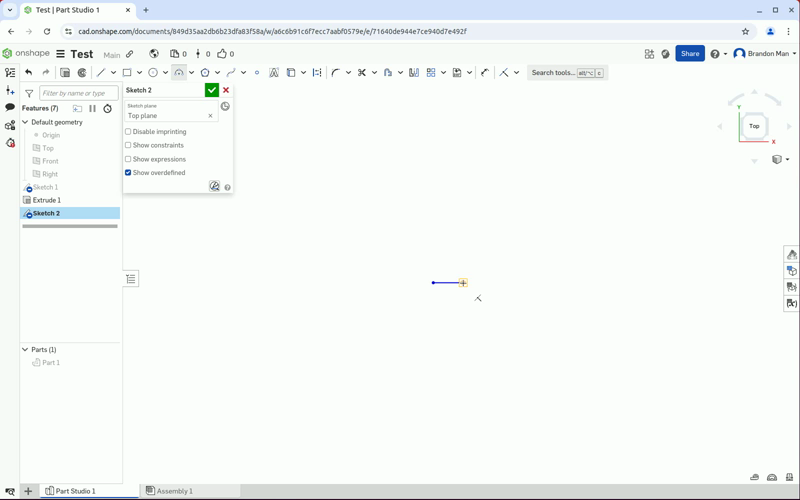
click(463, 282)
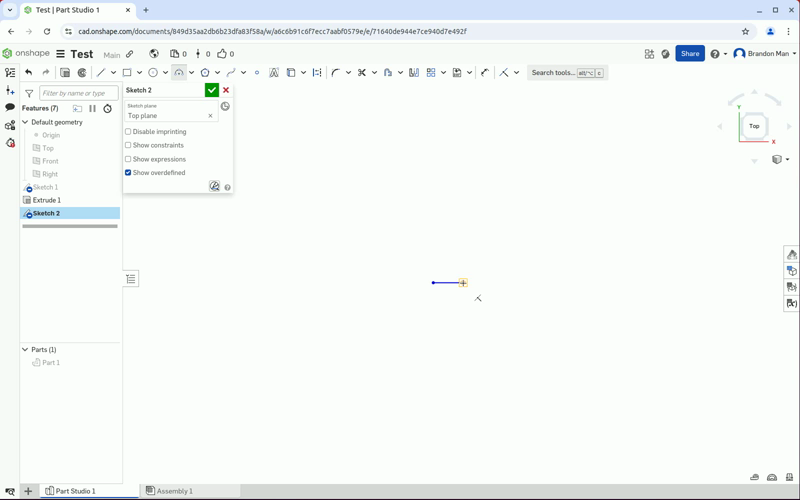
scroll(-6)
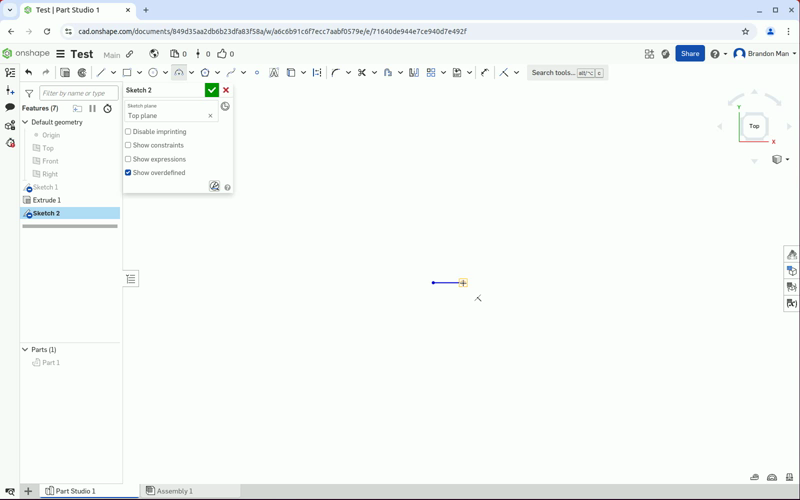
scroll(-6)
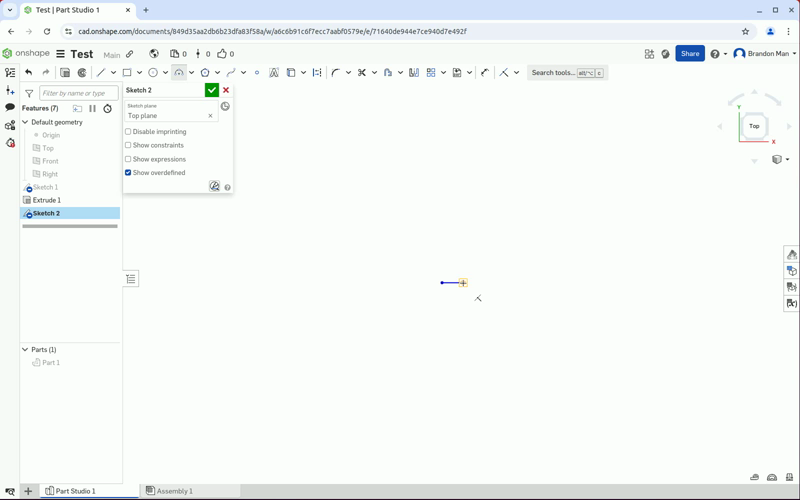
scroll(-6)
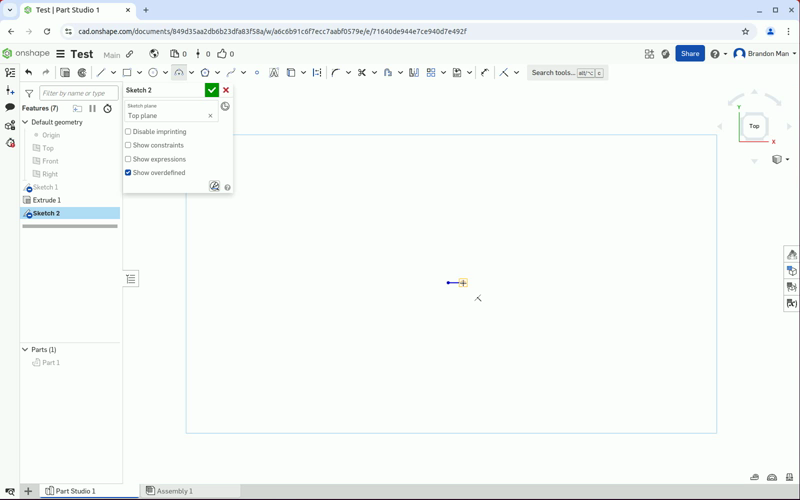
scroll(-6)
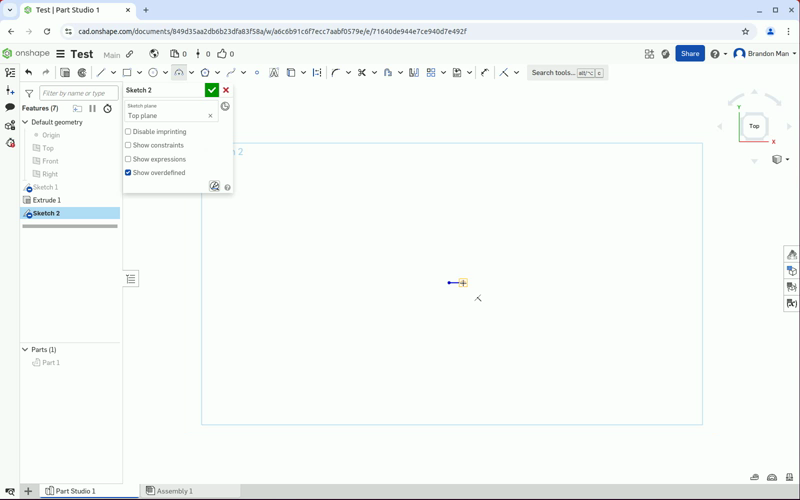
scroll(-6)
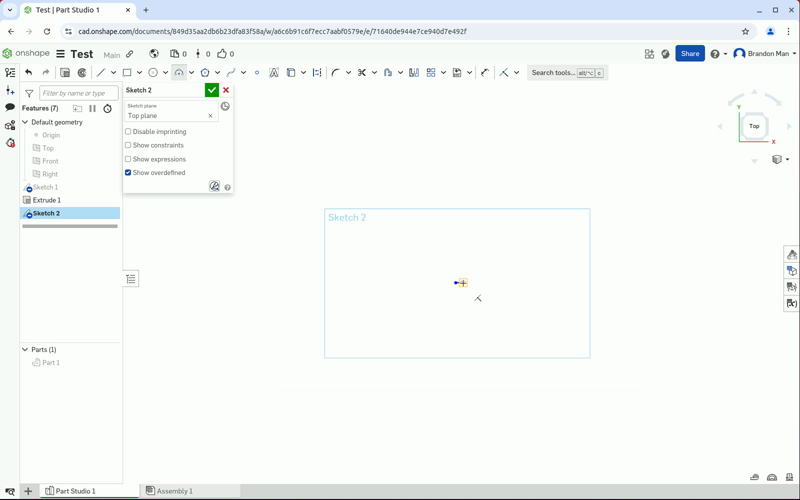
scroll(-6)
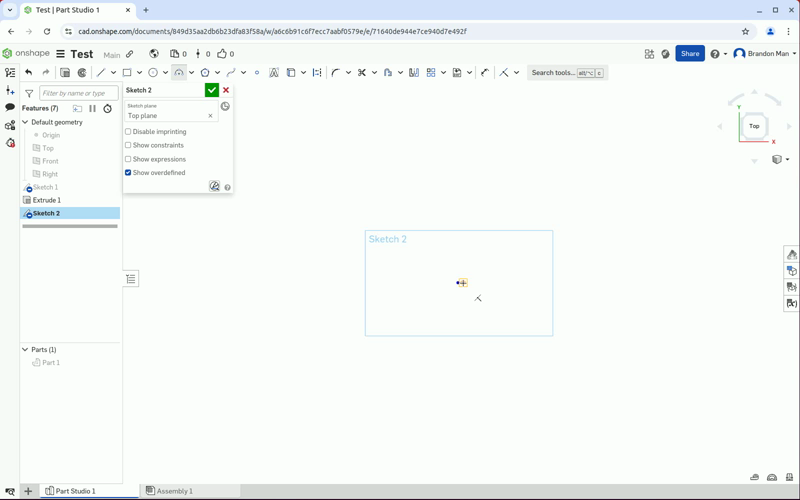
scroll(-6)
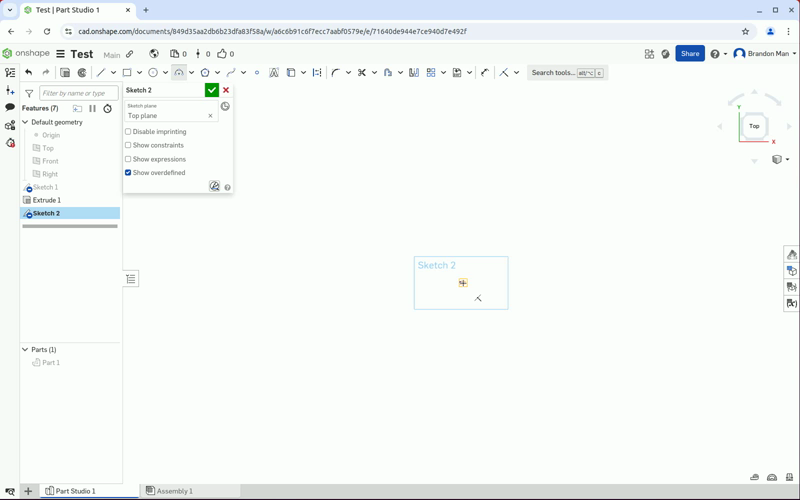
key_down(shift)
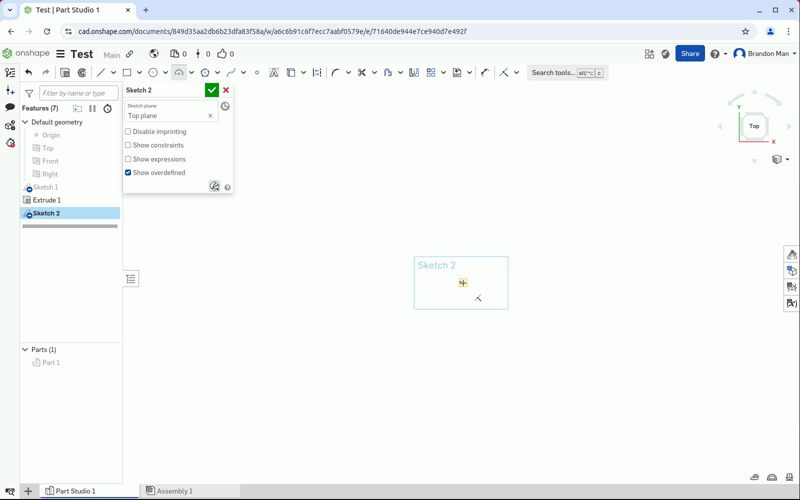
mouse_move(460, 280)
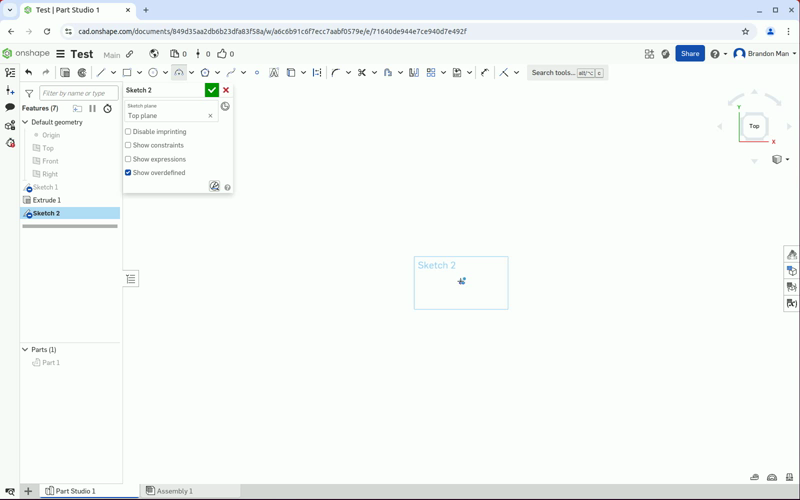
scroll(6)
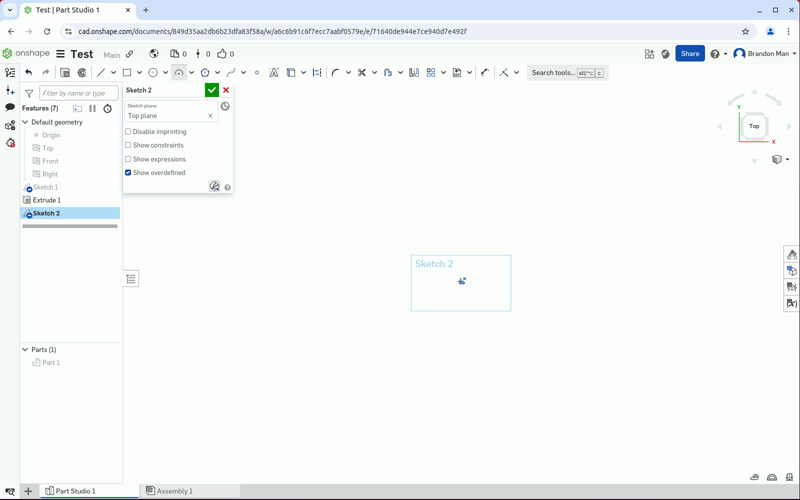
scroll(6)
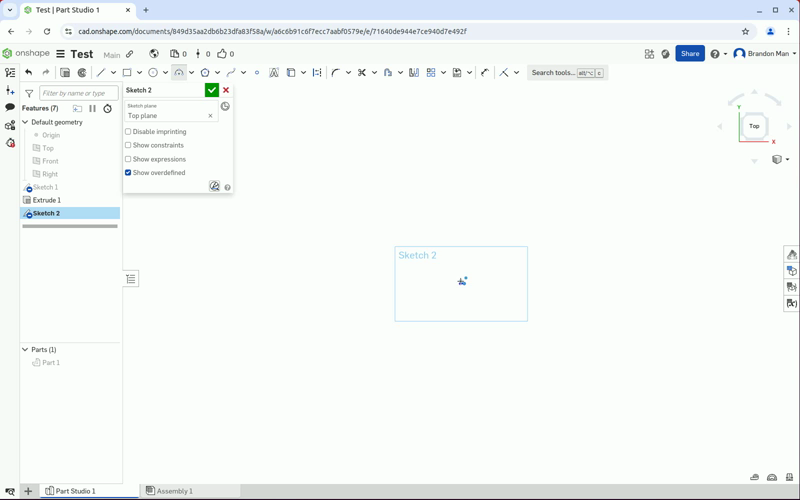
scroll(6)
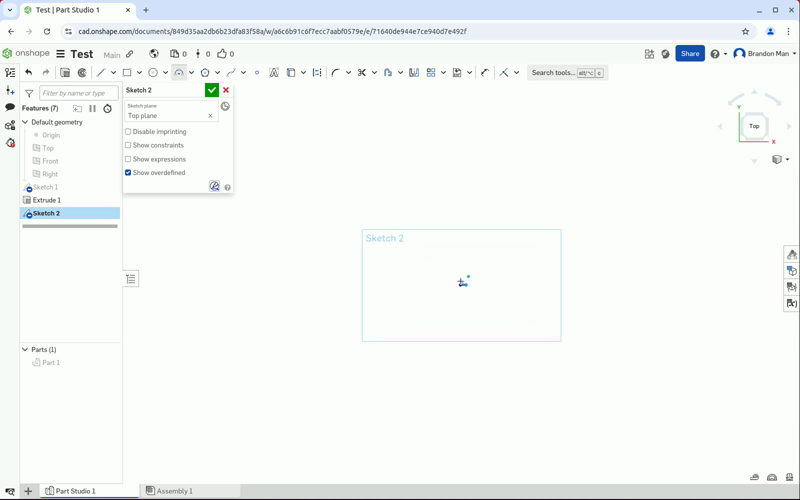
scroll(6)
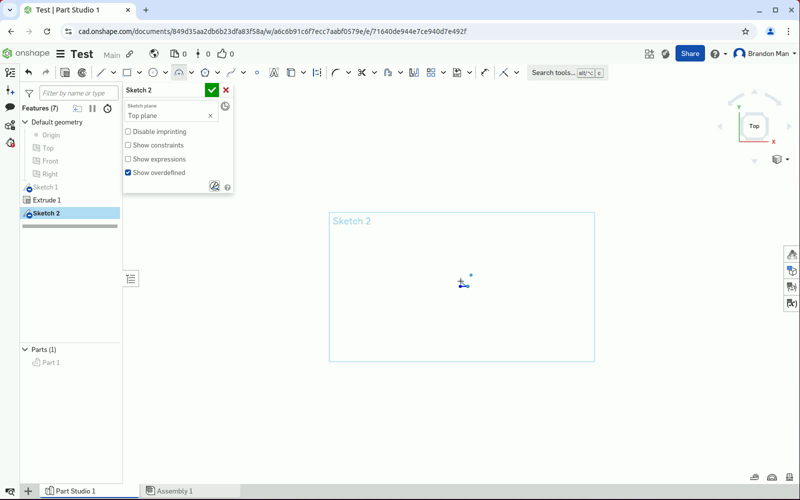
scroll(6)
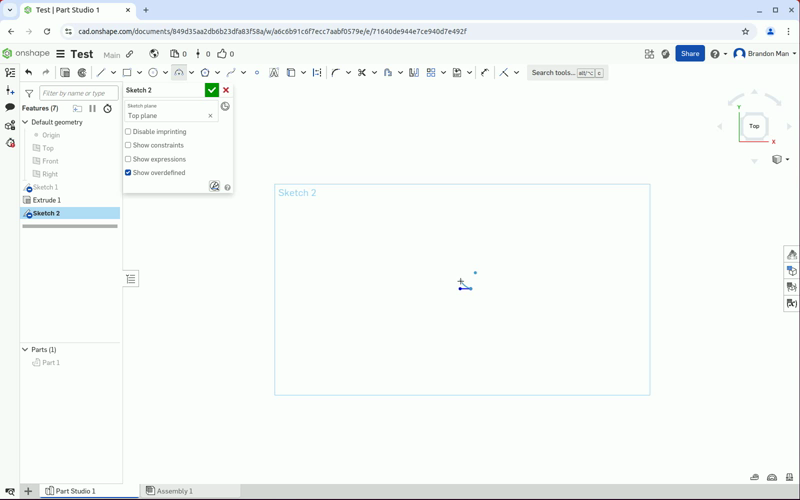
scroll(6)
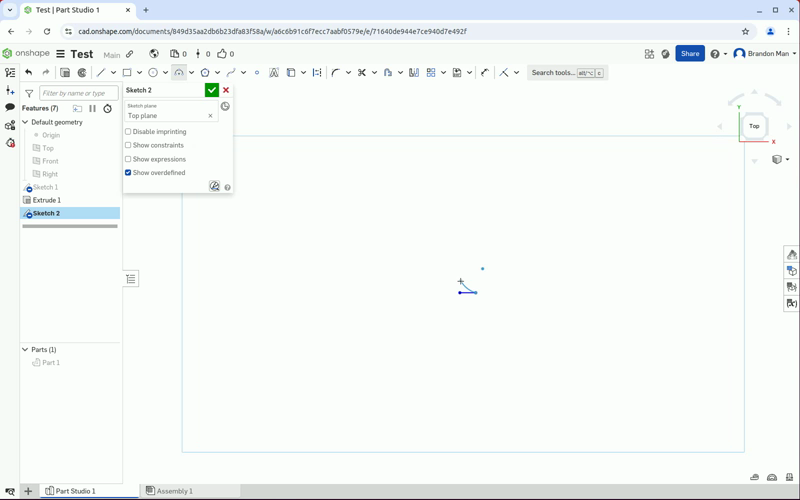
scroll(6)
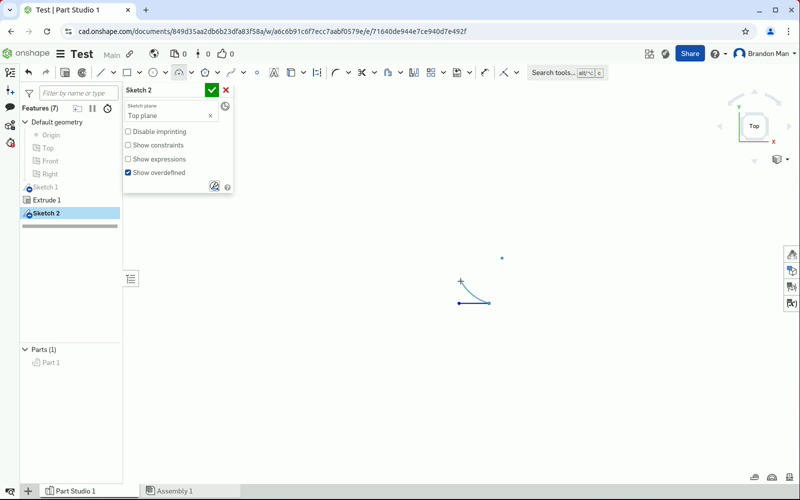
click(460, 280)
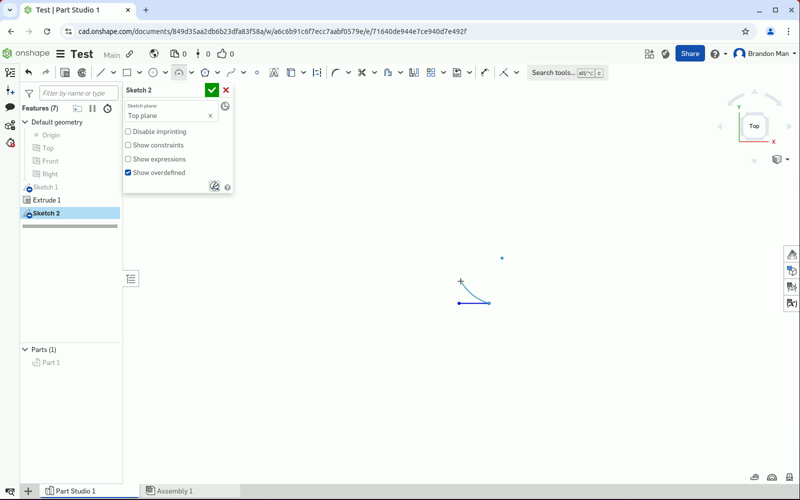
scroll(-6)
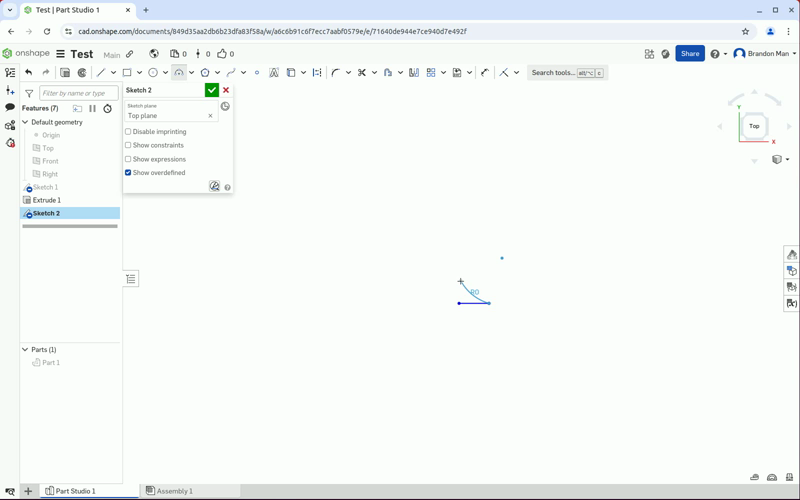
scroll(-6)
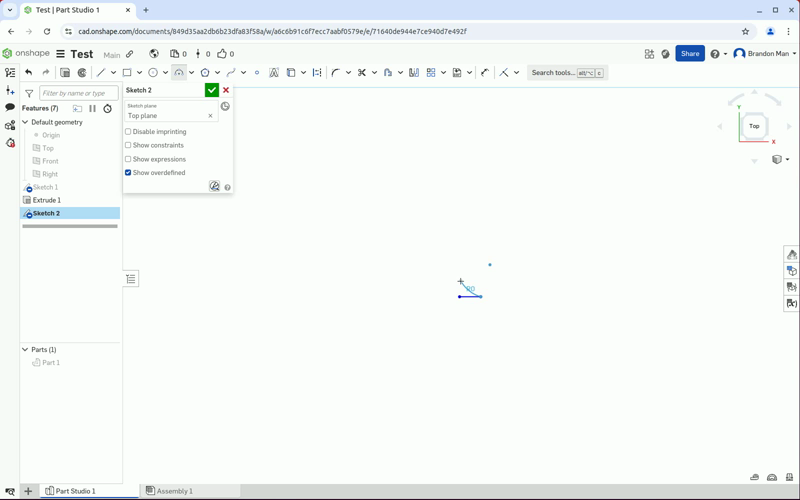
scroll(-6)
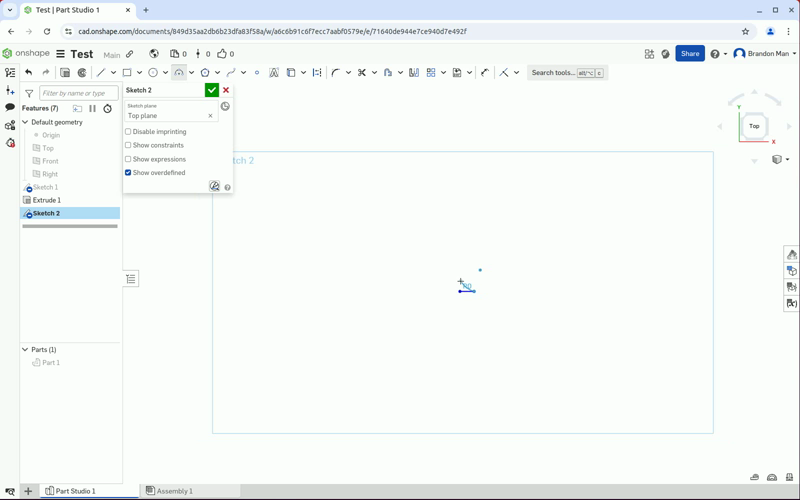
scroll(-6)
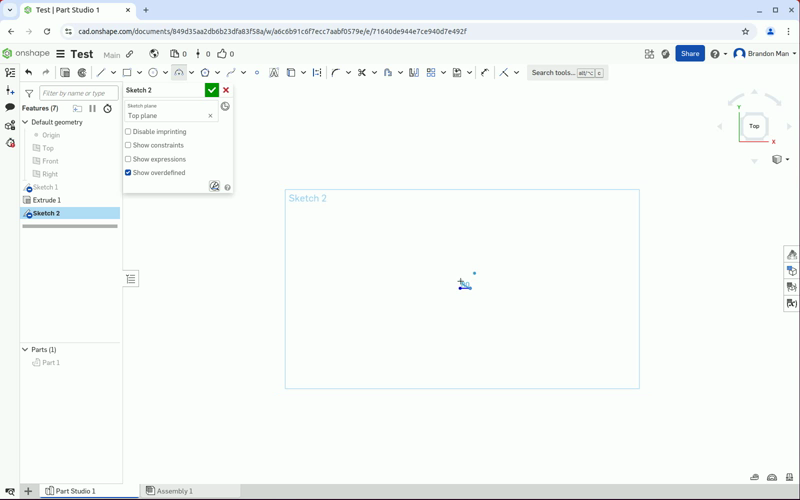
scroll(-6)
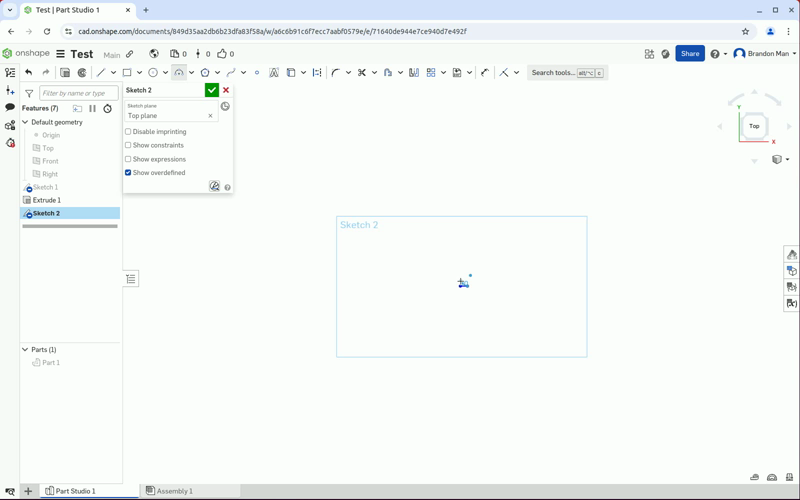
scroll(-6)
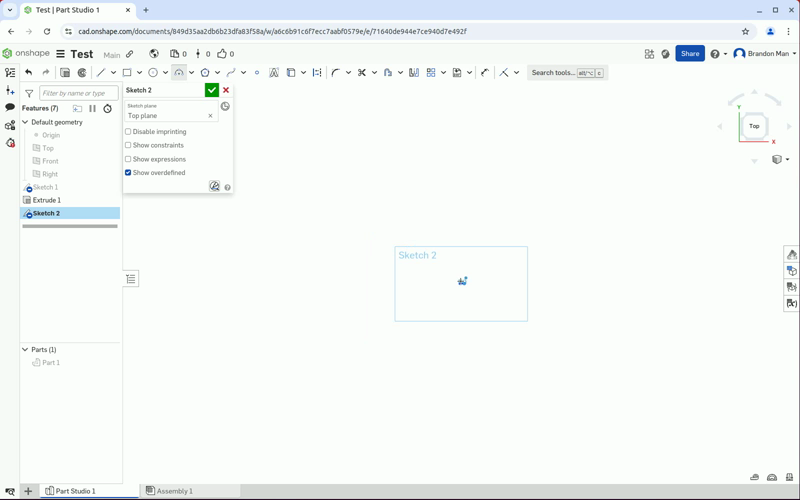
scroll(-6)
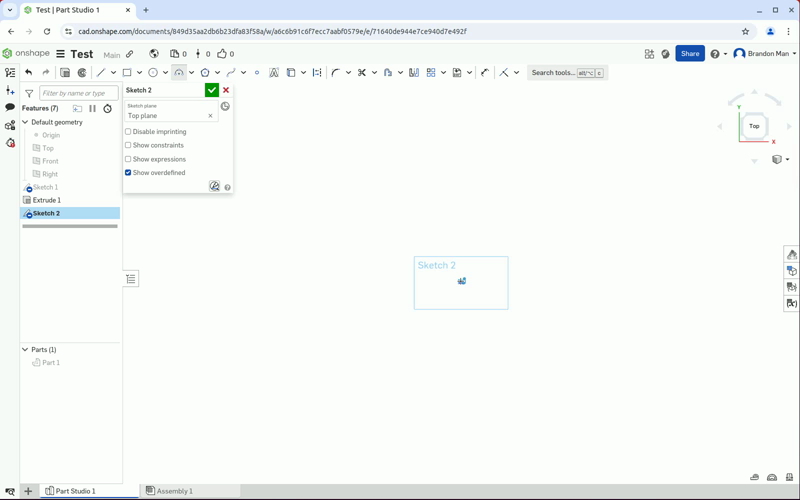
mouse_move(462, 281)
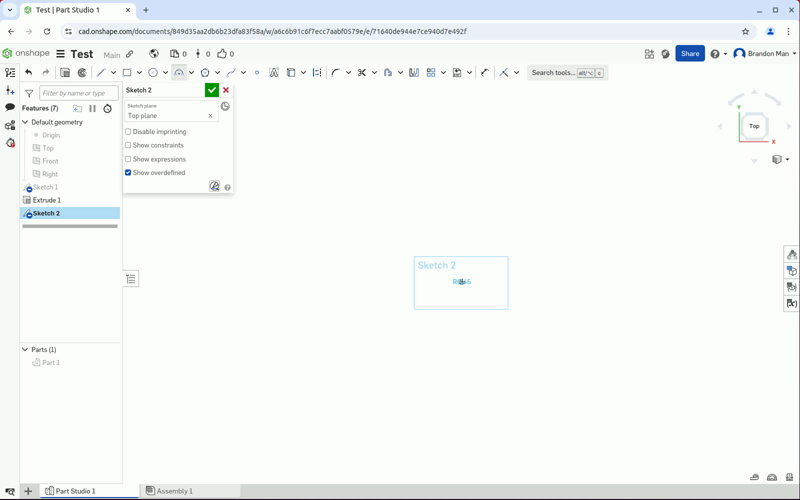
scroll(6)
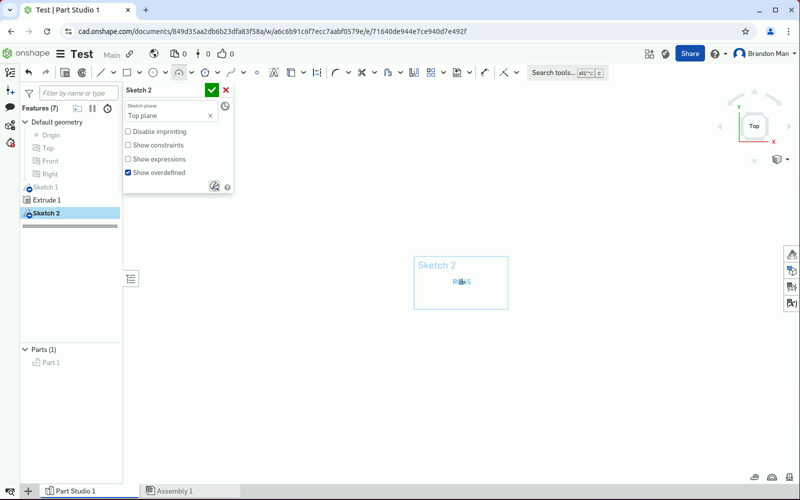
scroll(6)
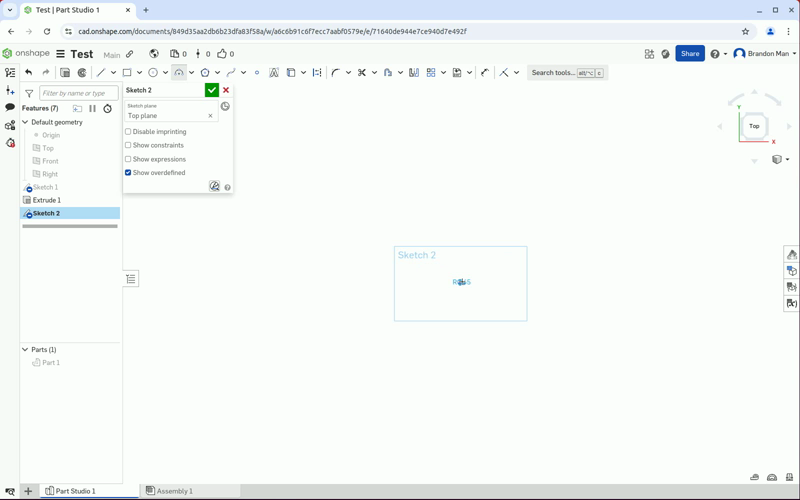
scroll(6)
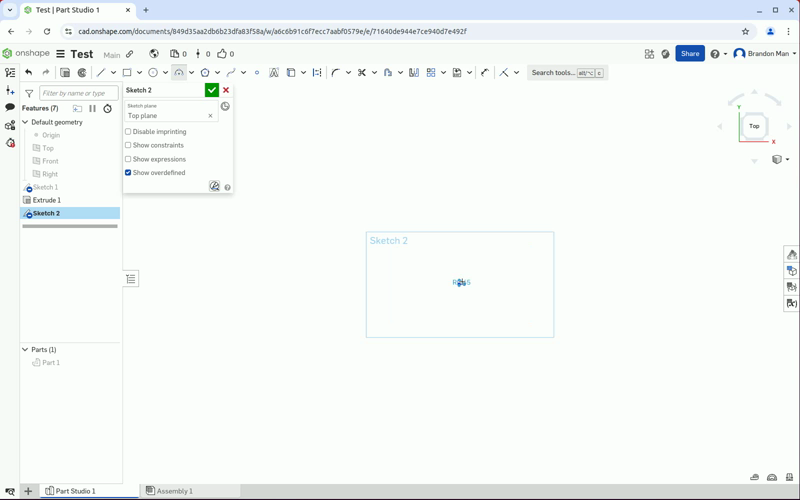
scroll(6)
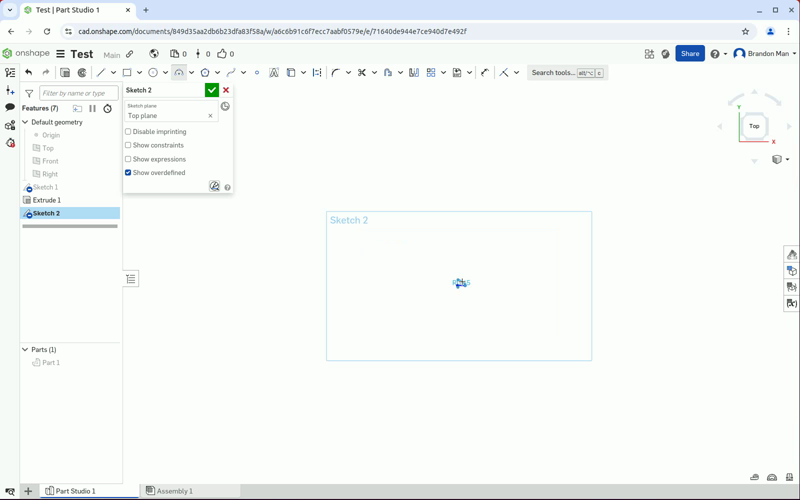
scroll(6)
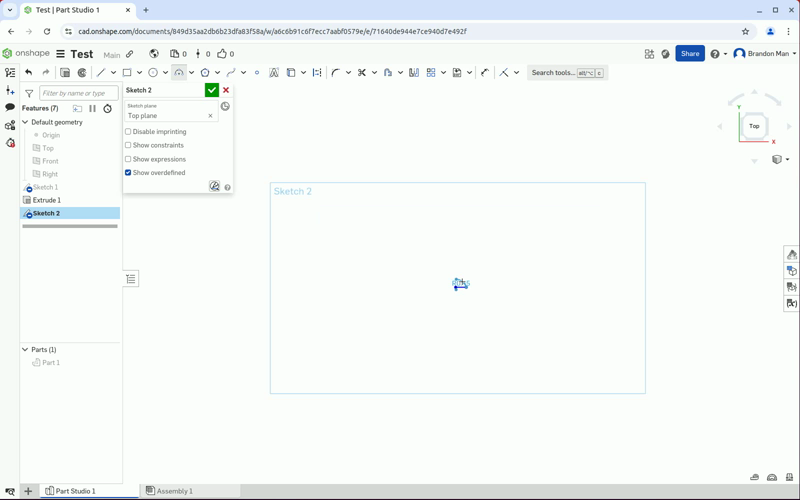
scroll(6)
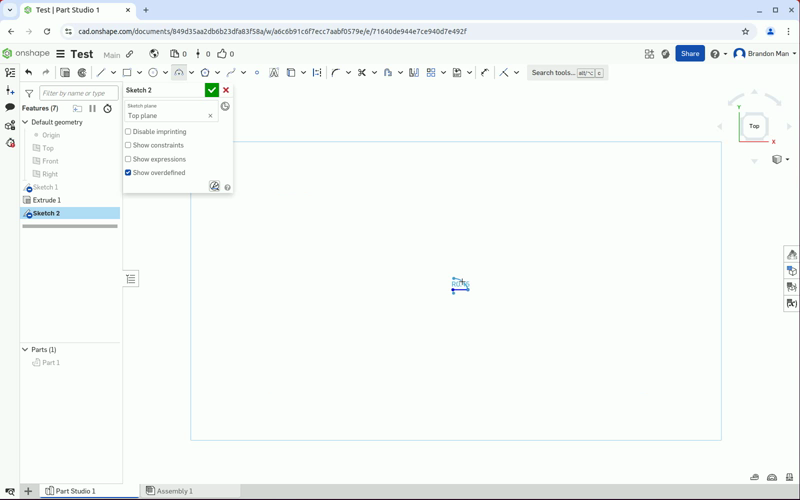
scroll(6)
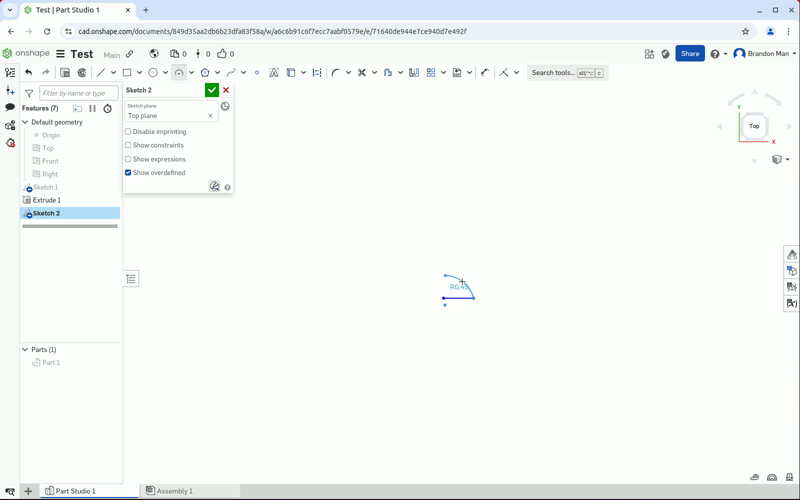
click(462, 281)
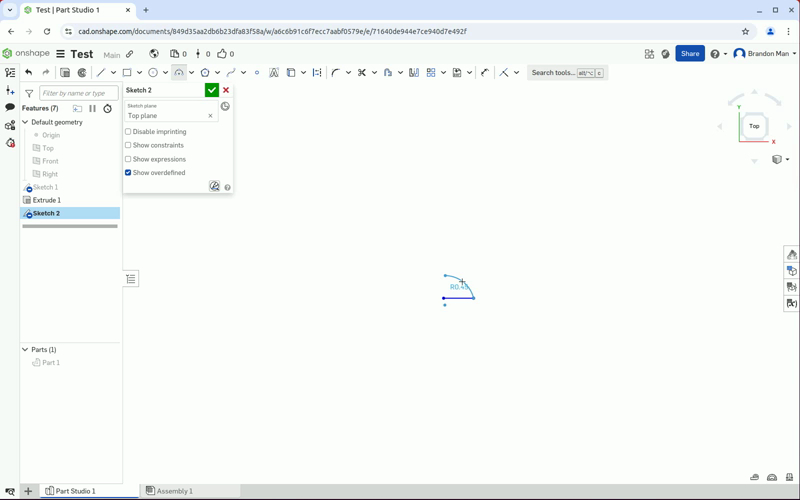
scroll(-6)
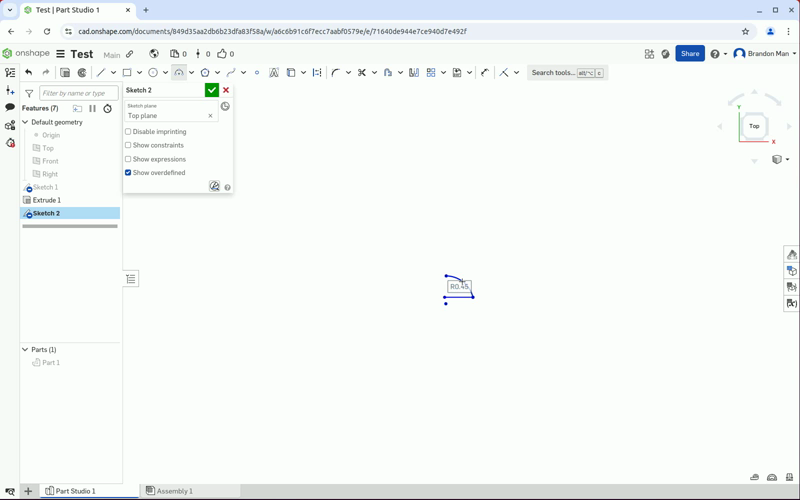
scroll(-6)
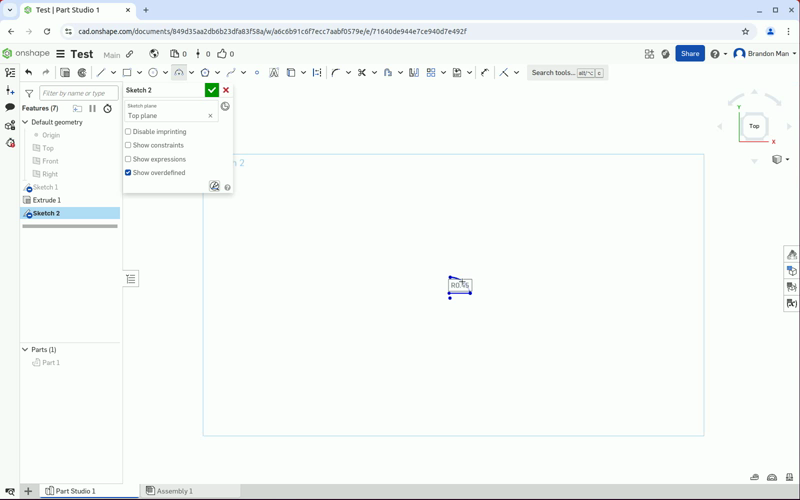
scroll(-6)
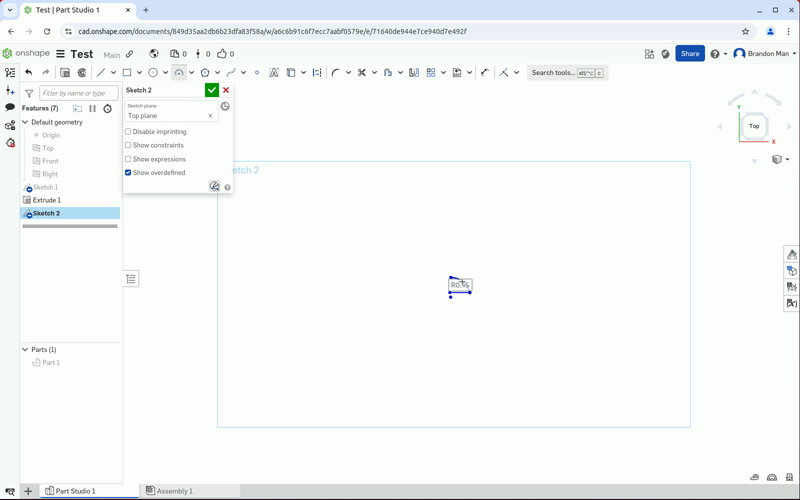
scroll(-6)
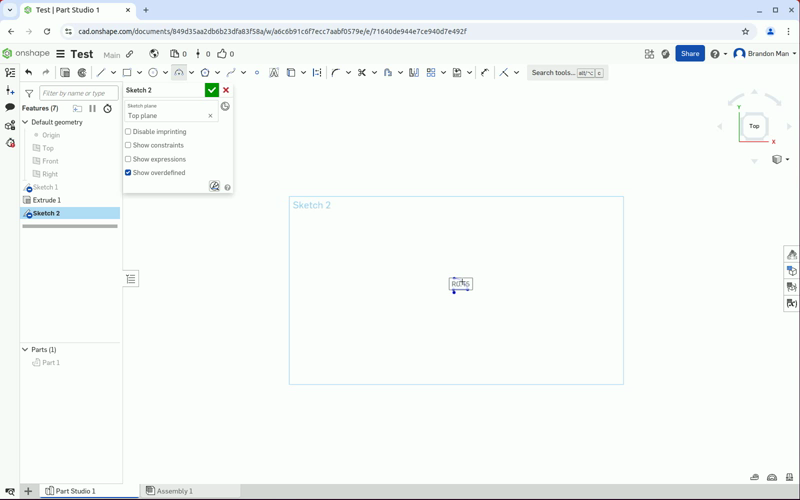
scroll(-6)
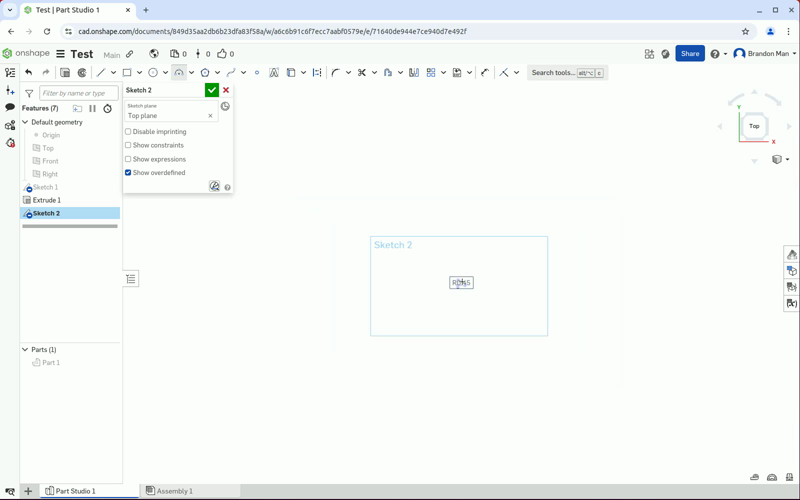
scroll(-6)
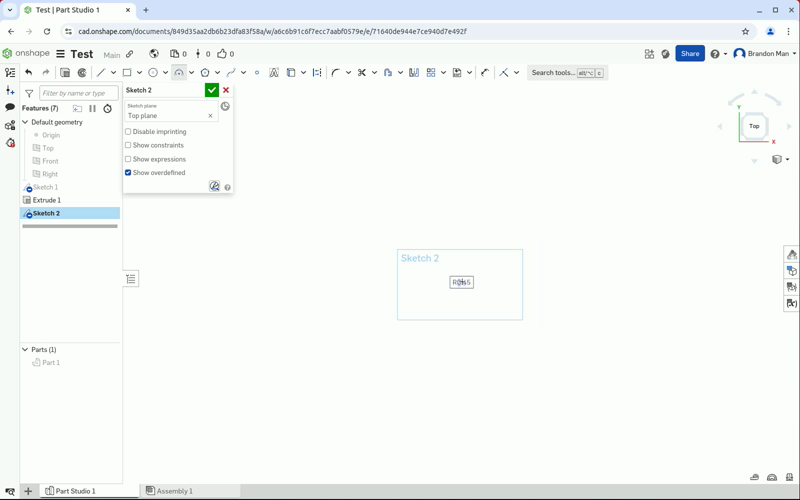
scroll(-6)
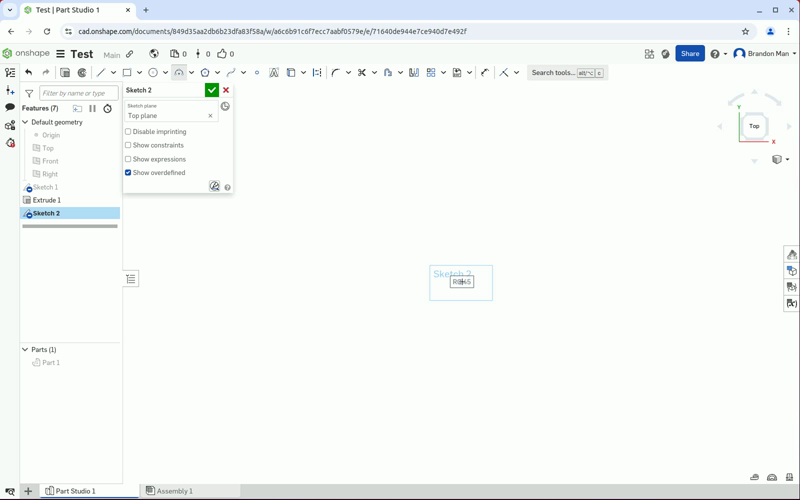
key_up(shift)
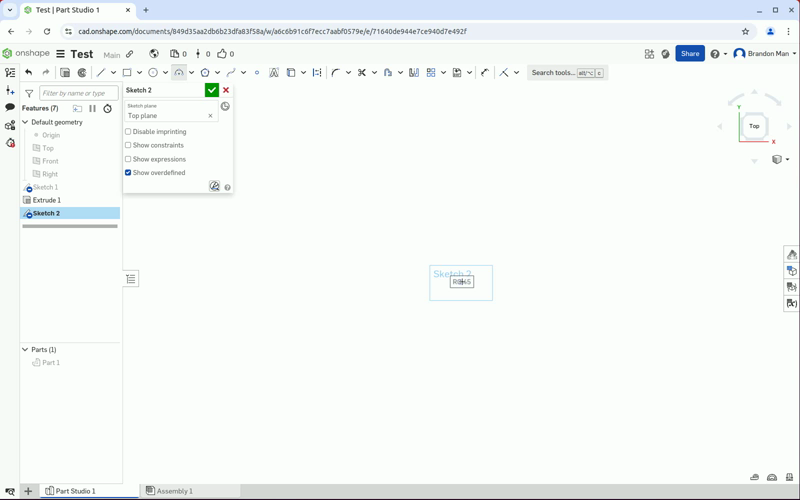
key(esc)
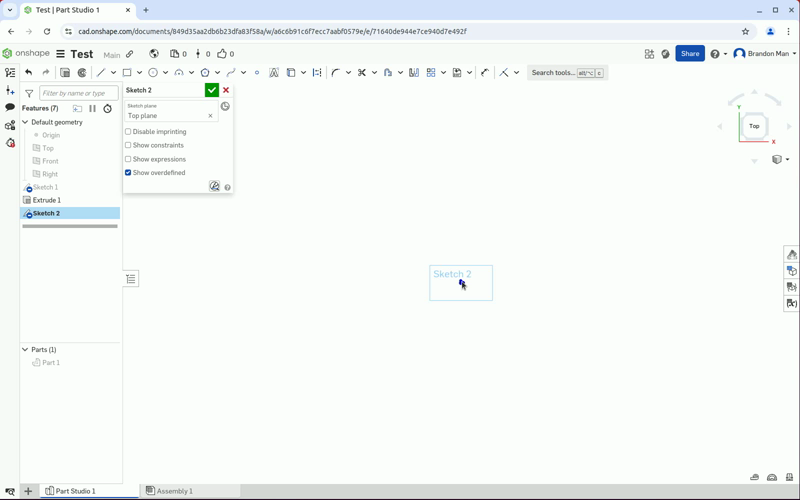
key(l)
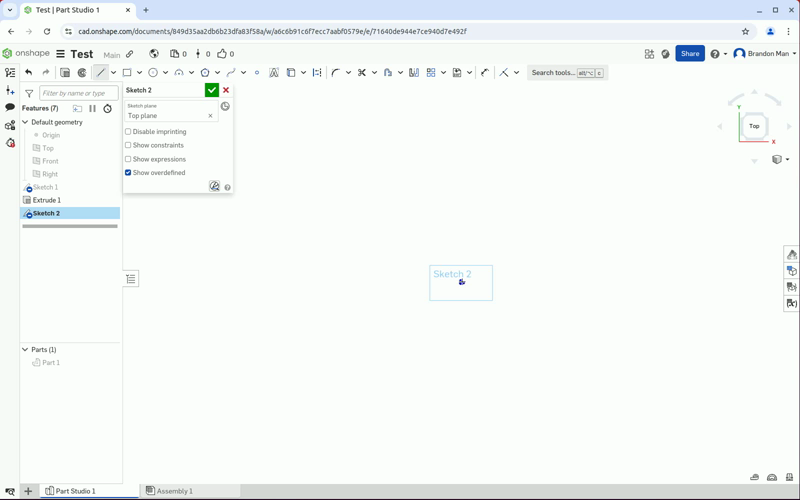
mouse_move(460, 280)
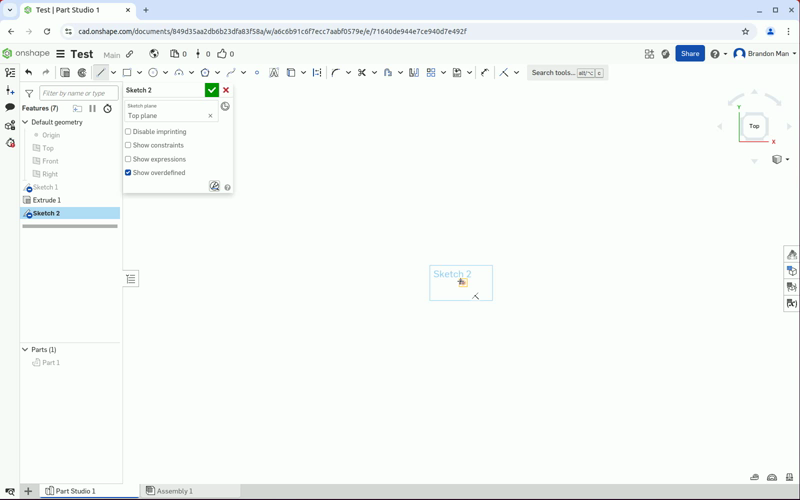
scroll(6)
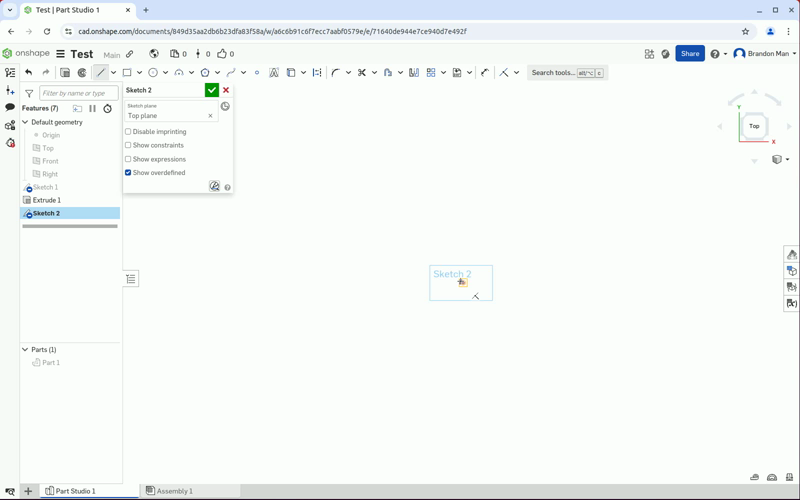
scroll(6)
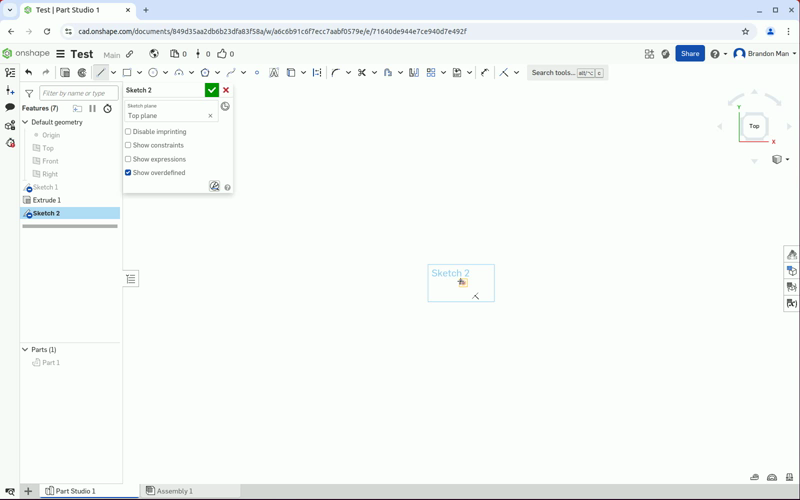
scroll(6)
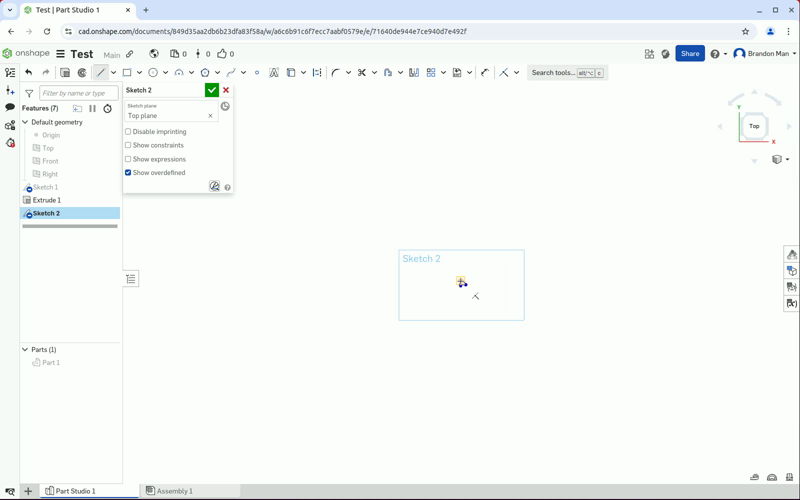
scroll(6)
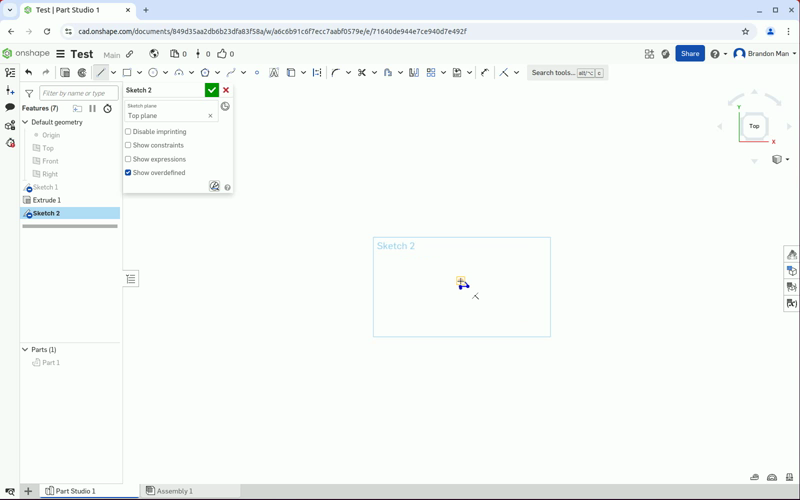
scroll(6)
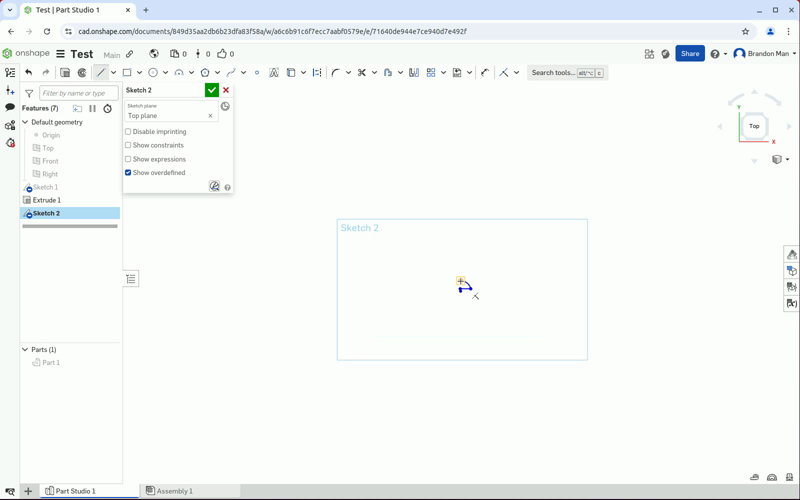
scroll(6)
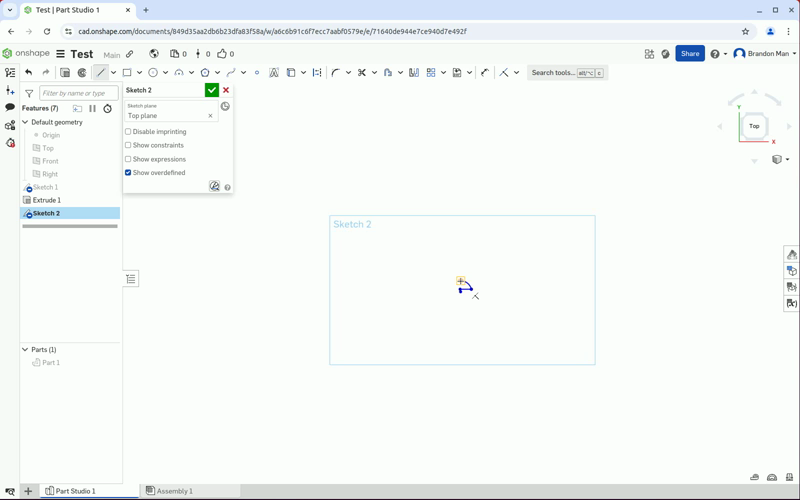
scroll(6)
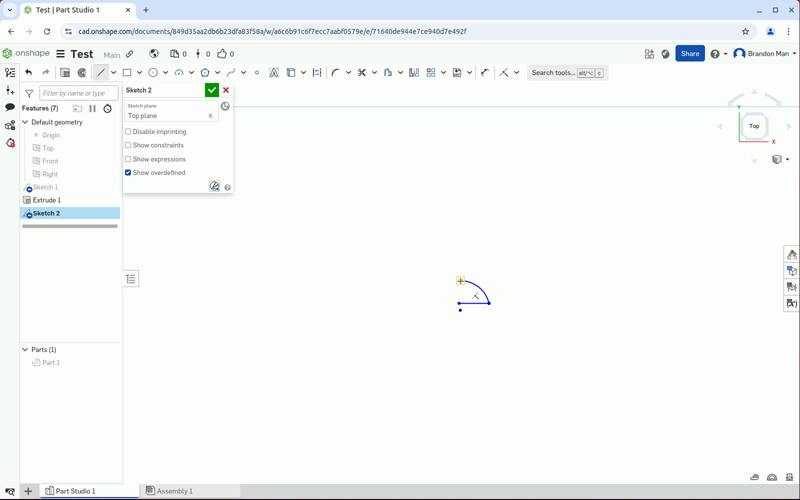
click(460, 280)
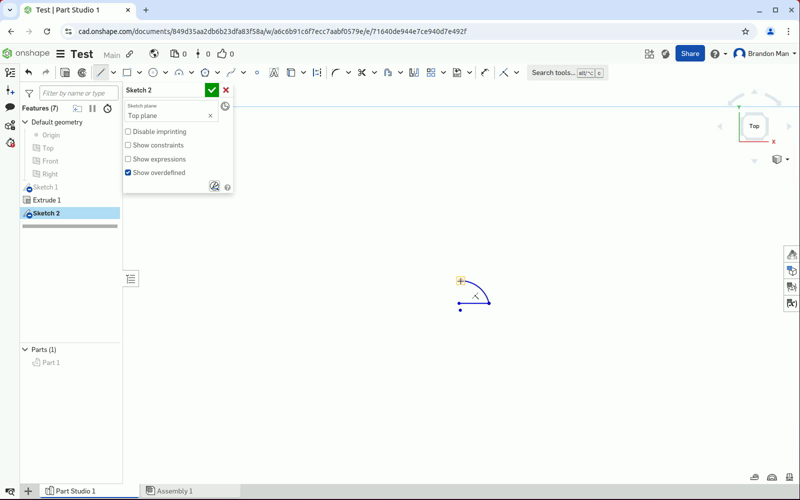
scroll(-6)
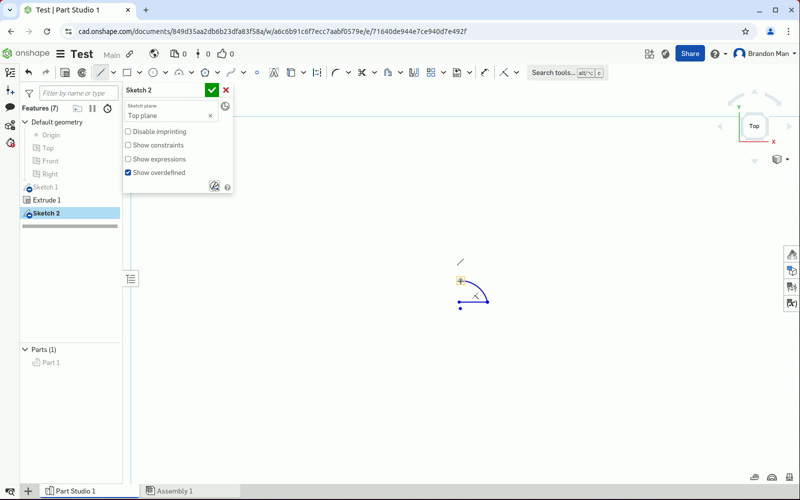
scroll(-6)
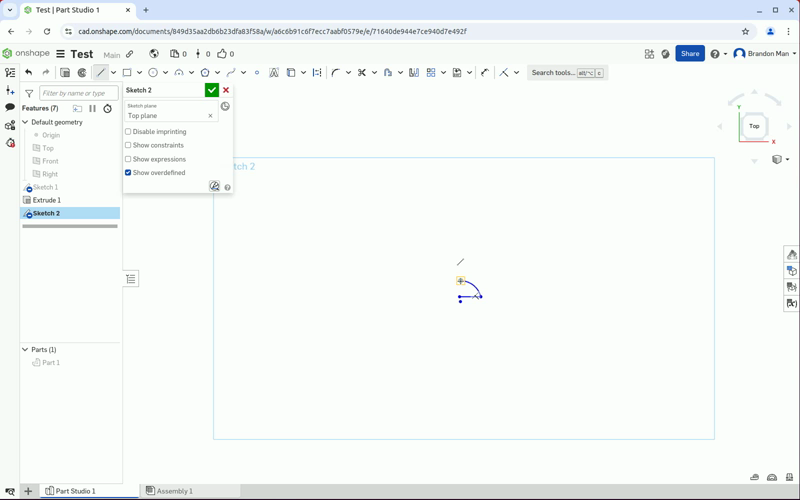
scroll(-6)
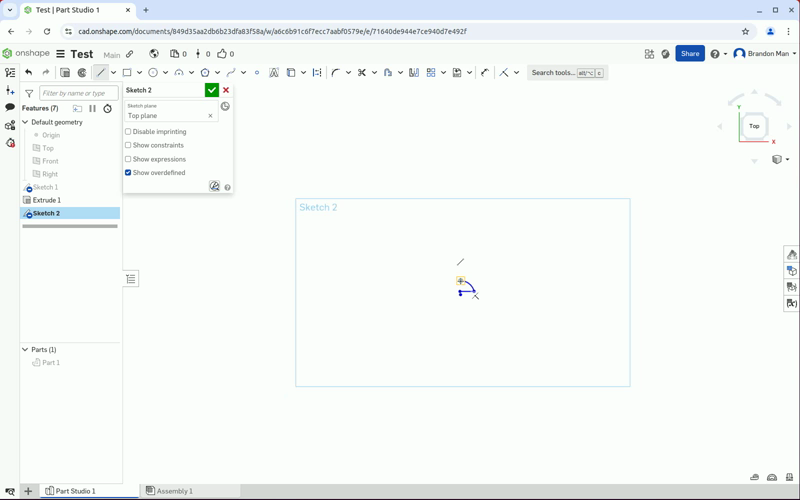
scroll(-6)
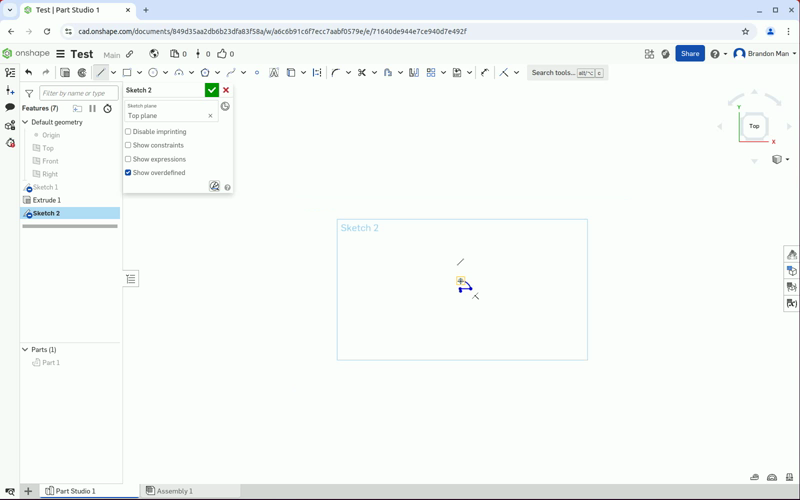
scroll(-6)
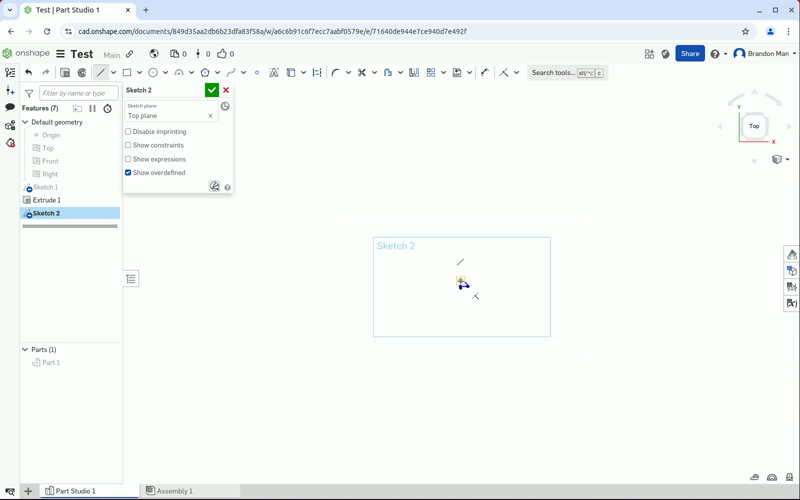
scroll(-6)
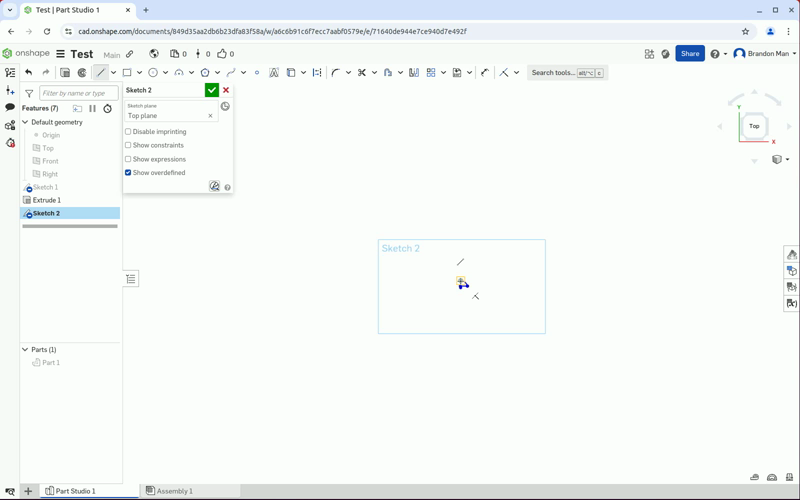
scroll(-6)
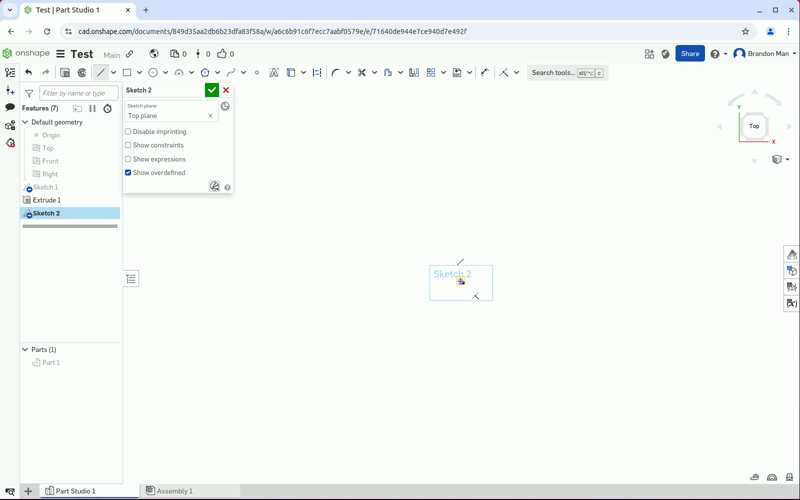
mouse_move(490, 280)
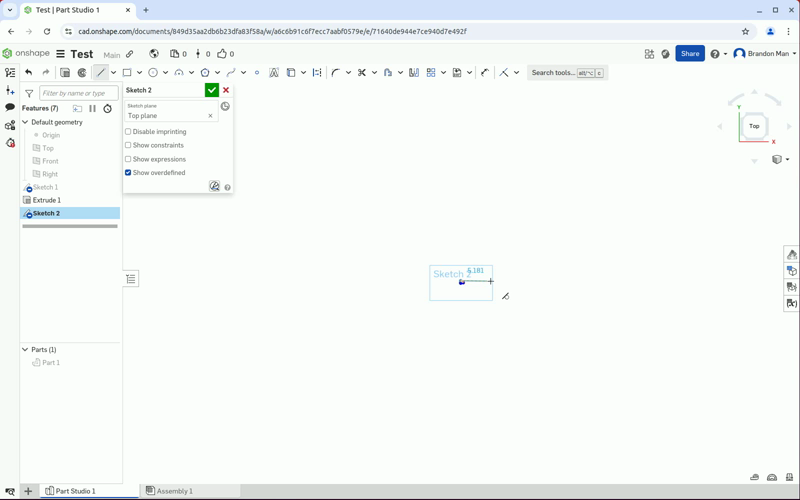
key_down(shift)
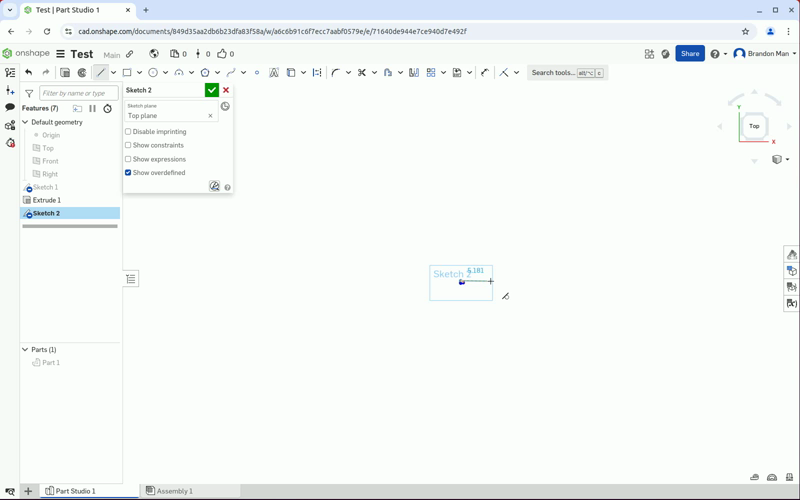
mouse_move(460, 282)
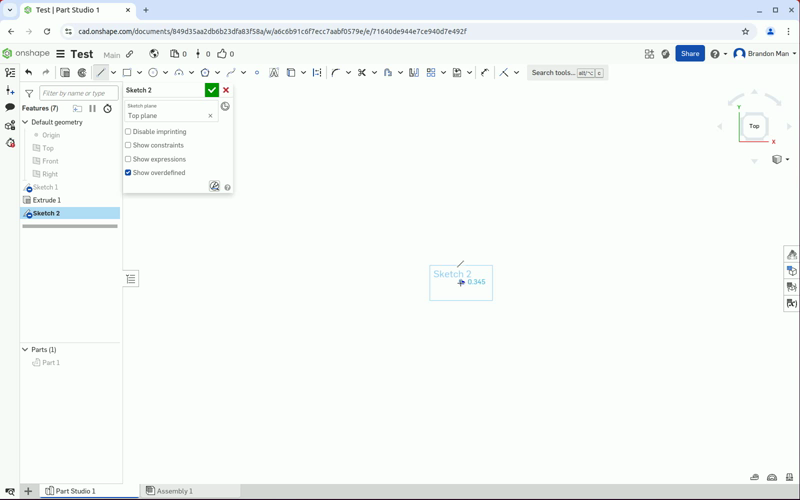
scroll(6)
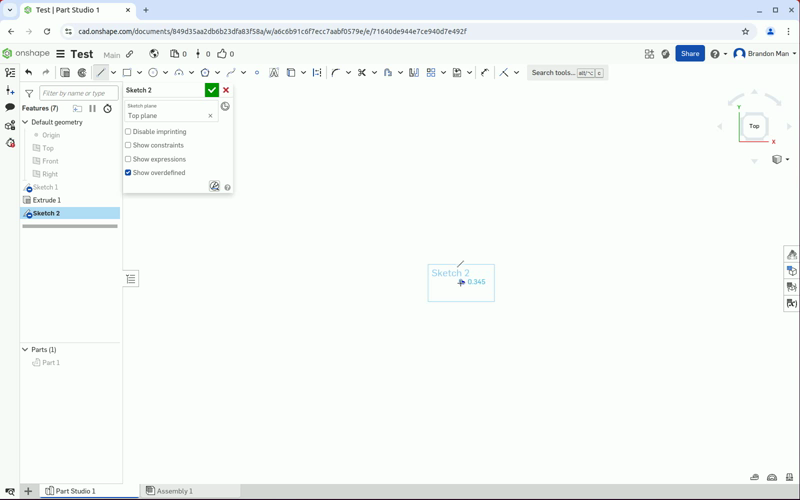
scroll(6)
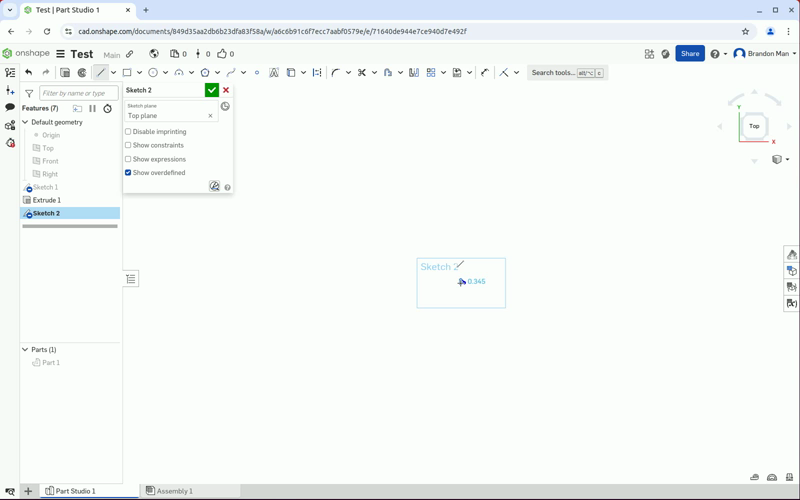
scroll(6)
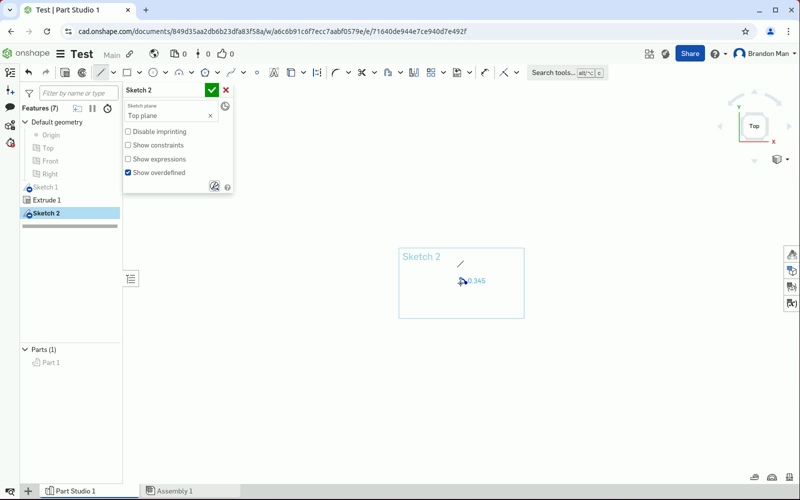
scroll(6)
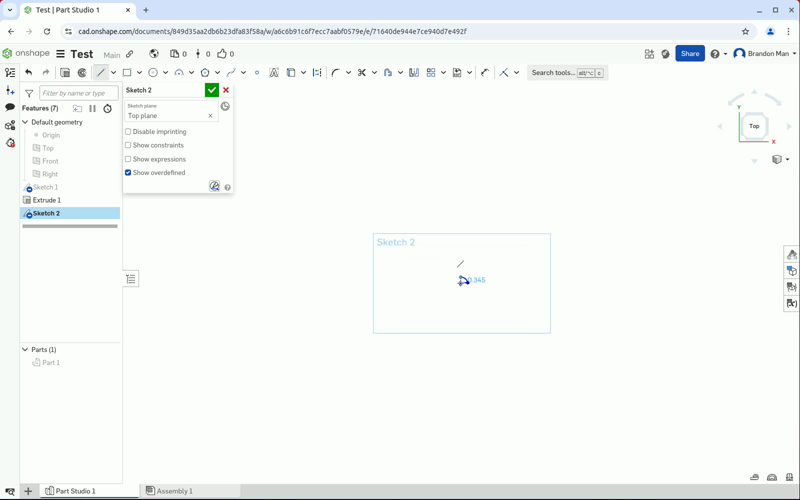
scroll(6)
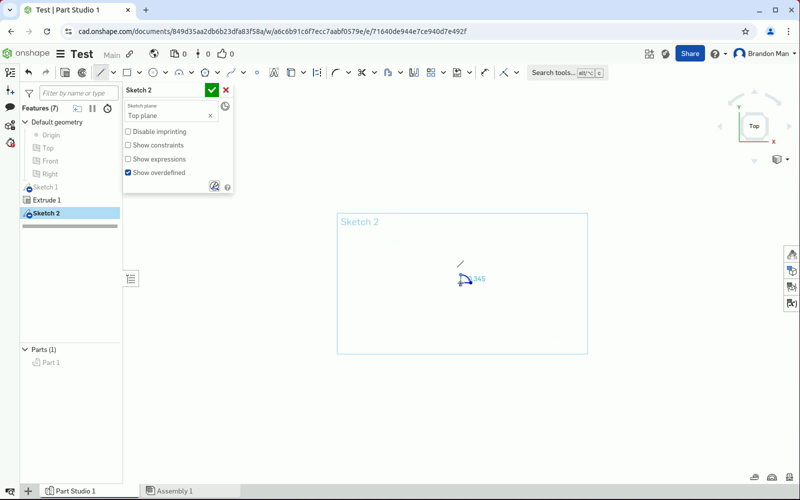
scroll(6)
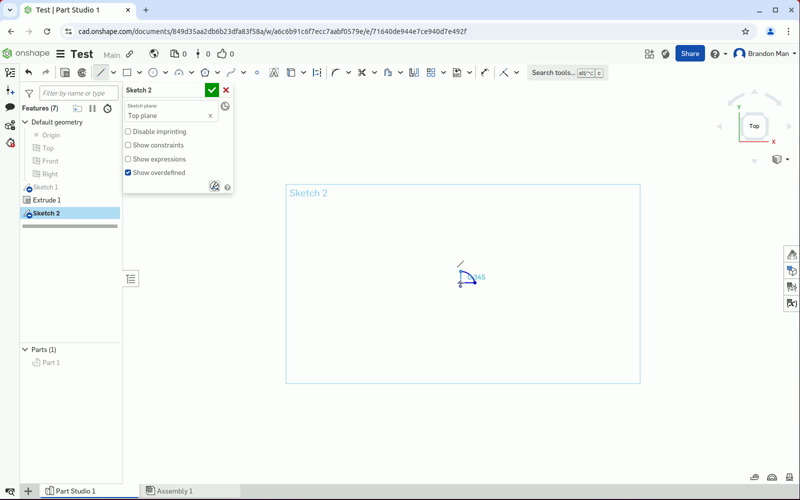
scroll(6)
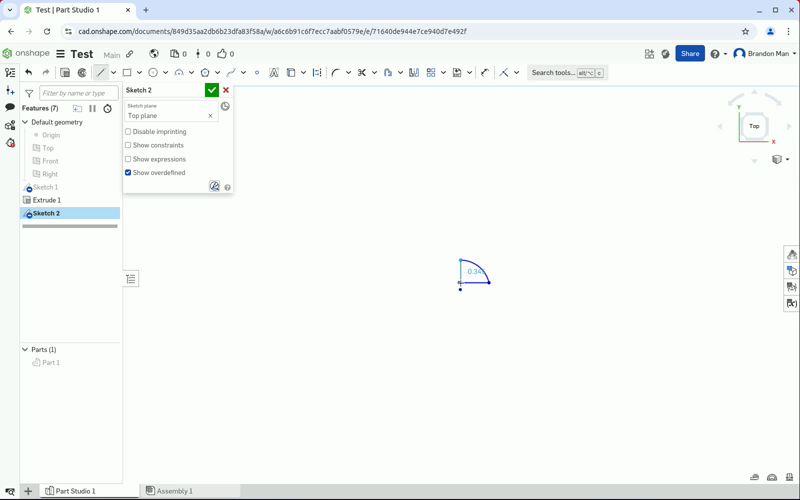
key_up(shift)
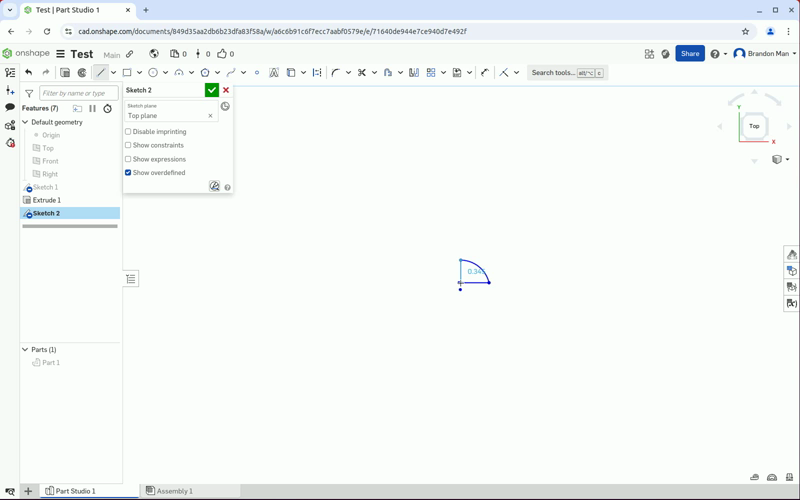
click(460, 282)
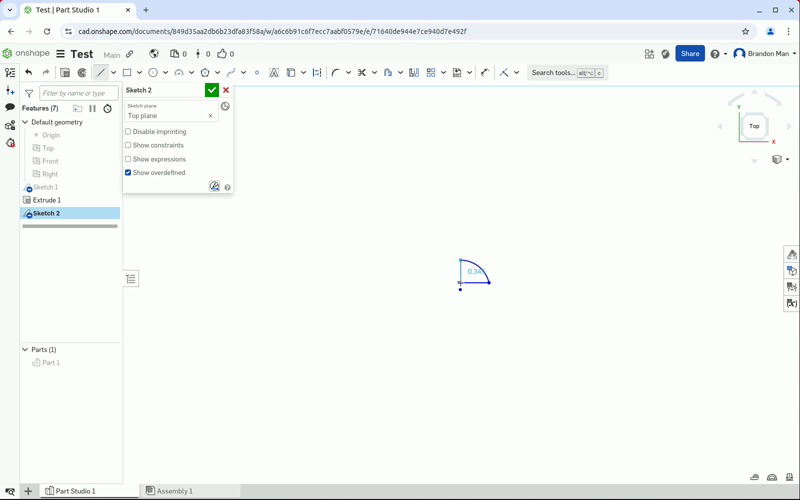
scroll(-6)
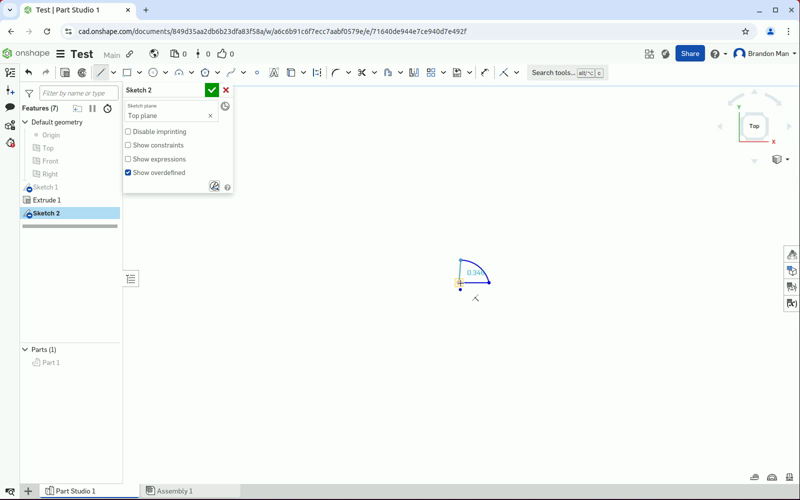
scroll(-6)
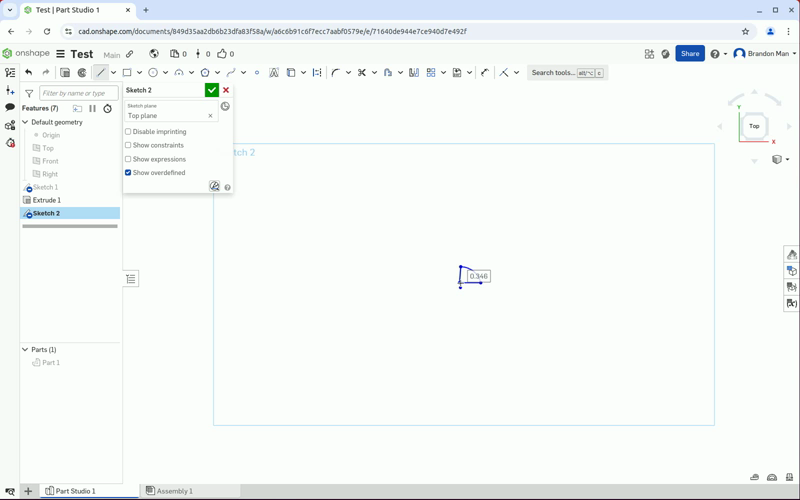
scroll(-6)
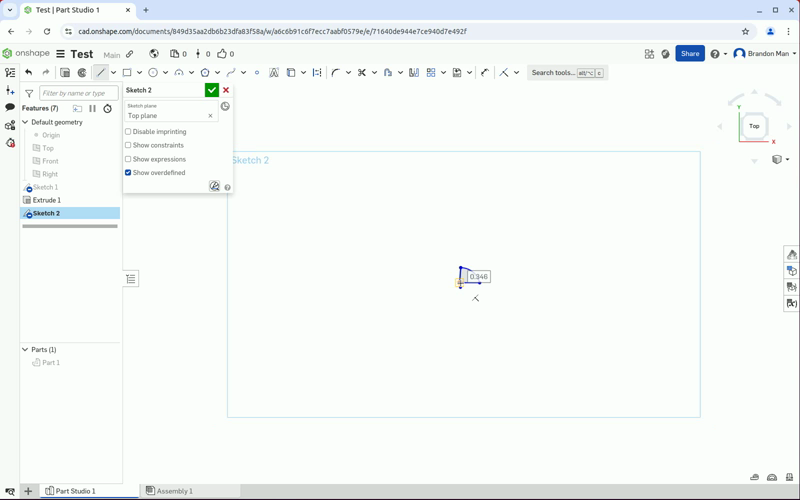
scroll(-6)
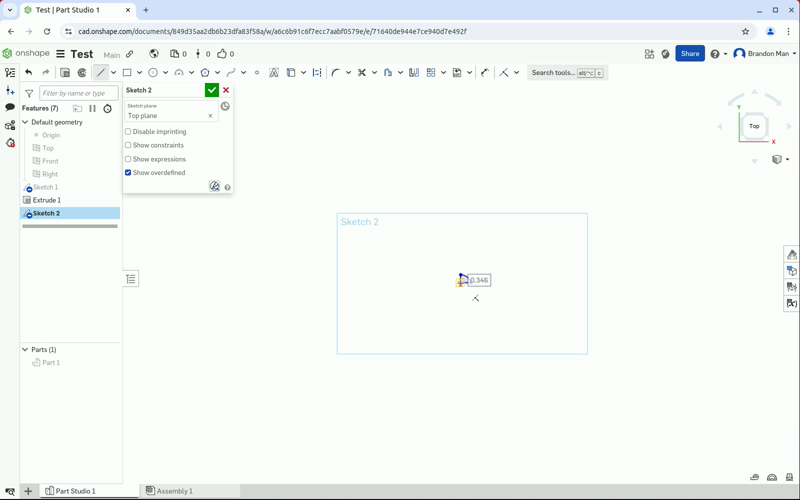
scroll(-6)
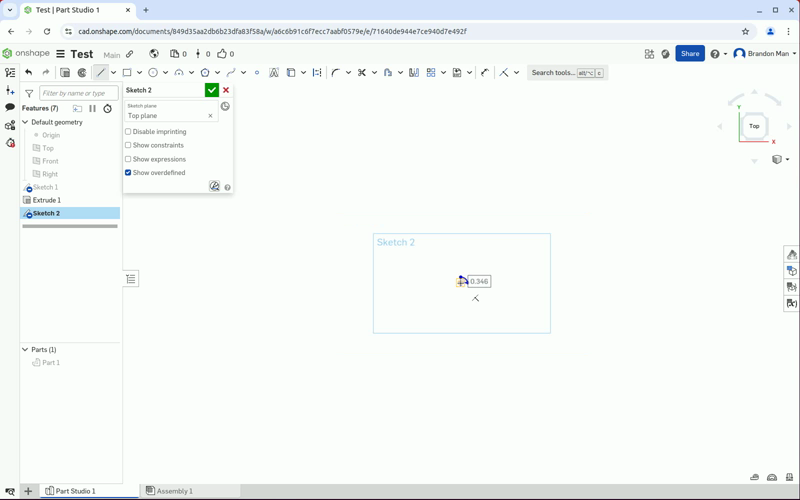
scroll(-6)
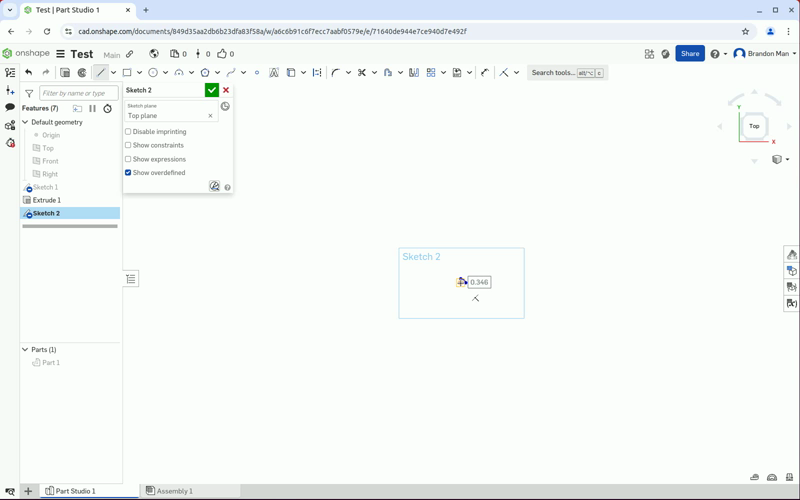
scroll(-6)
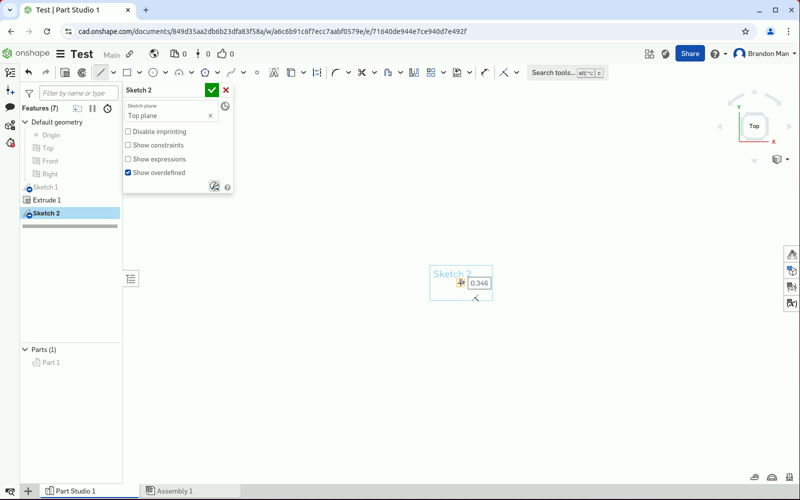
key(esc)
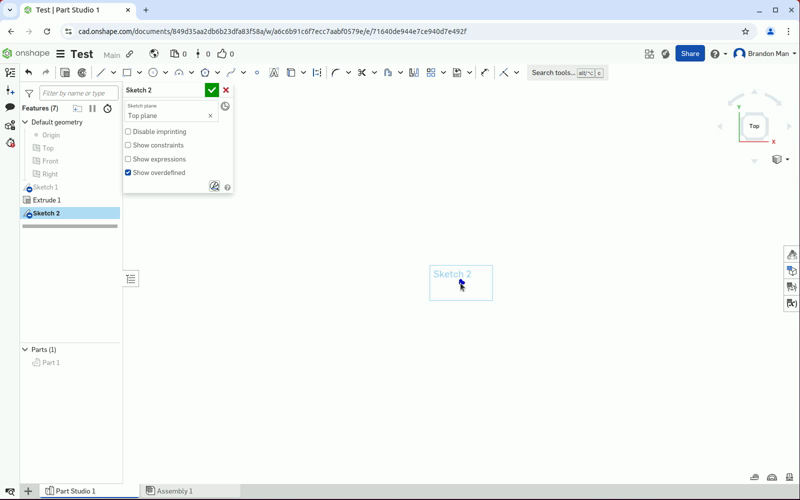
mouse_move(461, 282)
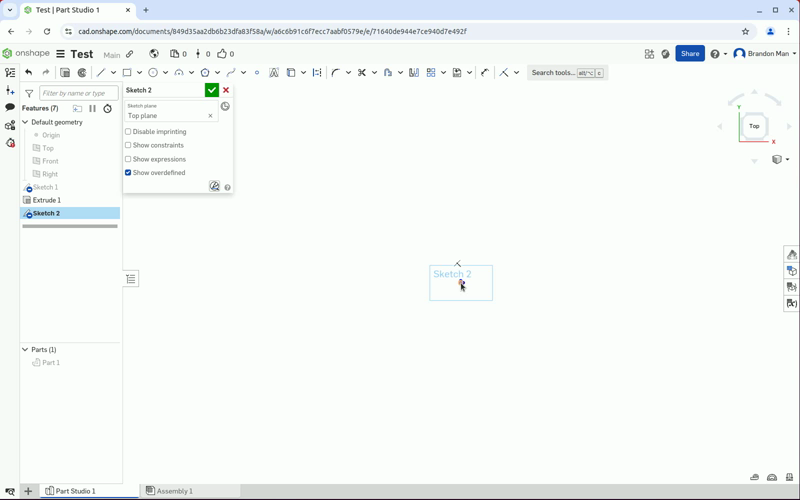
scroll(6)
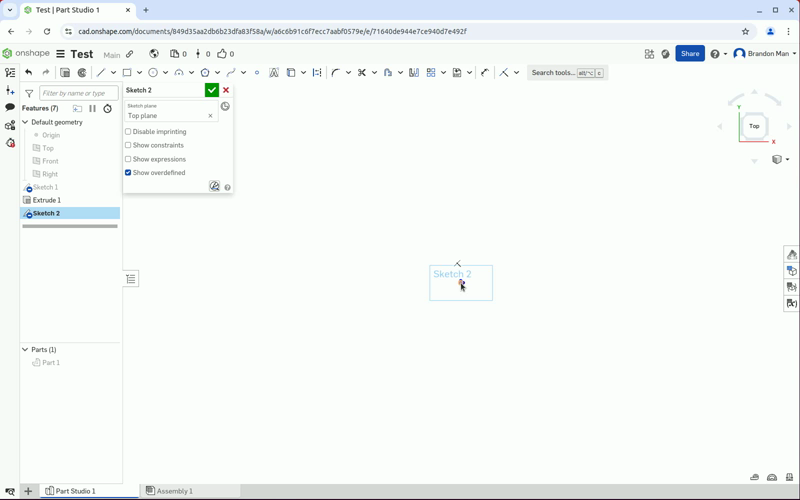
scroll(6)
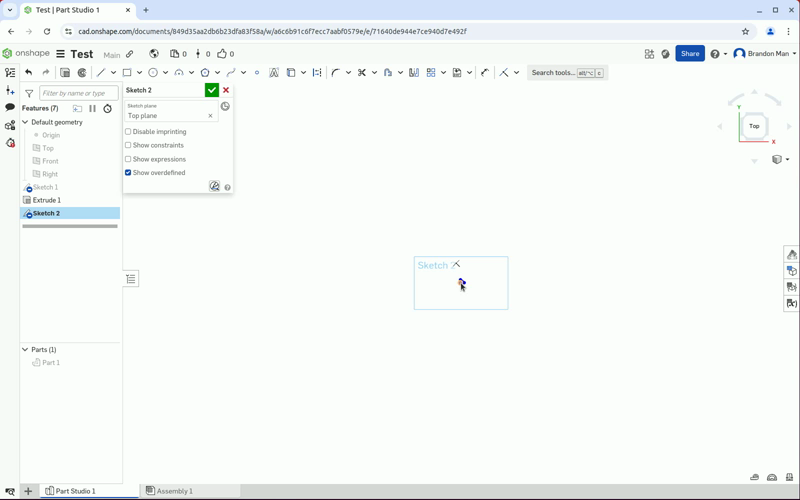
scroll(6)
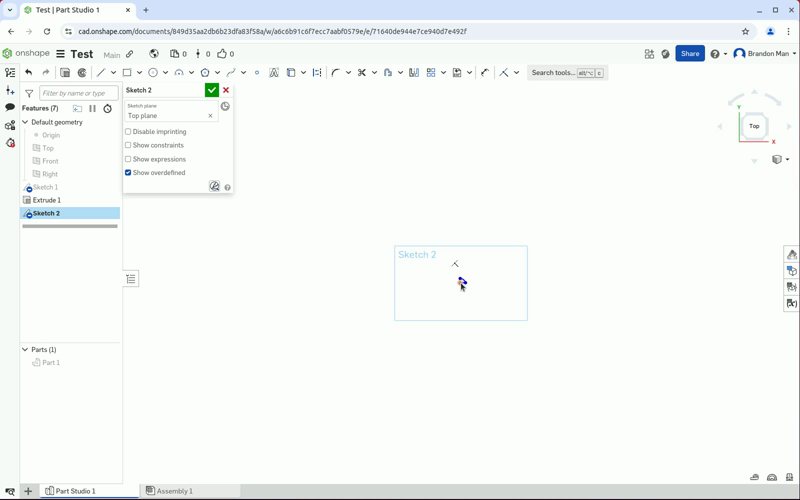
scroll(6)
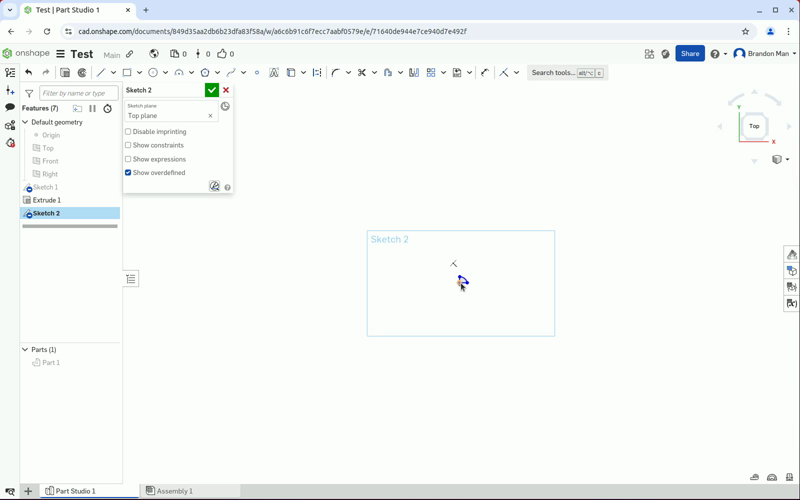
scroll(6)
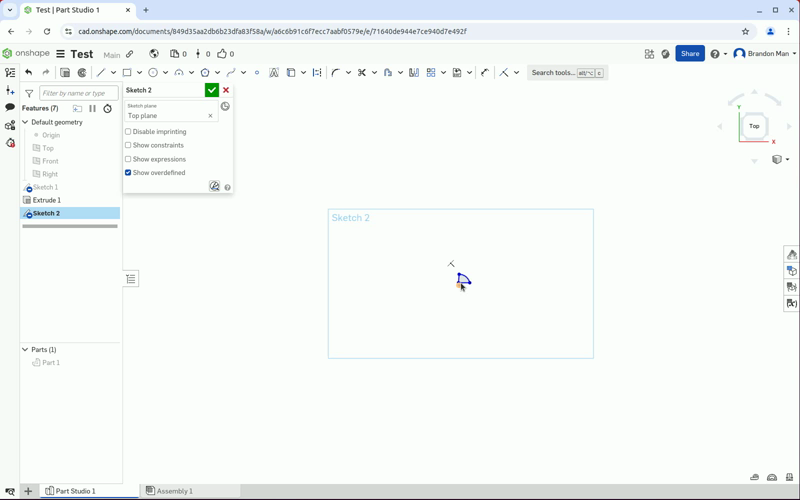
scroll(6)
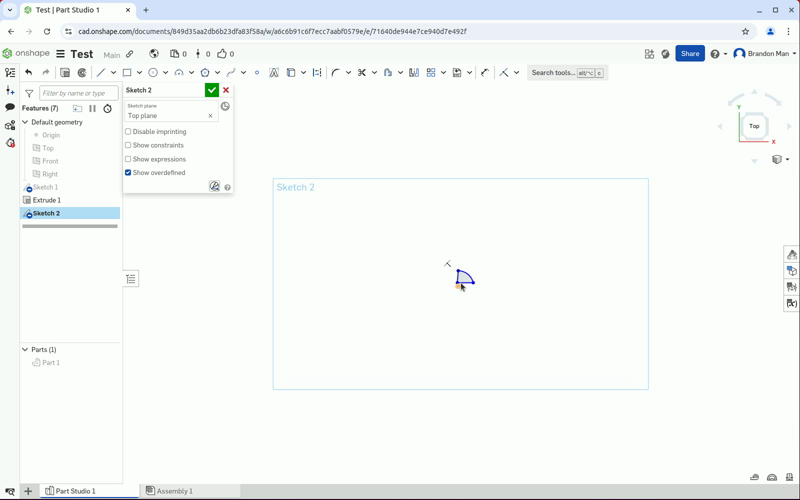
scroll(6)
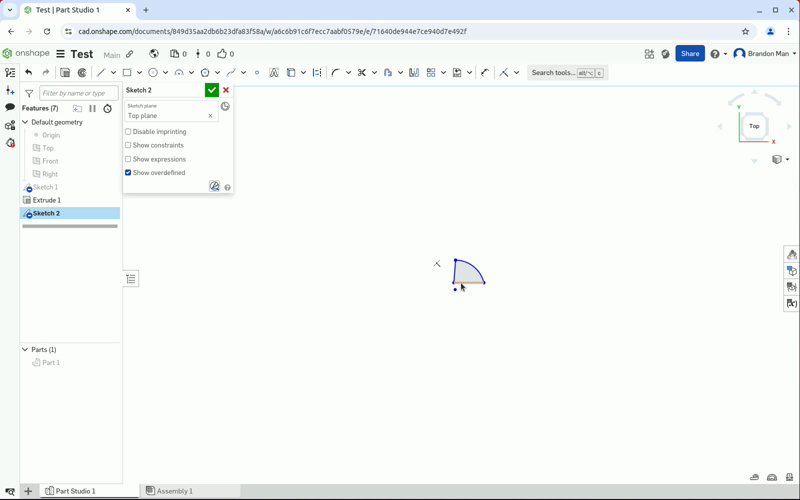
click(461, 282)
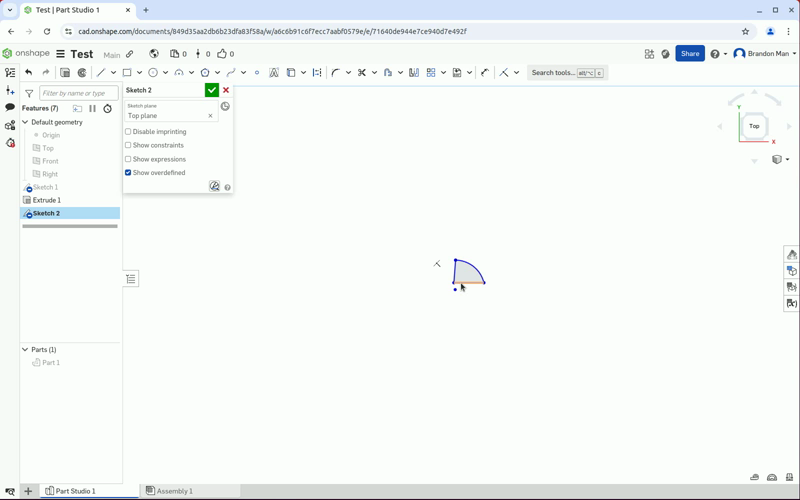
scroll(-6)
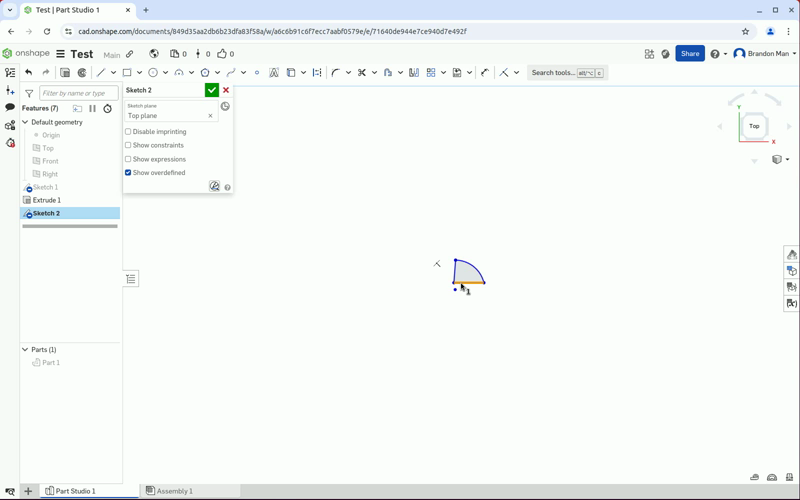
scroll(-6)
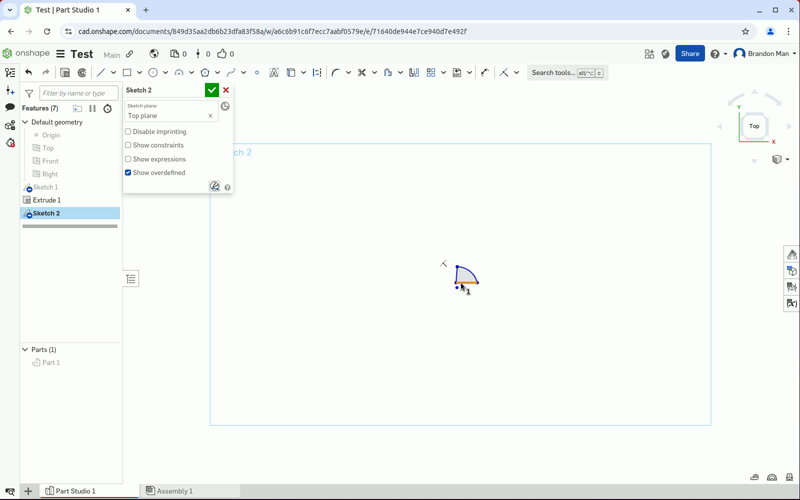
scroll(-6)
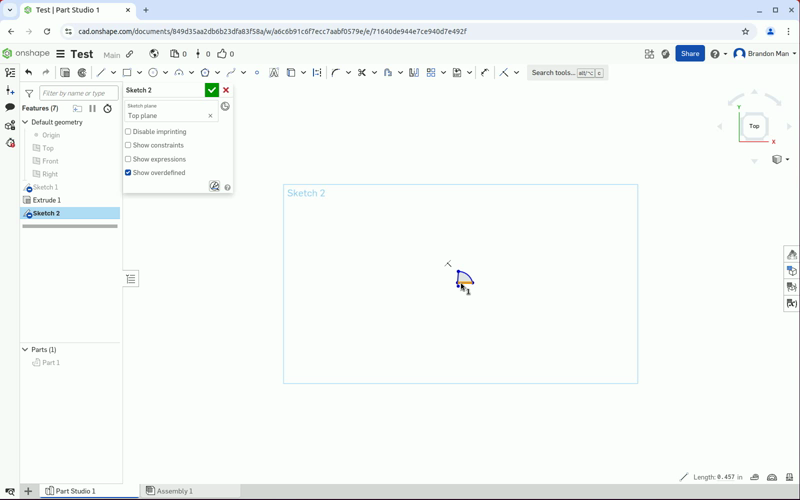
scroll(-6)
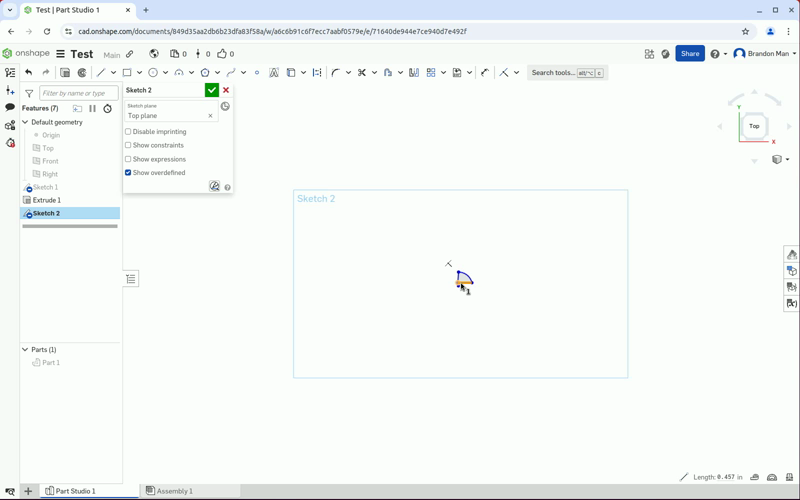
scroll(-6)
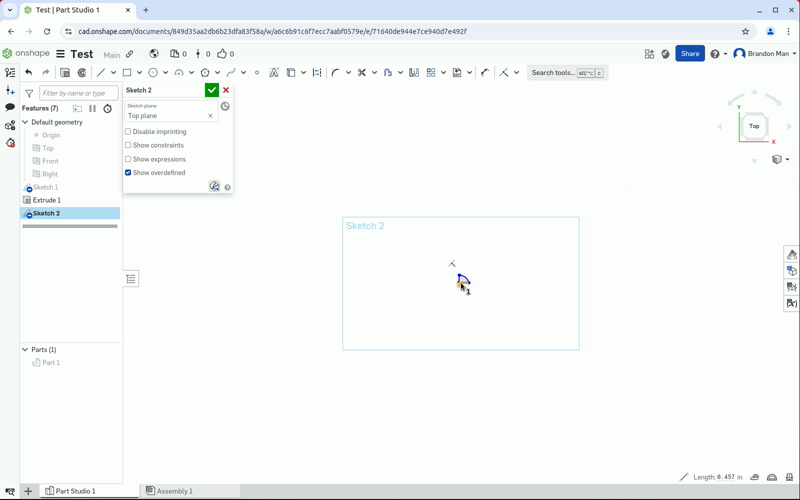
scroll(-6)
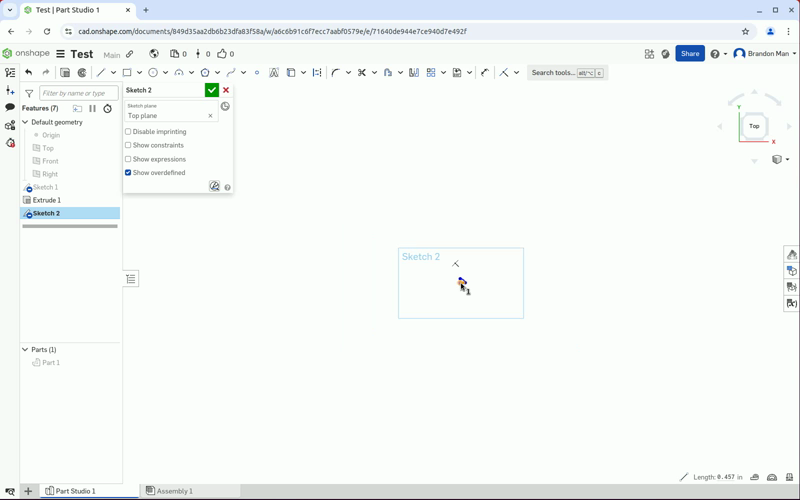
scroll(-6)
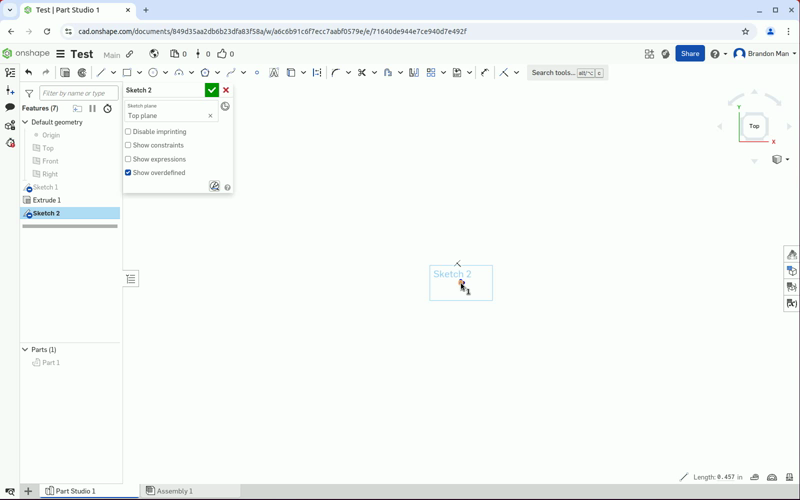
mouse_move(73, 352)
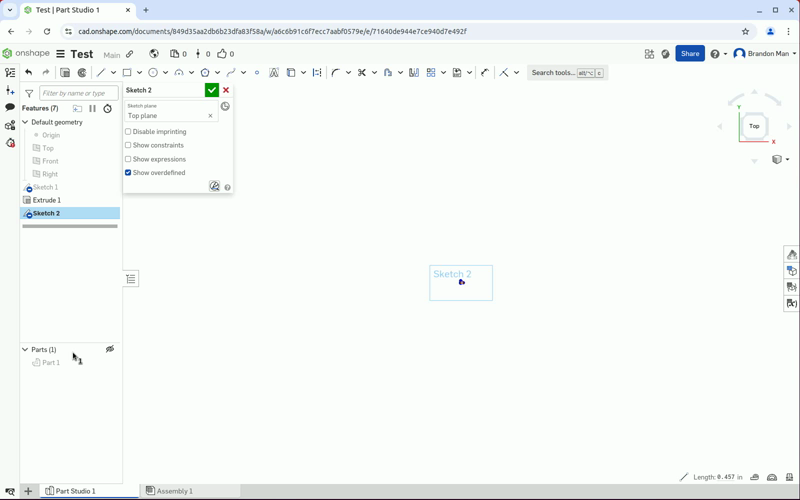
key(shift+y)
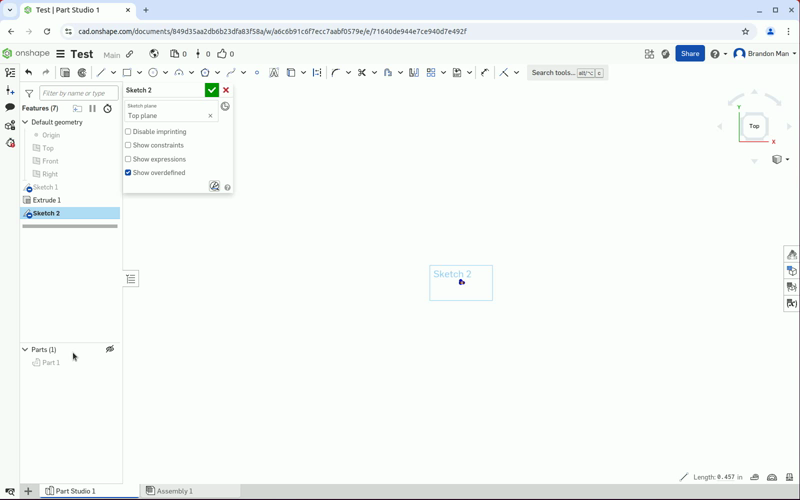
key(shift+e)
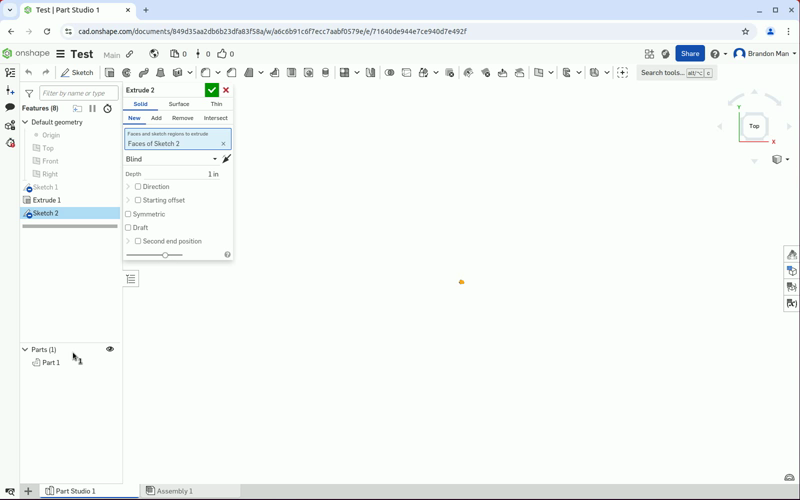
mouse_move(143, 106)
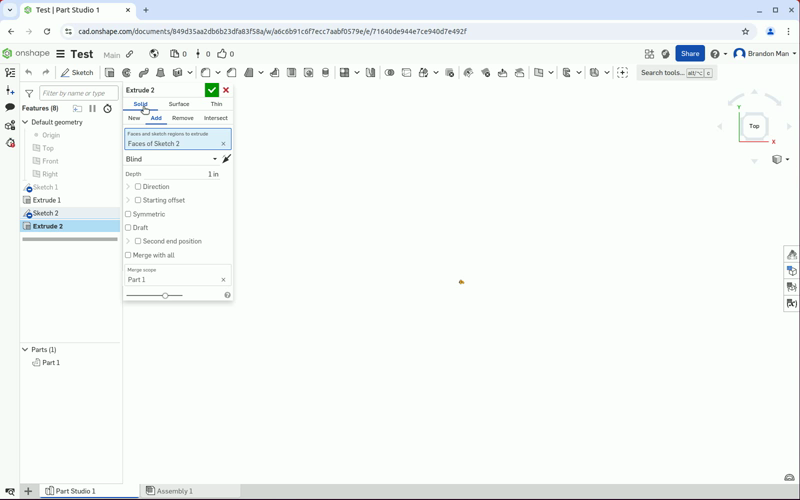
click(143, 106)
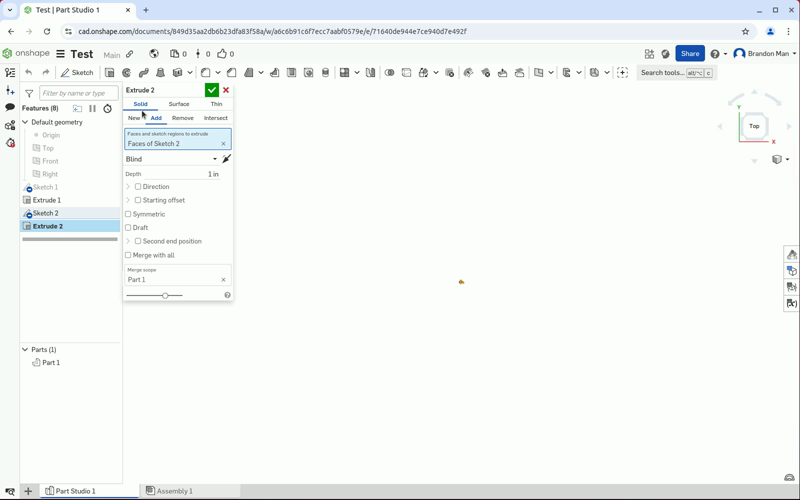
mouse_move(137, 120)
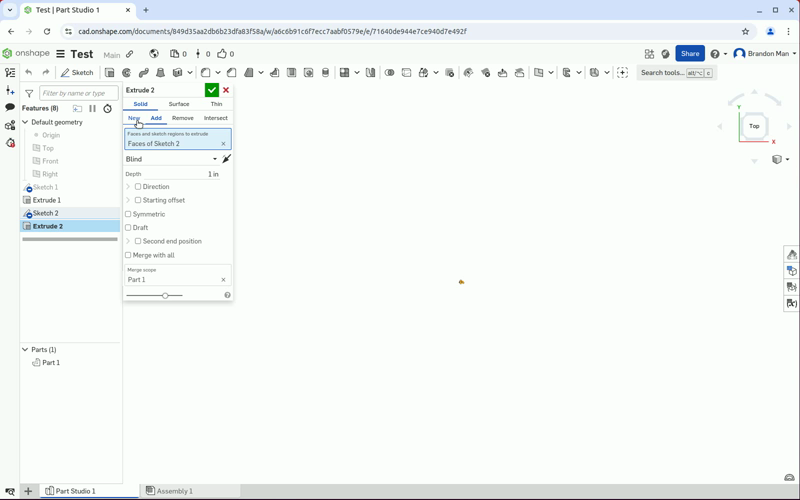
click(137, 120)
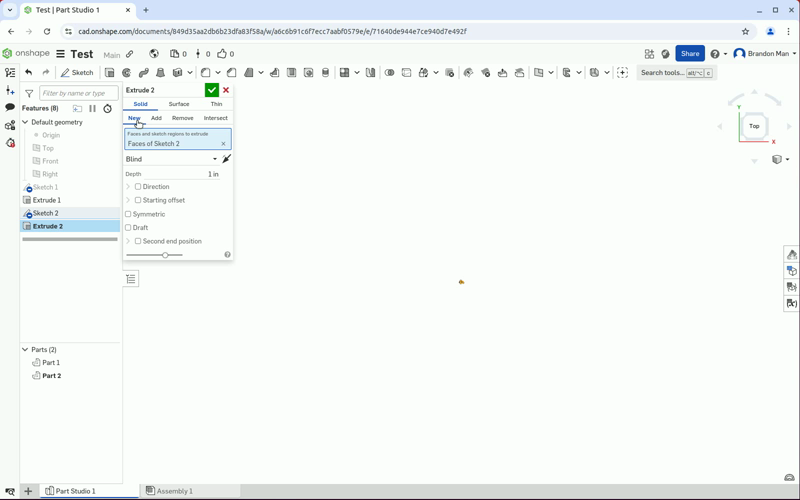
key(tab, 4)
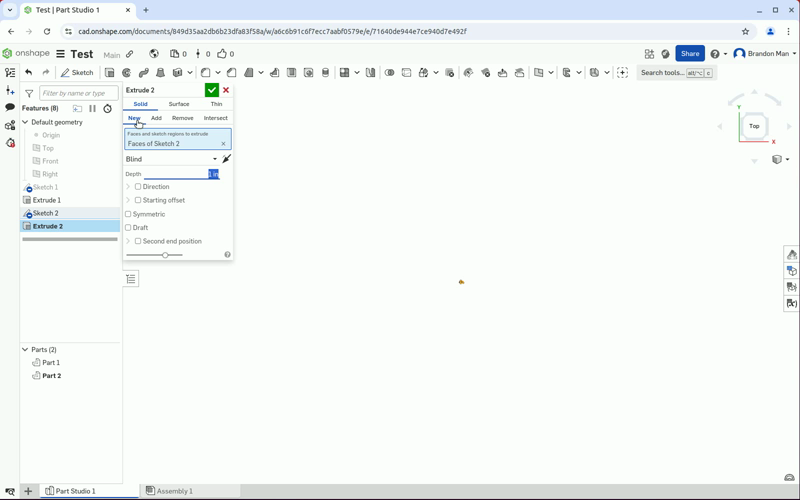
text(23.108)
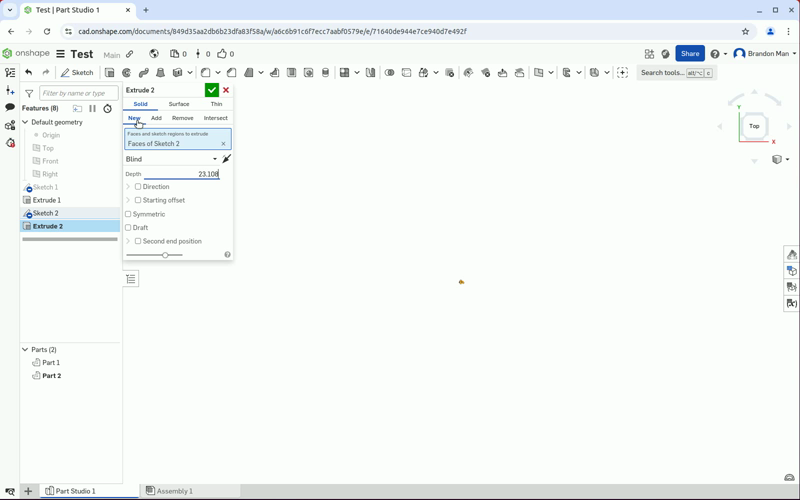
key(enter)
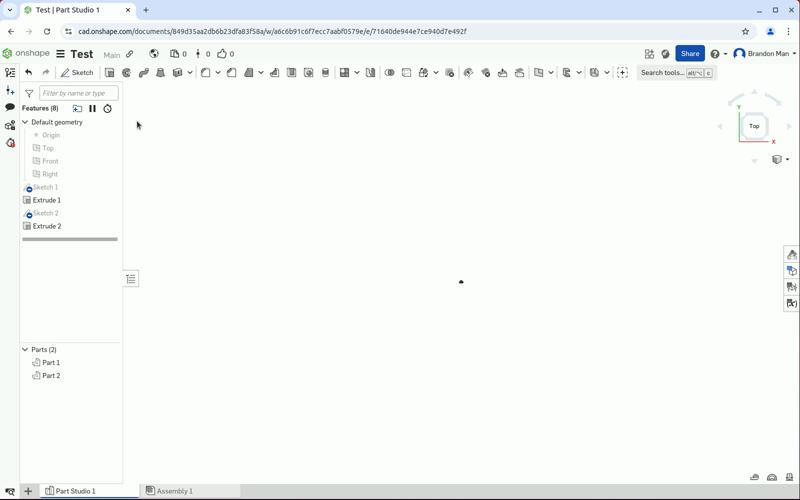
key(shift+h)
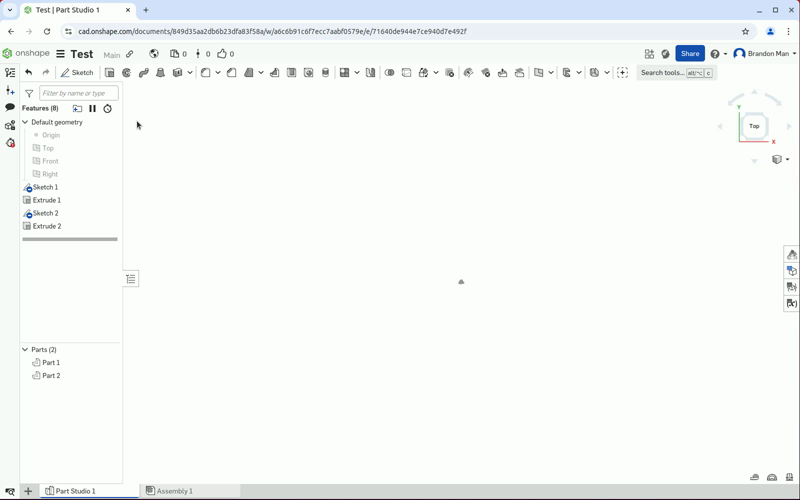
key(shift+h)
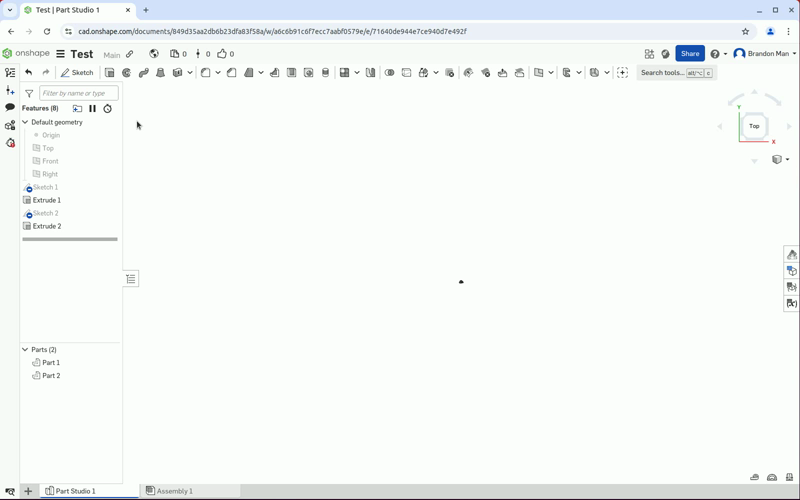
mouse_move(73, 189)
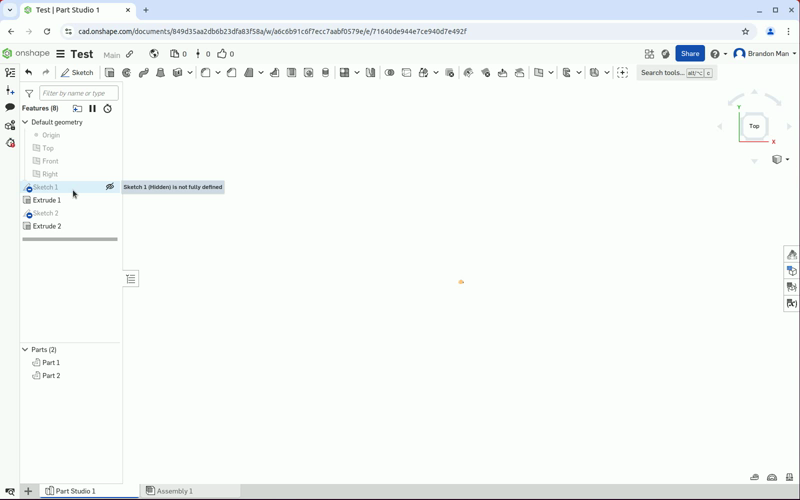
click(73, 189)
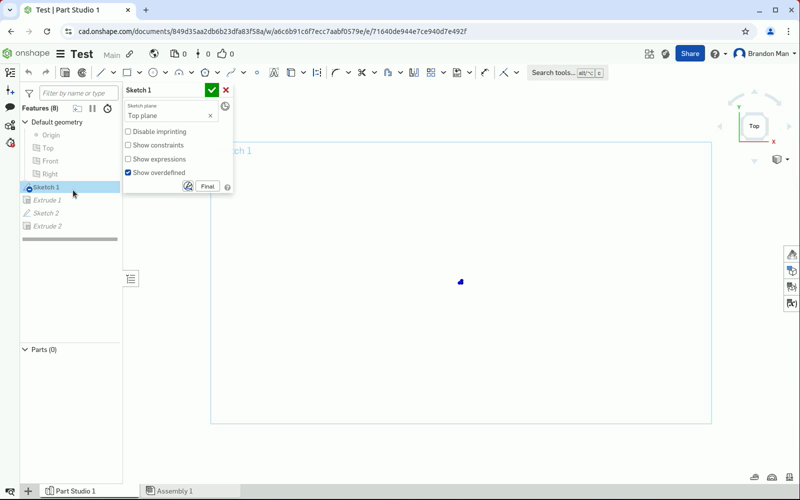
mouse_move(229, 92)
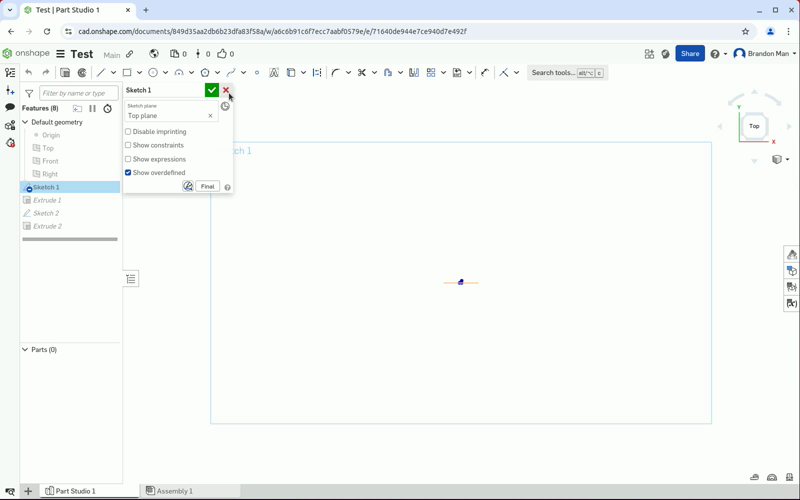
click(229, 92)
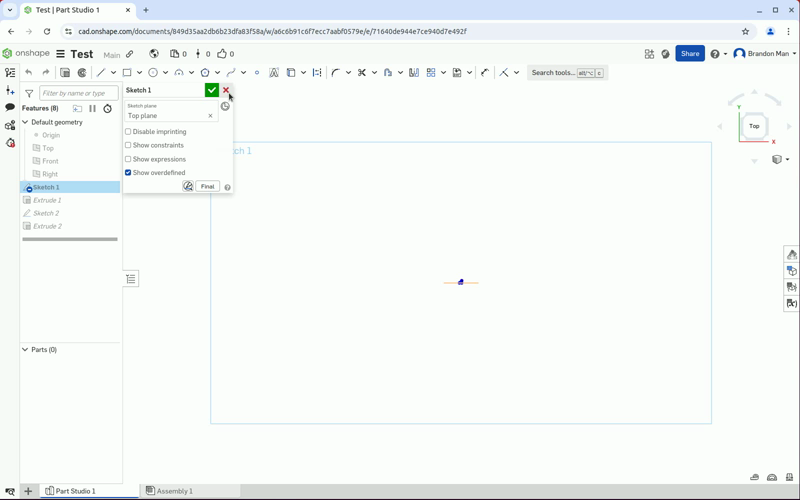
key(shift+s)
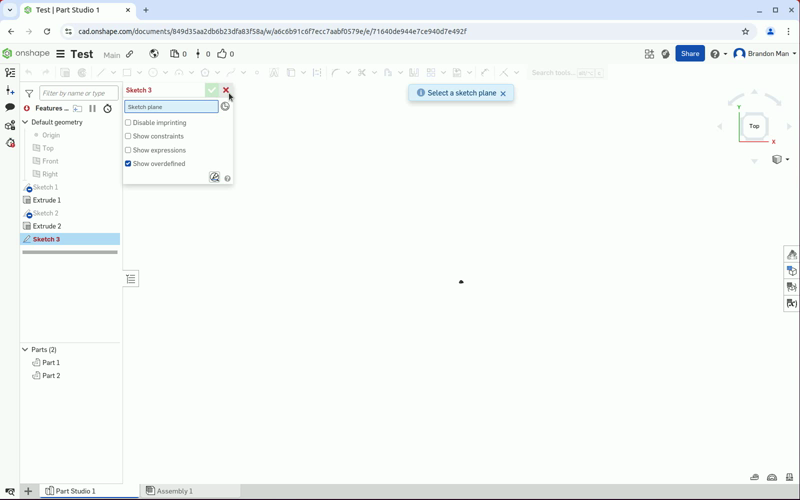
mouse_move(73, 150)
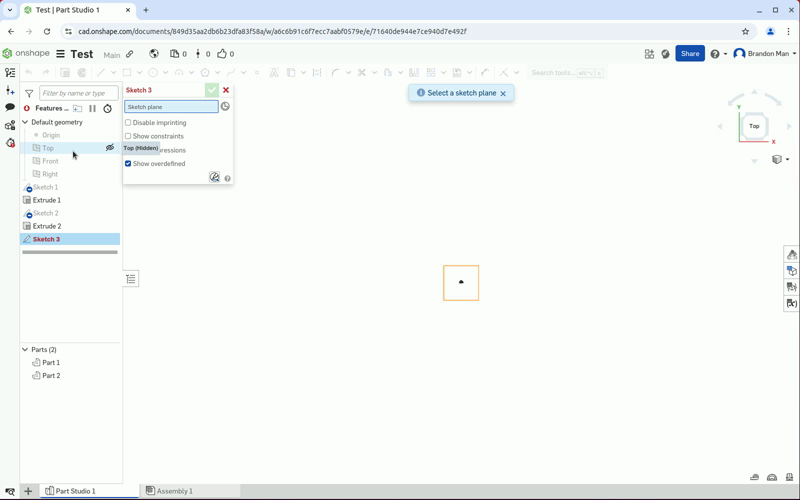
click(73, 150)
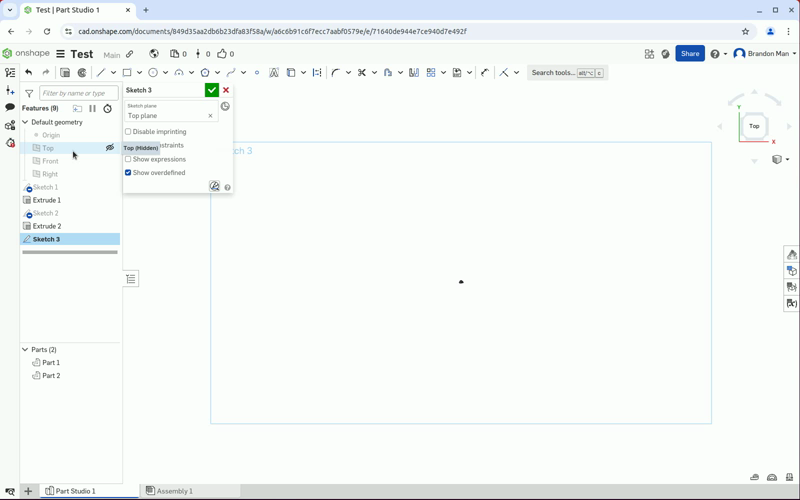
mouse_move(73, 352)
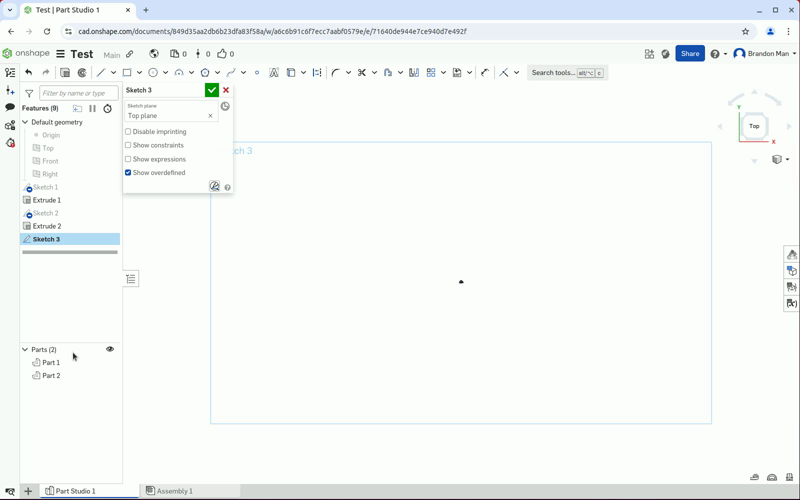
key(y)
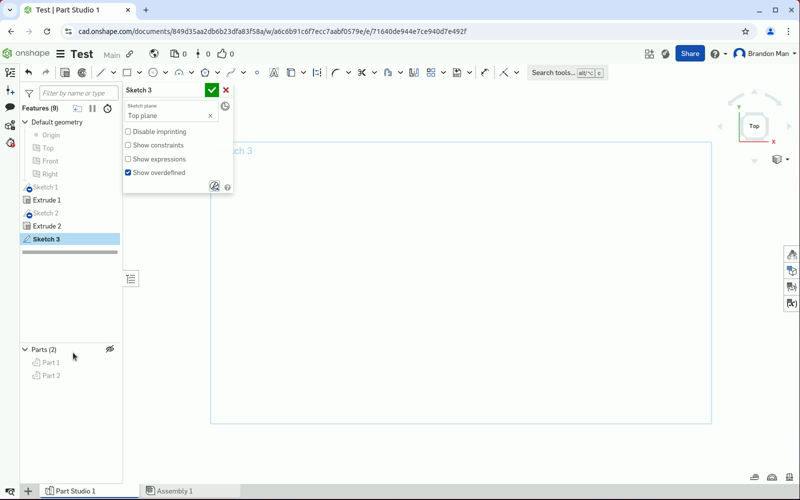
key(a)
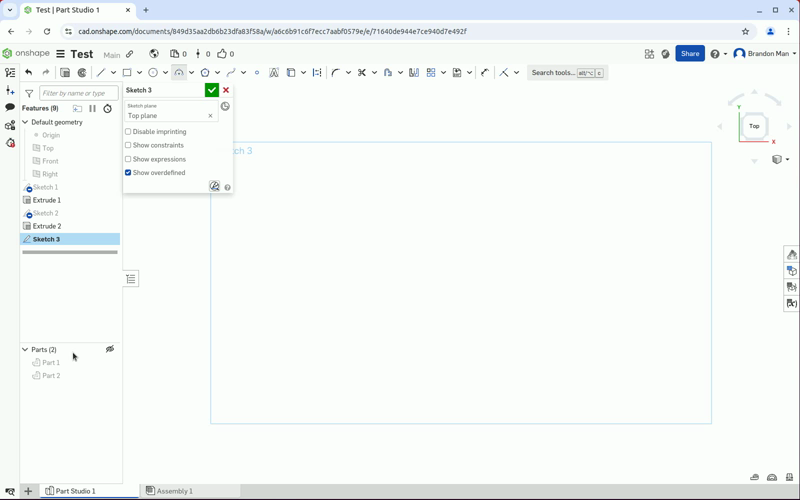
key_down(shift)
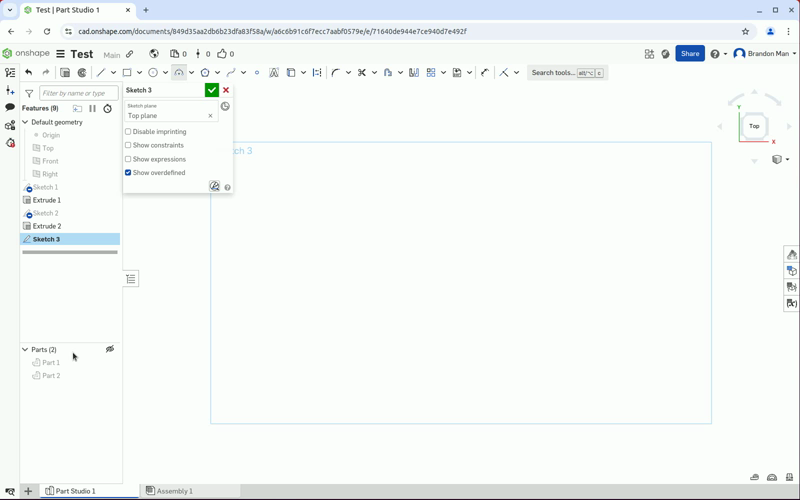
mouse_move(460, 284)
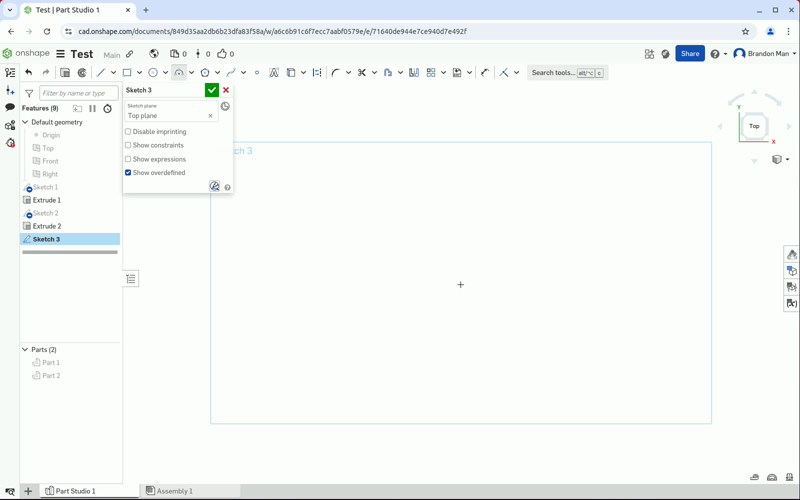
click(460, 284)
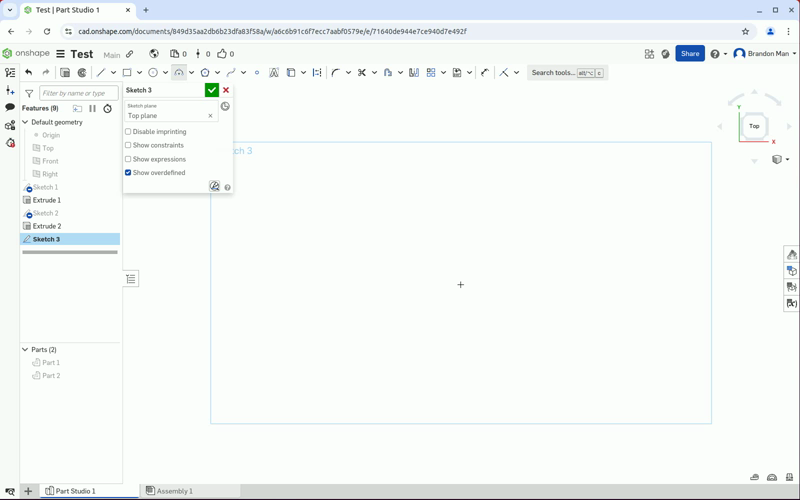
key_up(shift)
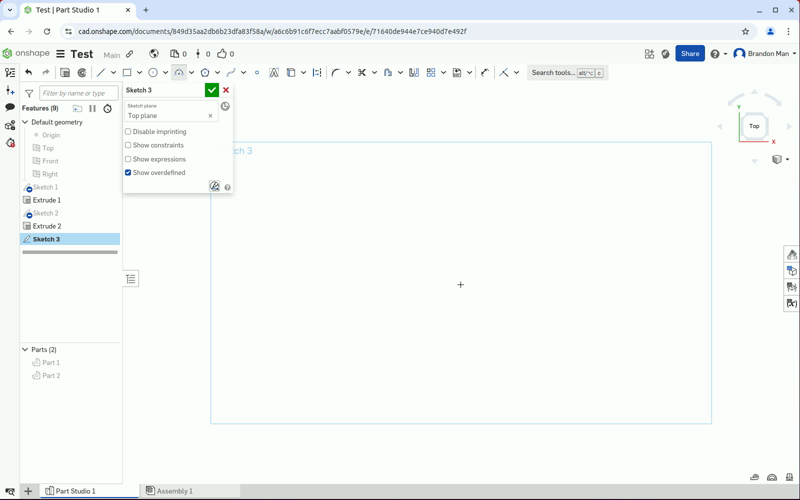
key_down(shift)
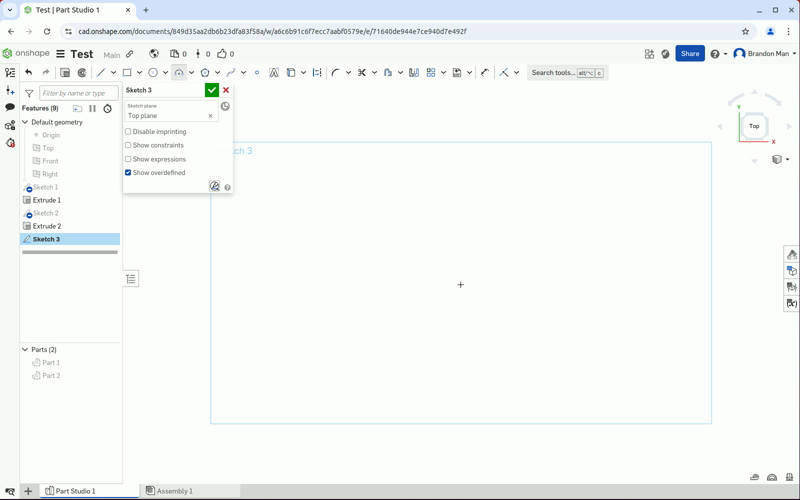
mouse_move(463, 281)
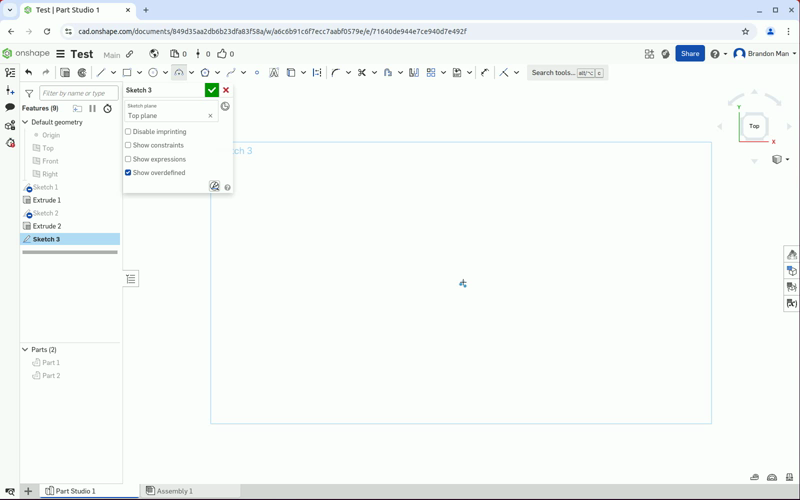
scroll(6)
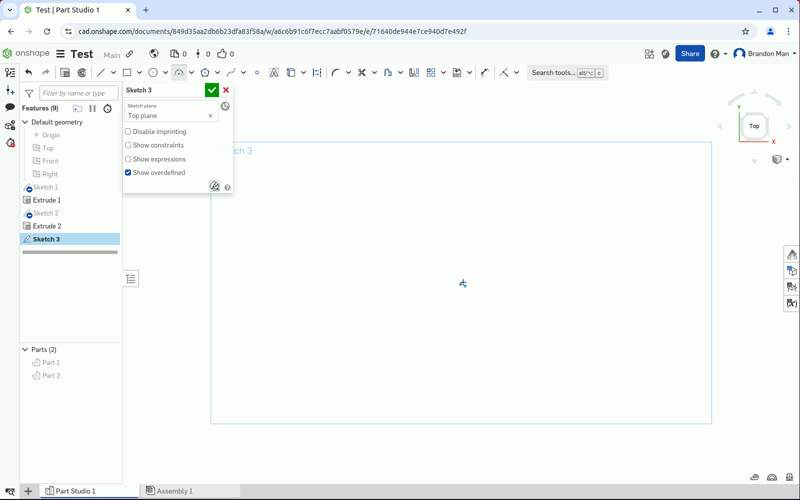
scroll(6)
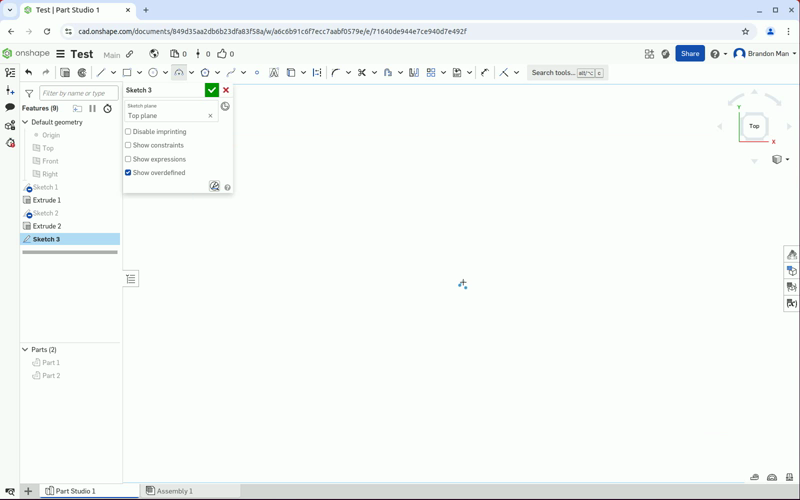
scroll(6)
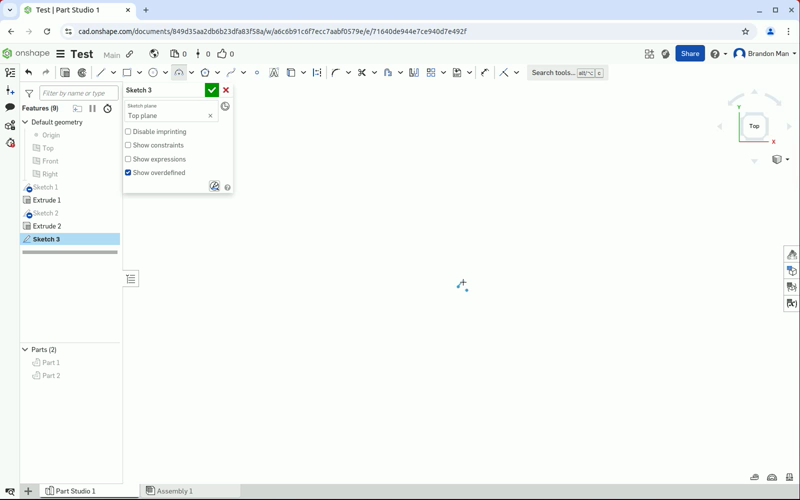
scroll(6)
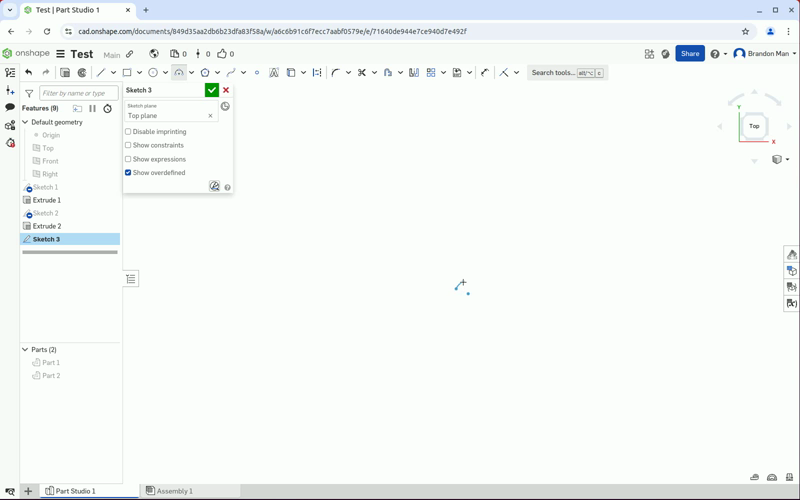
scroll(6)
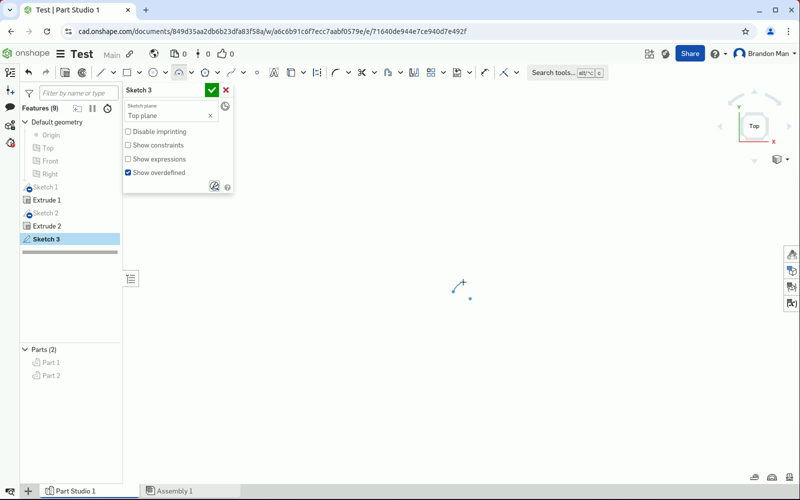
scroll(6)
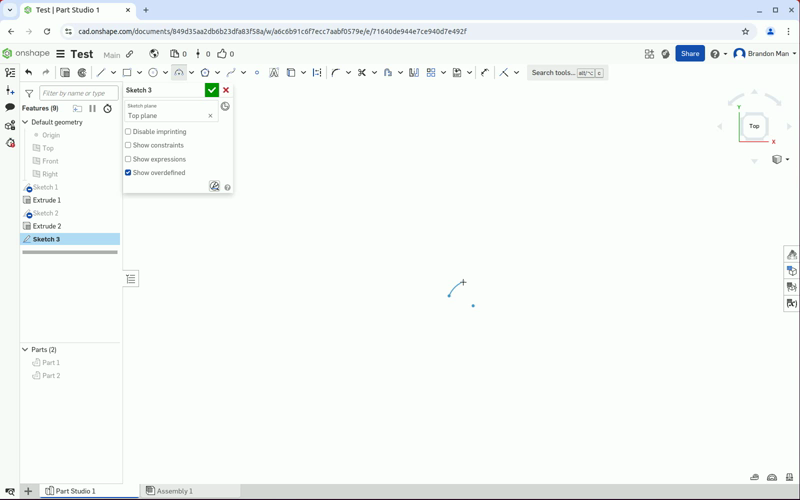
scroll(6)
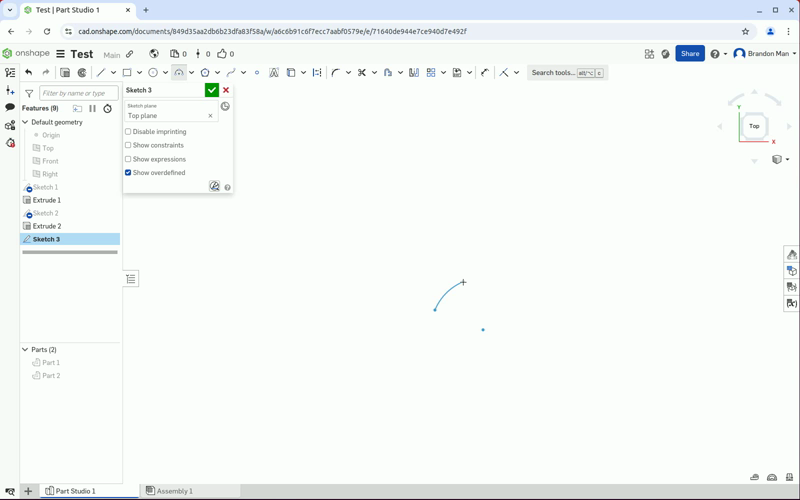
click(463, 281)
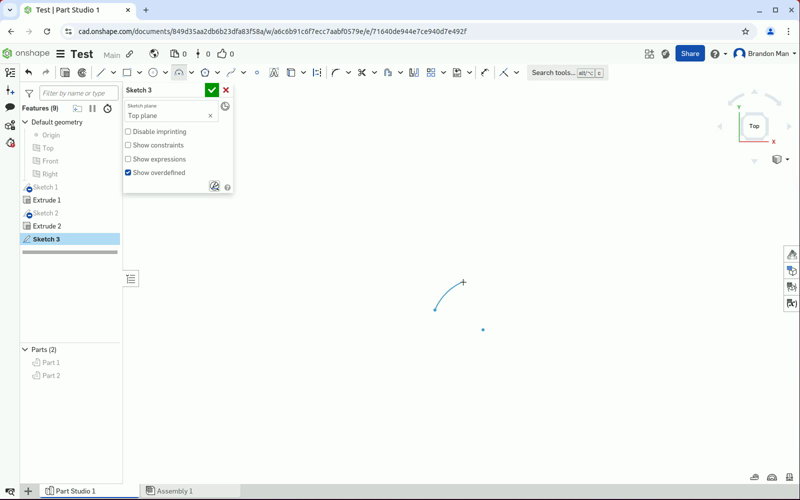
scroll(-6)
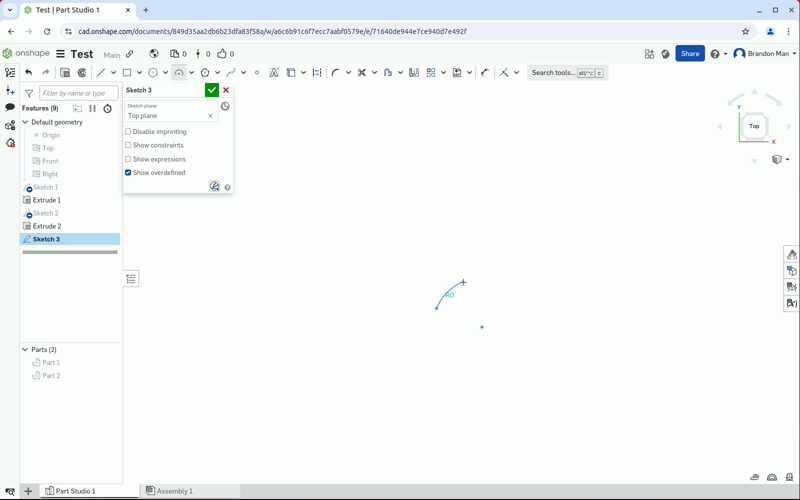
scroll(-6)
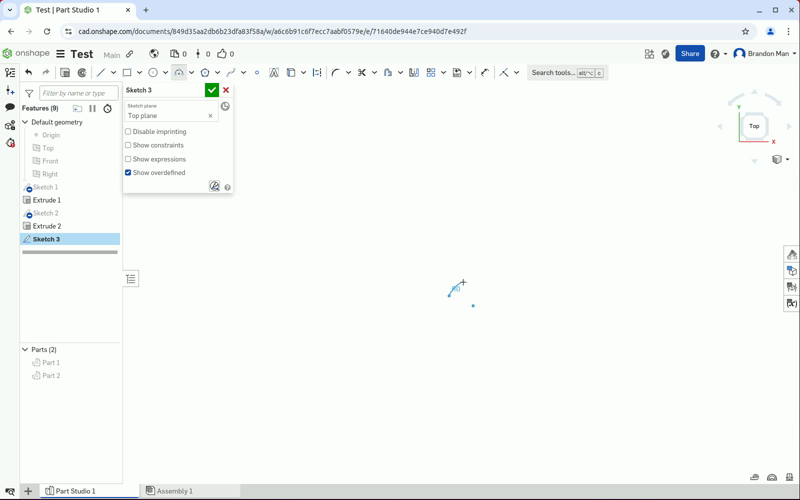
scroll(-6)
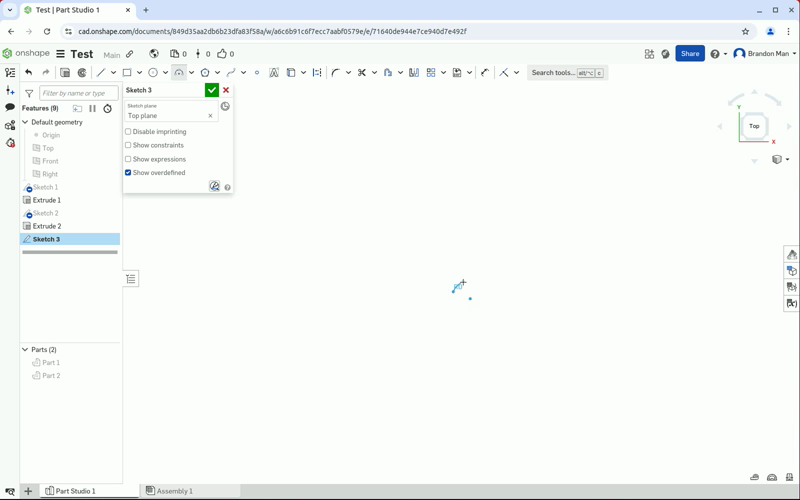
scroll(-6)
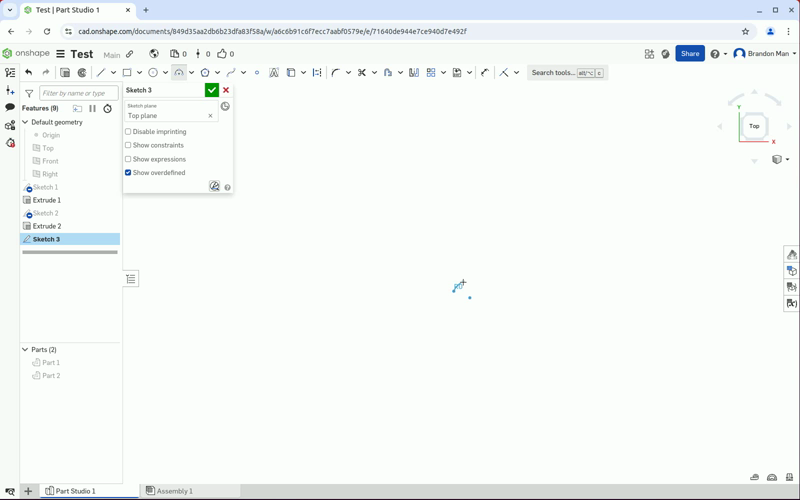
scroll(-6)
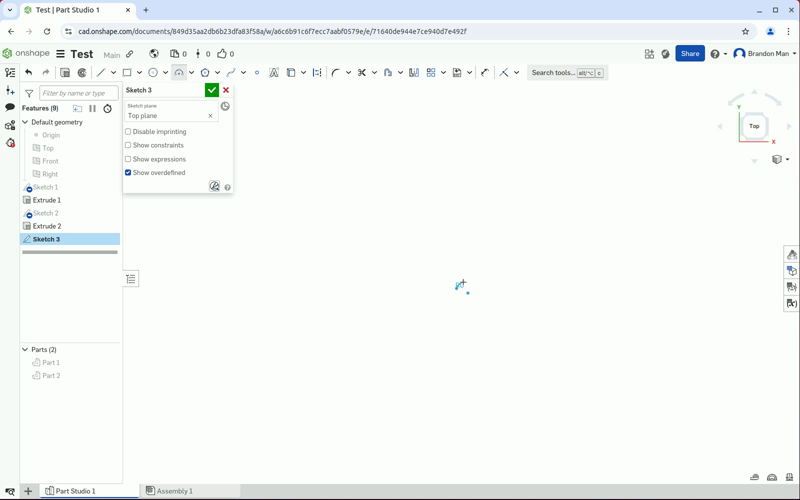
scroll(-6)
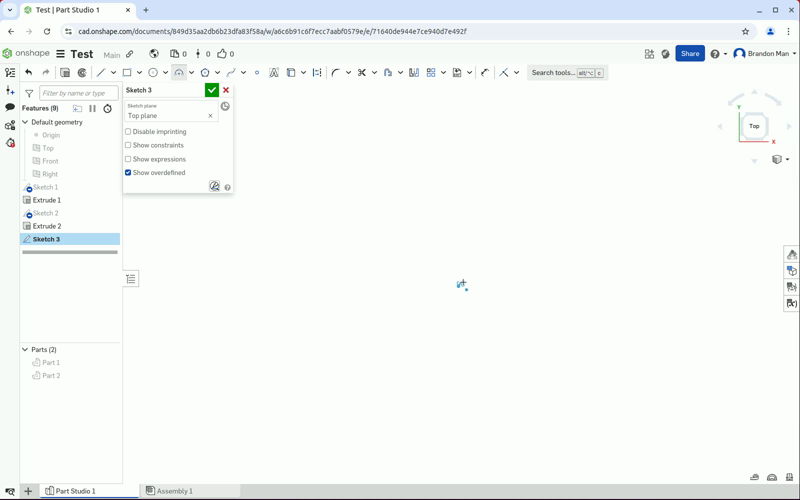
scroll(-6)
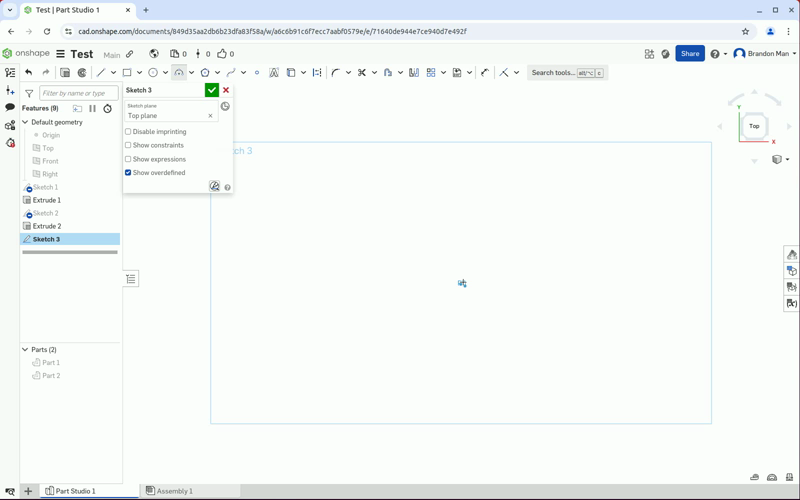
mouse_move(462, 283)
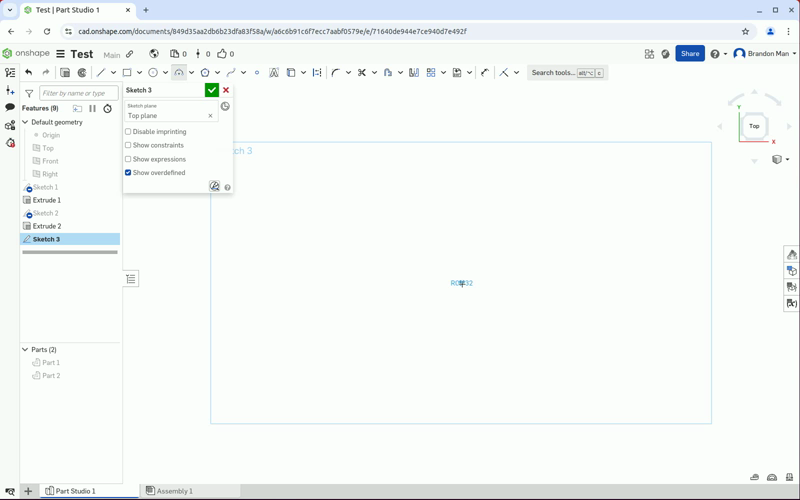
scroll(6)
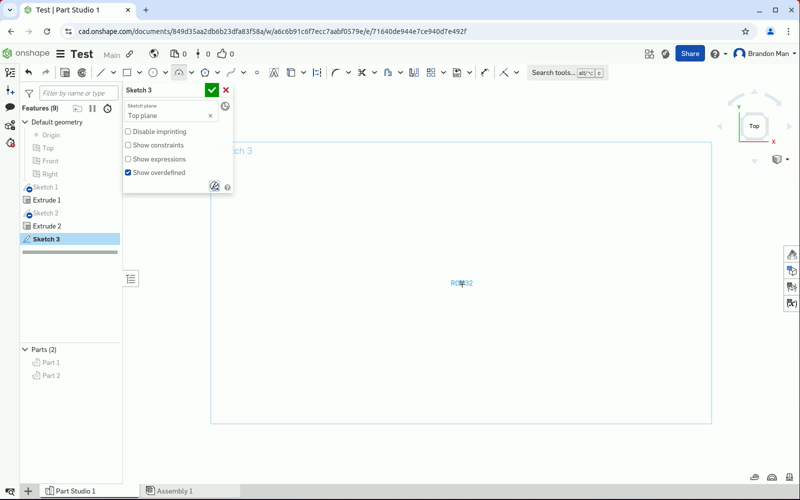
scroll(6)
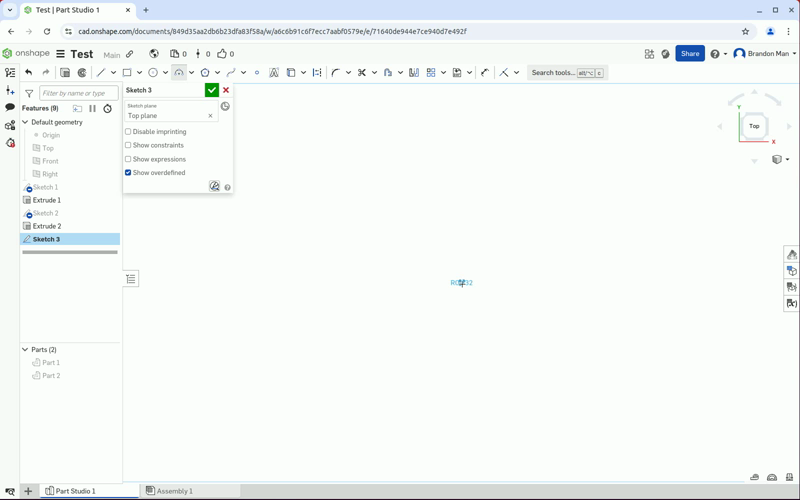
scroll(6)
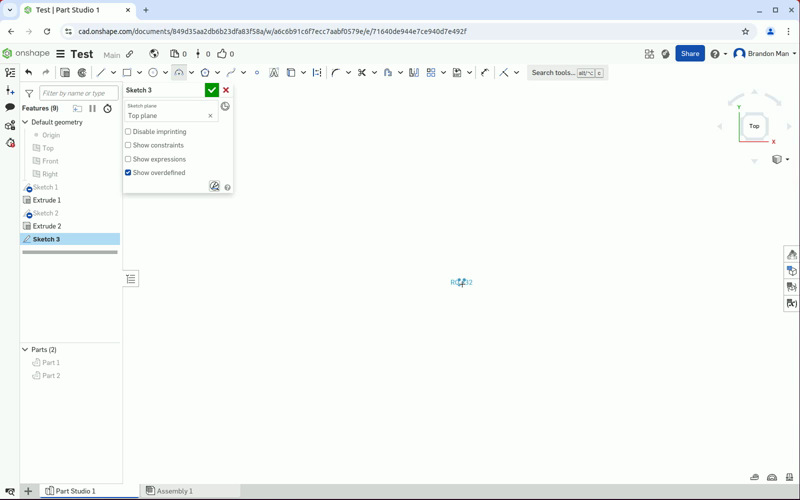
scroll(6)
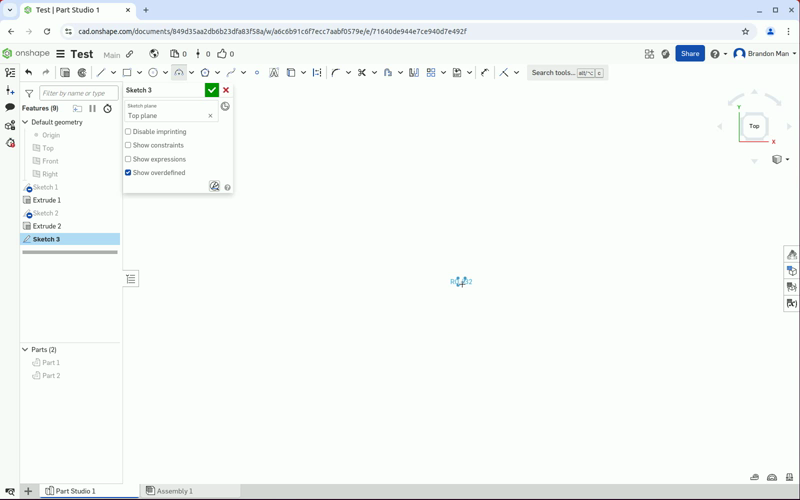
scroll(6)
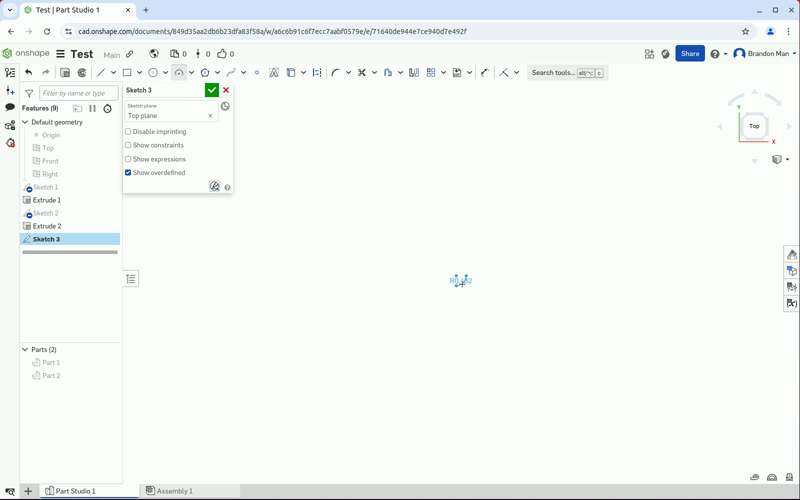
scroll(6)
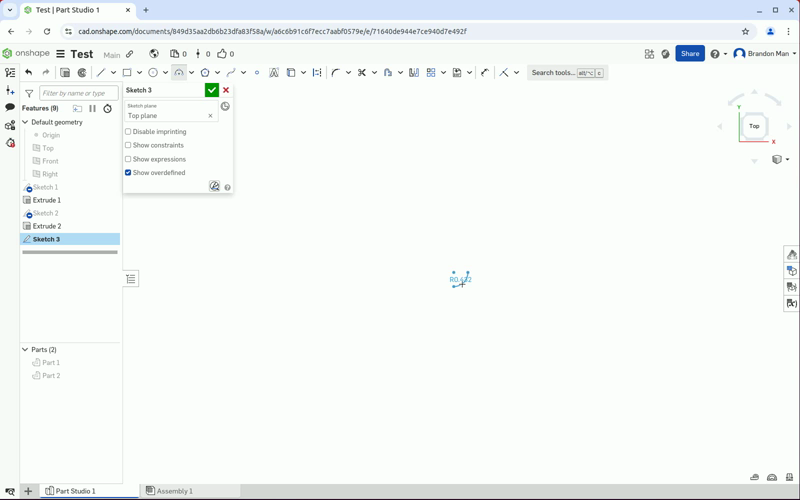
scroll(6)
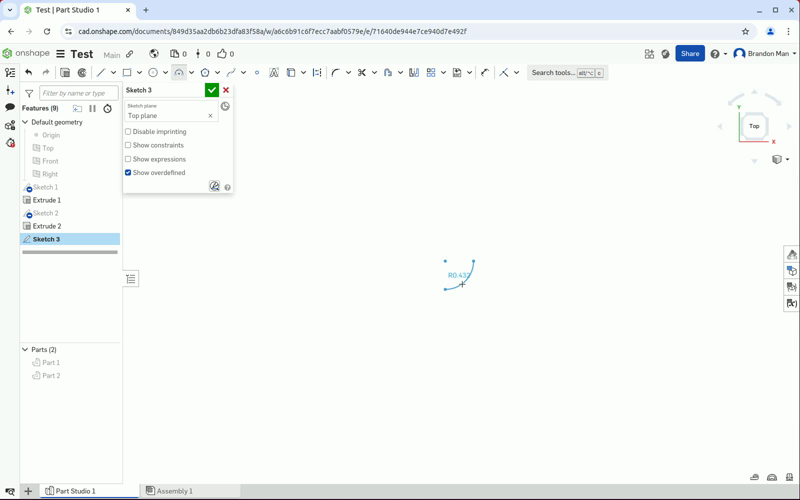
click(462, 283)
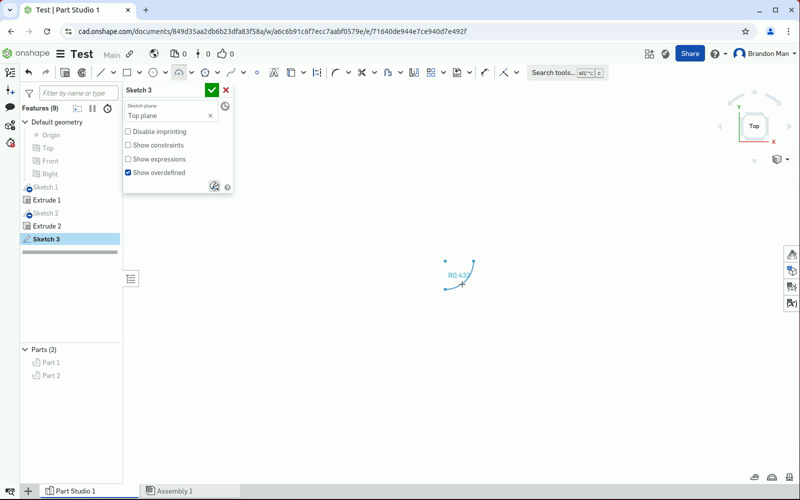
scroll(-6)
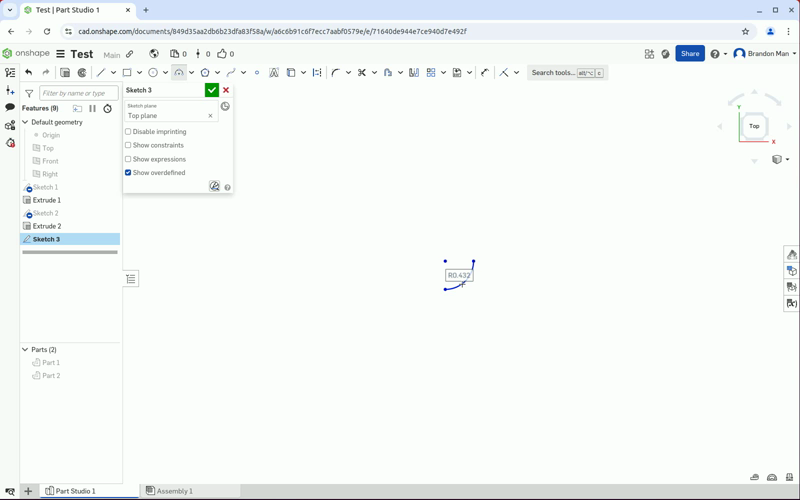
scroll(-6)
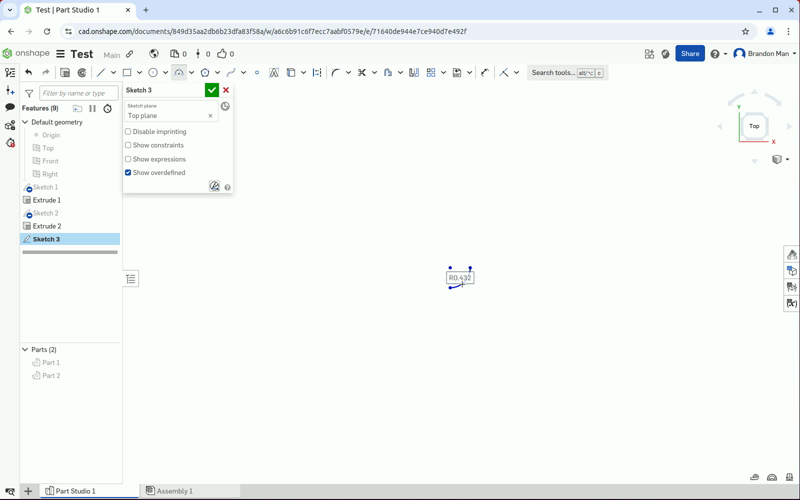
scroll(-6)
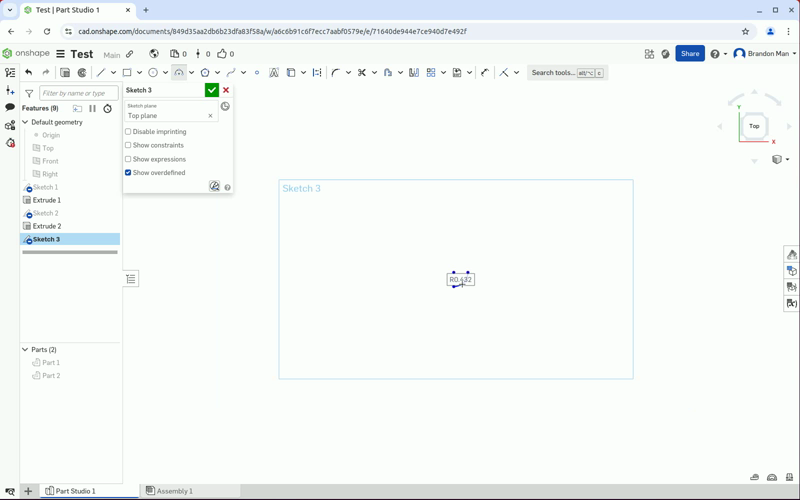
scroll(-6)
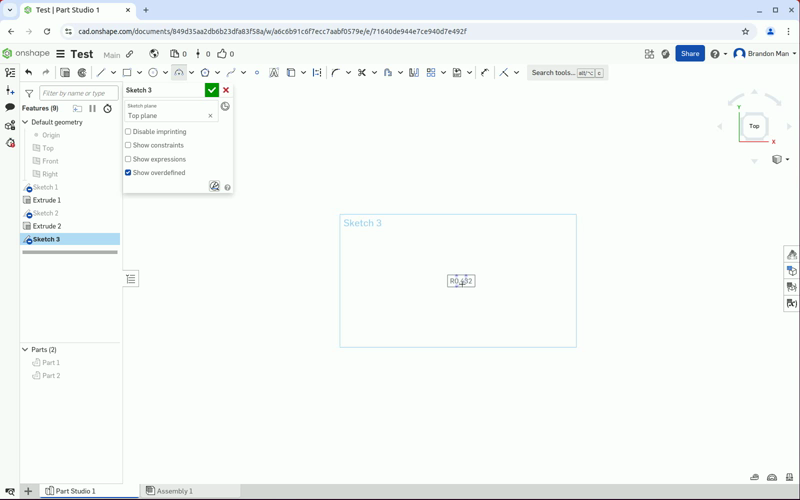
scroll(-6)
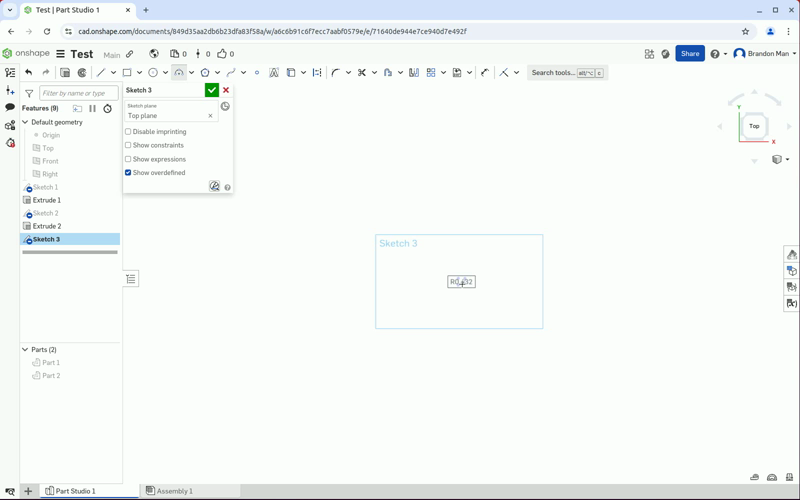
scroll(-6)
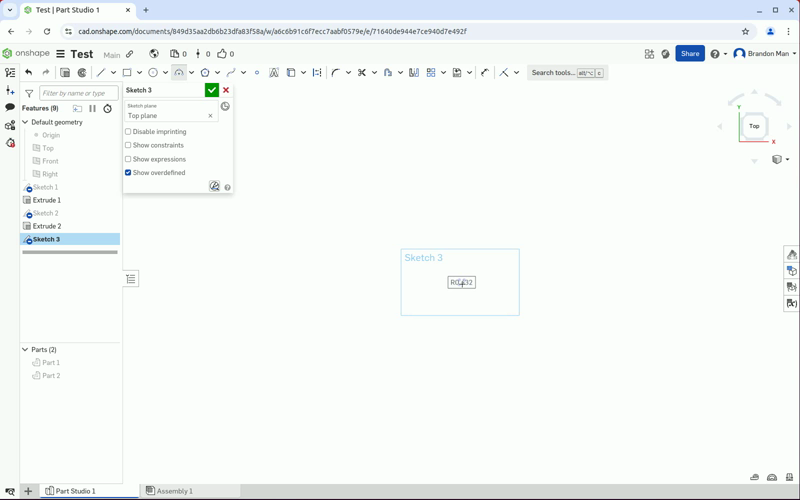
scroll(-6)
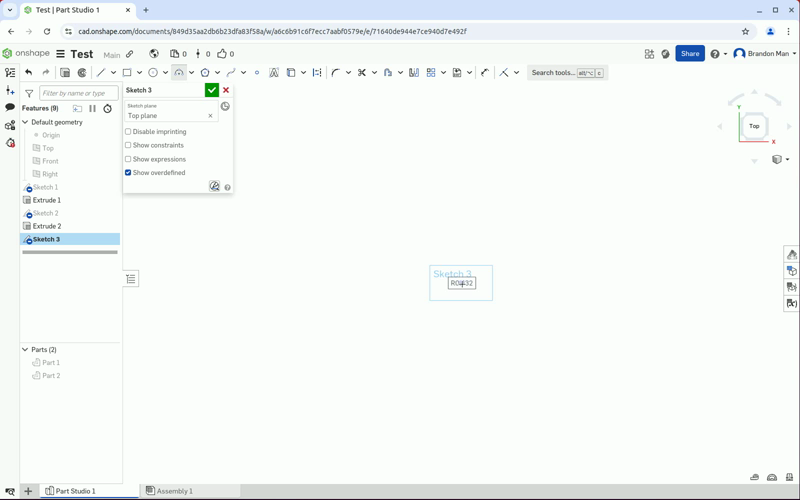
key_up(shift)
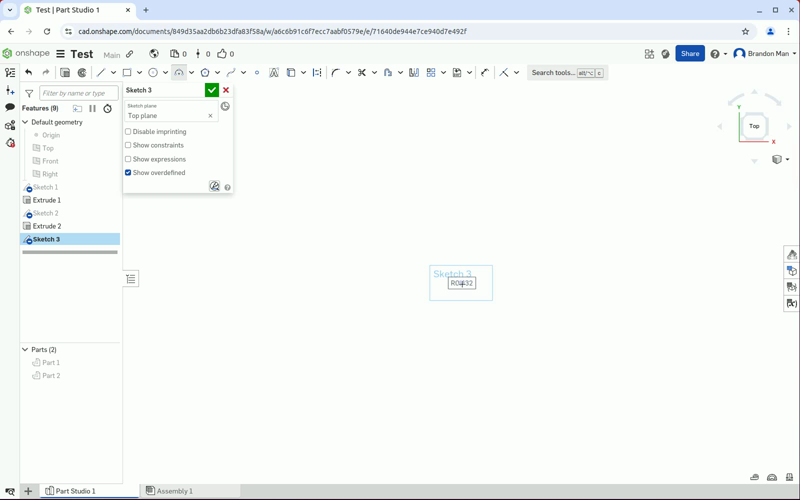
key(esc)
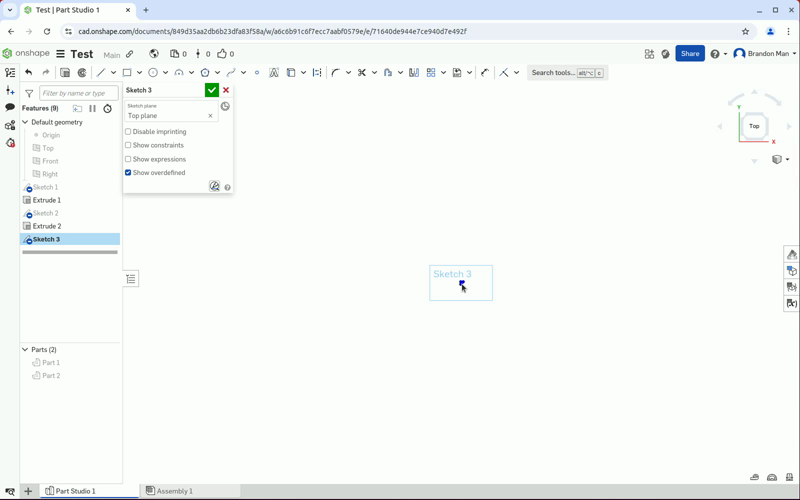
key(l)
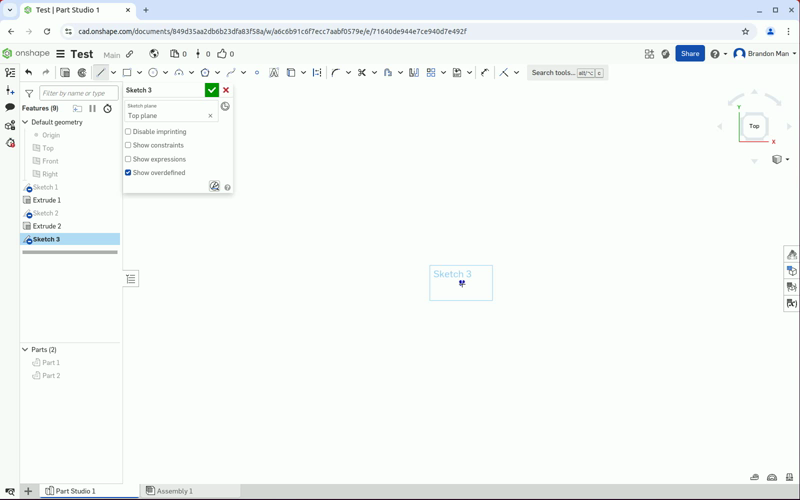
mouse_move(463, 281)
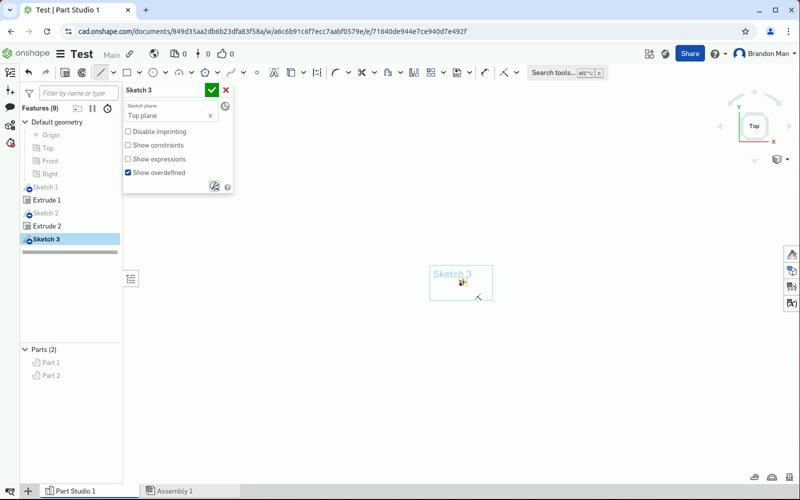
scroll(6)
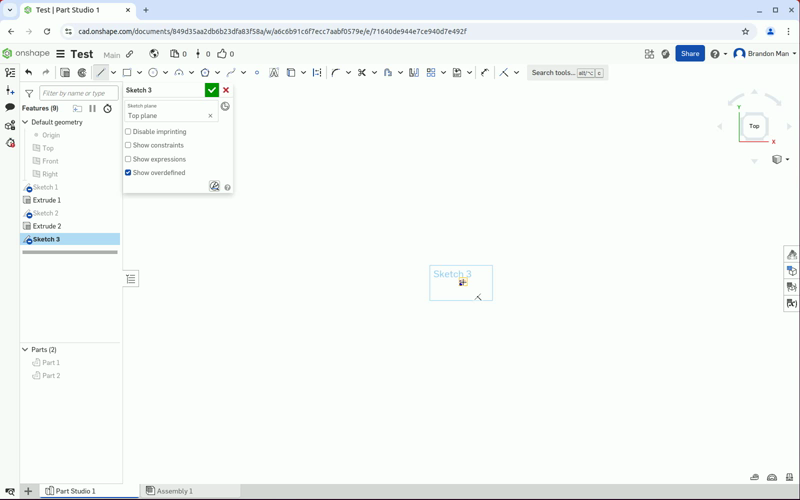
scroll(6)
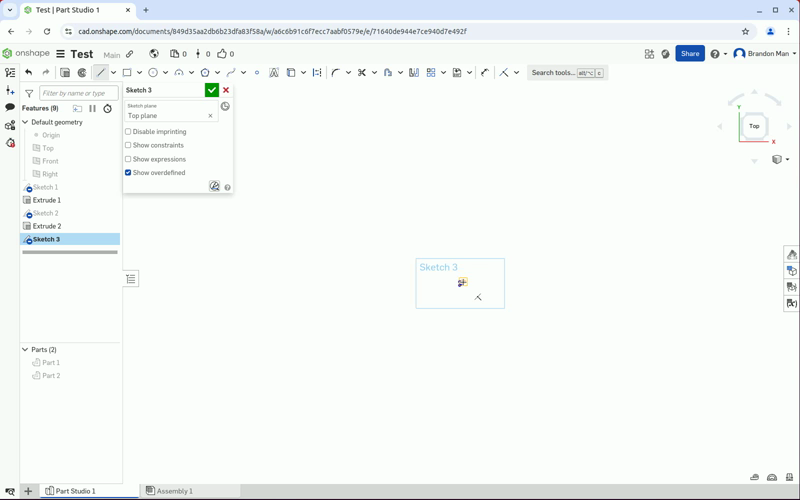
scroll(6)
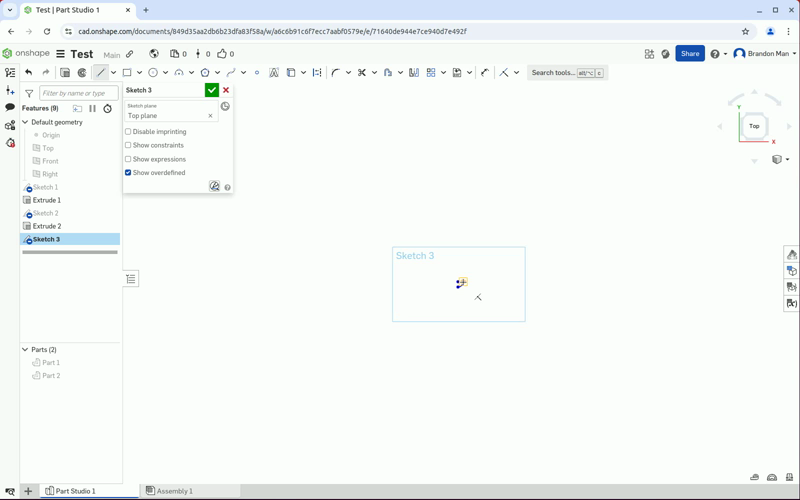
scroll(6)
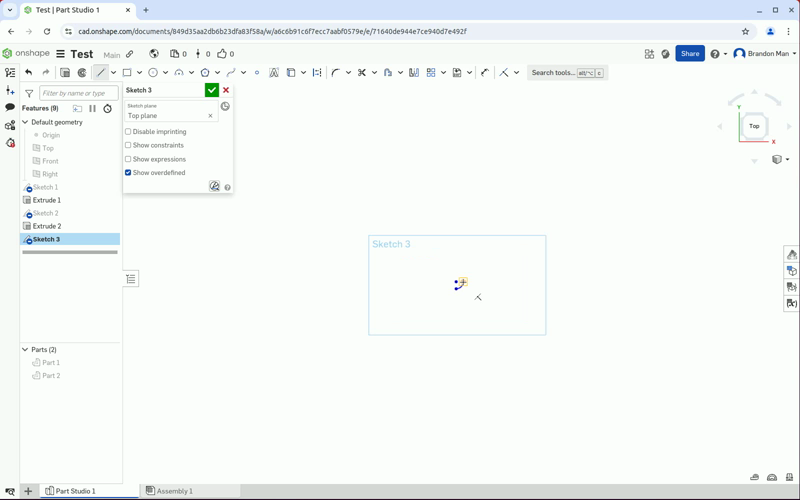
scroll(6)
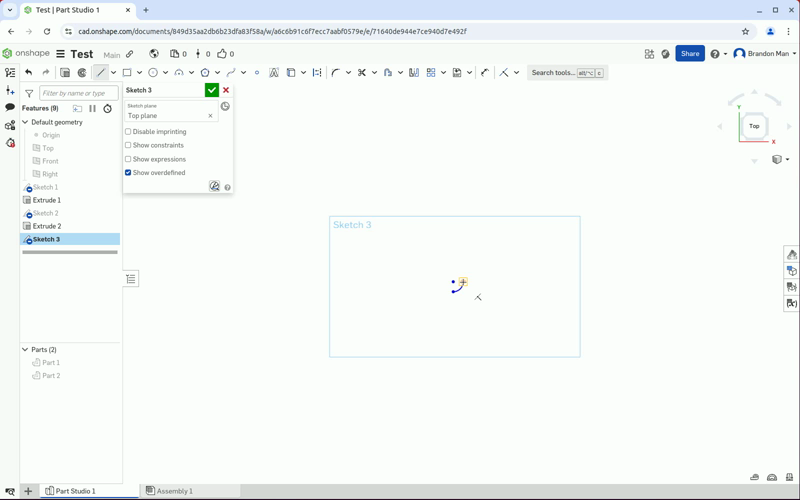
scroll(6)
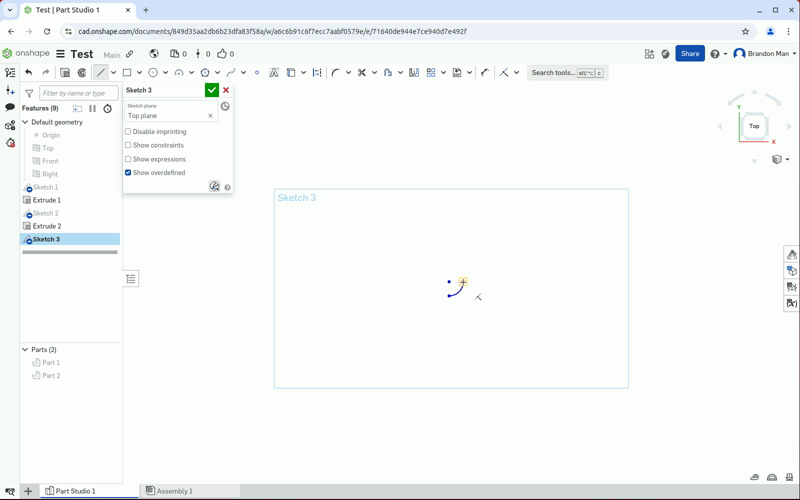
scroll(6)
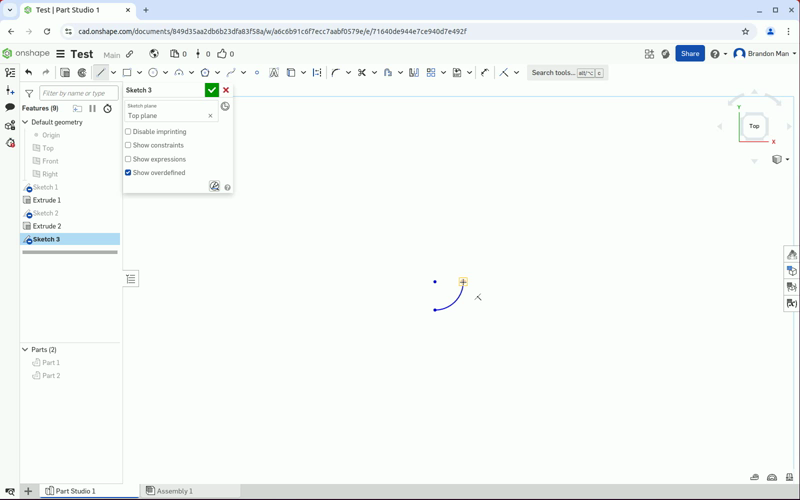
click(463, 281)
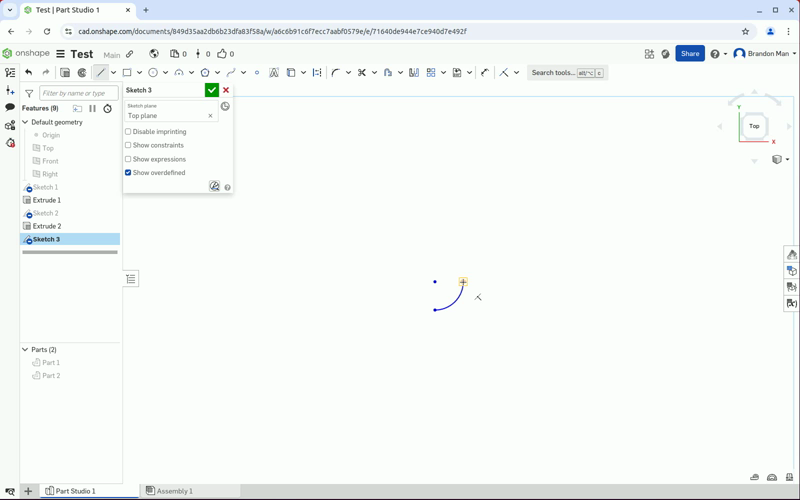
scroll(-6)
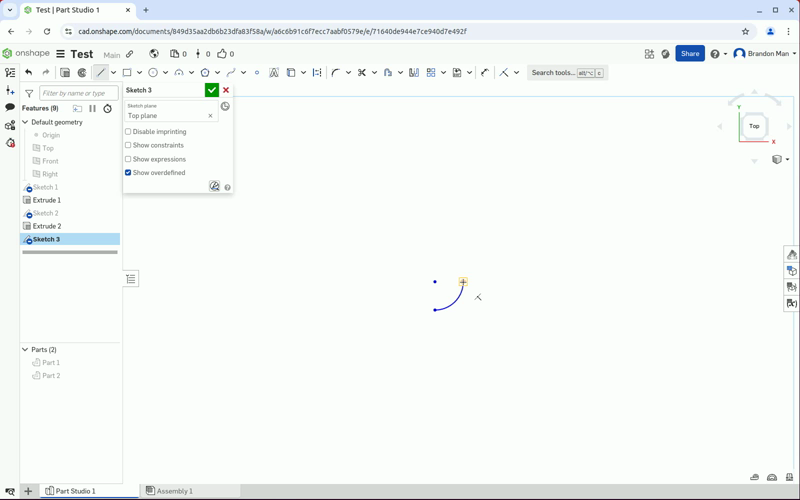
scroll(-6)
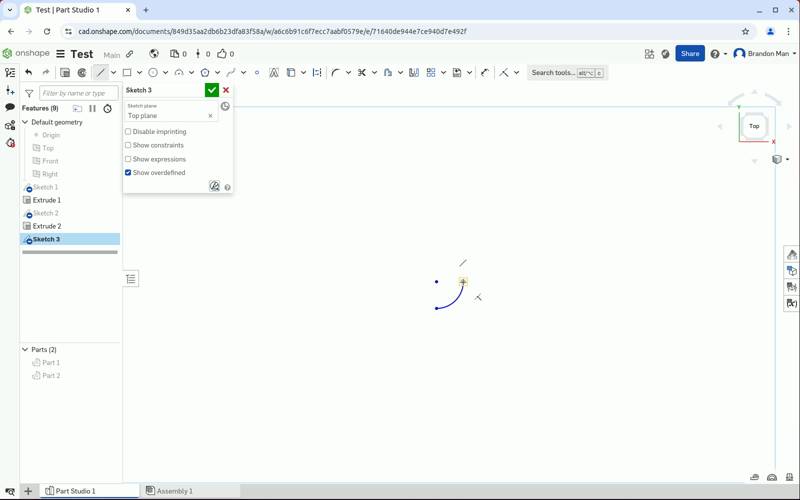
scroll(-6)
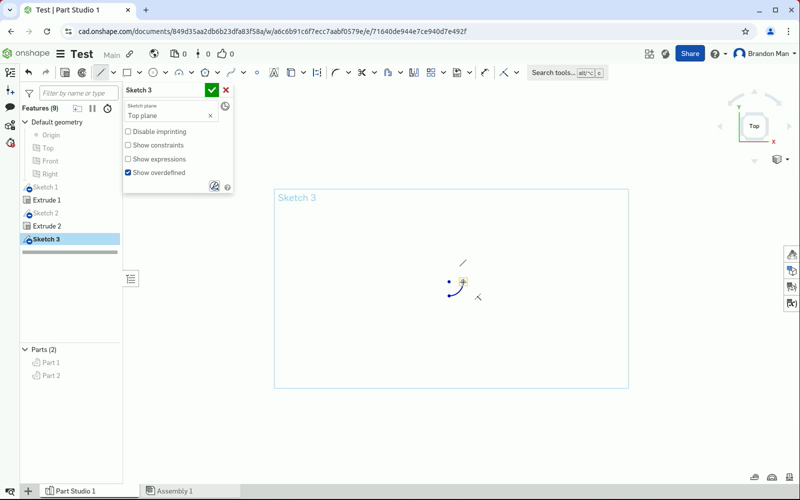
scroll(-6)
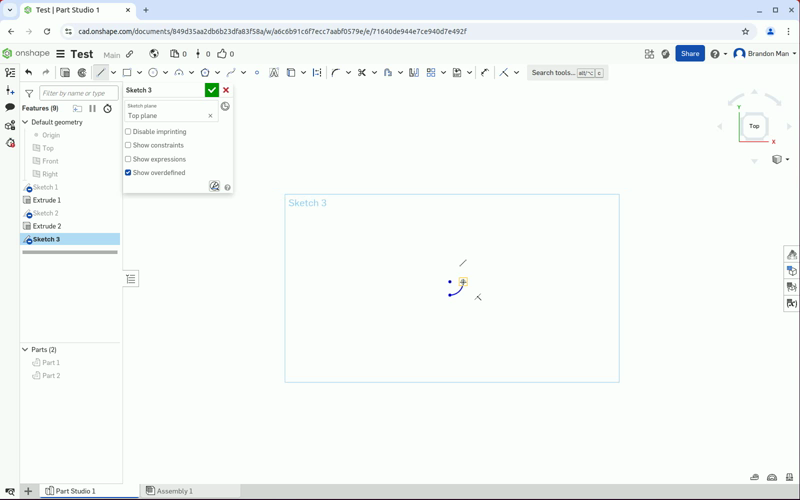
scroll(-6)
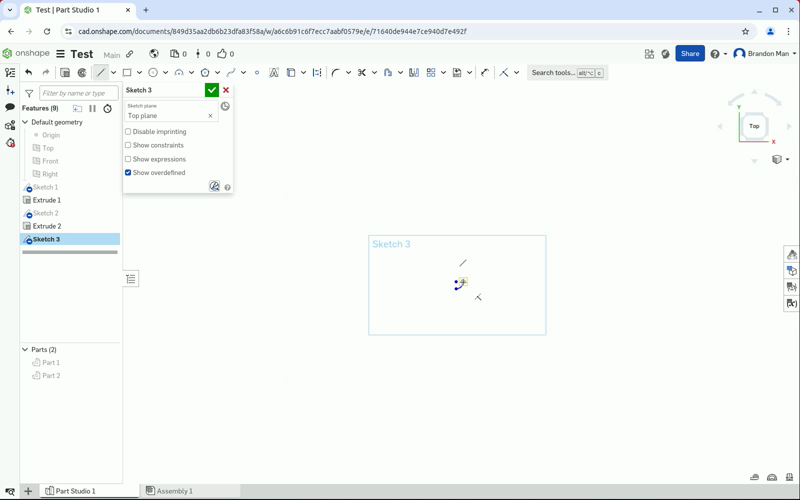
scroll(-6)
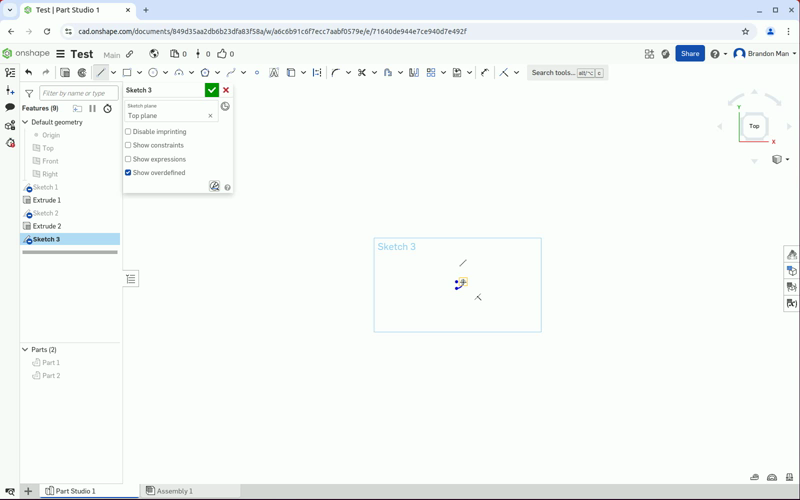
scroll(-6)
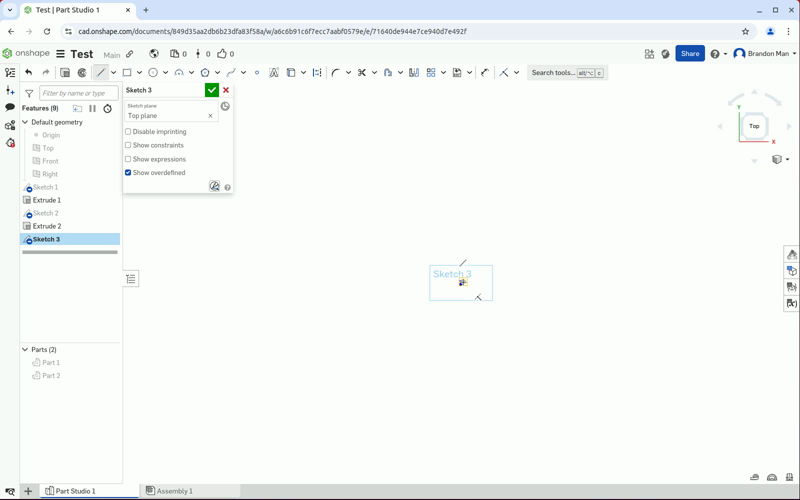
key_down(shift)
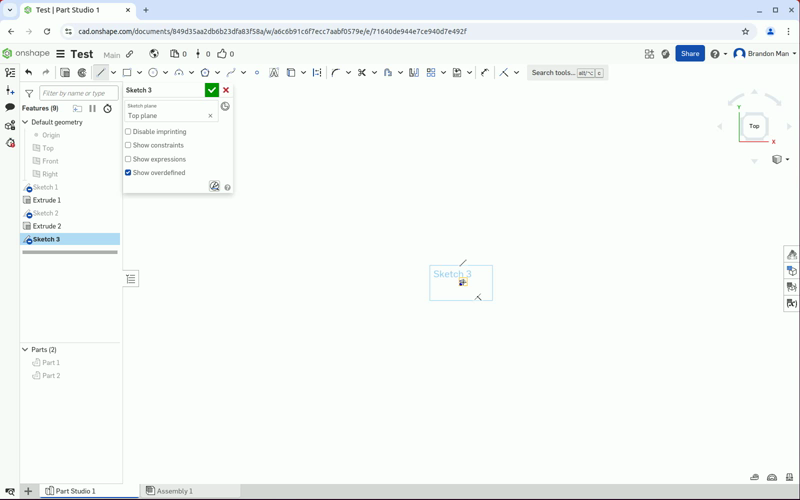
mouse_move(493, 281)
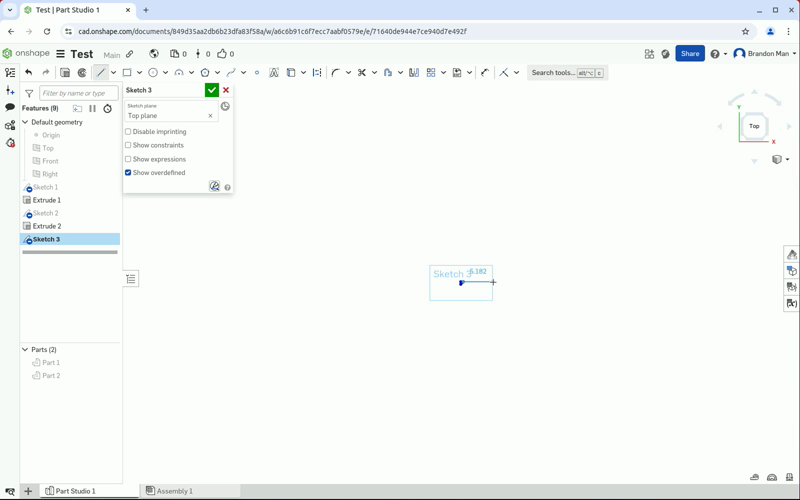
mouse_move(460, 281)
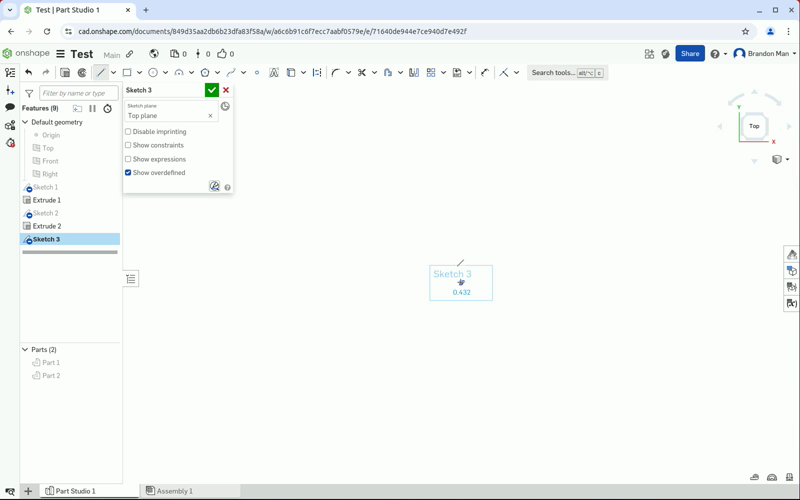
scroll(6)
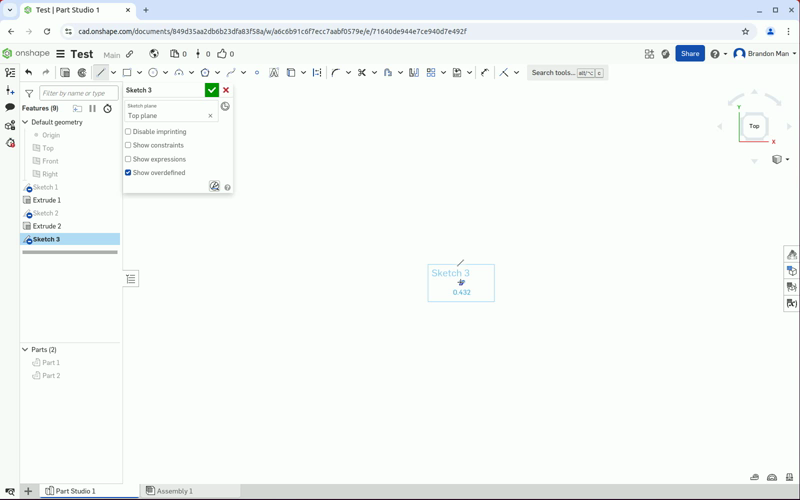
scroll(6)
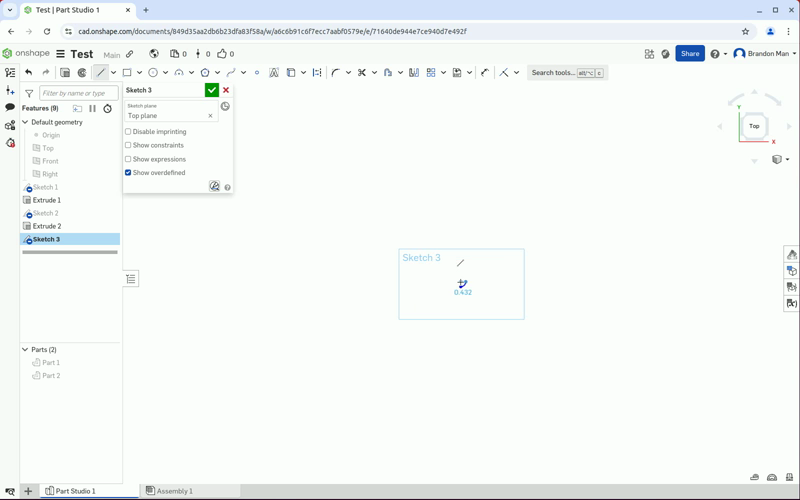
scroll(6)
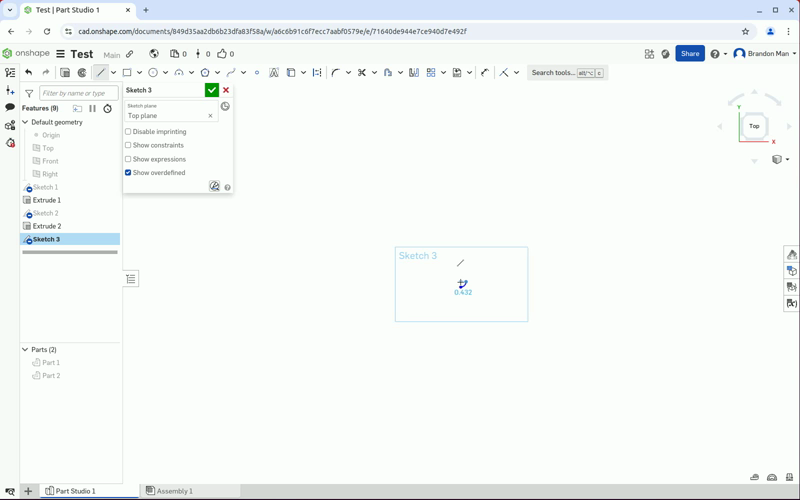
scroll(6)
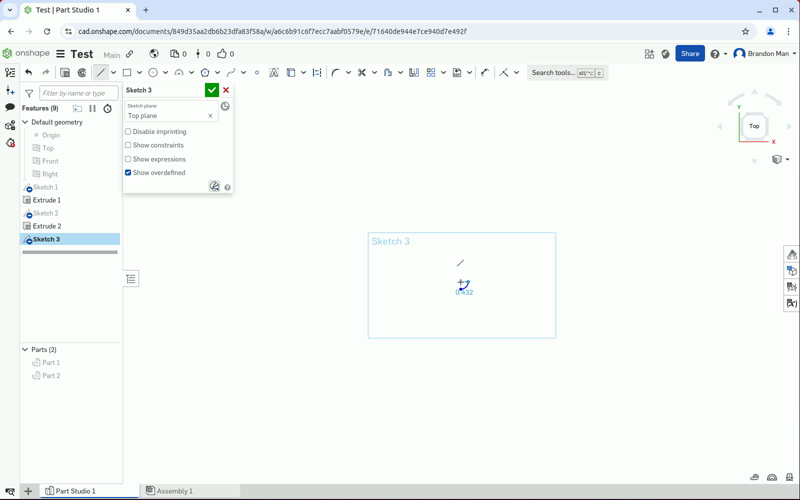
scroll(6)
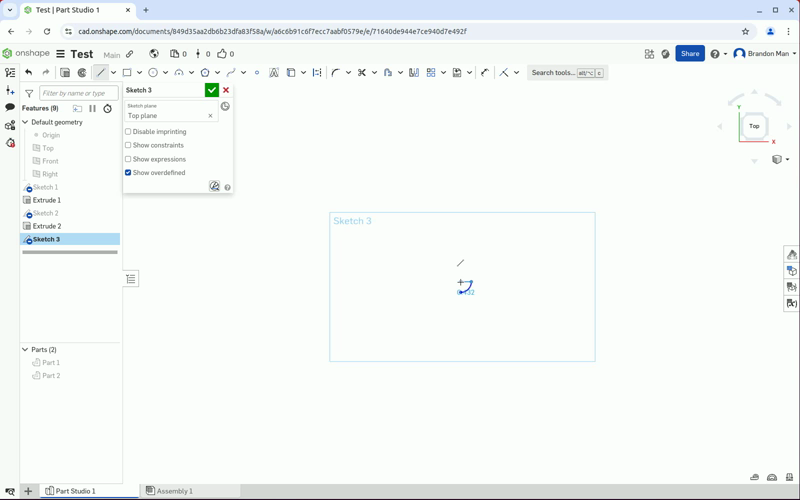
scroll(6)
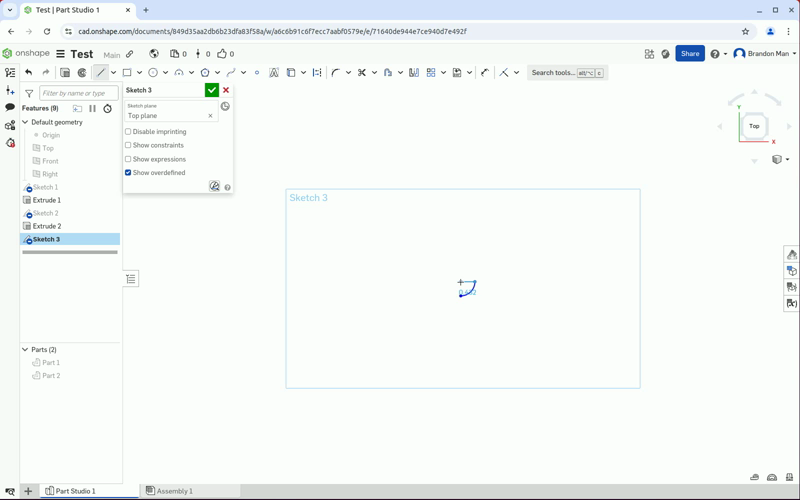
scroll(6)
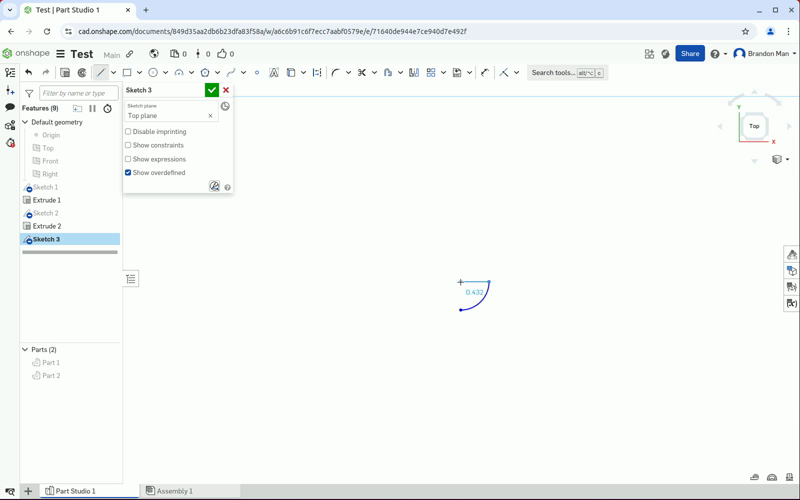
click(460, 281)
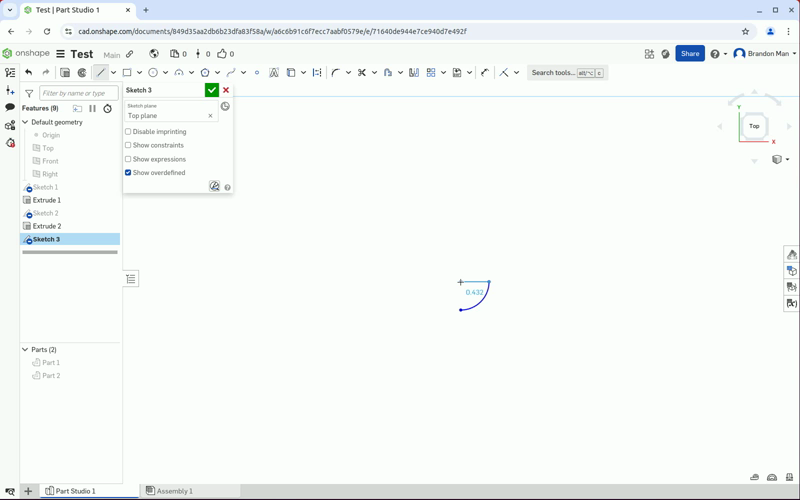
scroll(-6)
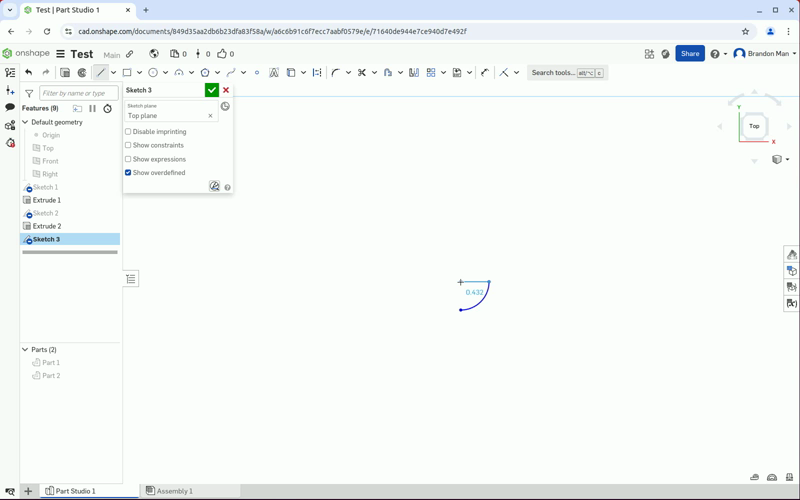
scroll(-6)
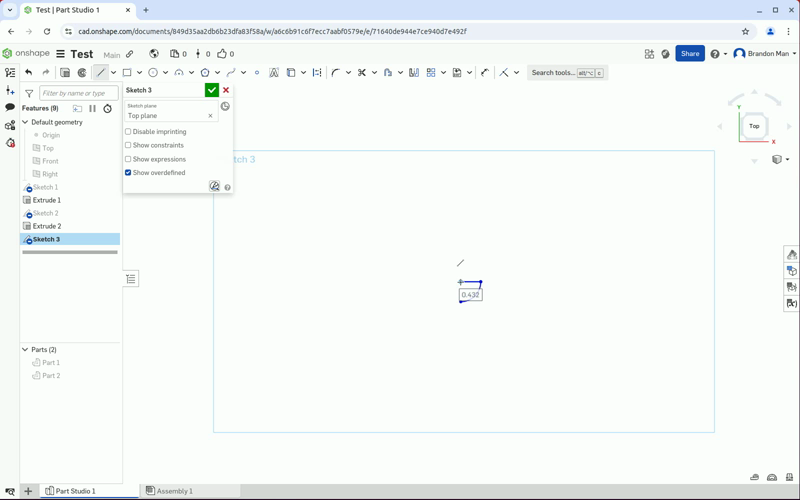
scroll(-6)
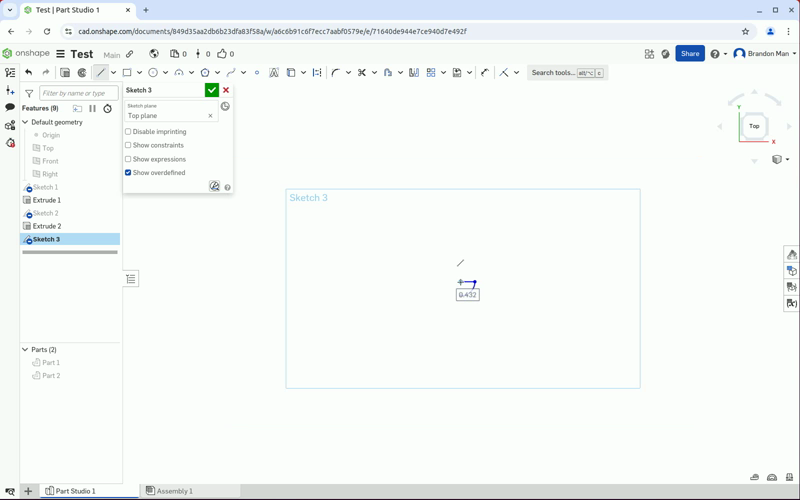
scroll(-6)
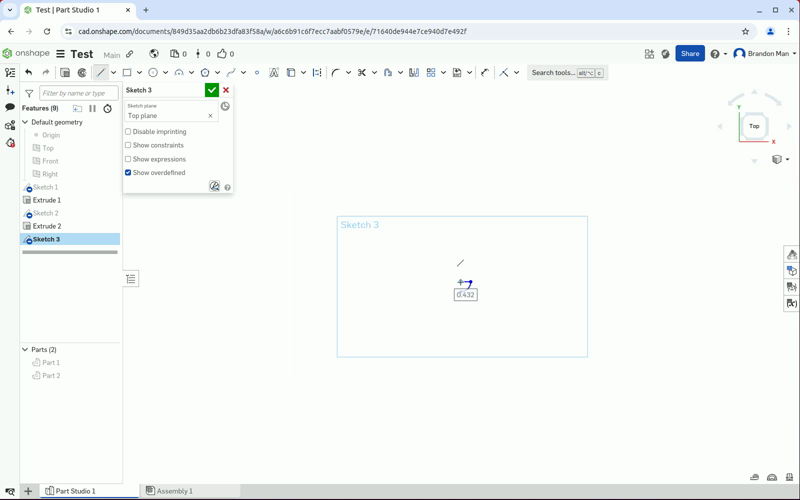
scroll(-6)
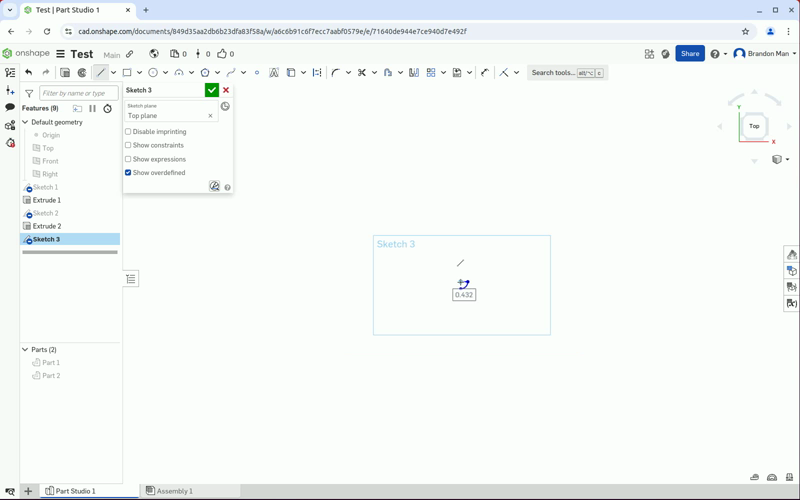
scroll(-6)
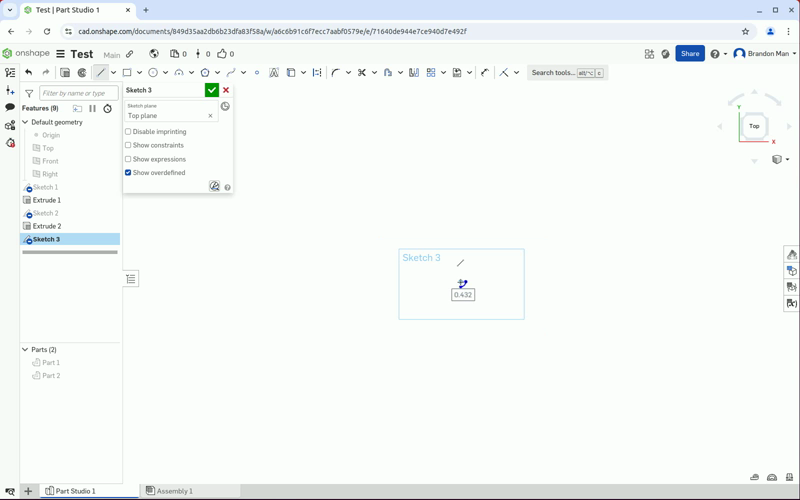
scroll(-6)
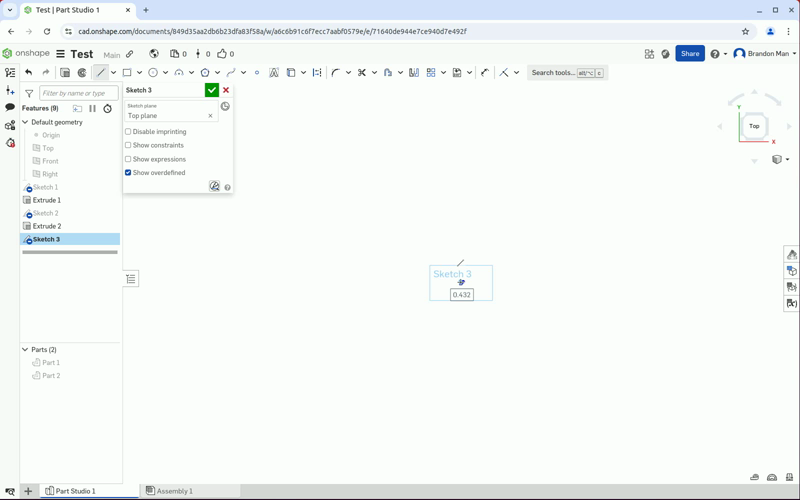
key_up(shift)
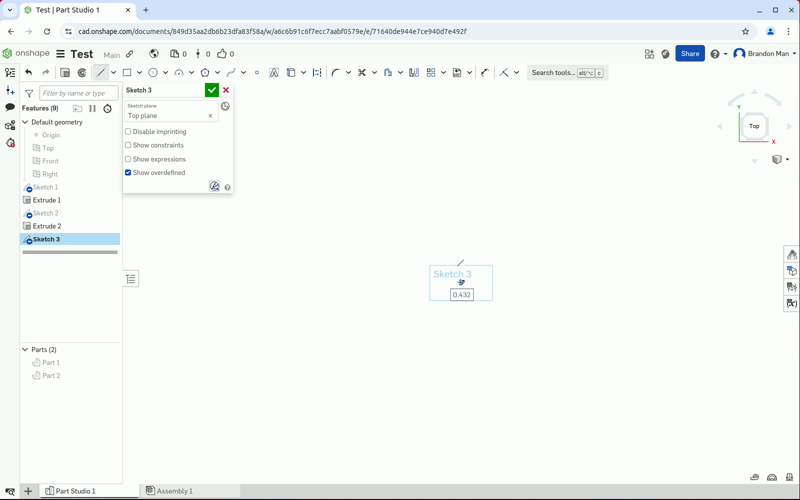
mouse_move(490, 281)
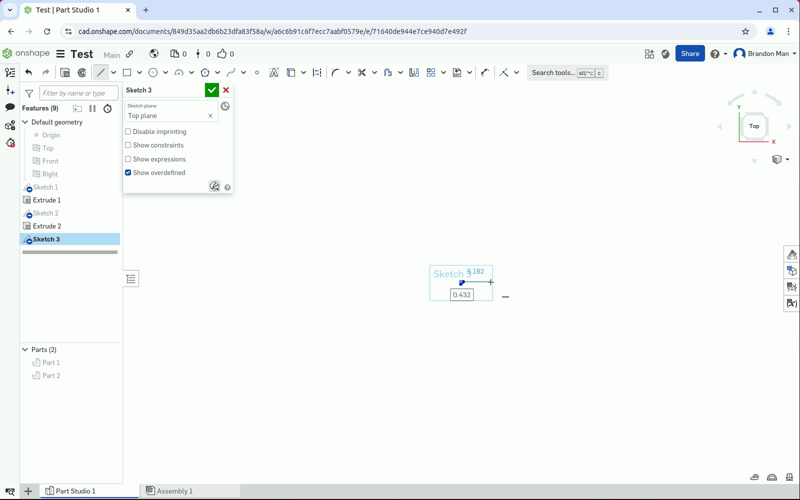
key_down(shift)
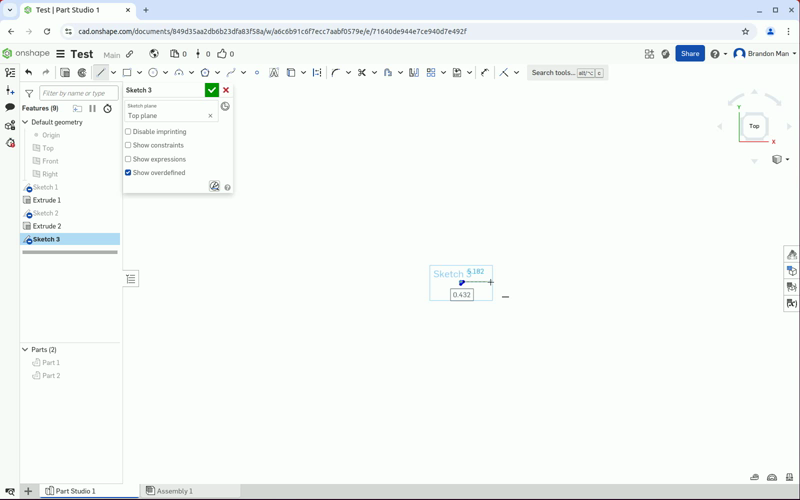
mouse_move(460, 284)
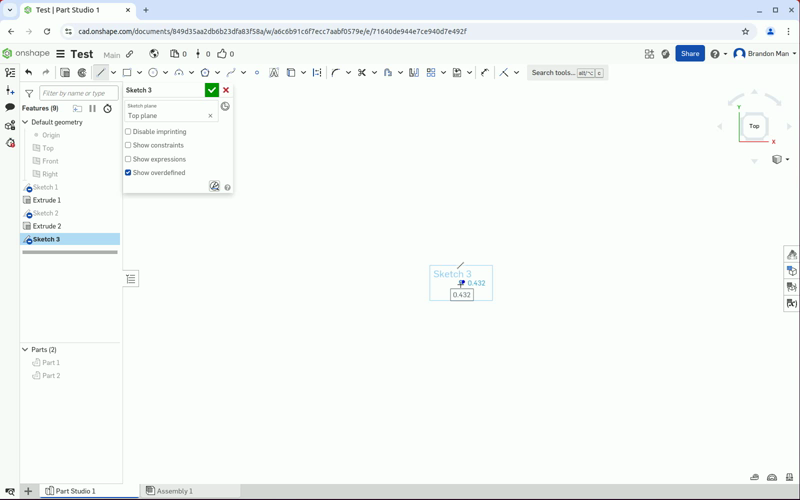
scroll(6)
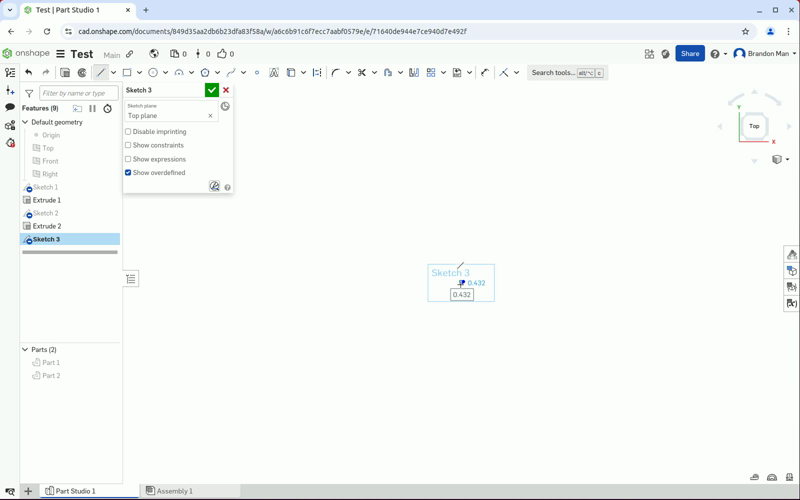
scroll(6)
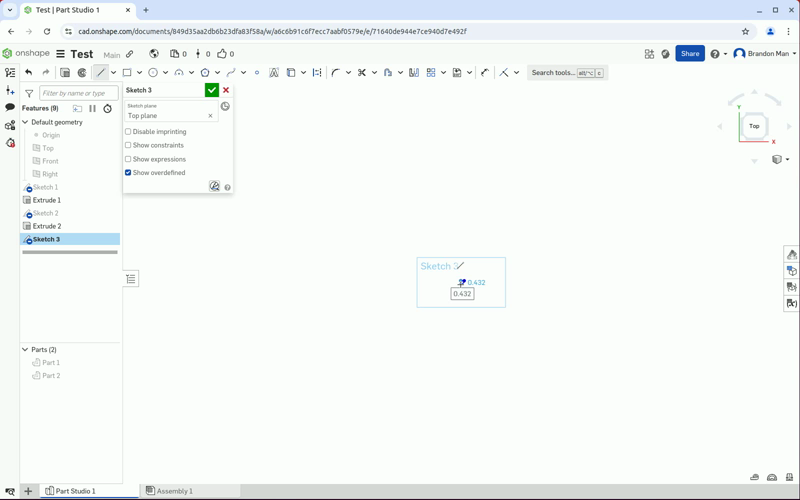
scroll(6)
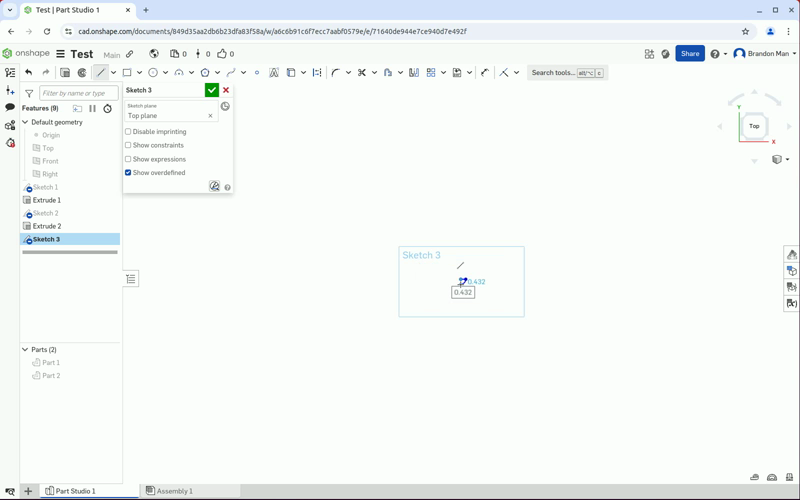
scroll(6)
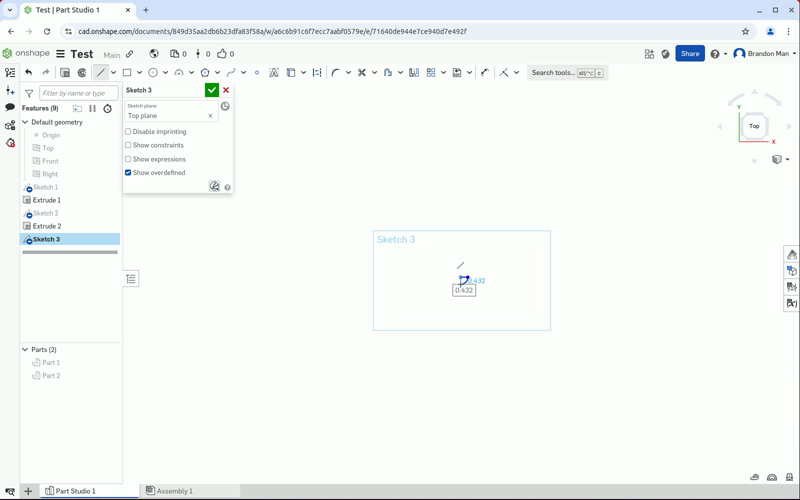
scroll(6)
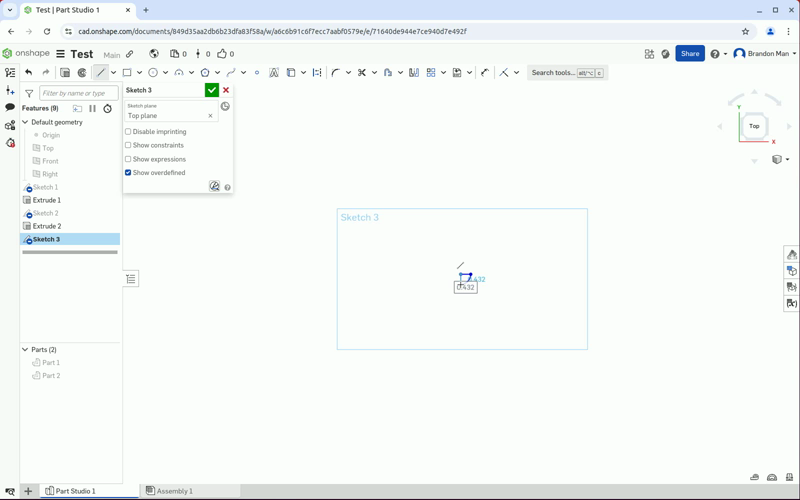
scroll(6)
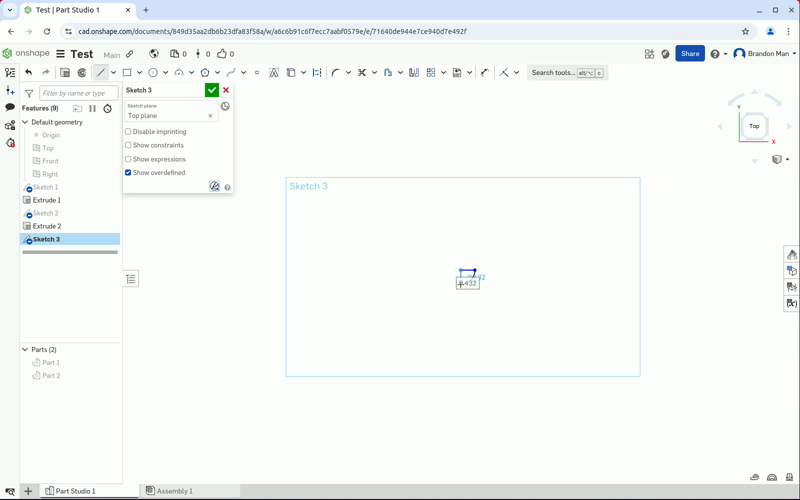
scroll(6)
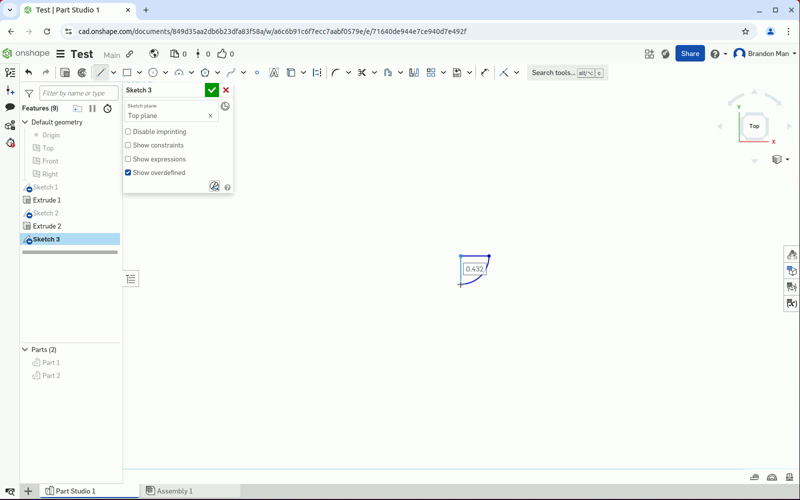
key_up(shift)
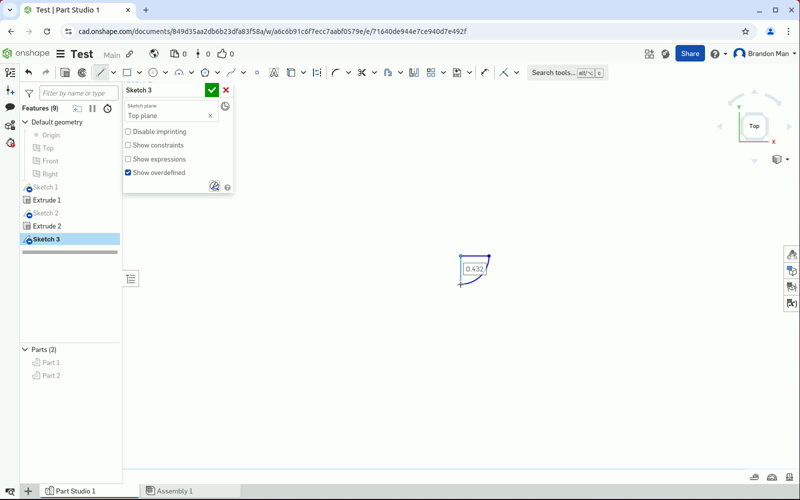
click(460, 284)
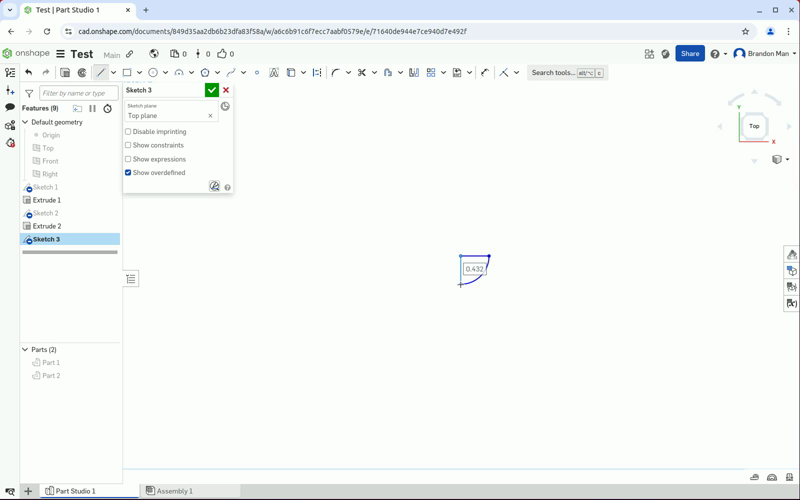
scroll(-6)
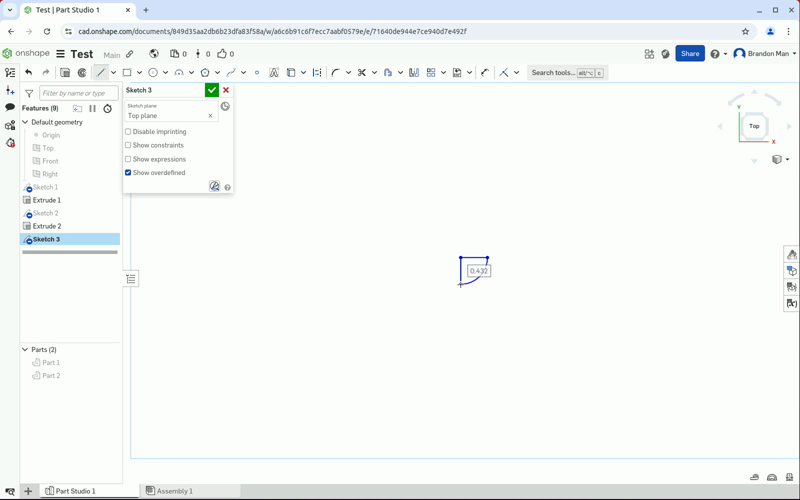
scroll(-6)
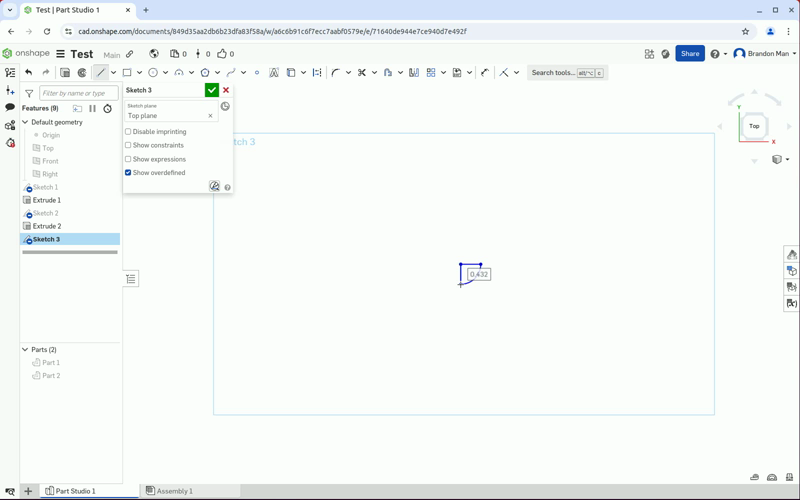
scroll(-6)
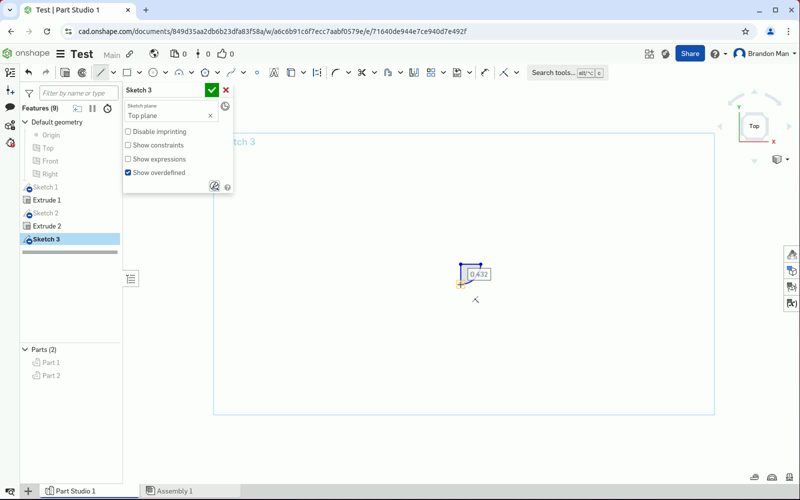
scroll(-6)
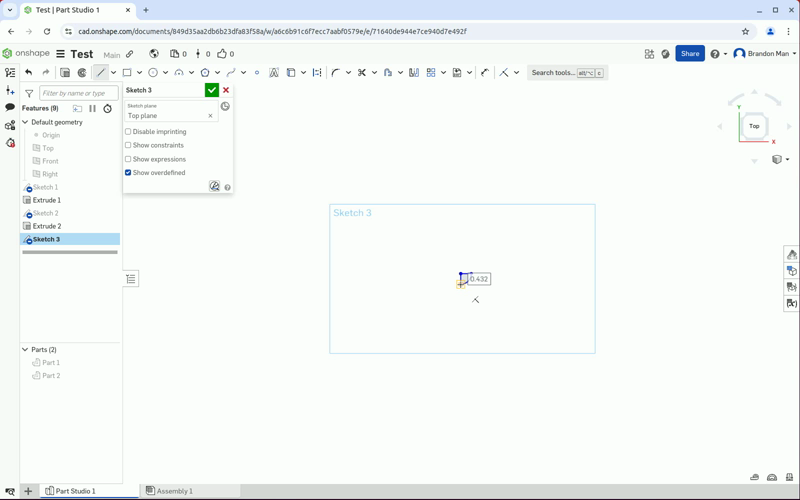
scroll(-6)
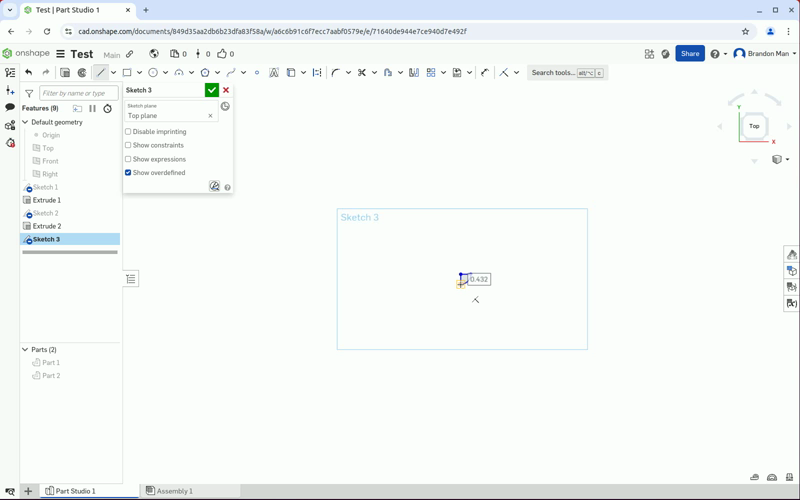
scroll(-6)
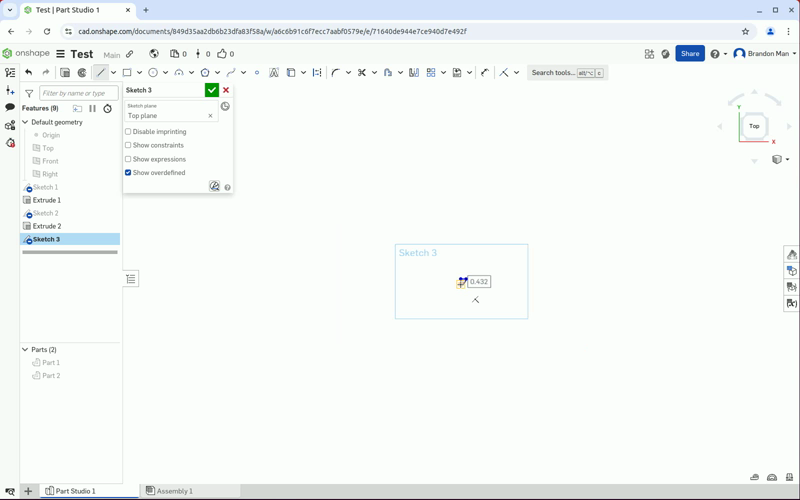
scroll(-6)
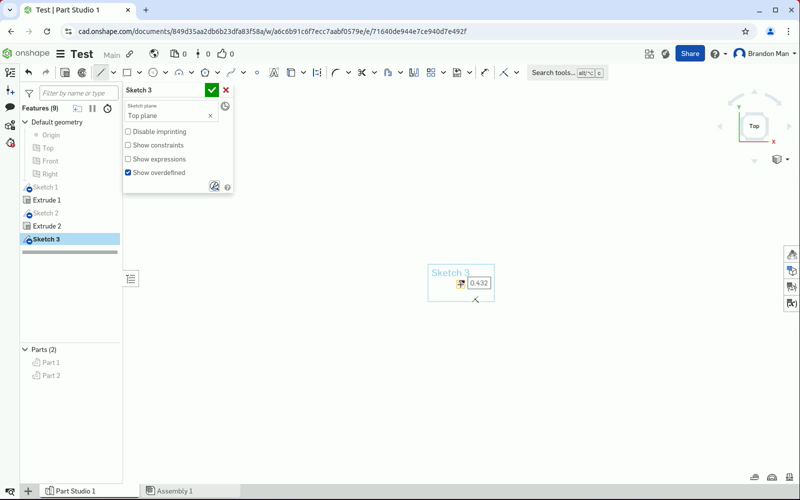
key(esc)
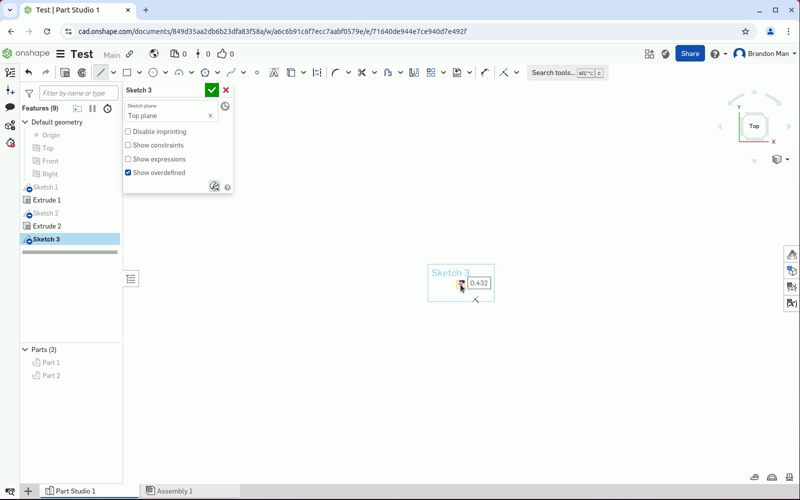
mouse_move(461, 283)
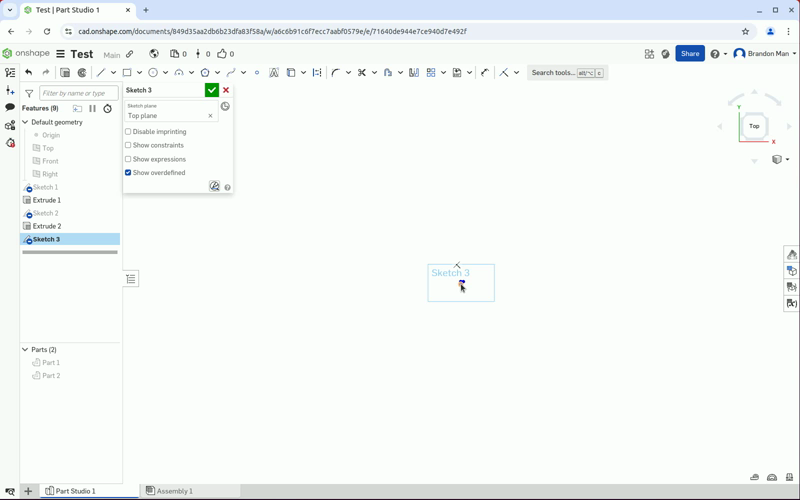
scroll(6)
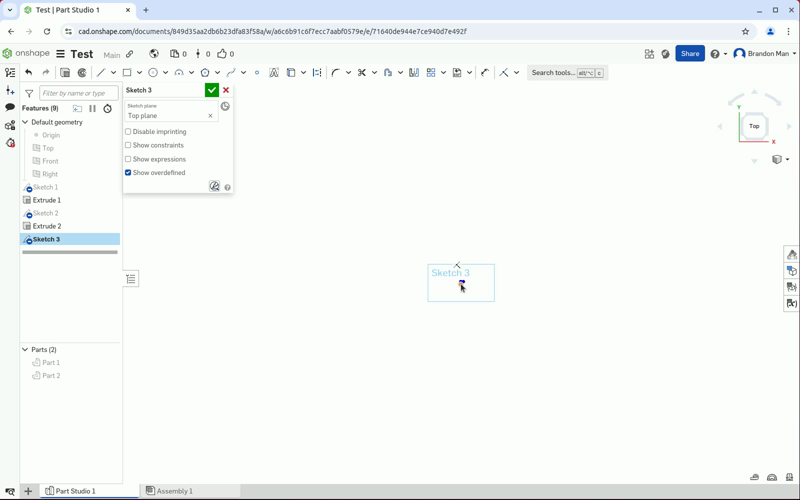
scroll(6)
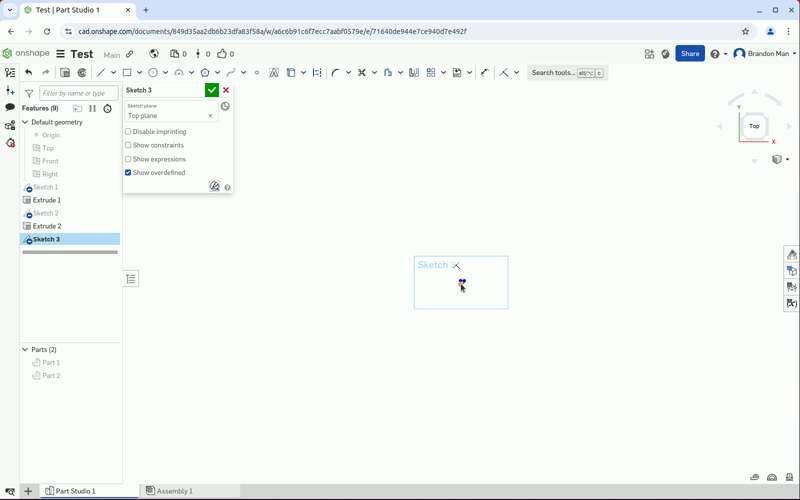
scroll(6)
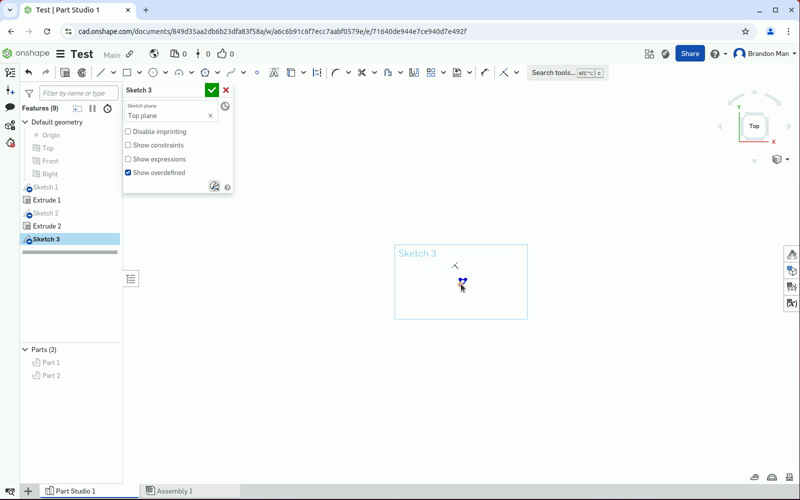
scroll(6)
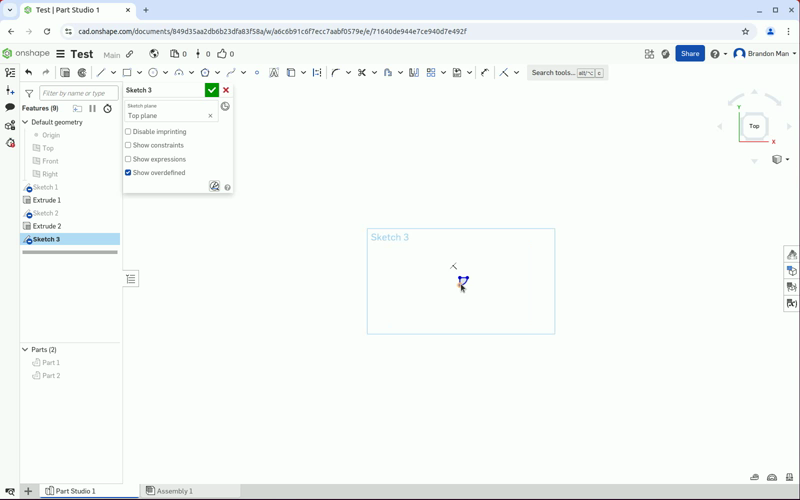
scroll(6)
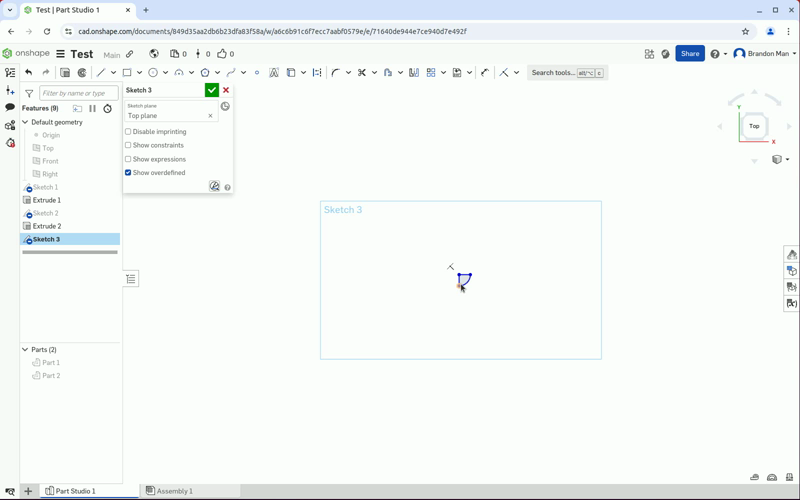
scroll(6)
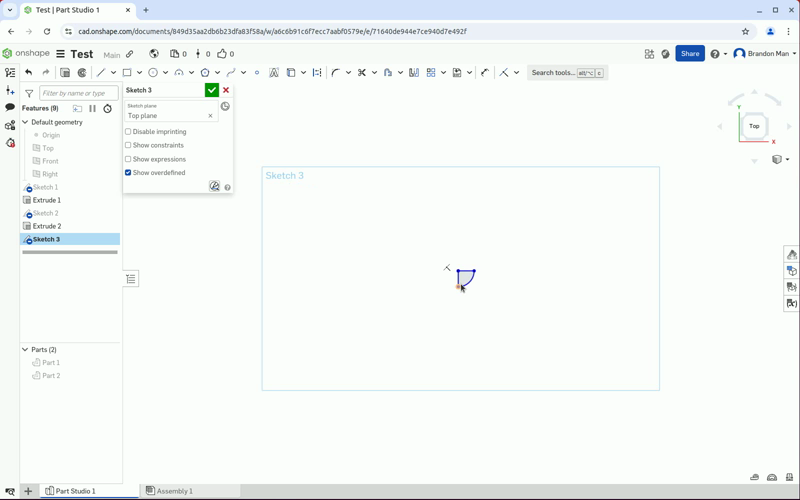
scroll(6)
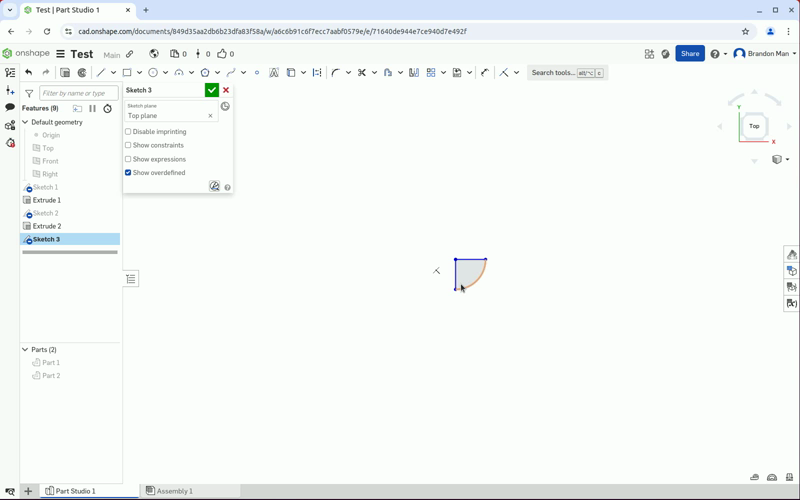
click(461, 283)
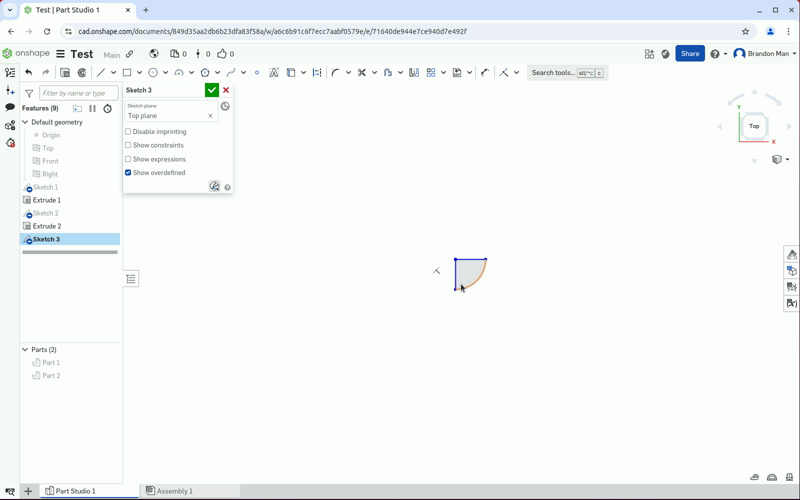
scroll(-6)
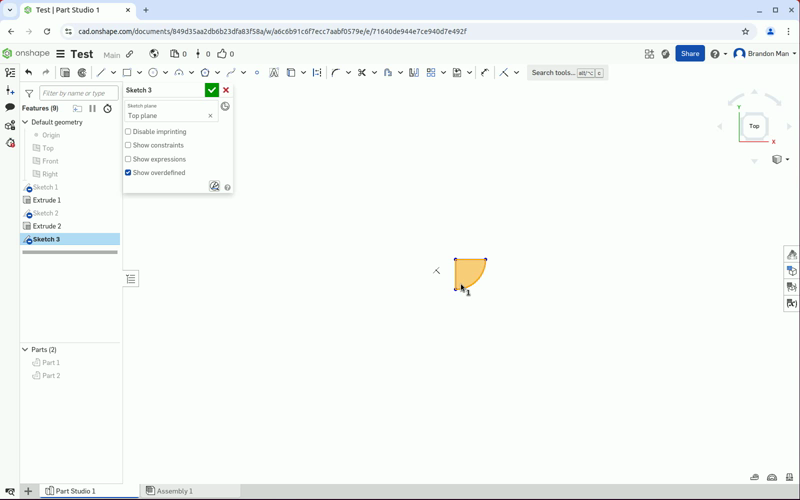
scroll(-6)
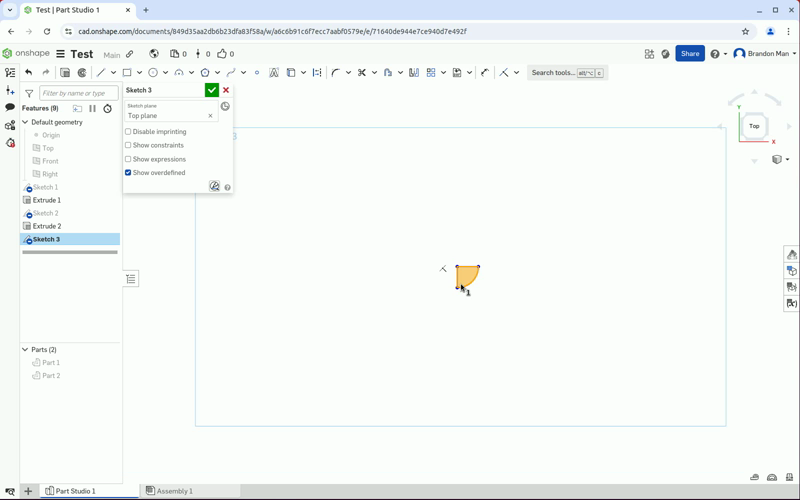
scroll(-6)
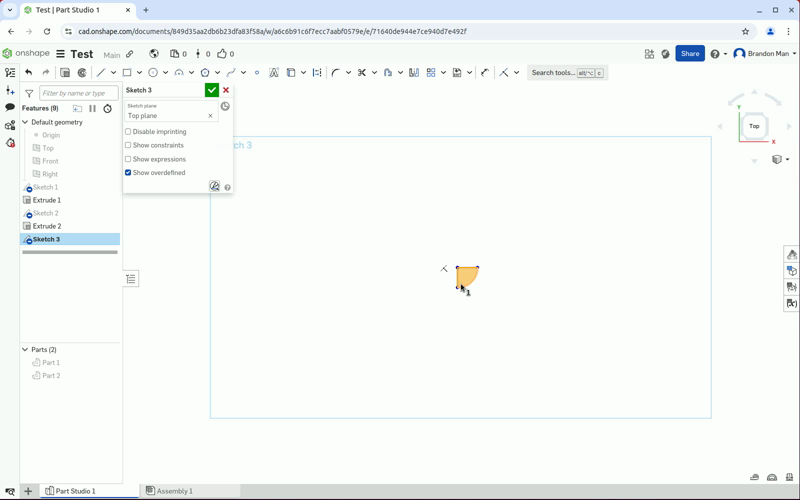
scroll(-6)
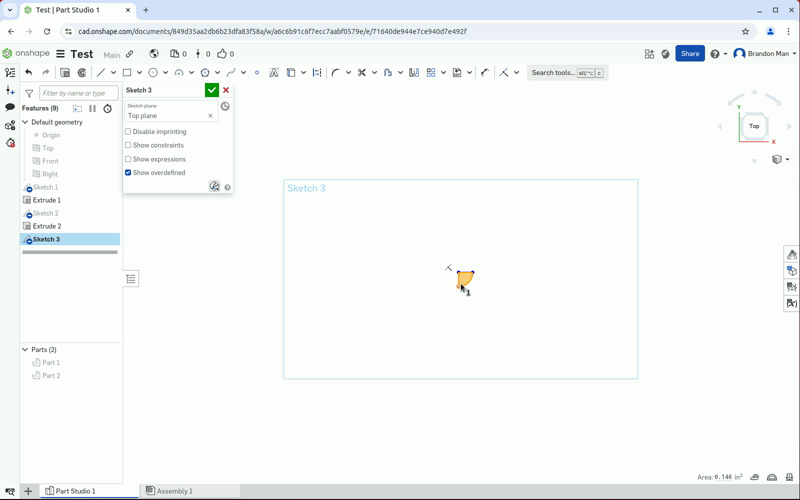
scroll(-6)
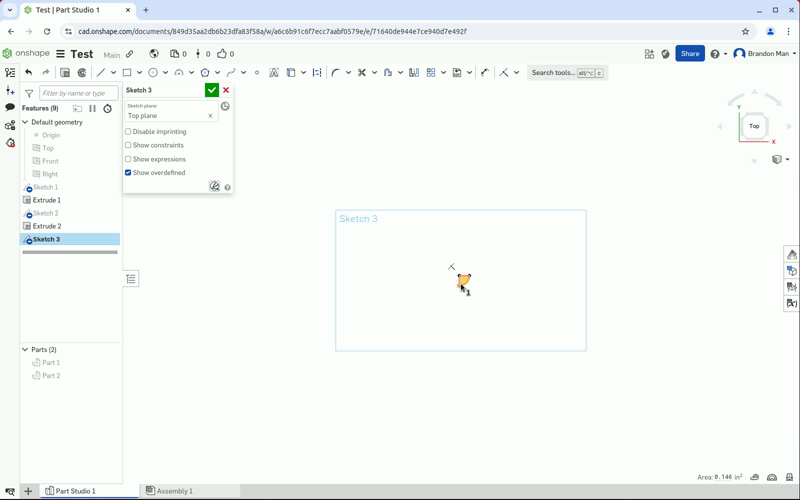
scroll(-6)
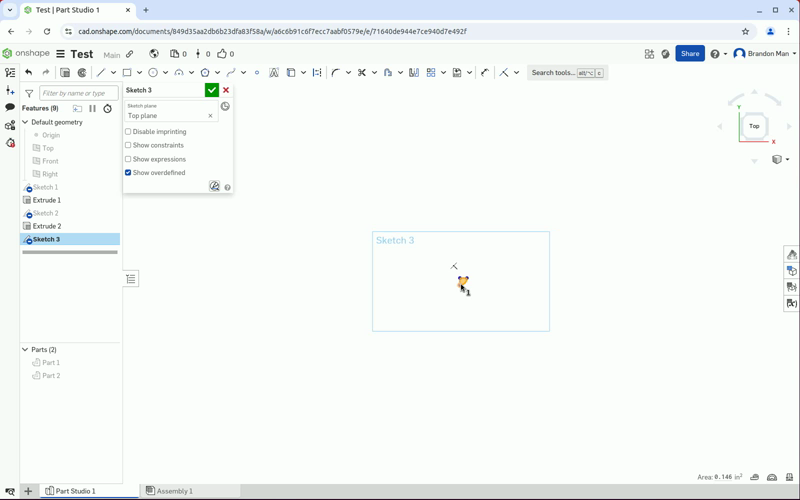
scroll(-6)
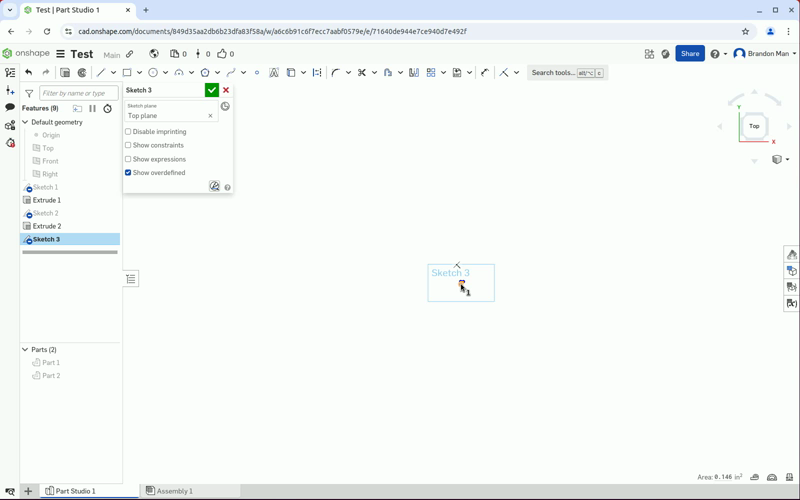
mouse_move(73, 352)
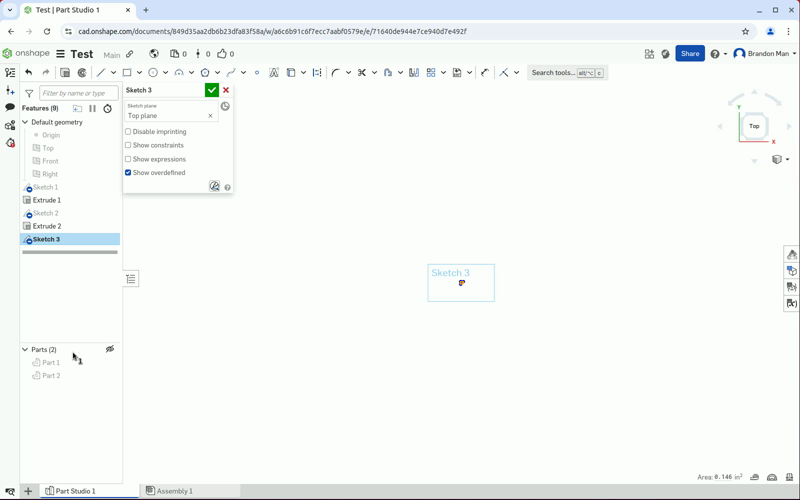
key(shift+y)
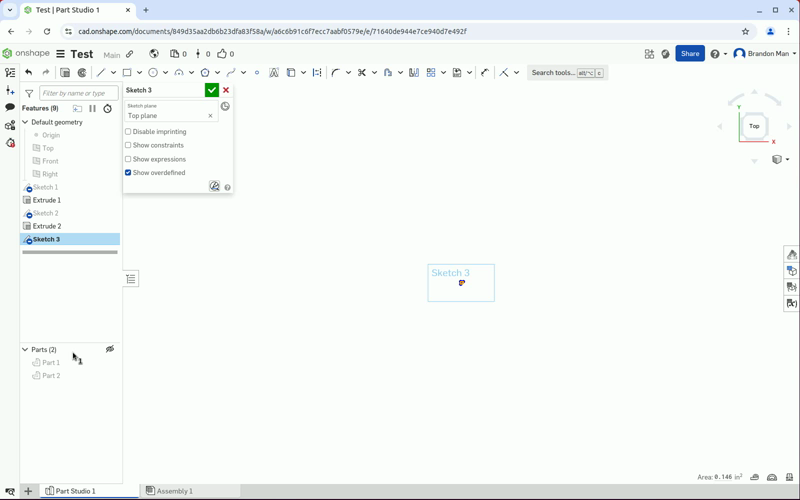
key(shift+e)
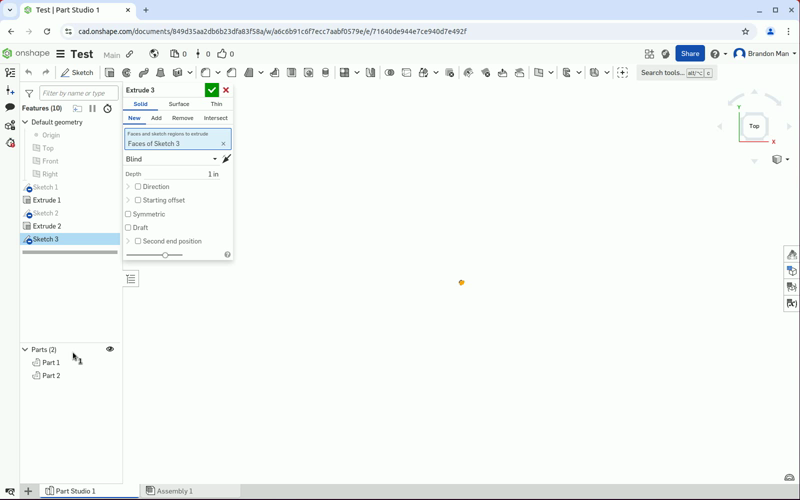
mouse_move(143, 106)
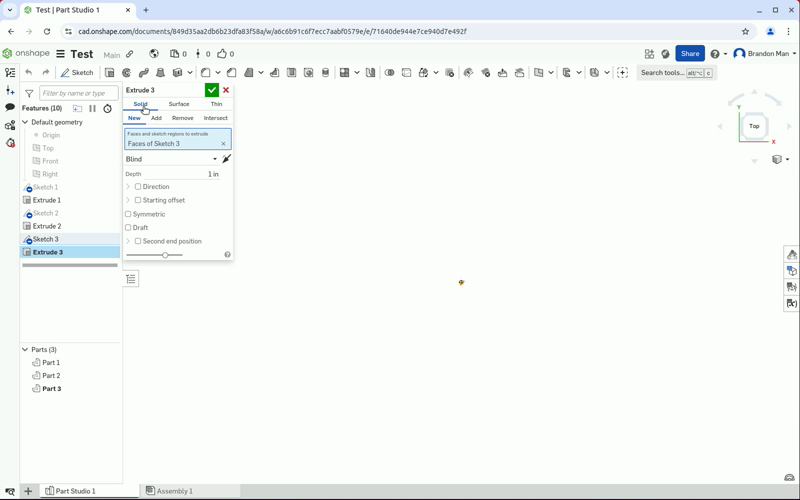
click(143, 106)
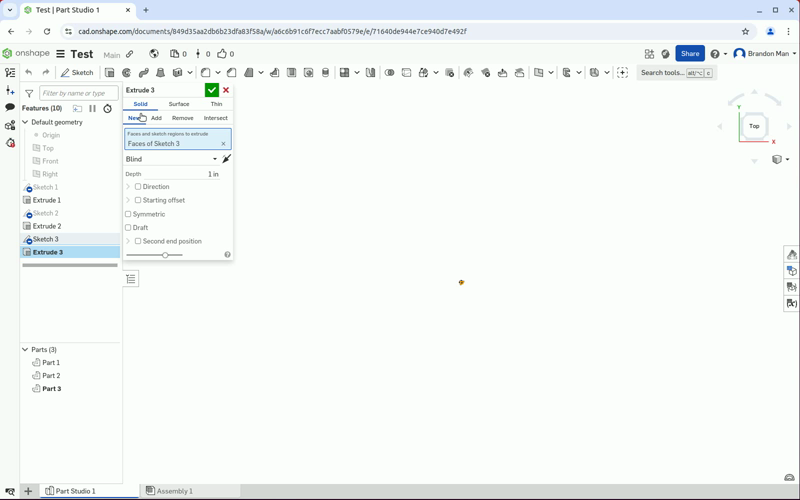
mouse_move(137, 120)
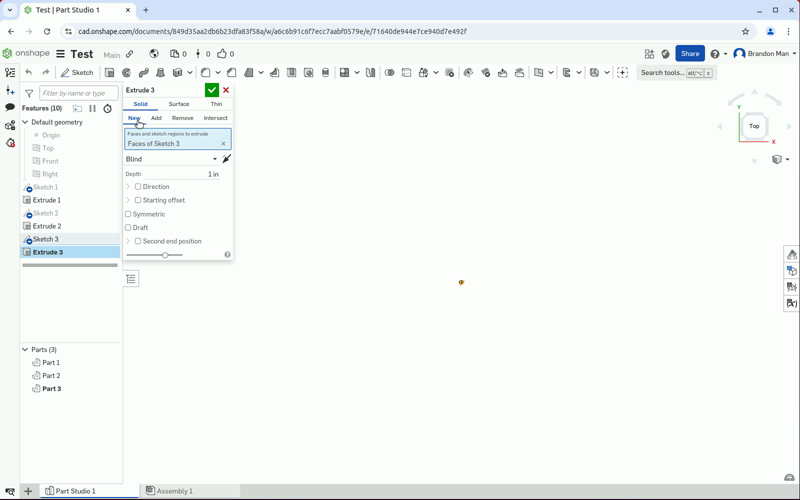
click(137, 120)
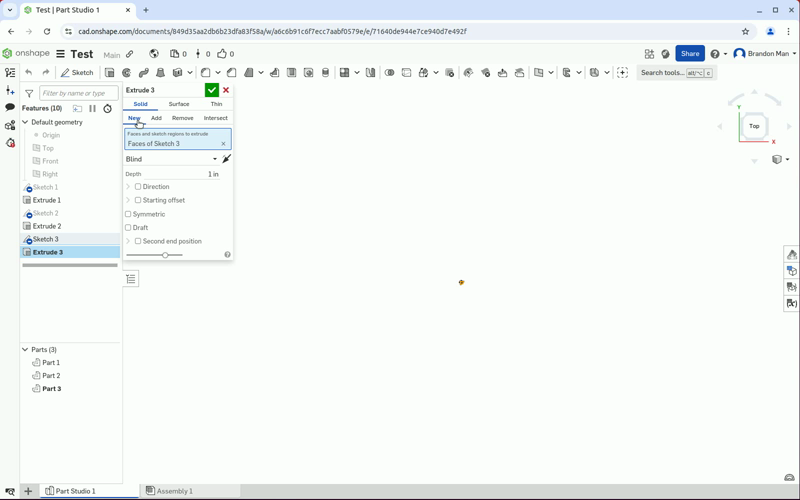
key(tab, 4)
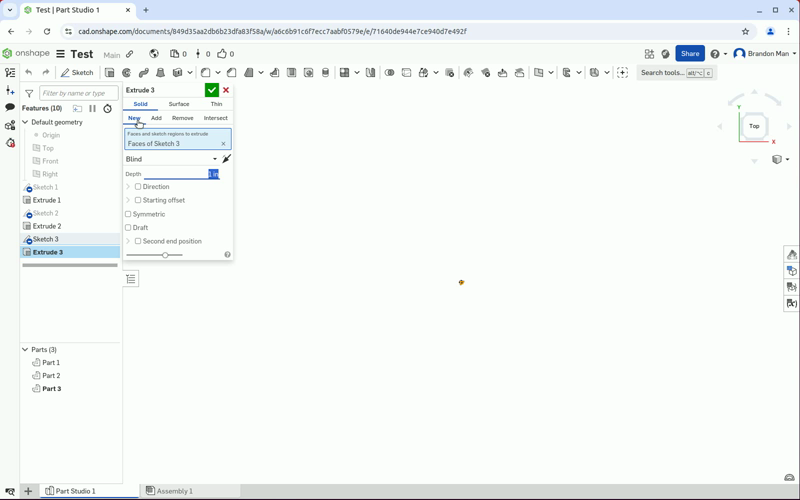
text(23.108)
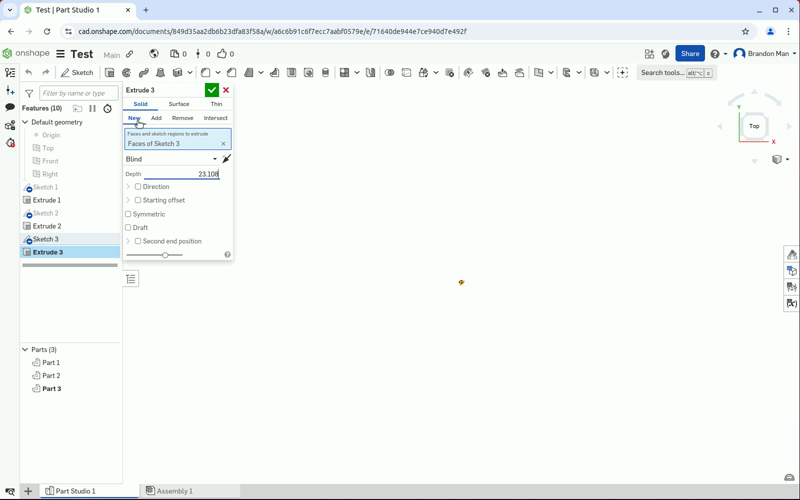
key(enter)
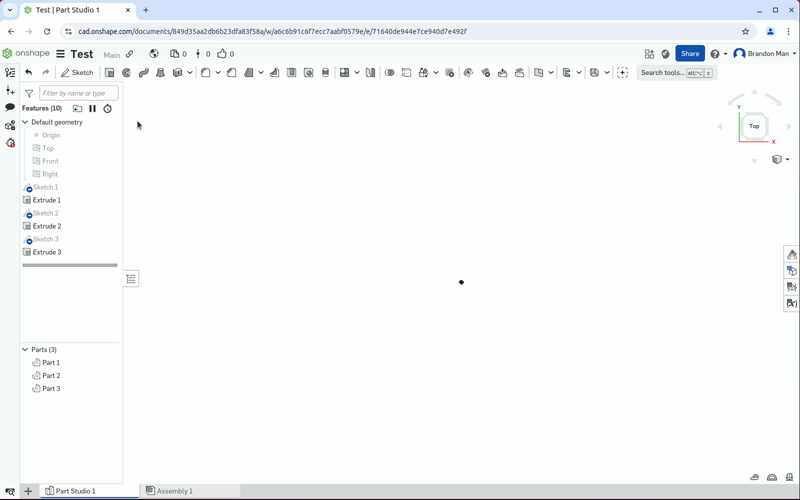
key(shift+h)
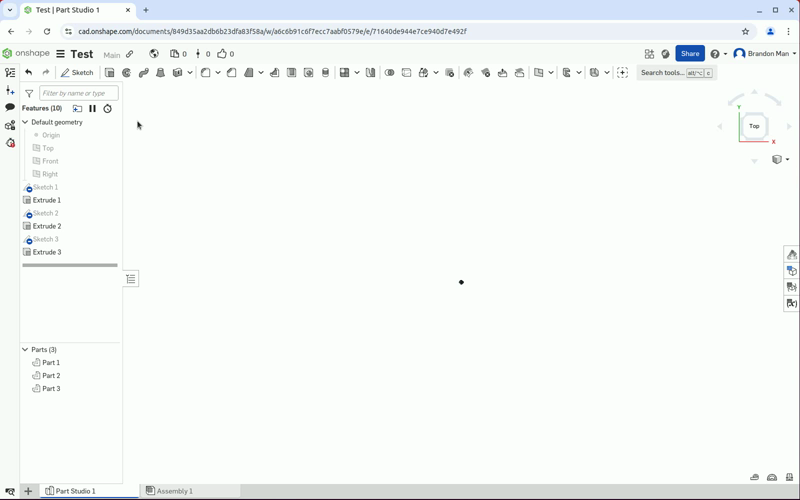
key(shift+h)
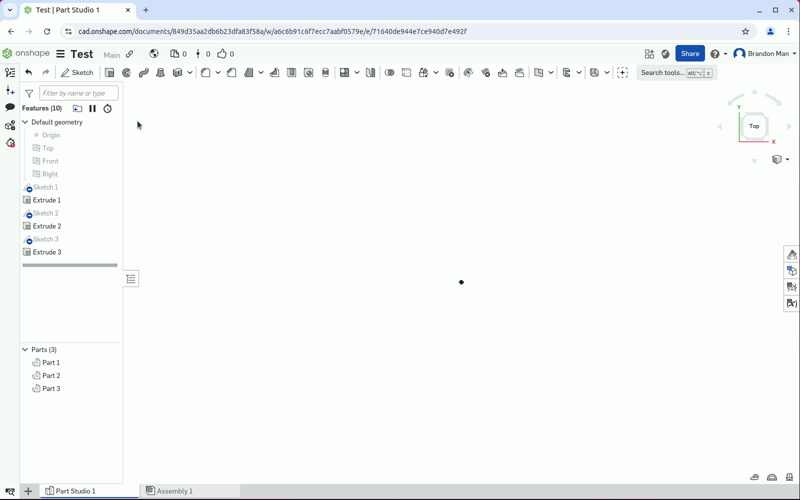
mouse_move(73, 189)
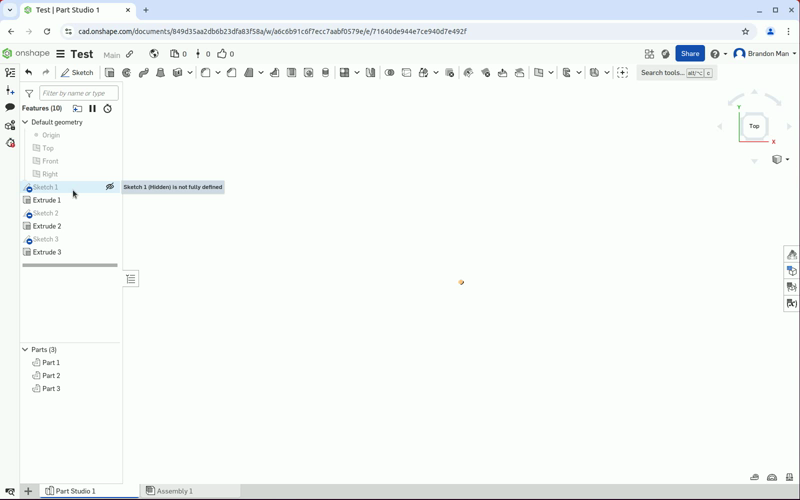
click(73, 189)
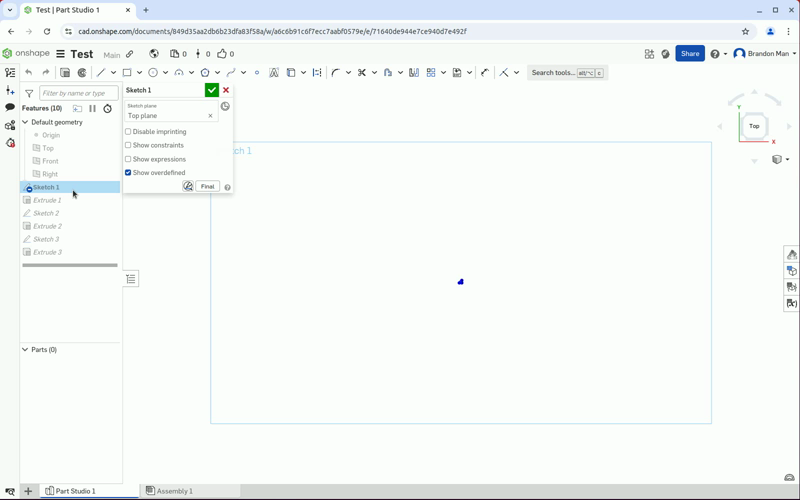
mouse_move(229, 92)
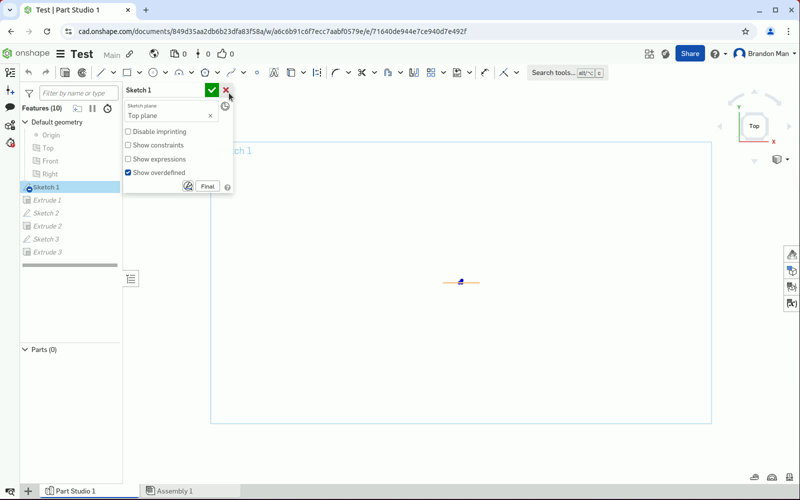
click(229, 92)
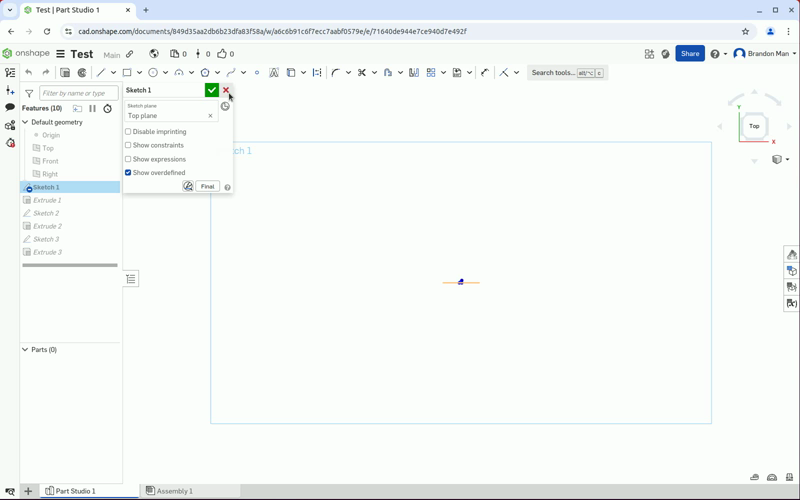
key(shift+s)
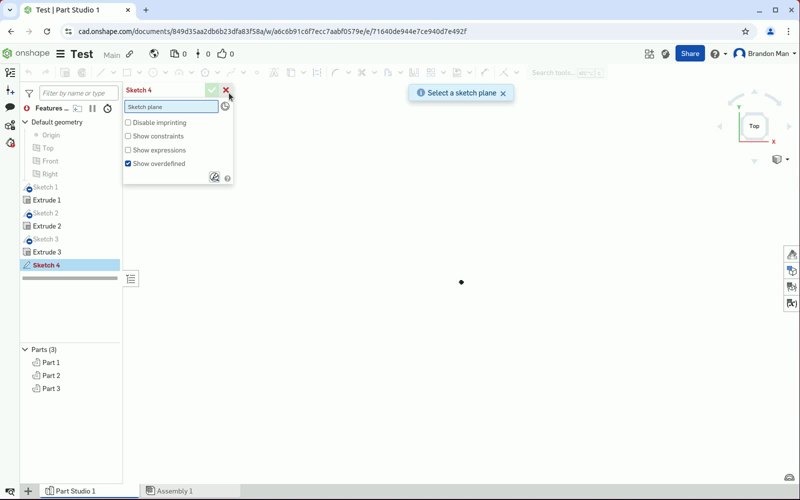
mouse_move(73, 150)
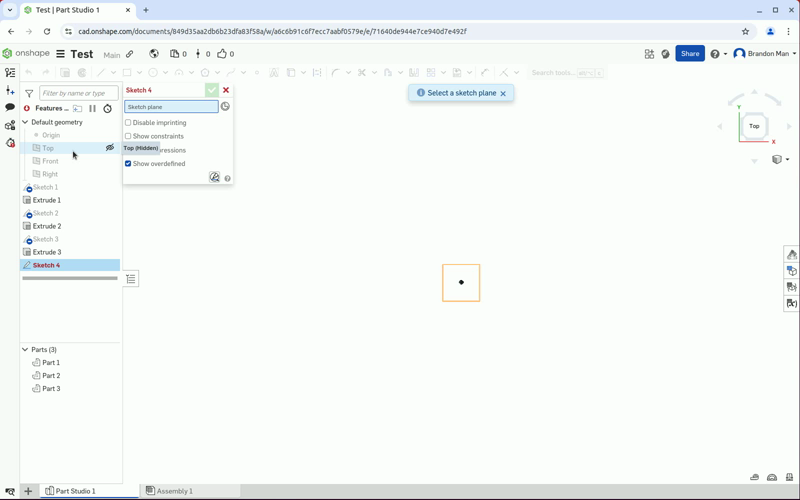
click(73, 150)
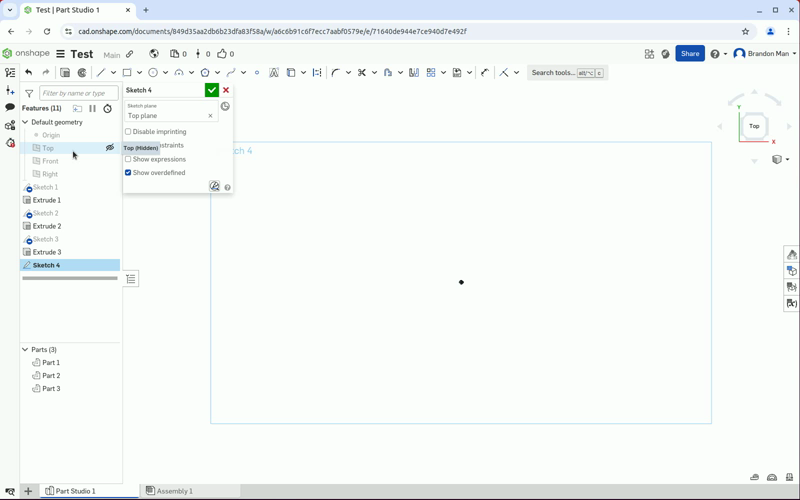
mouse_move(73, 352)
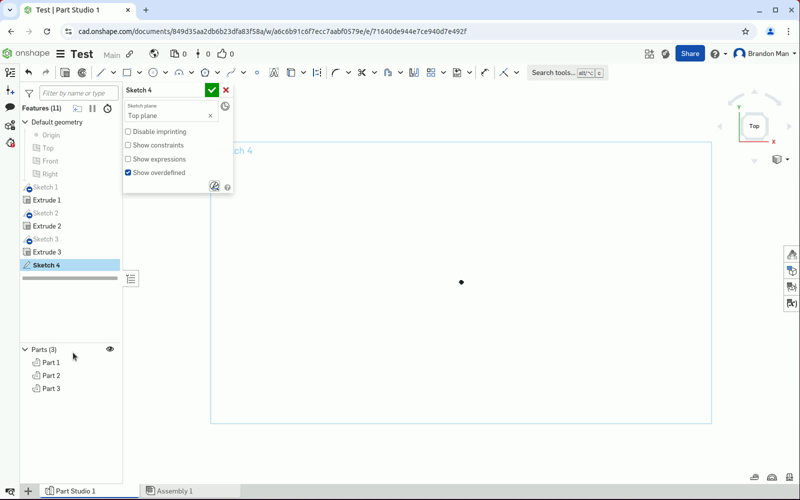
key(y)
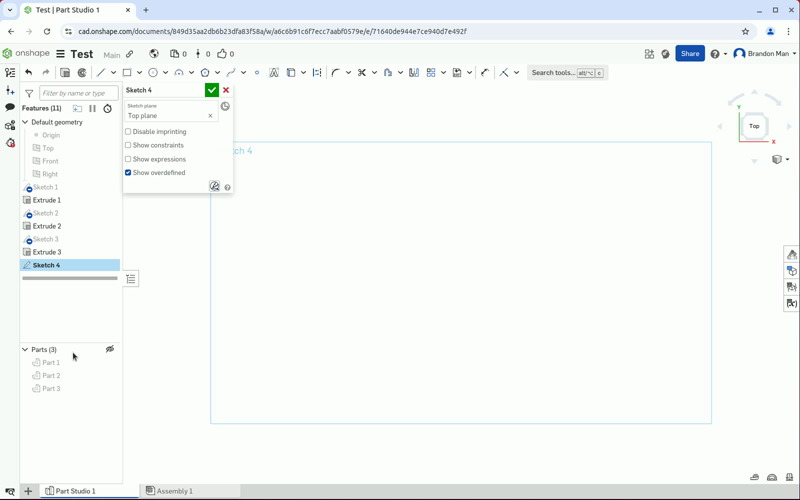
key(a)
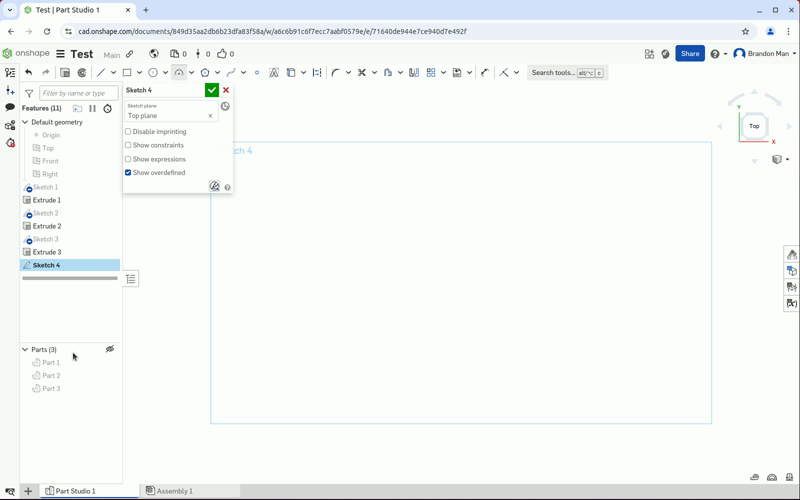
key_down(shift)
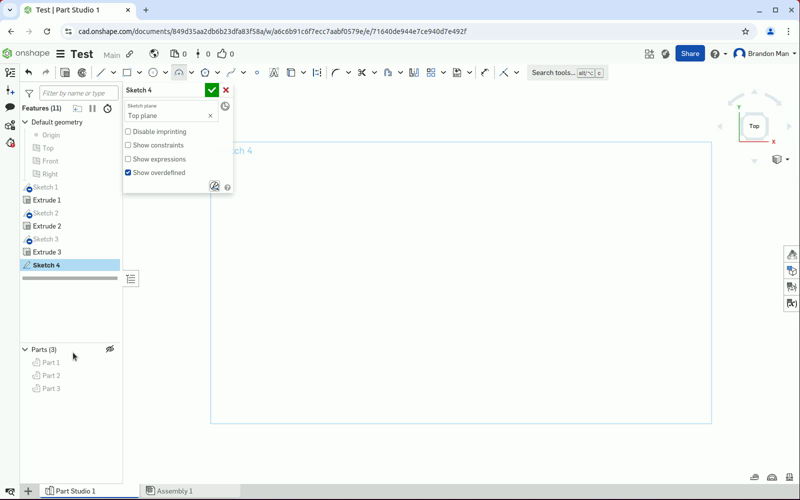
mouse_move(459, 282)
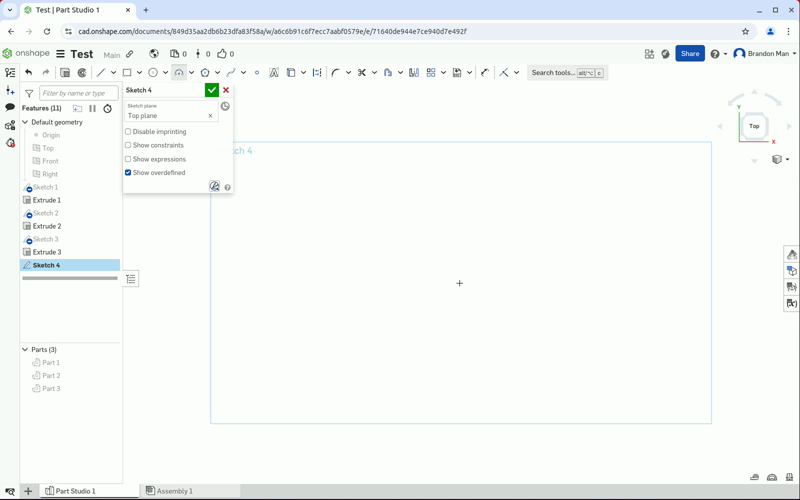
click(459, 282)
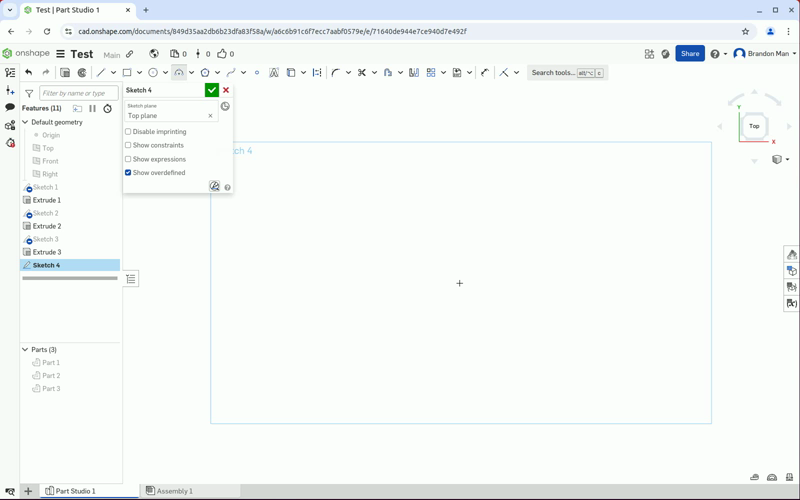
key_up(shift)
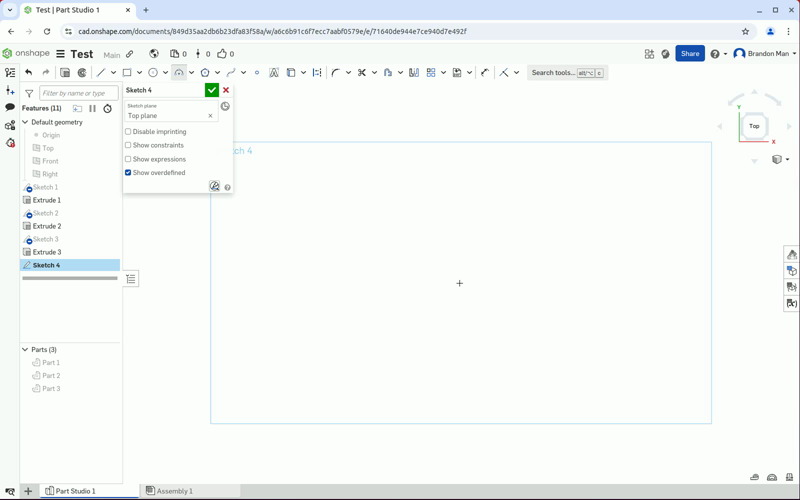
key_down(shift)
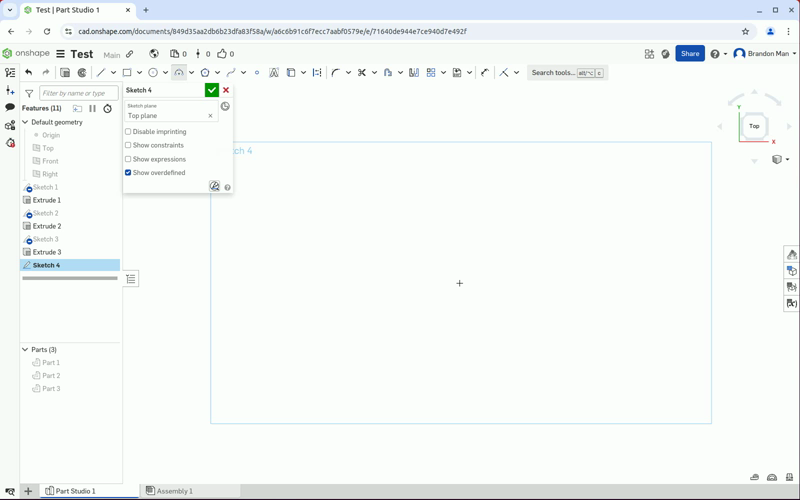
mouse_move(461, 285)
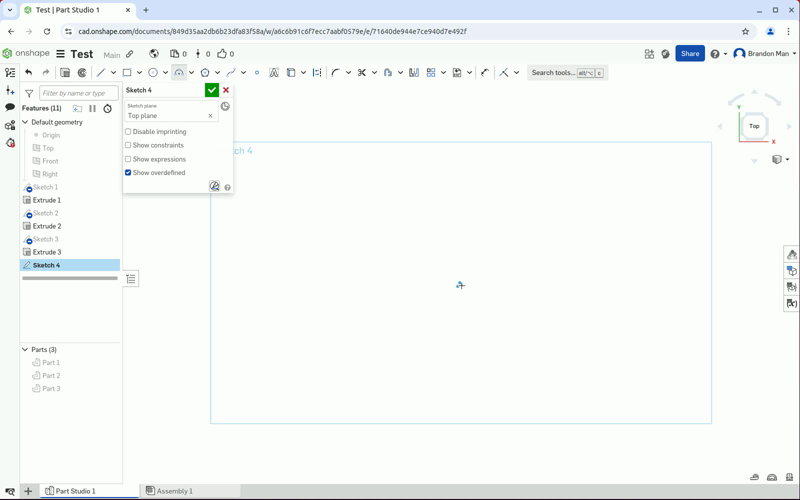
scroll(6)
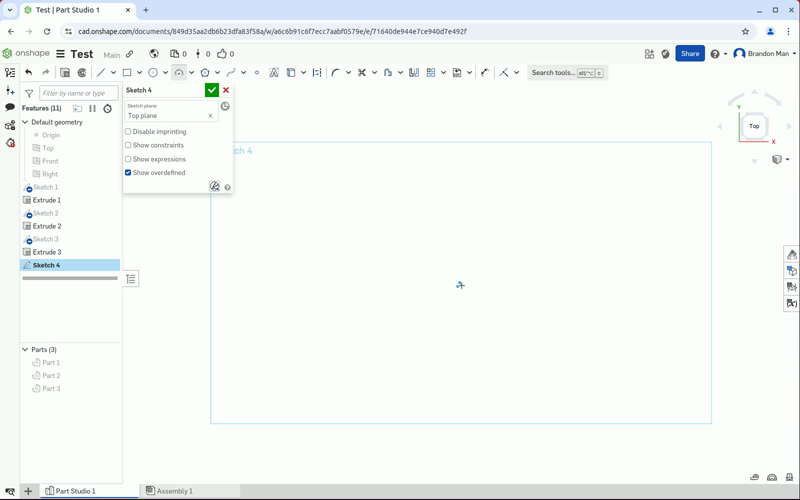
scroll(6)
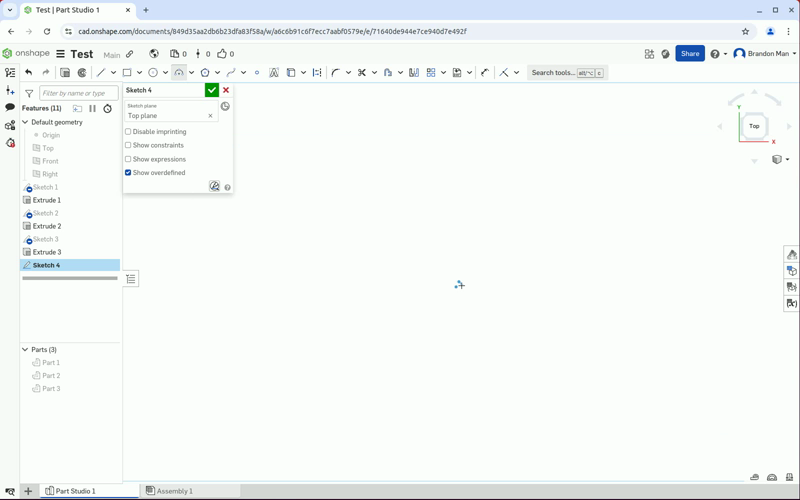
scroll(6)
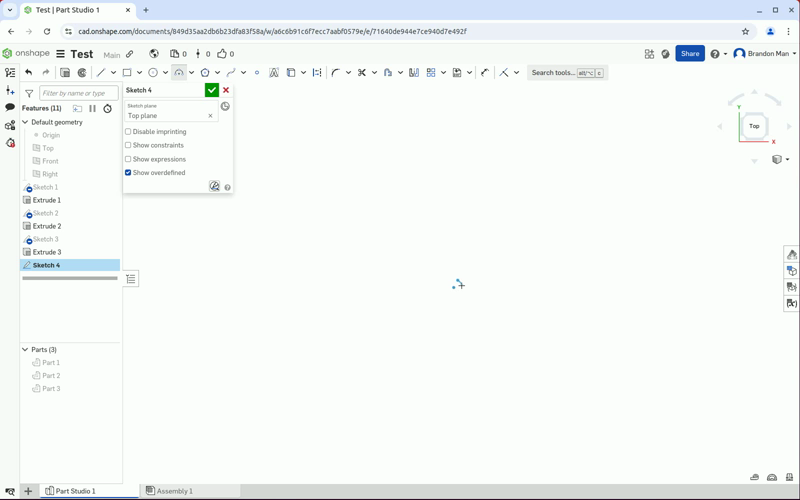
scroll(6)
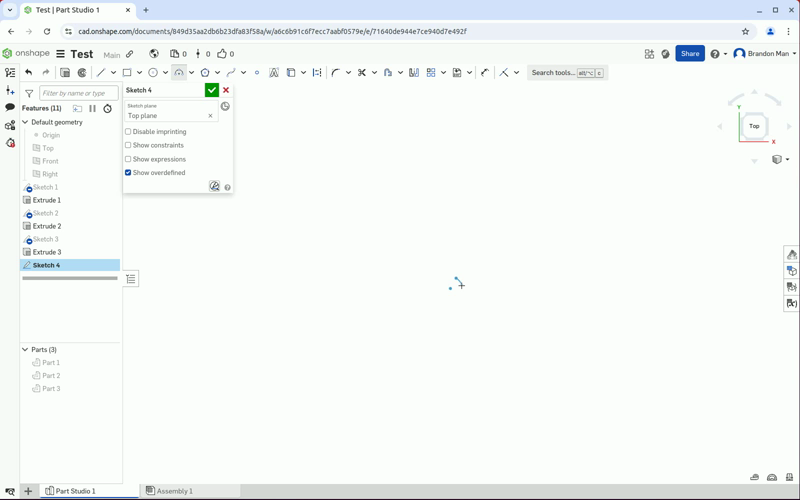
scroll(6)
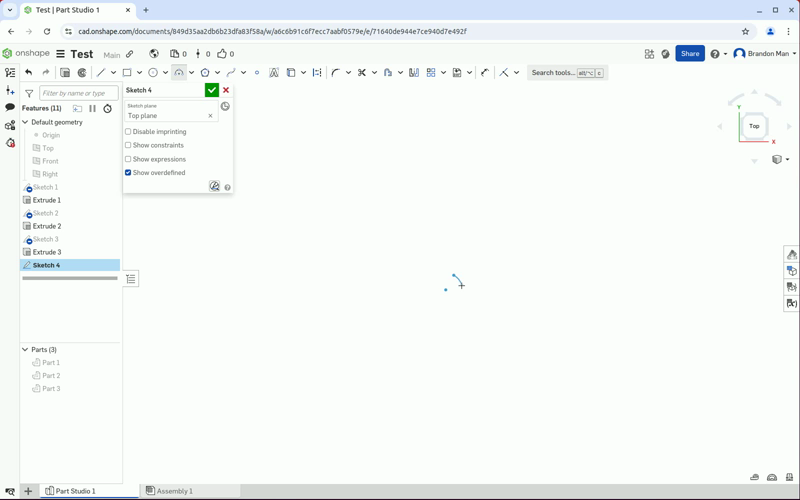
scroll(6)
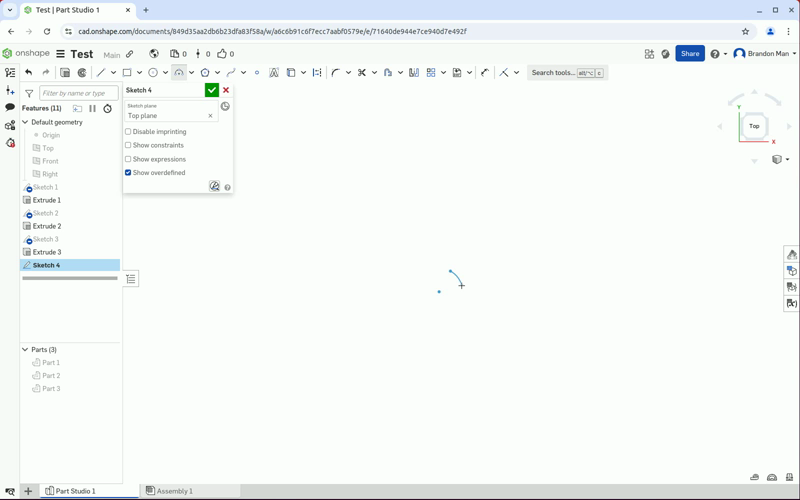
scroll(6)
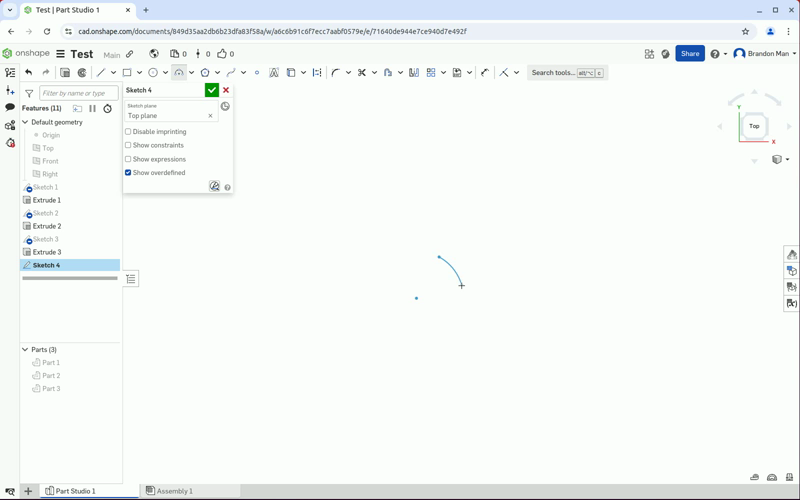
click(461, 285)
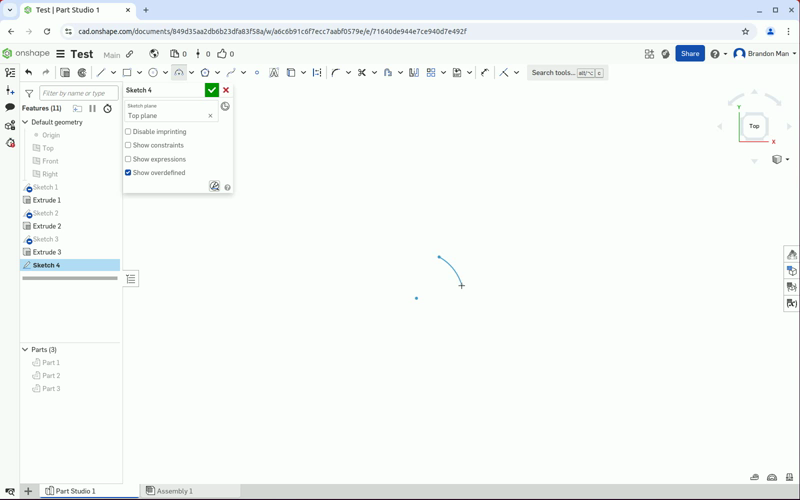
scroll(-6)
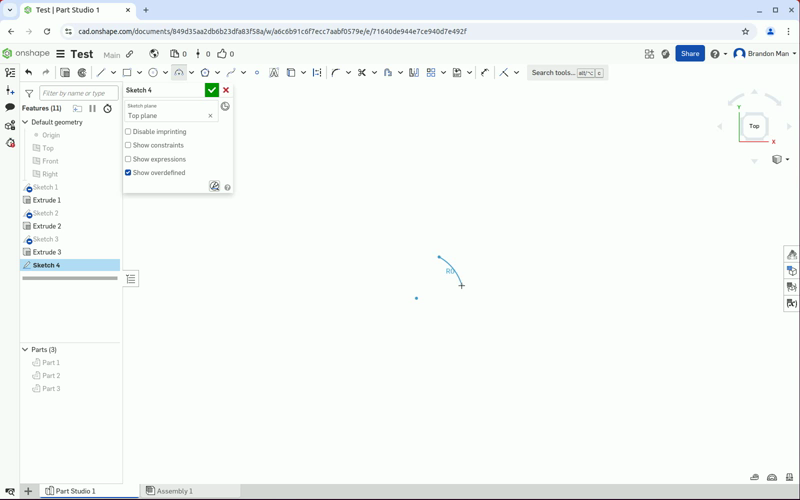
scroll(-6)
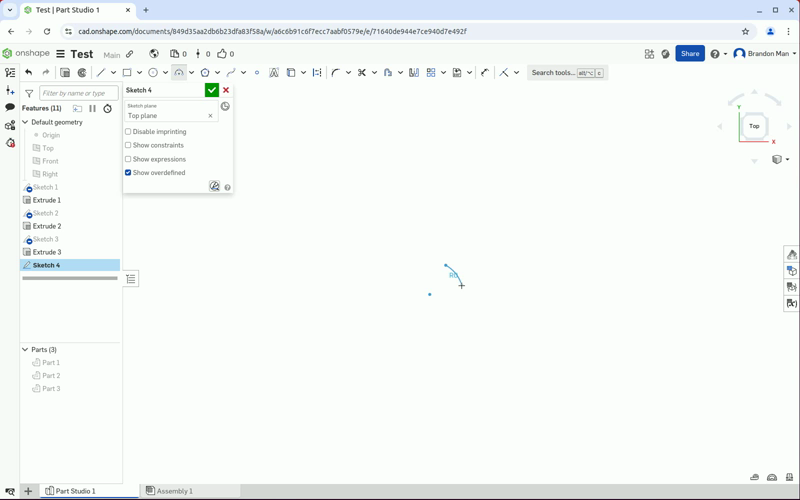
scroll(-6)
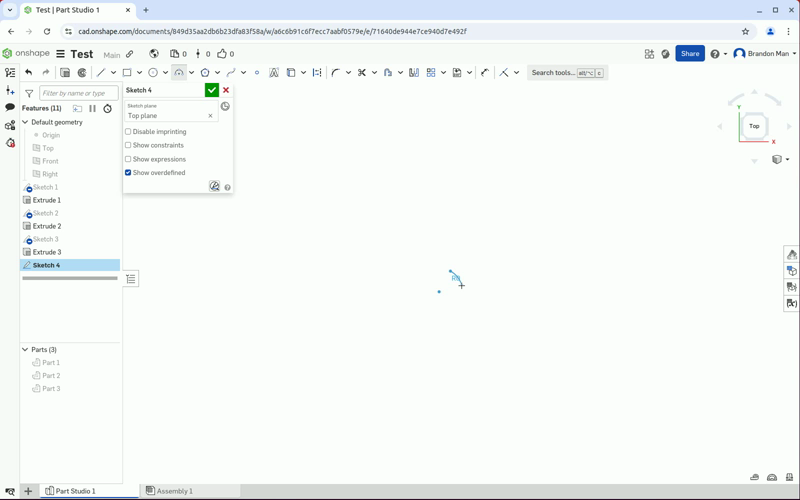
scroll(-6)
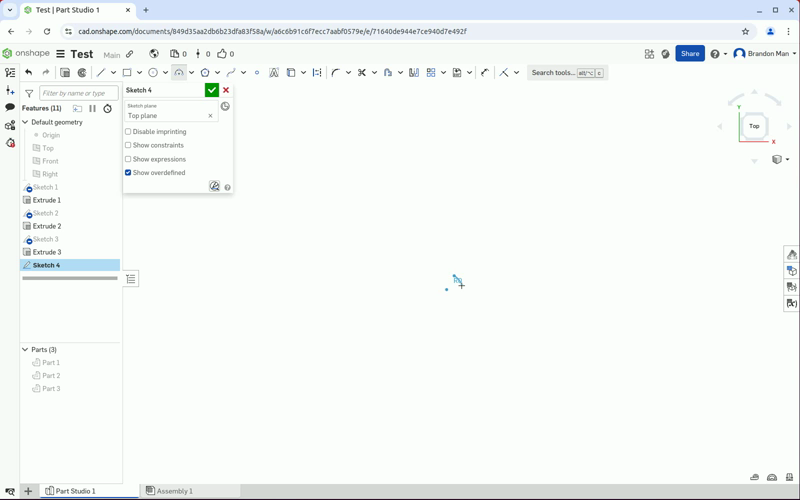
scroll(-6)
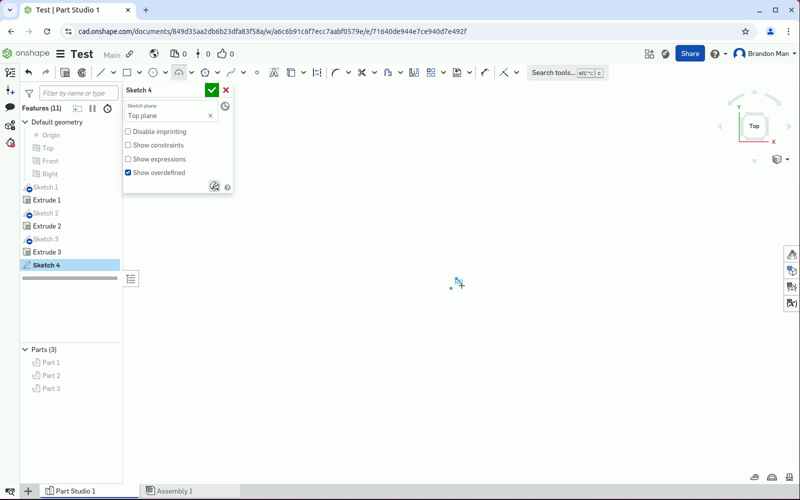
scroll(-6)
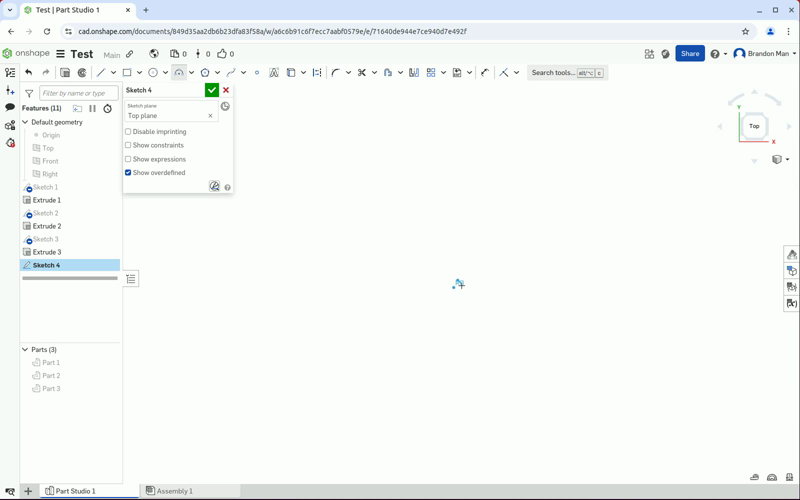
scroll(-6)
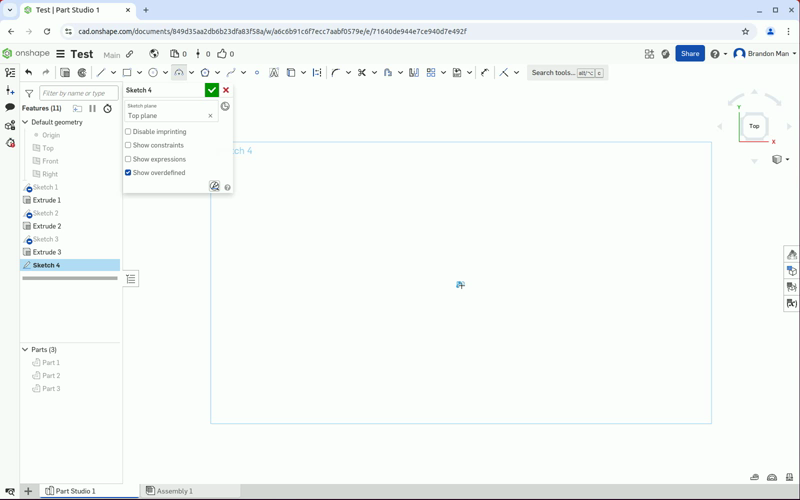
mouse_move(460, 284)
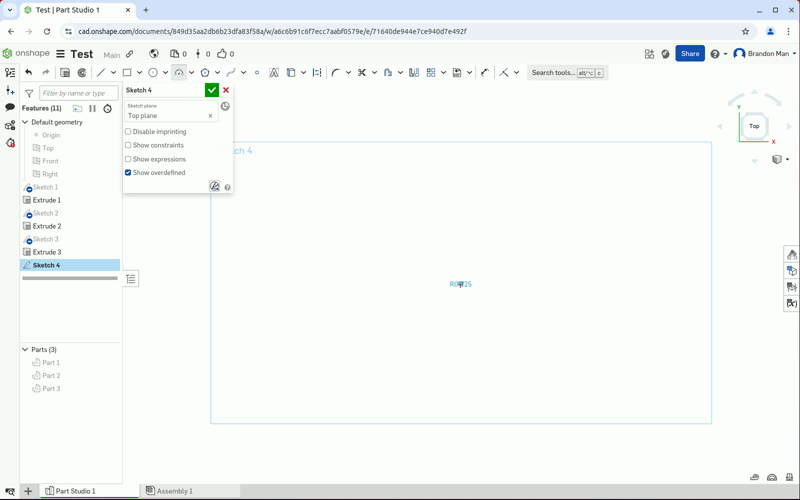
scroll(6)
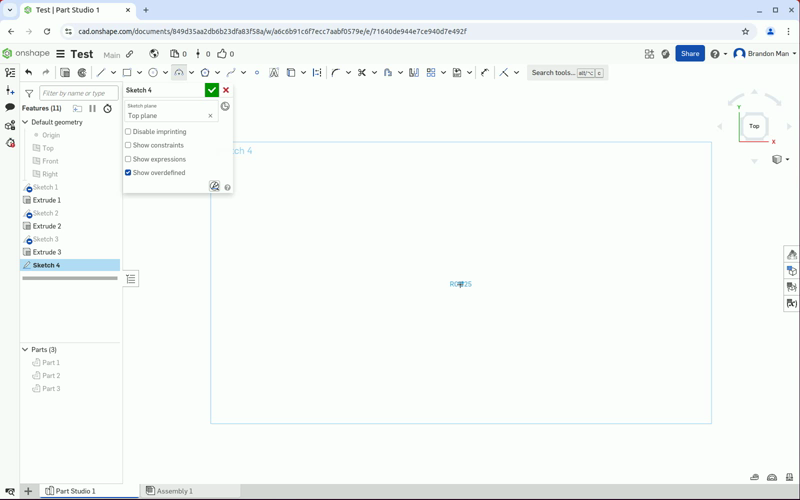
scroll(6)
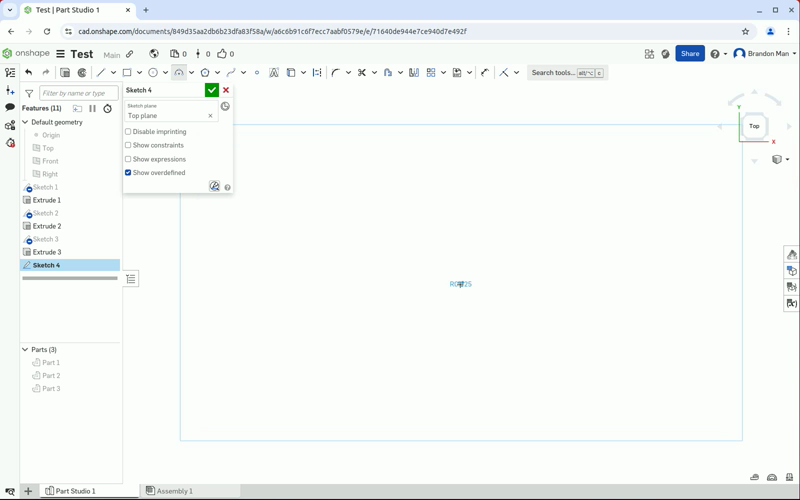
scroll(6)
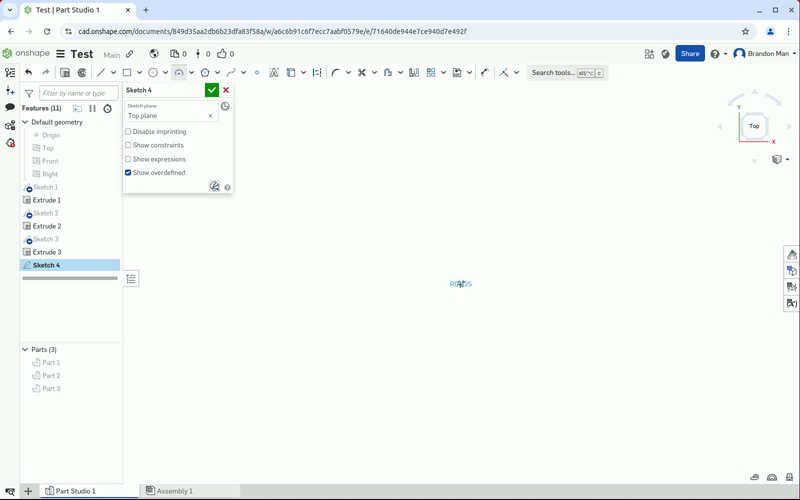
scroll(6)
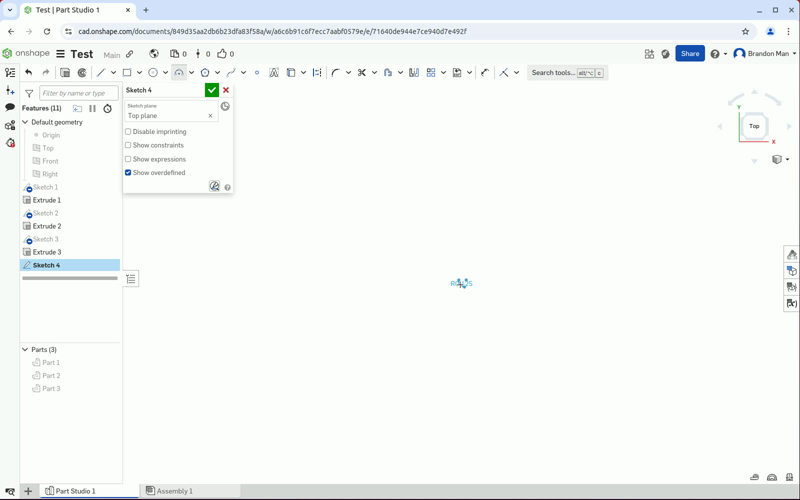
scroll(6)
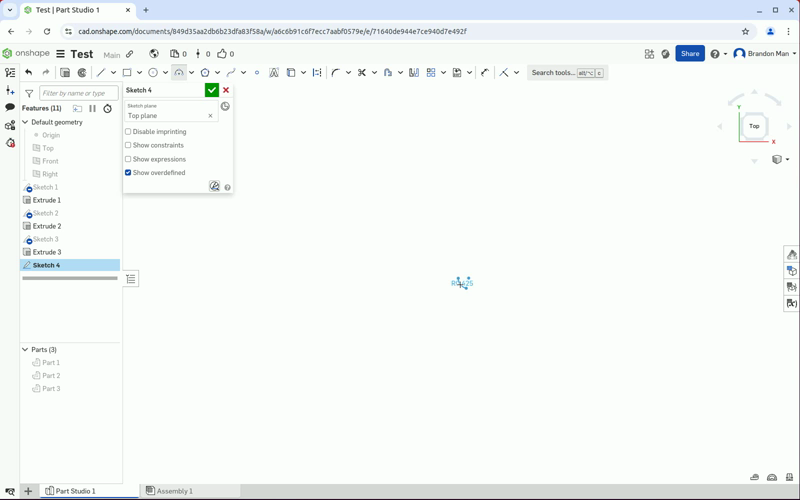
scroll(6)
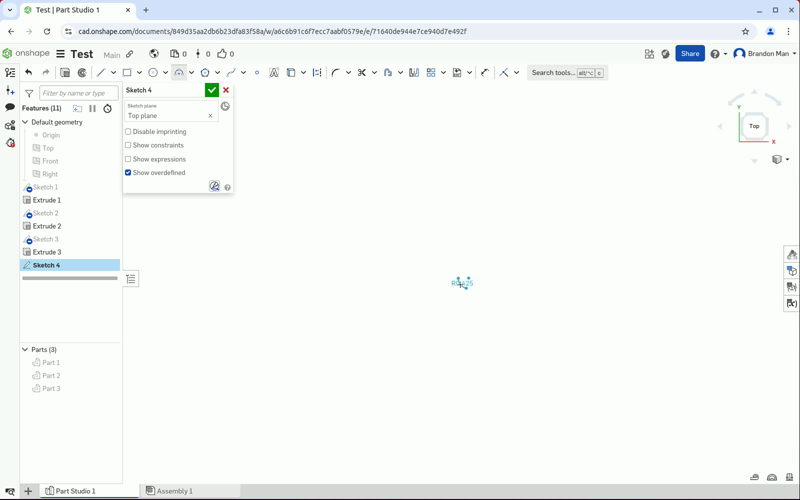
scroll(6)
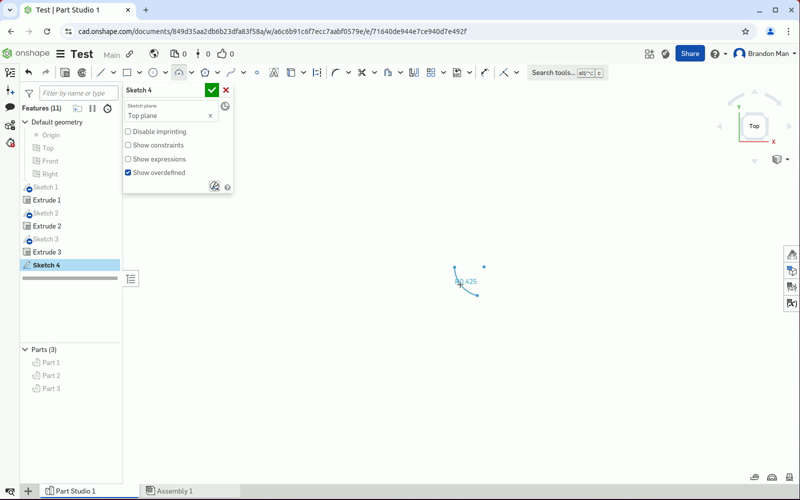
click(460, 284)
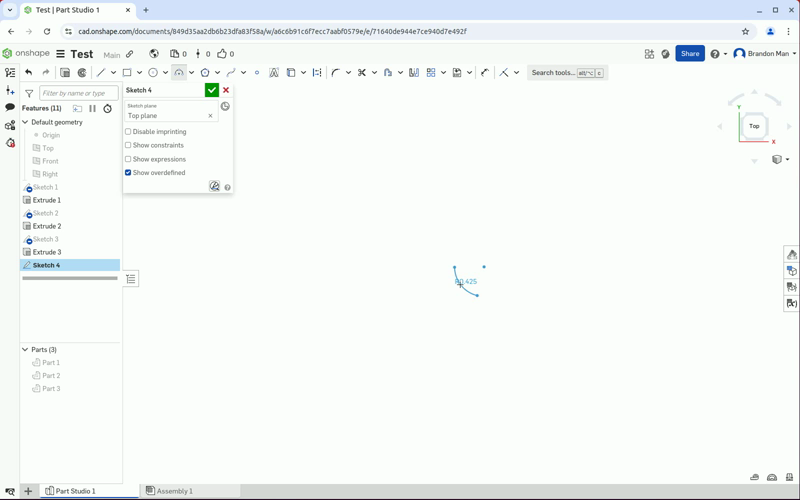
scroll(-6)
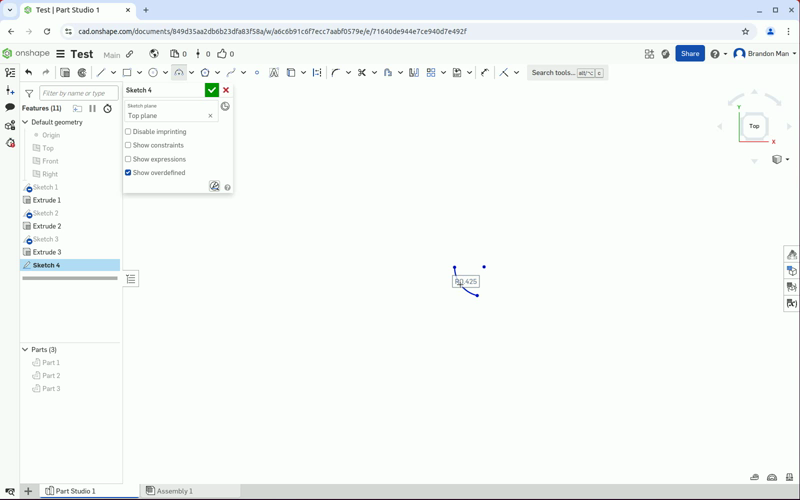
scroll(-6)
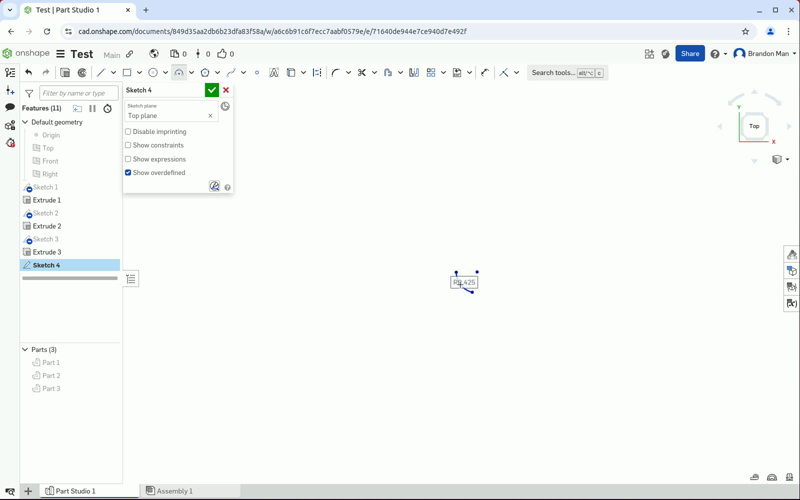
scroll(-6)
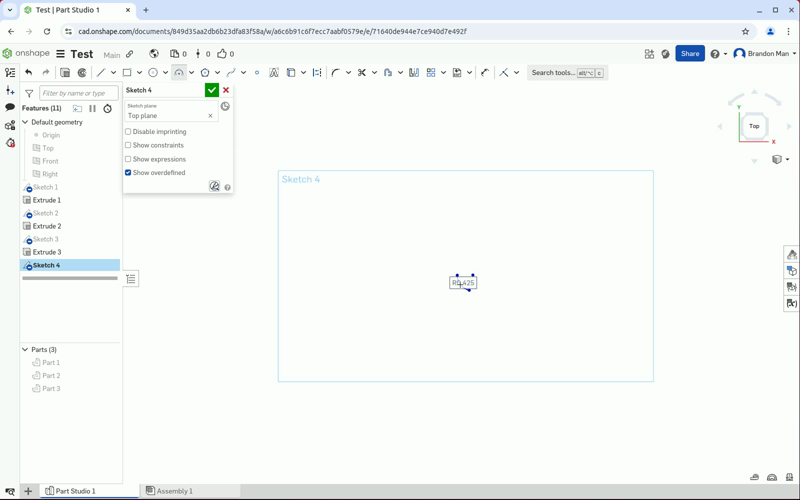
scroll(-6)
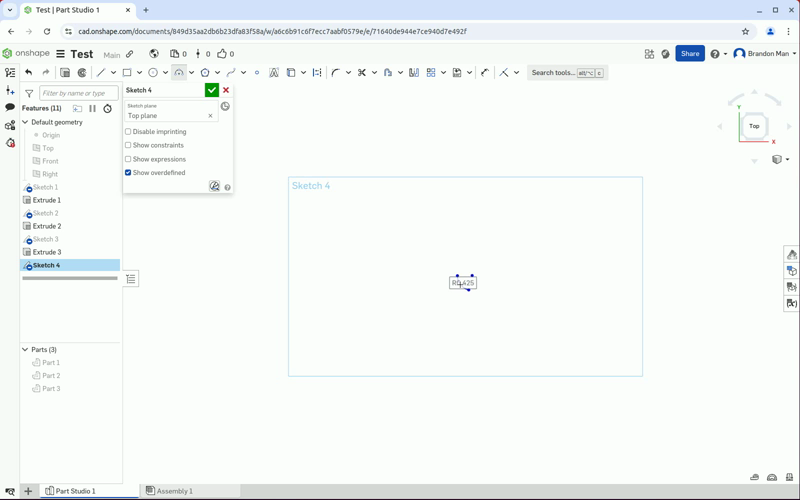
scroll(-6)
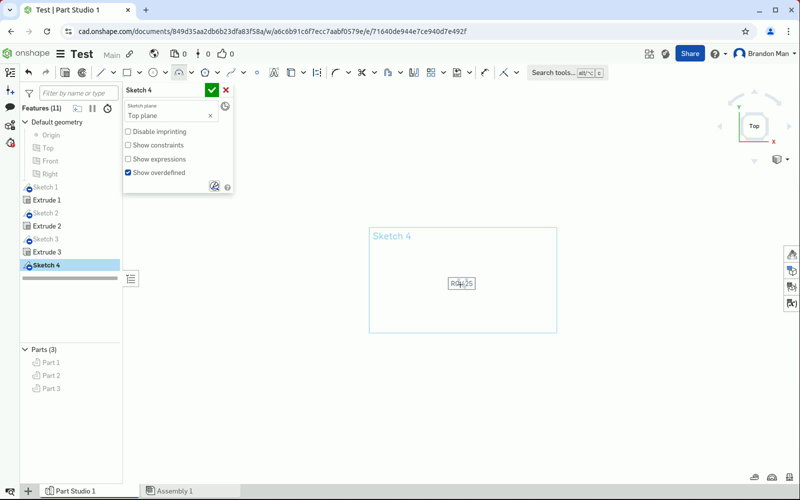
scroll(-6)
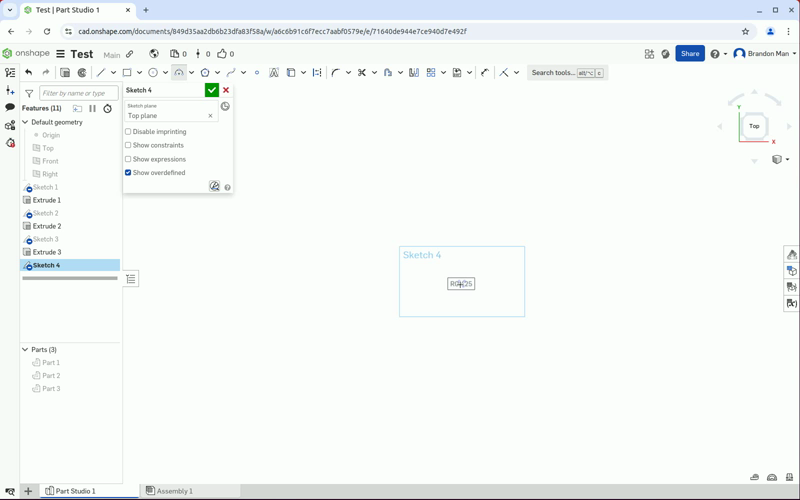
scroll(-6)
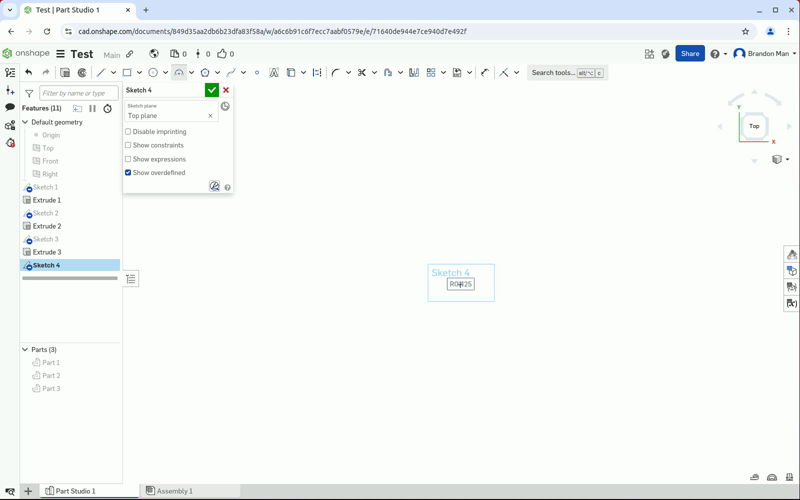
key_up(shift)
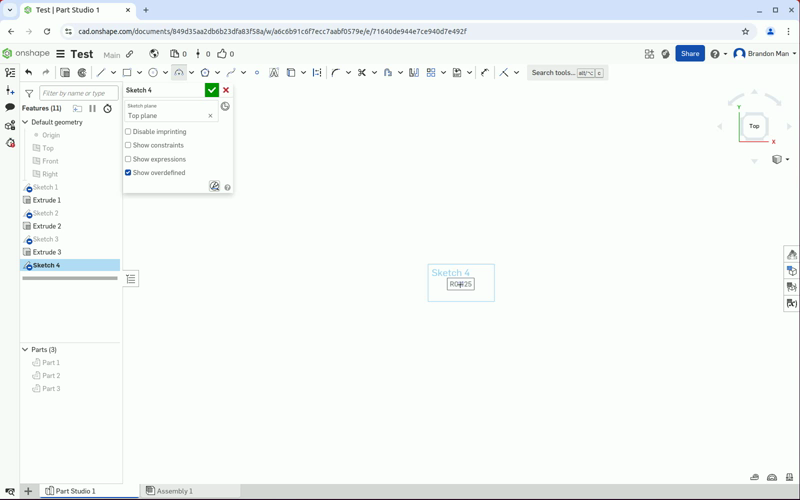
key(esc)
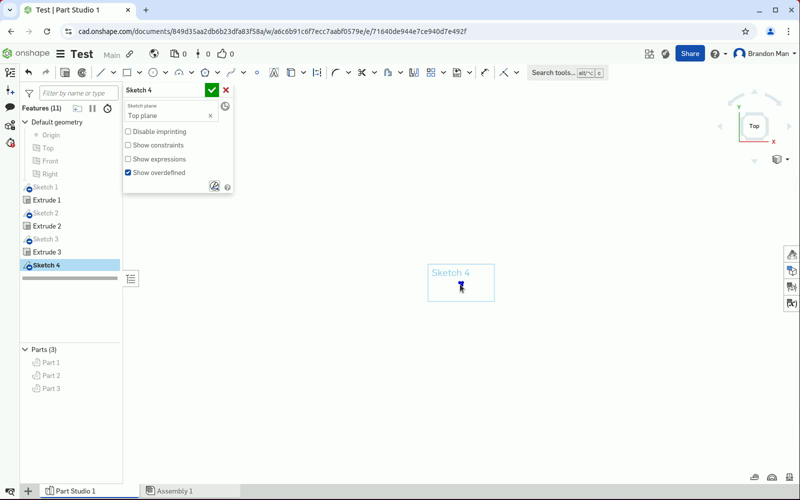
key(l)
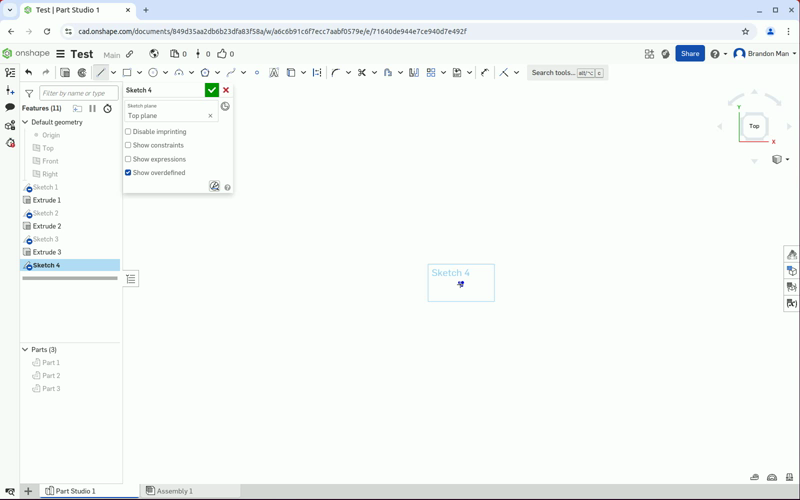
mouse_move(461, 285)
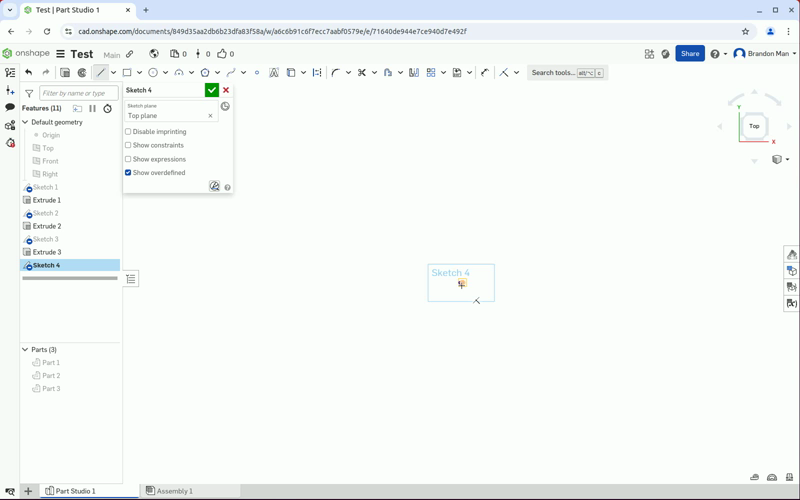
scroll(6)
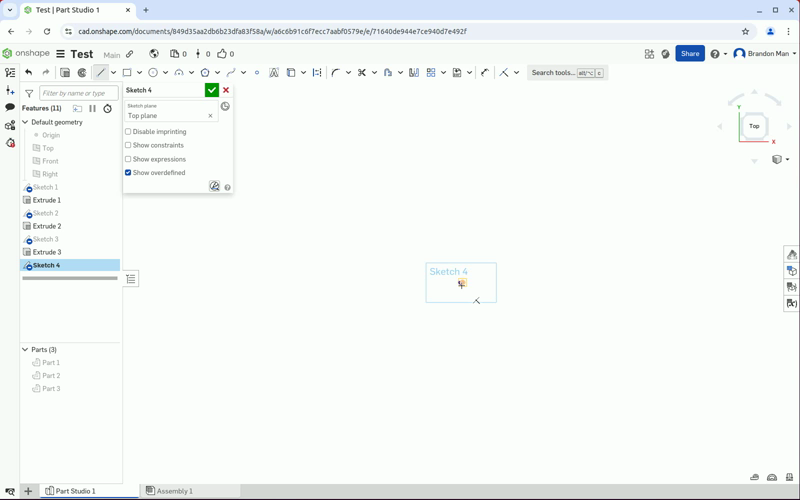
scroll(6)
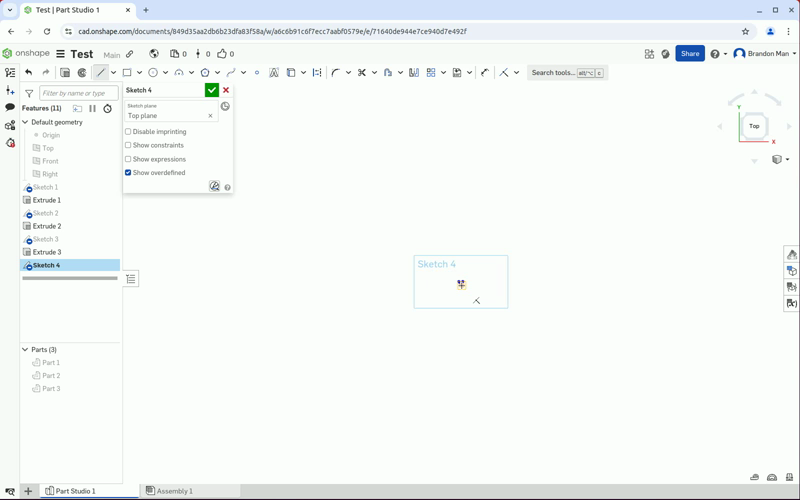
scroll(6)
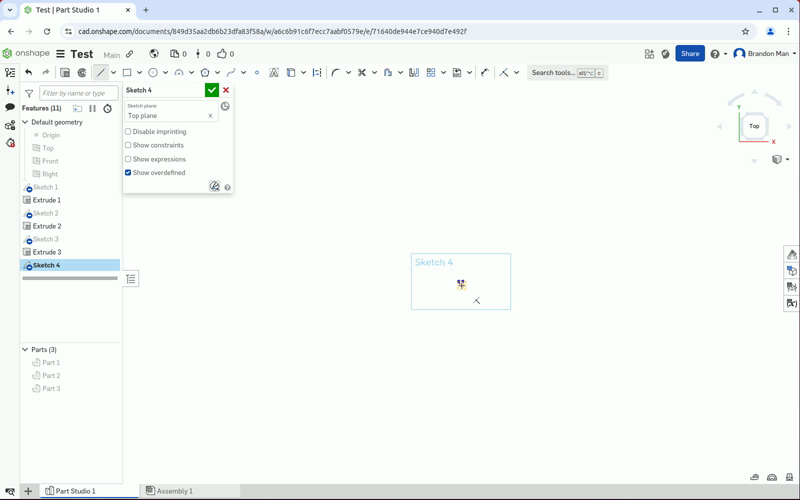
scroll(6)
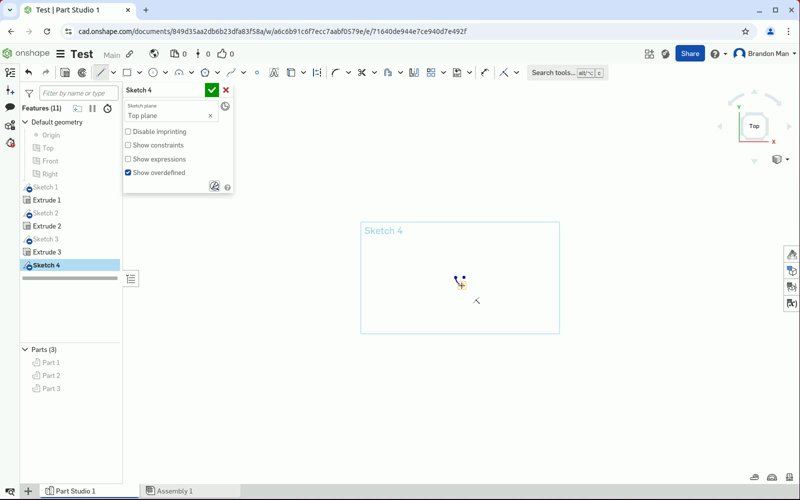
scroll(6)
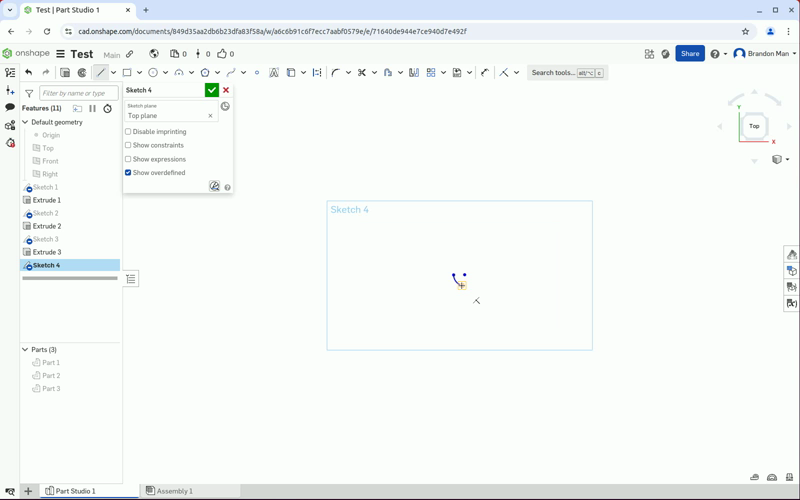
scroll(6)
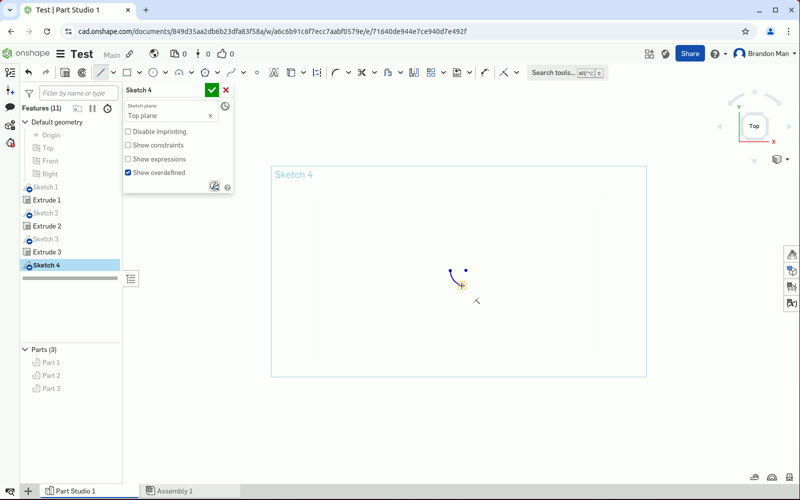
scroll(6)
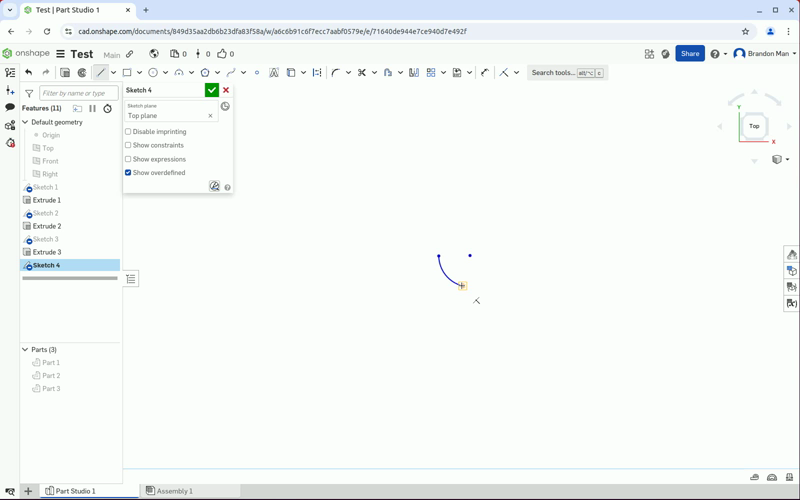
click(461, 285)
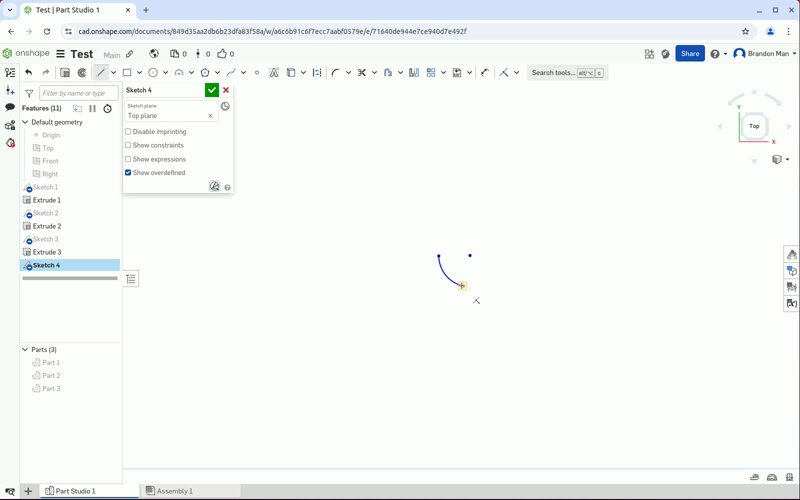
scroll(-6)
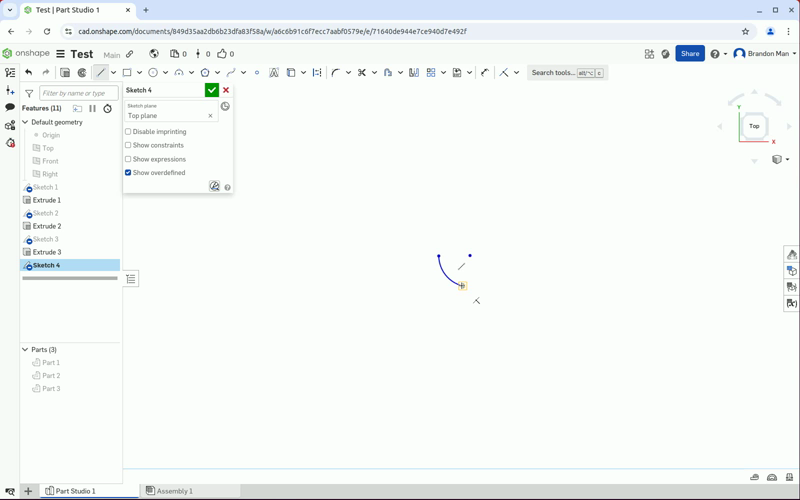
scroll(-6)
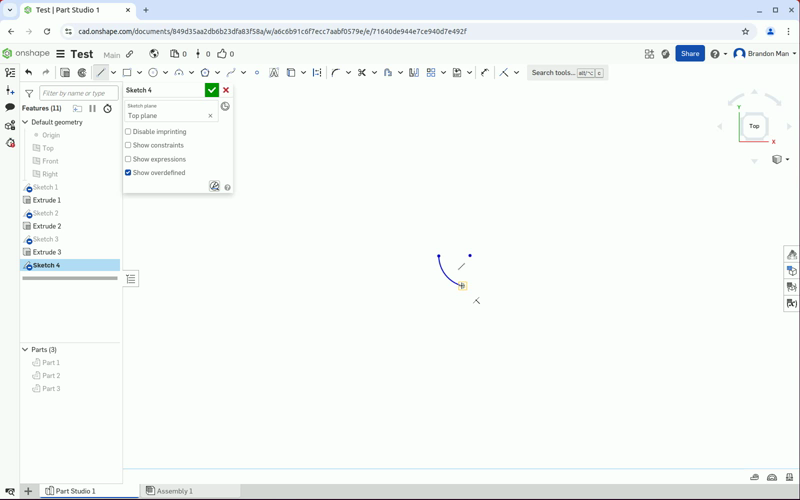
scroll(-6)
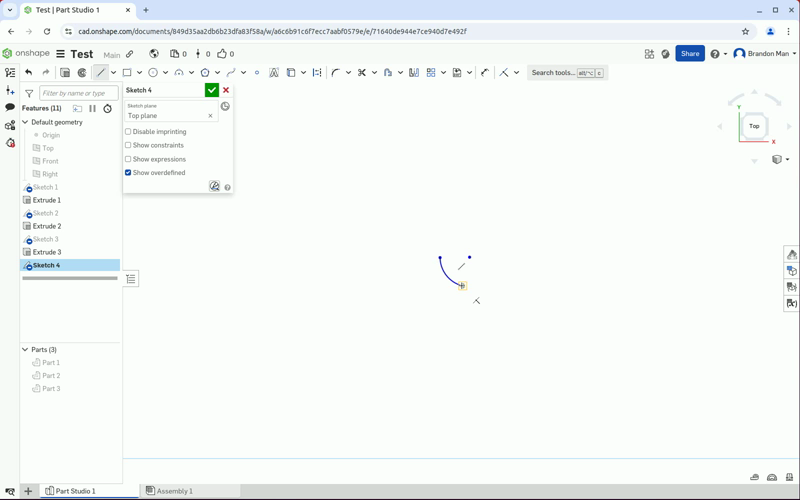
scroll(-6)
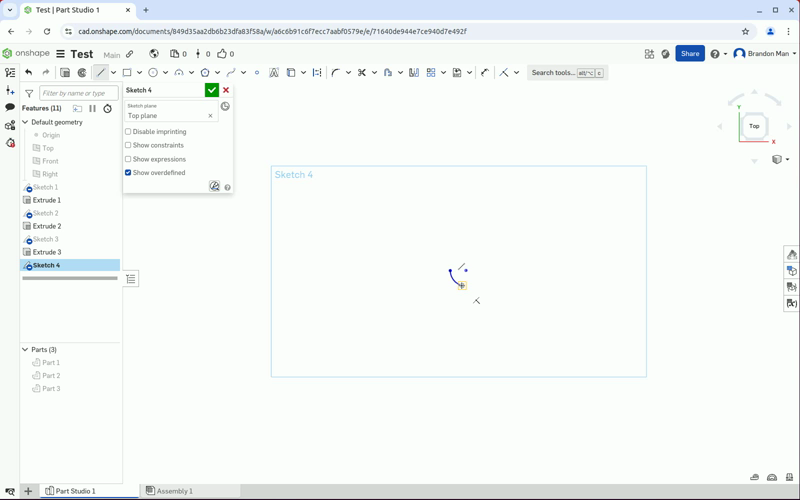
scroll(-6)
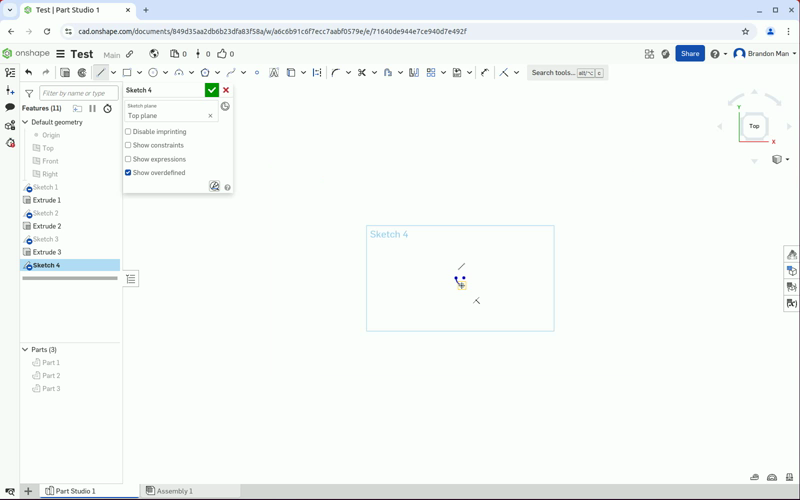
scroll(-6)
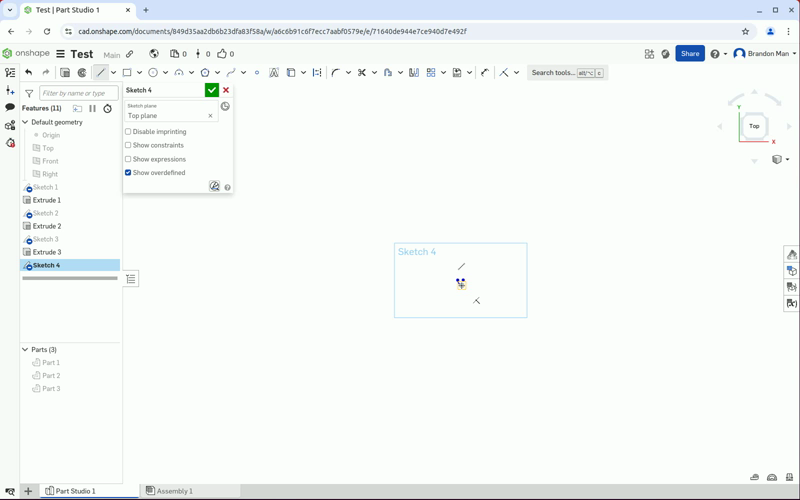
scroll(-6)
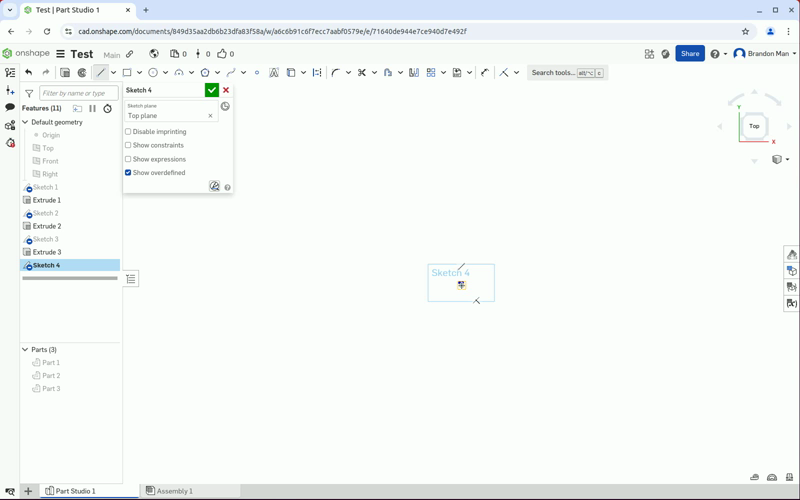
key_down(shift)
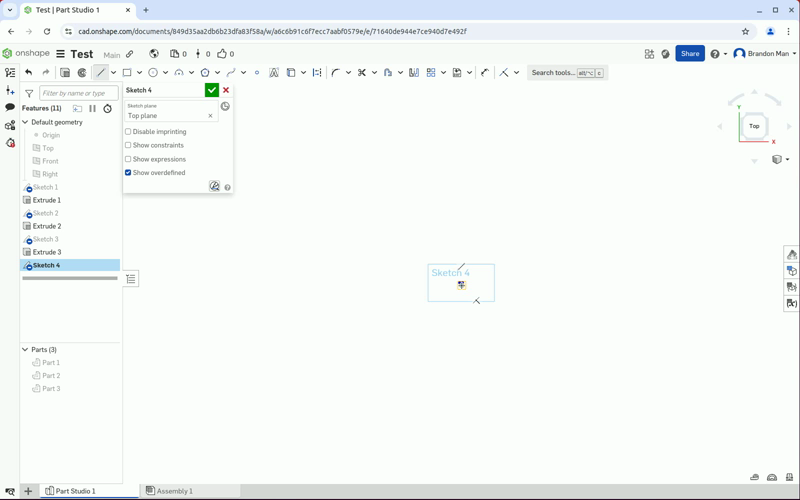
mouse_move(492, 285)
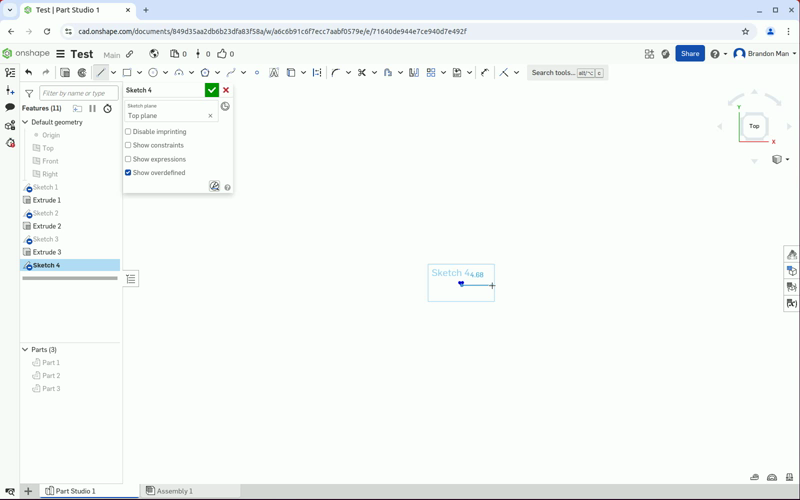
mouse_move(461, 282)
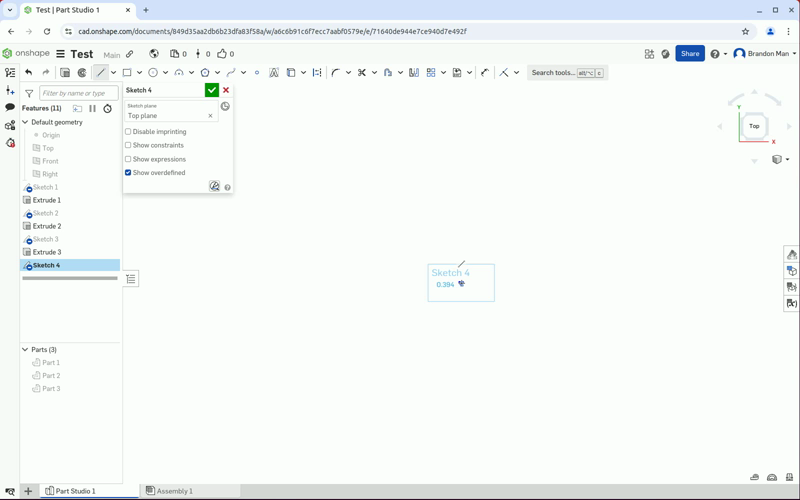
scroll(6)
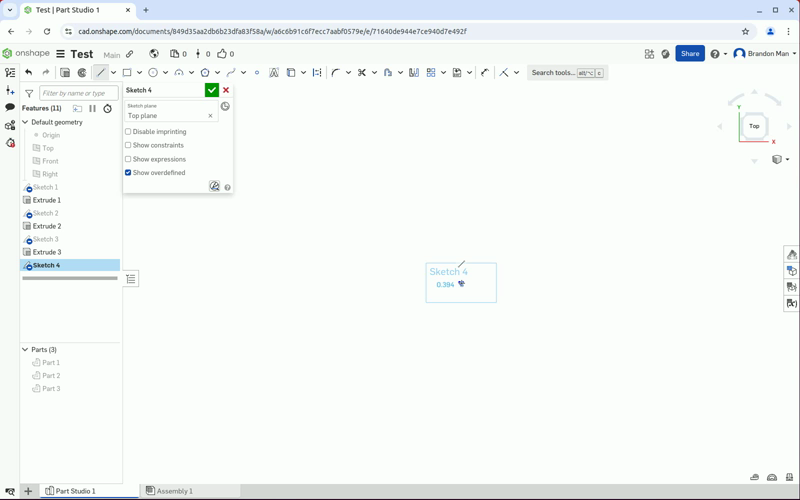
scroll(6)
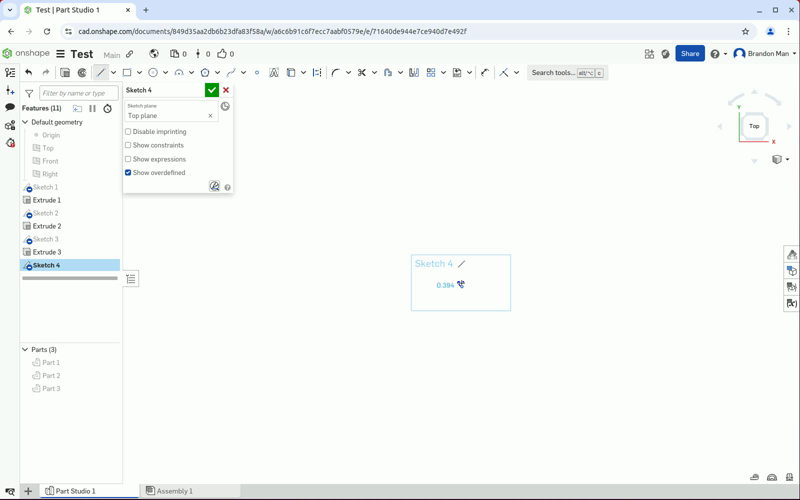
scroll(6)
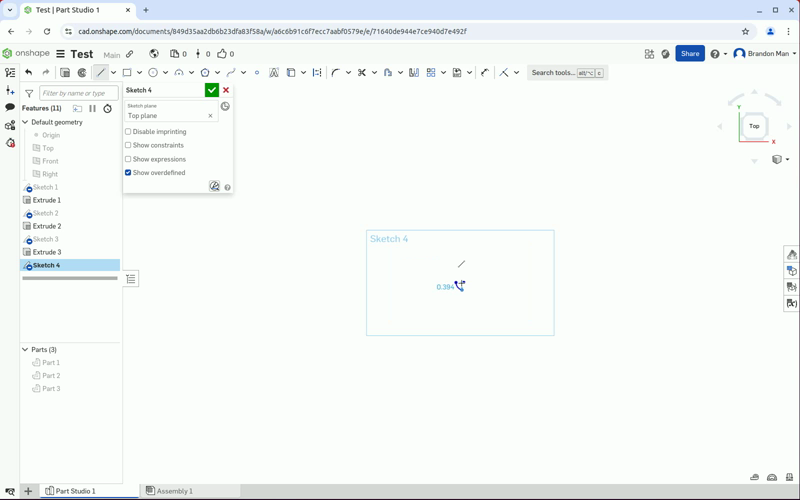
scroll(6)
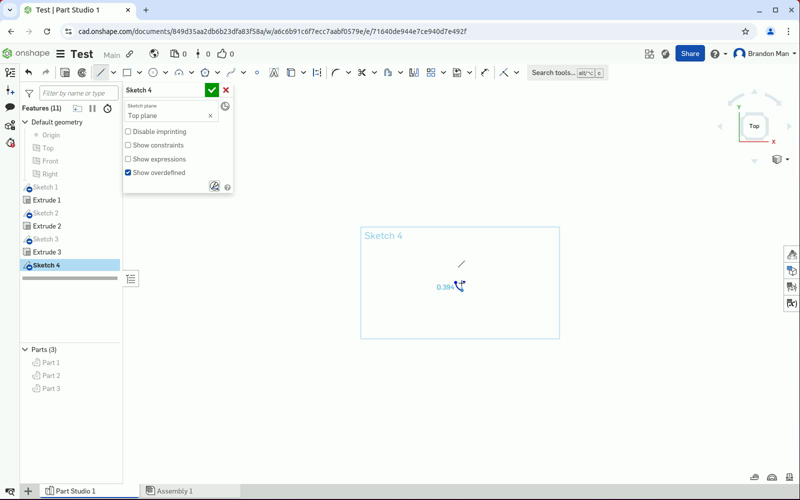
scroll(6)
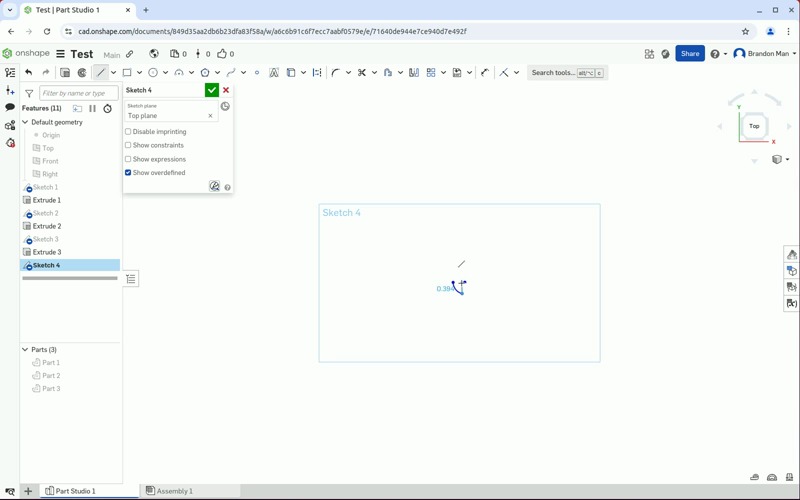
scroll(6)
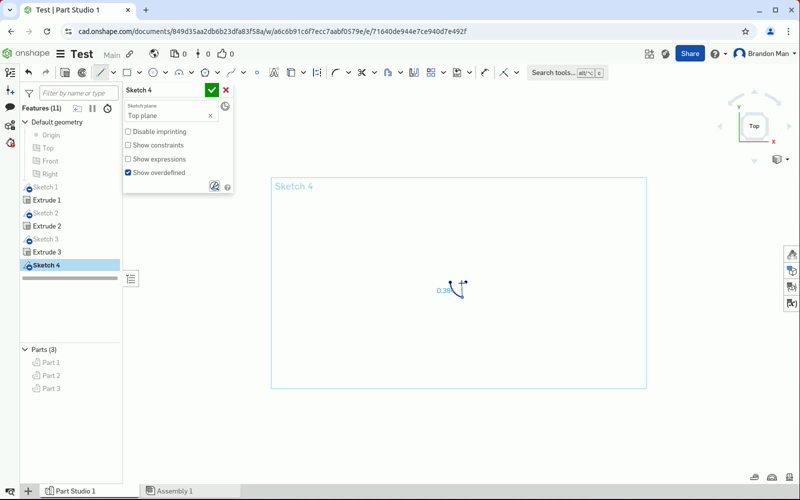
scroll(6)
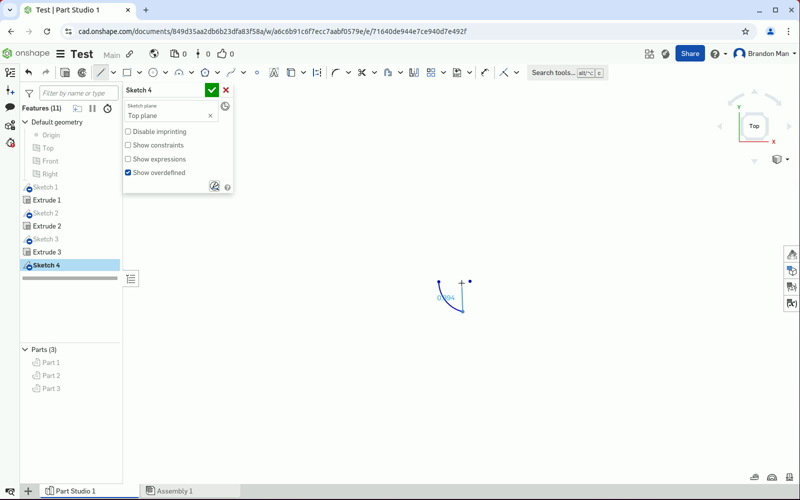
click(461, 282)
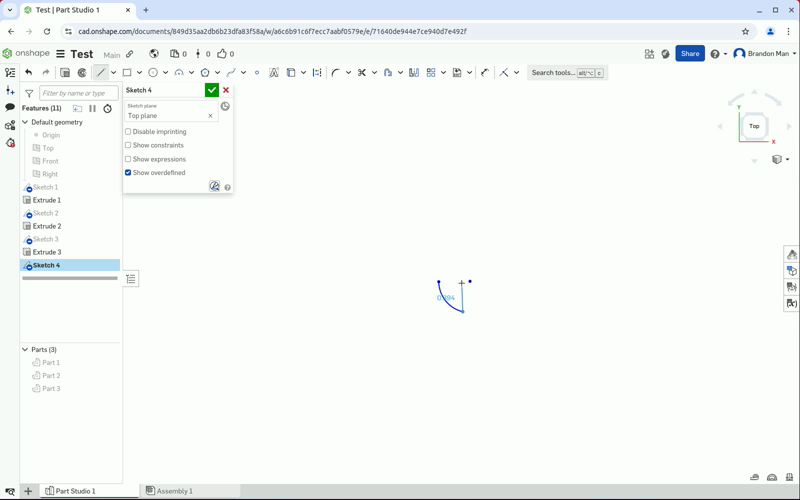
scroll(-6)
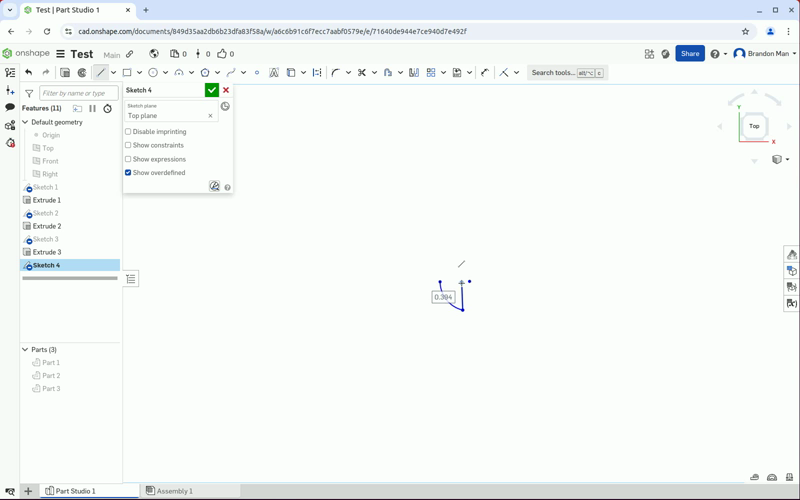
scroll(-6)
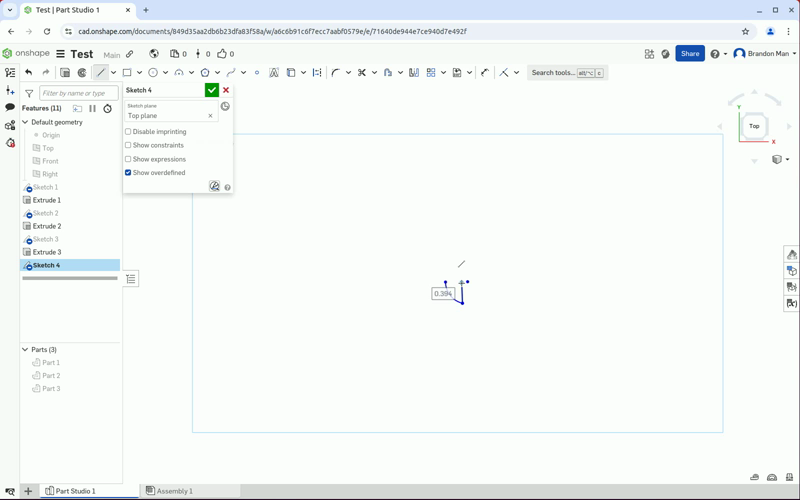
scroll(-6)
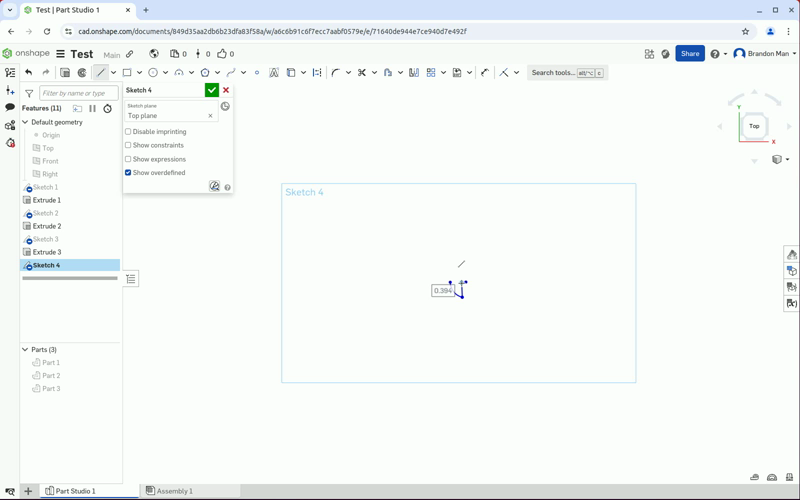
scroll(-6)
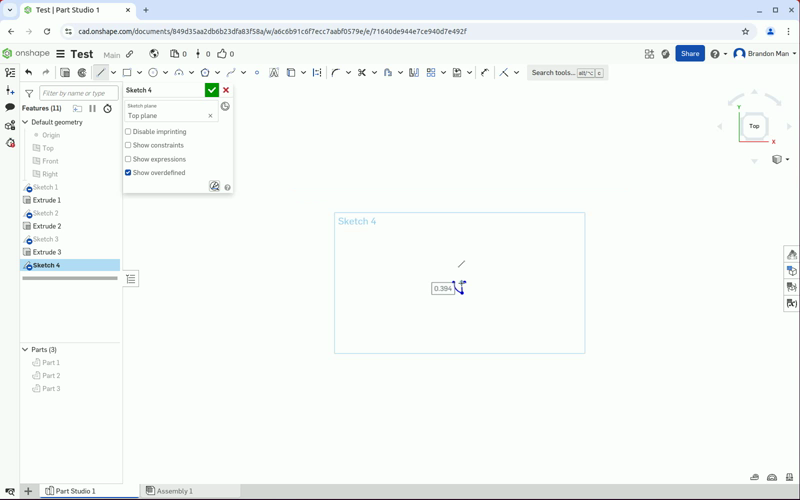
scroll(-6)
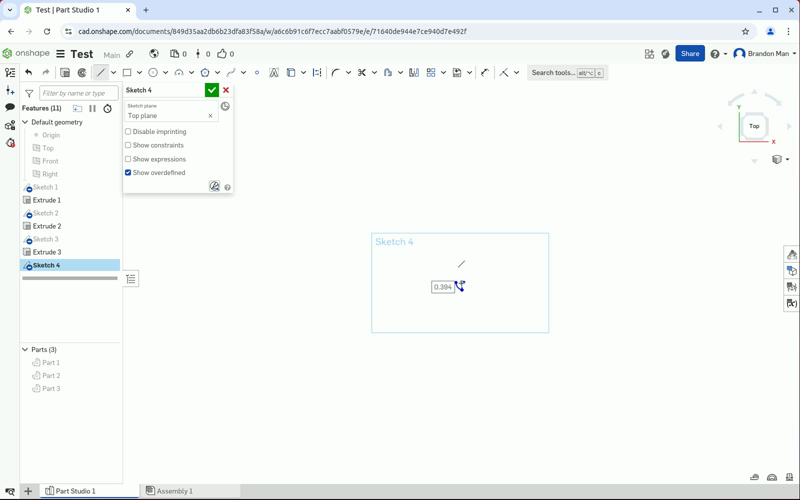
scroll(-6)
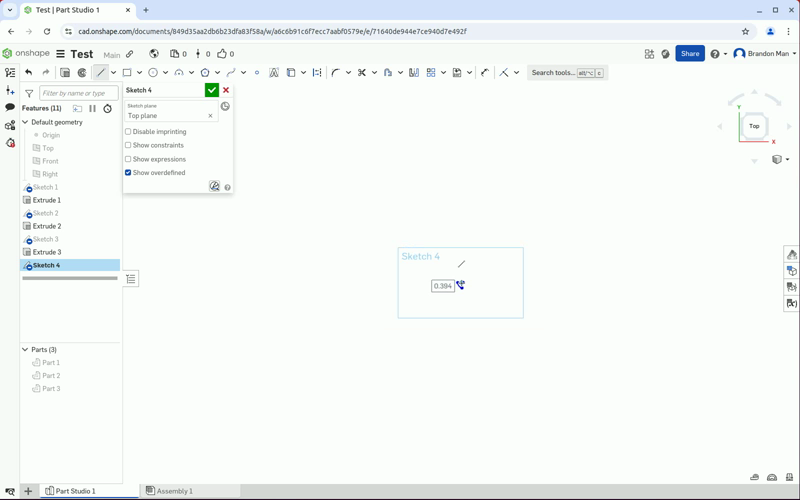
scroll(-6)
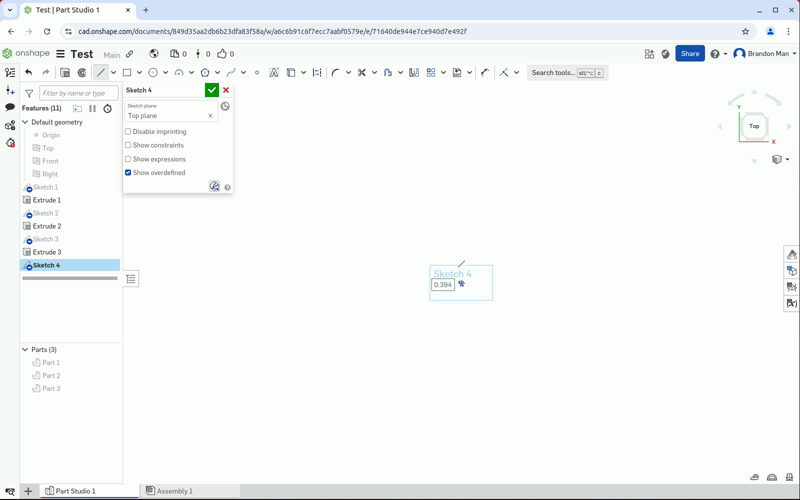
key_up(shift)
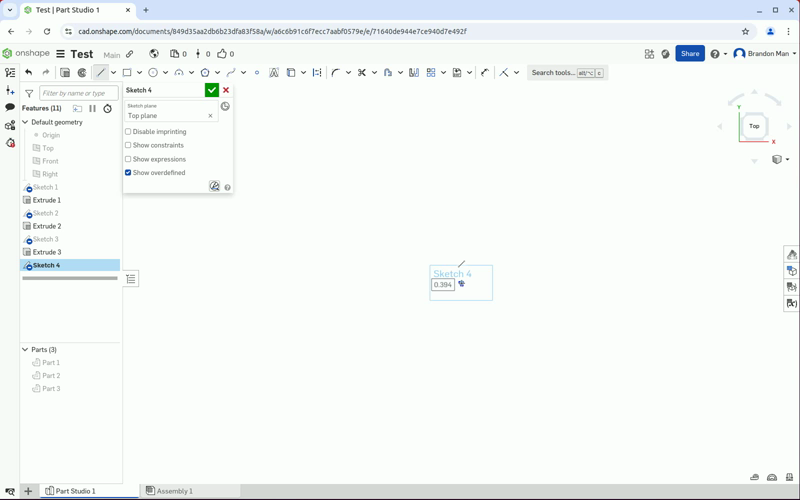
mouse_move(492, 282)
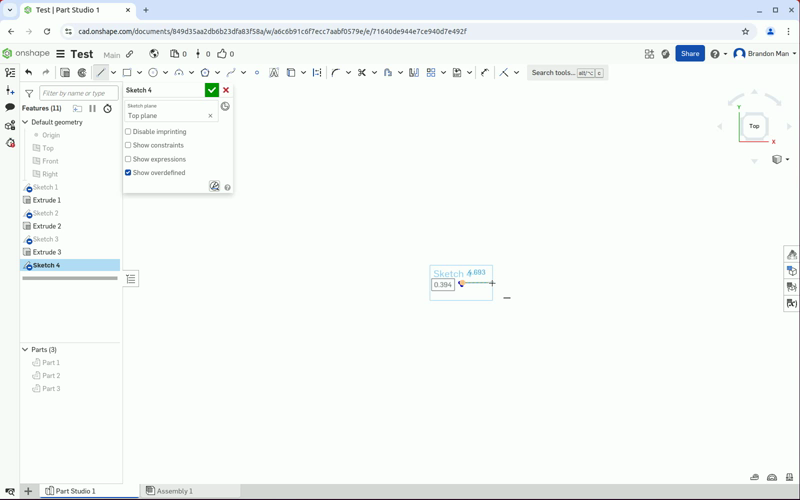
key_down(shift)
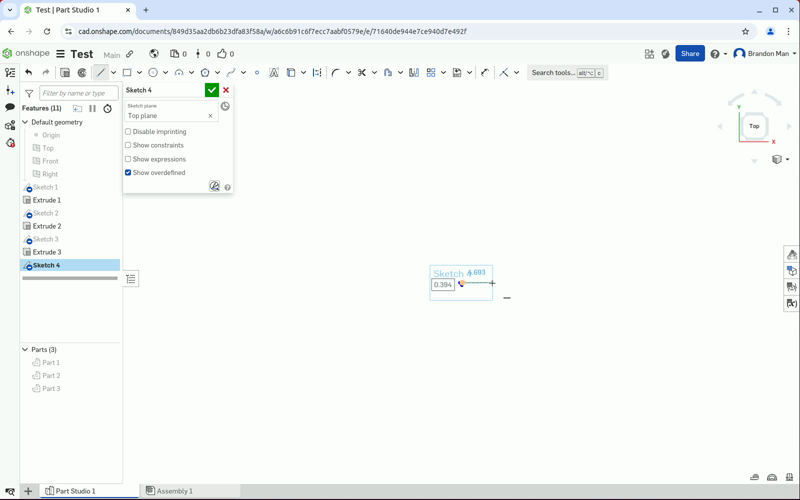
mouse_move(459, 282)
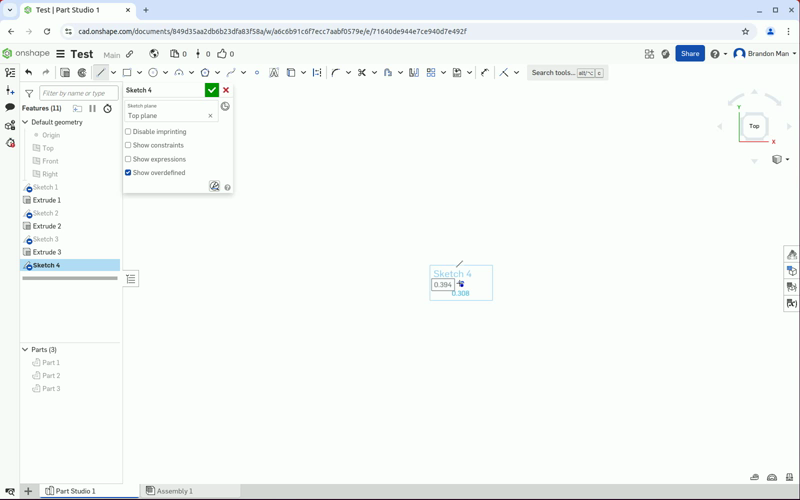
scroll(6)
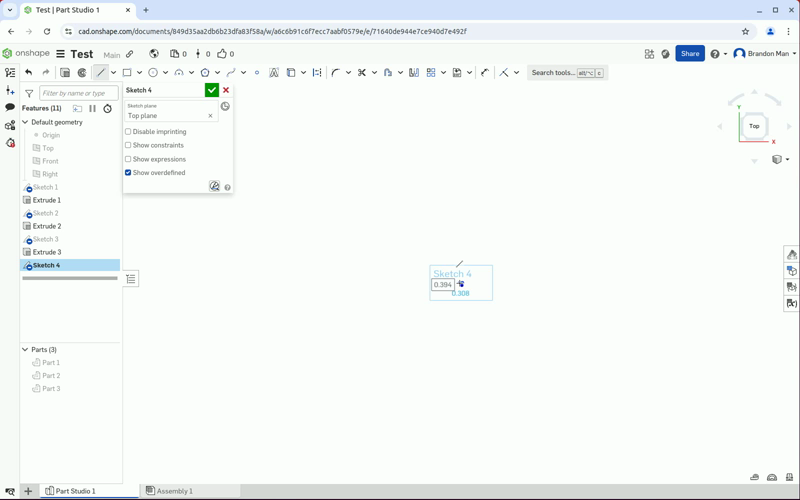
scroll(6)
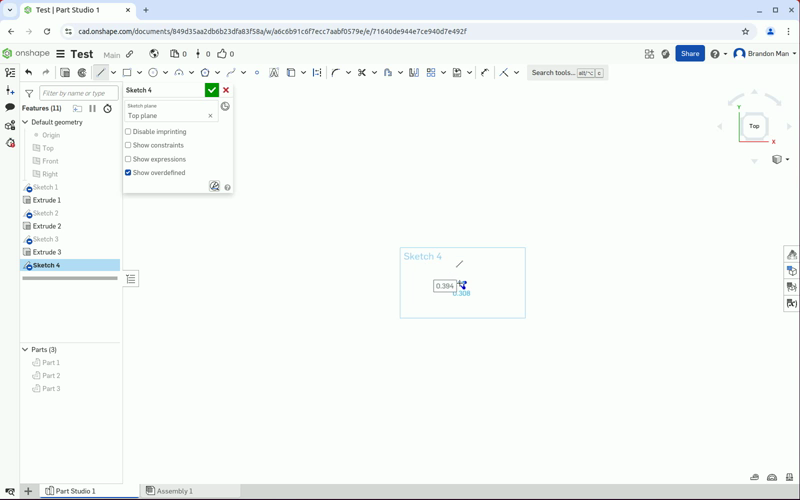
scroll(6)
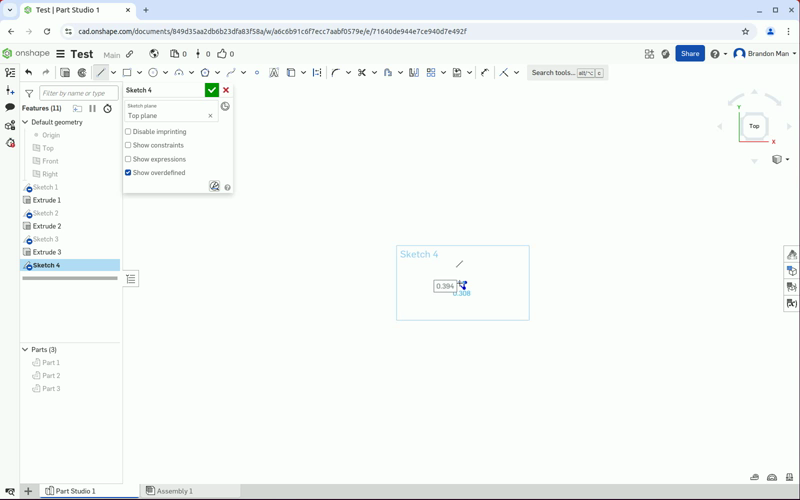
scroll(6)
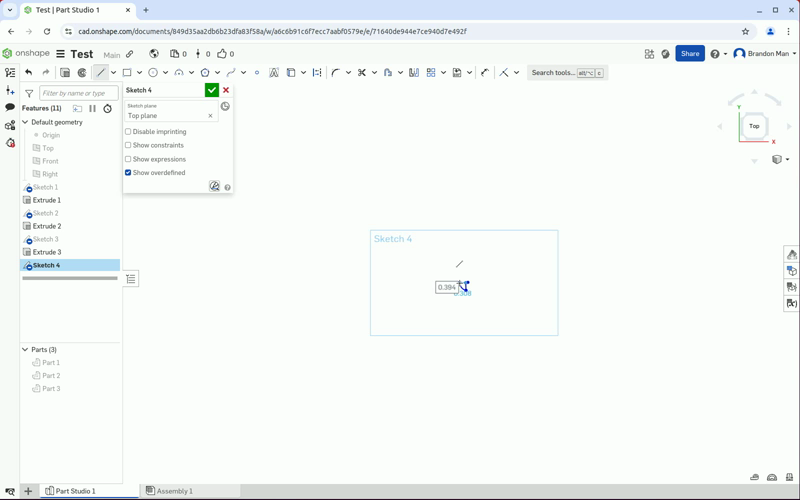
scroll(6)
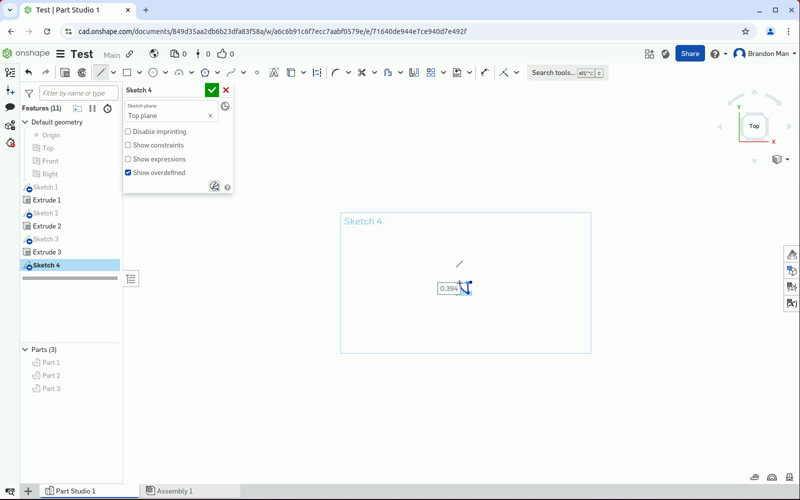
scroll(6)
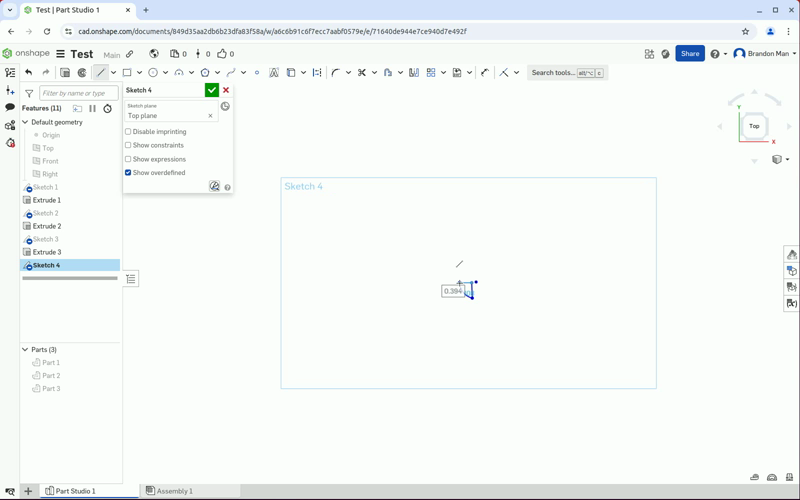
scroll(6)
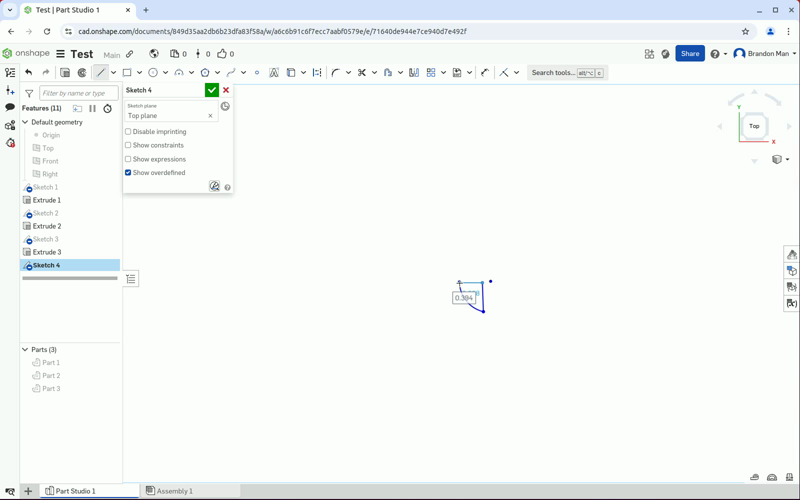
key_up(shift)
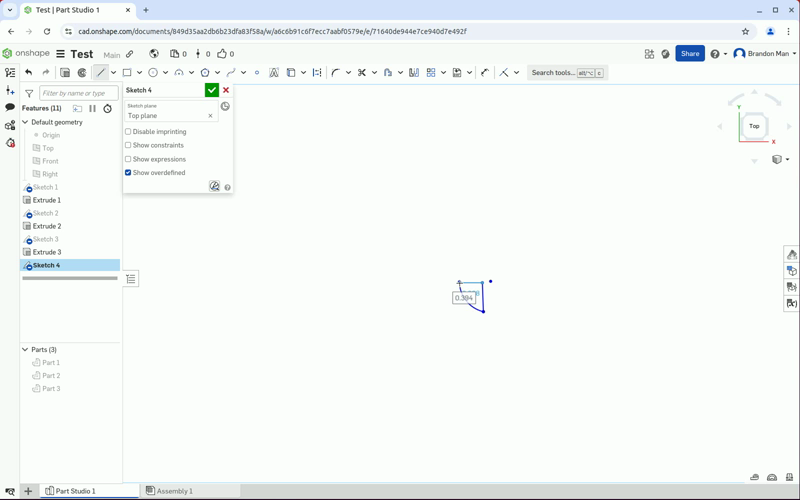
click(459, 282)
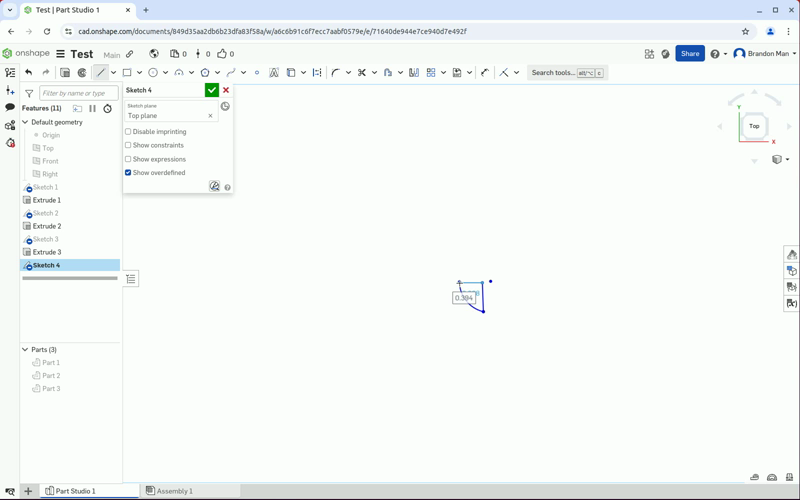
scroll(-6)
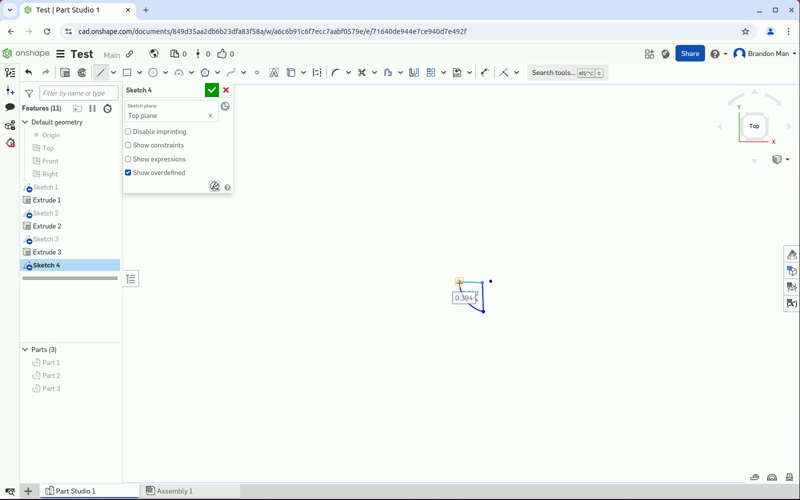
scroll(-6)
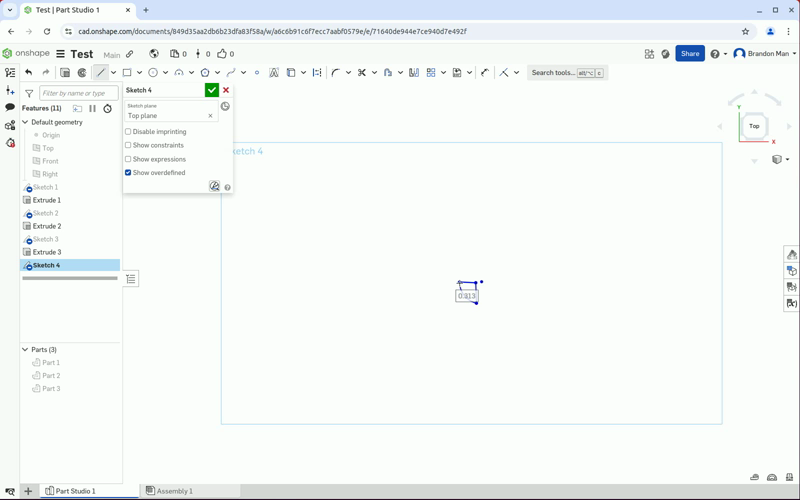
scroll(-6)
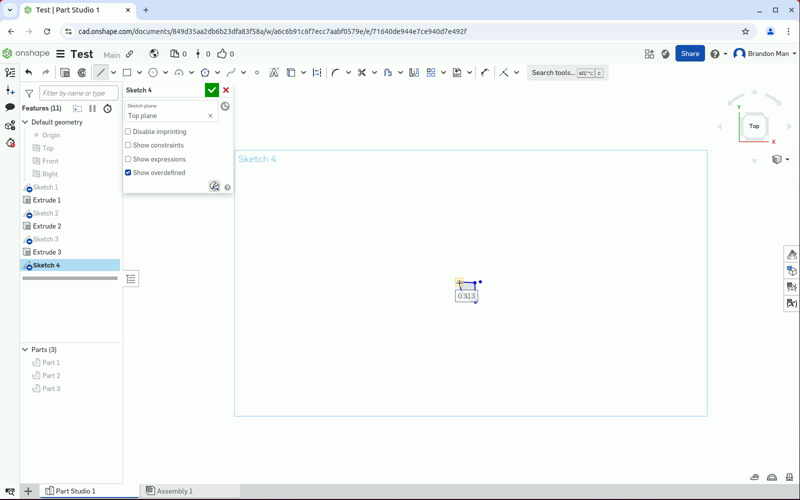
scroll(-6)
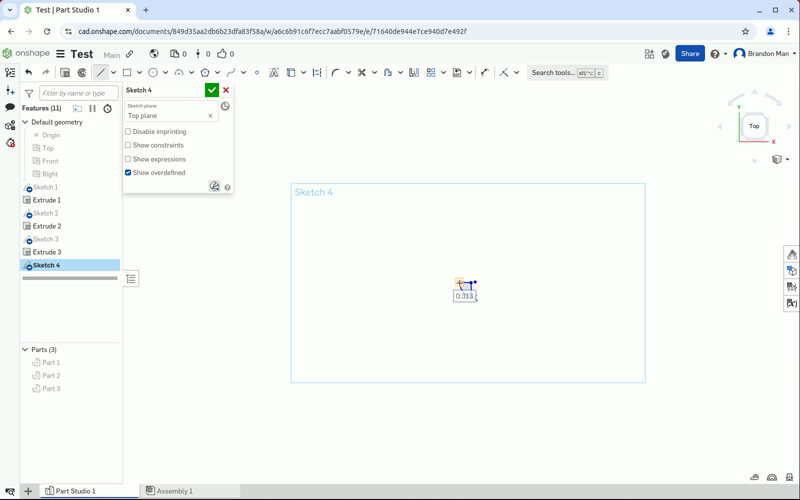
scroll(-6)
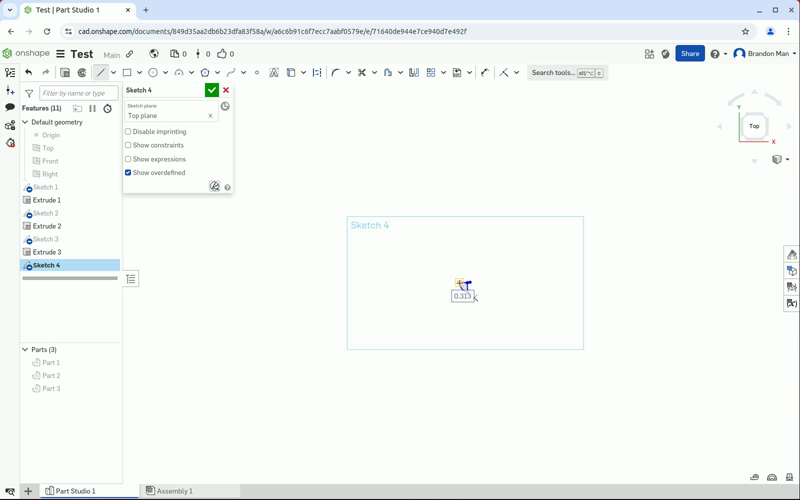
scroll(-6)
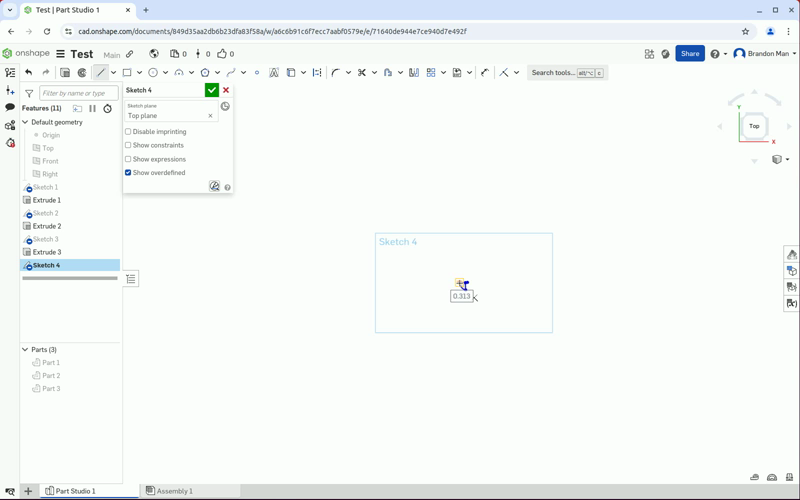
scroll(-6)
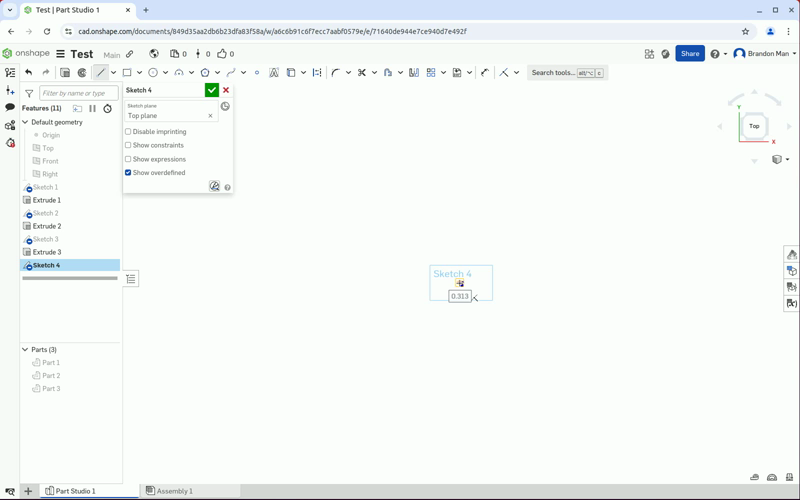
key(esc)
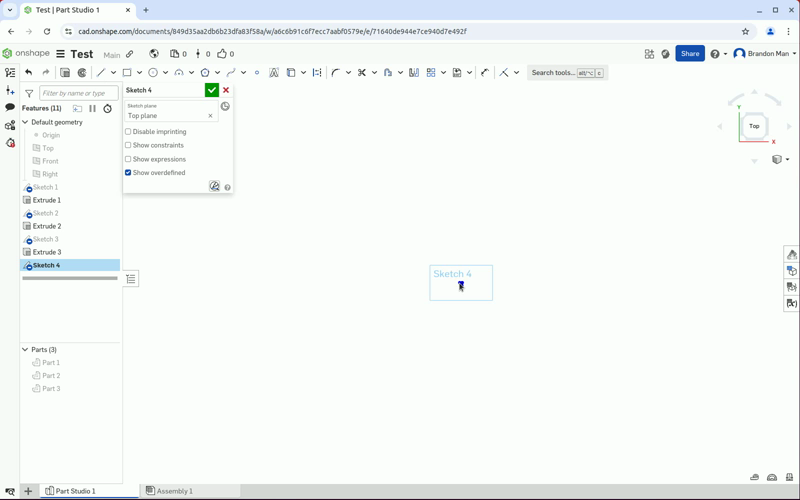
mouse_move(461, 284)
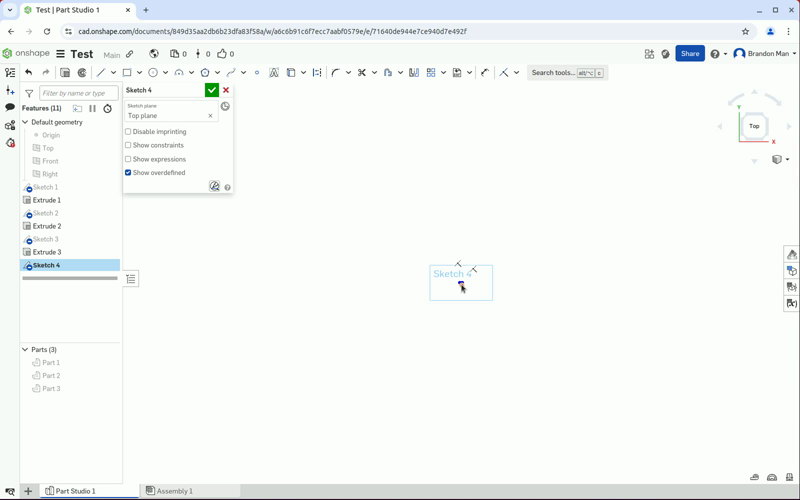
scroll(6)
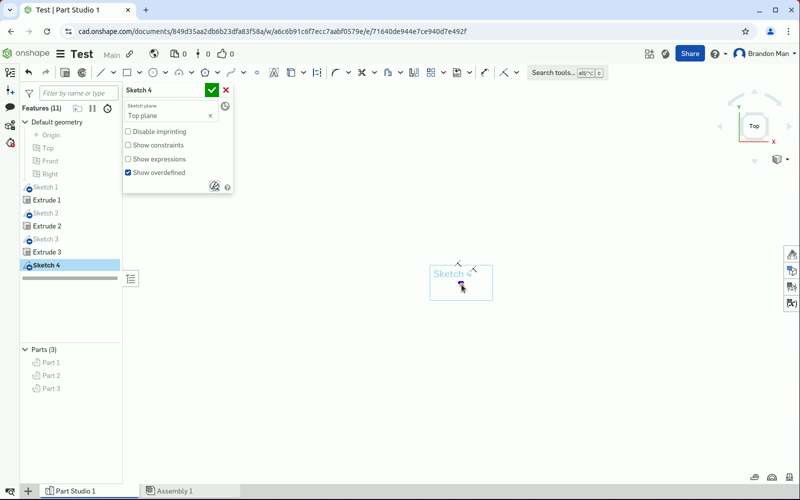
scroll(6)
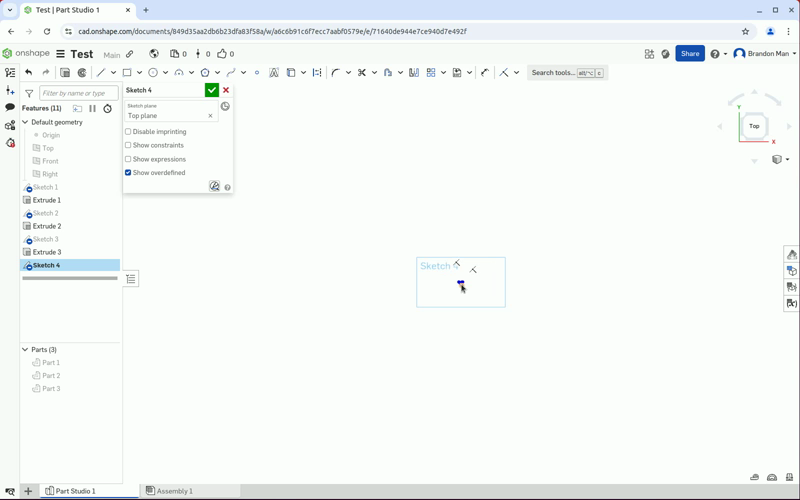
scroll(6)
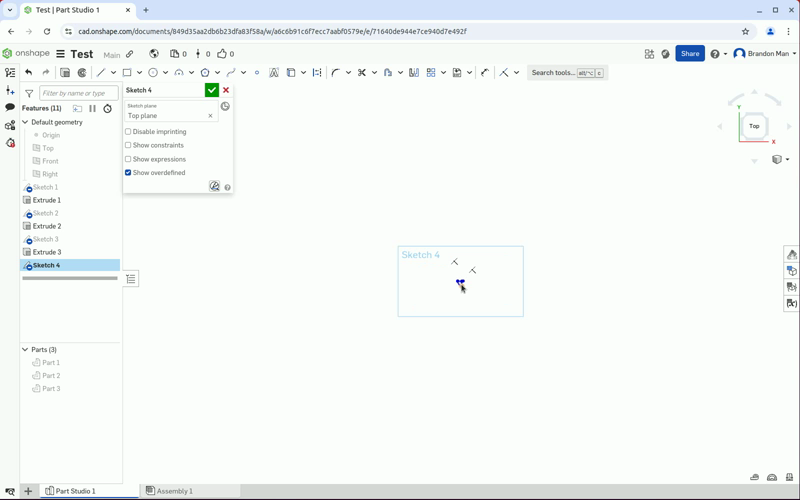
scroll(6)
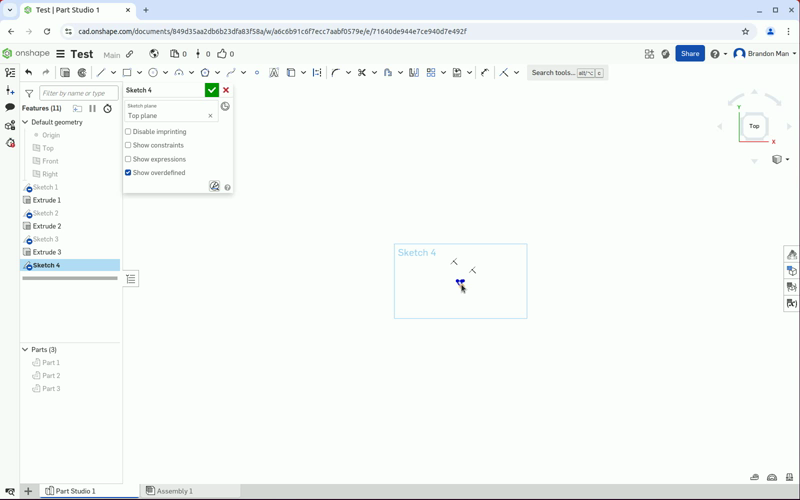
scroll(6)
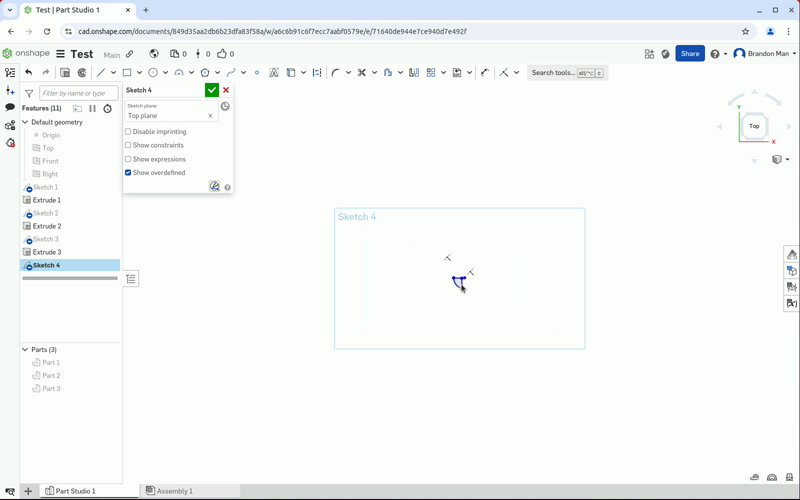
scroll(6)
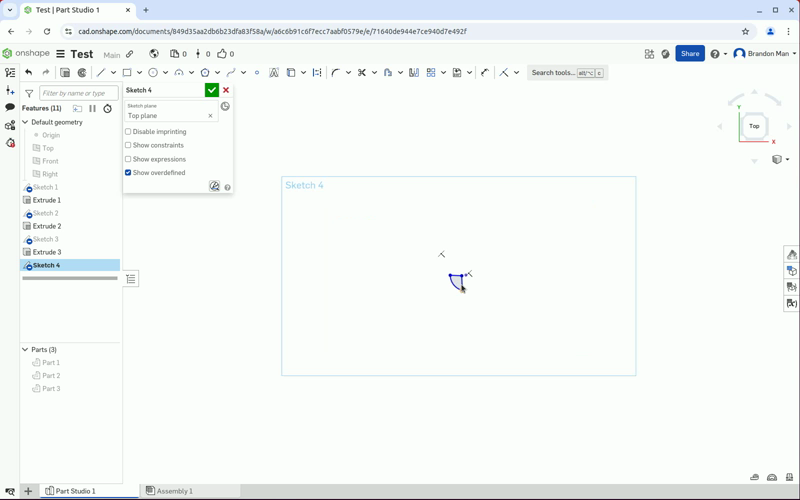
scroll(6)
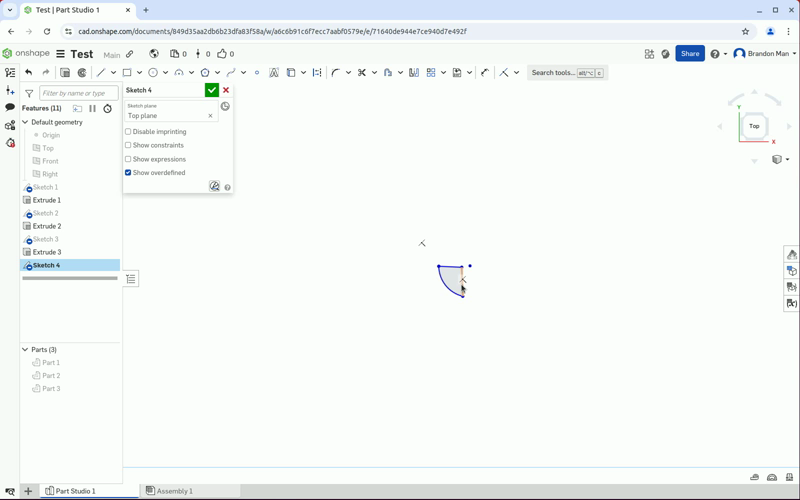
click(461, 284)
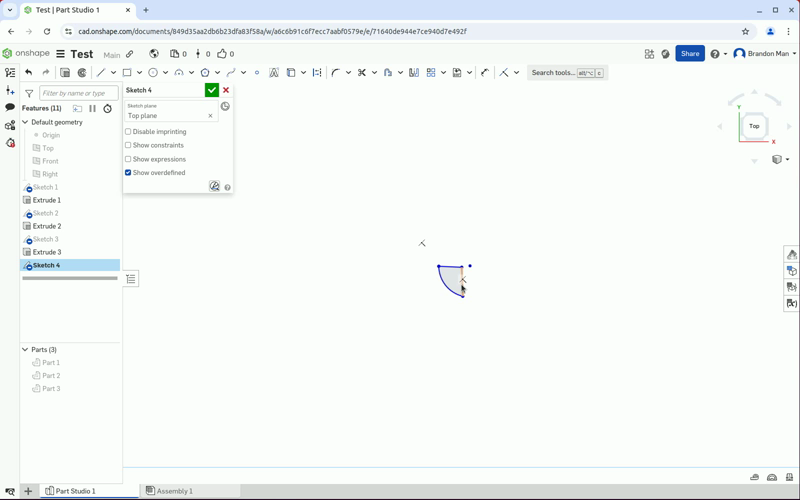
scroll(-6)
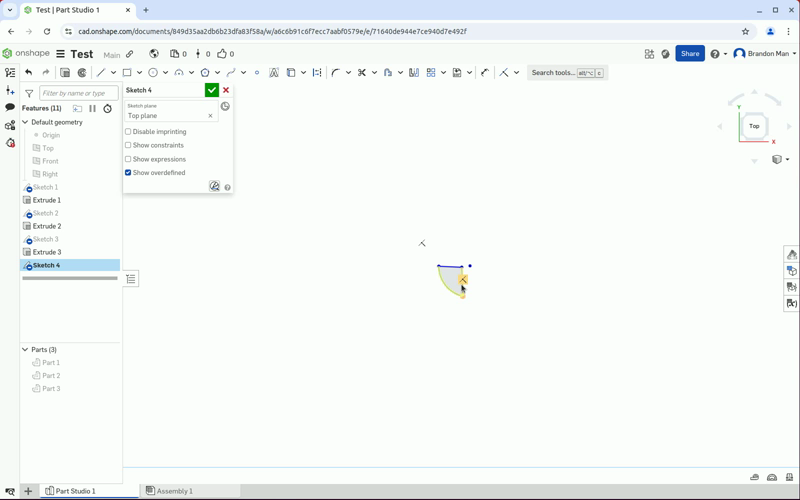
scroll(-6)
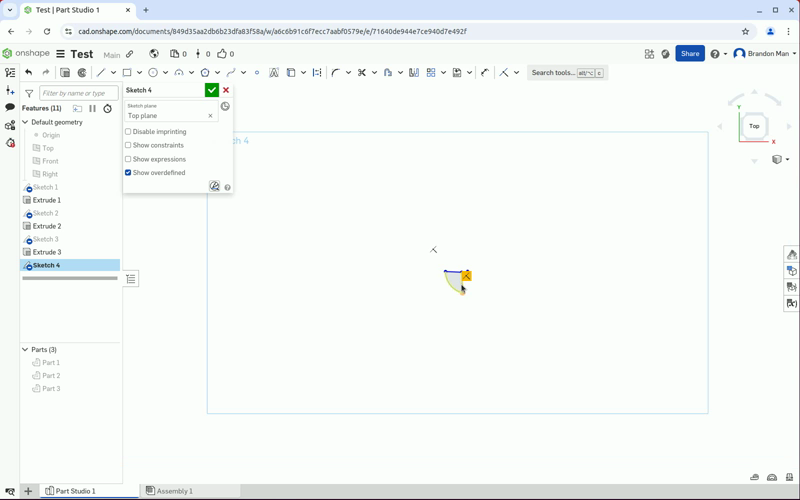
scroll(-6)
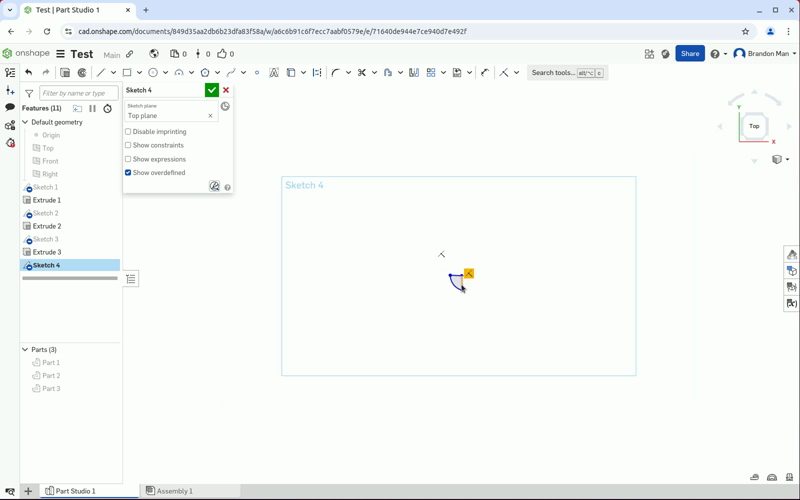
scroll(-6)
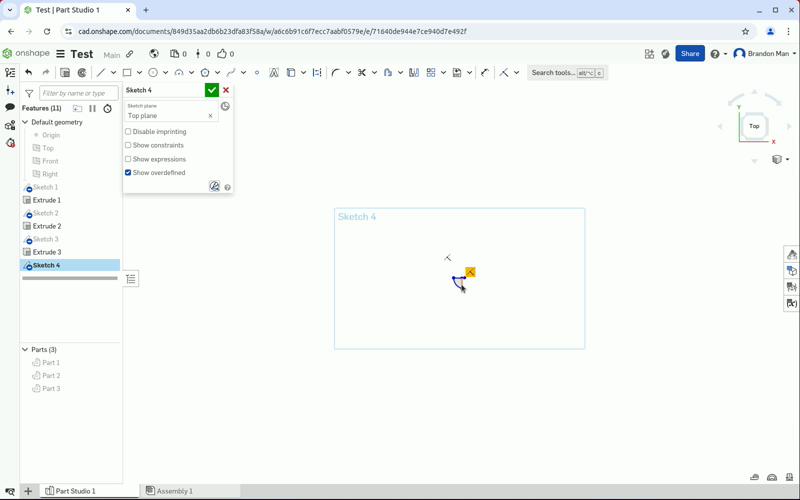
scroll(-6)
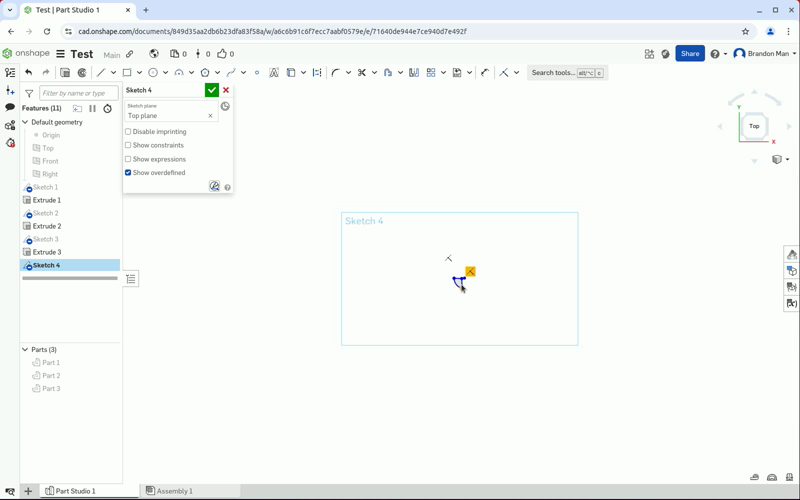
scroll(-6)
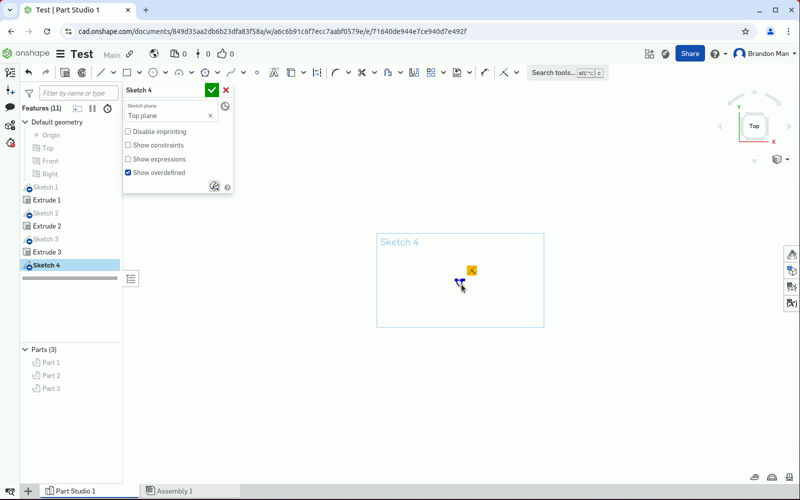
scroll(-6)
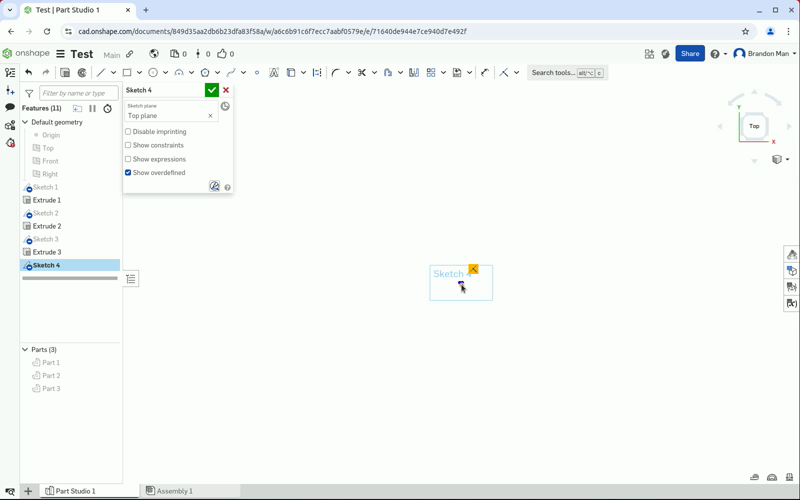
mouse_move(73, 352)
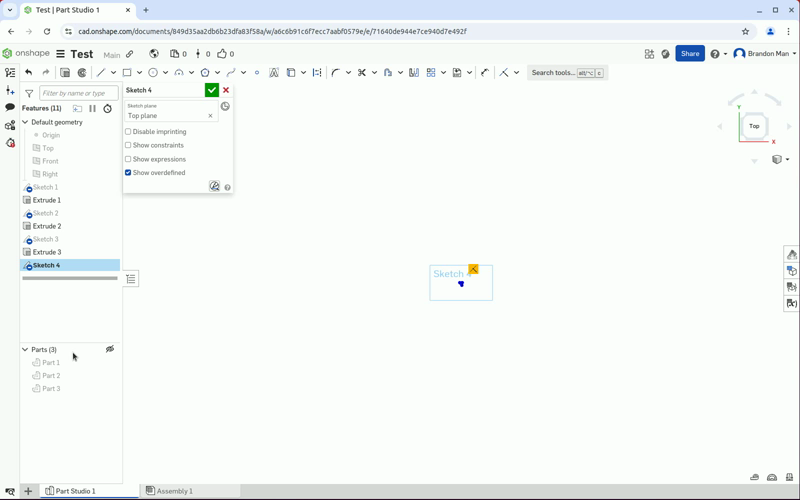
key(shift+y)
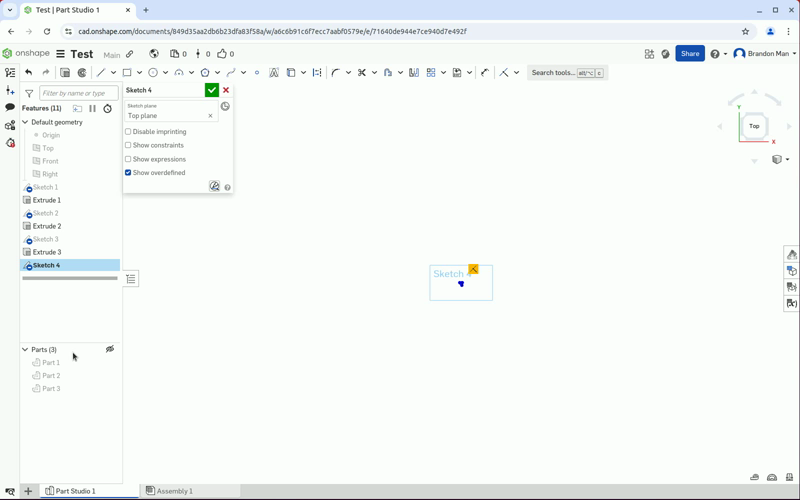
key(shift+e)
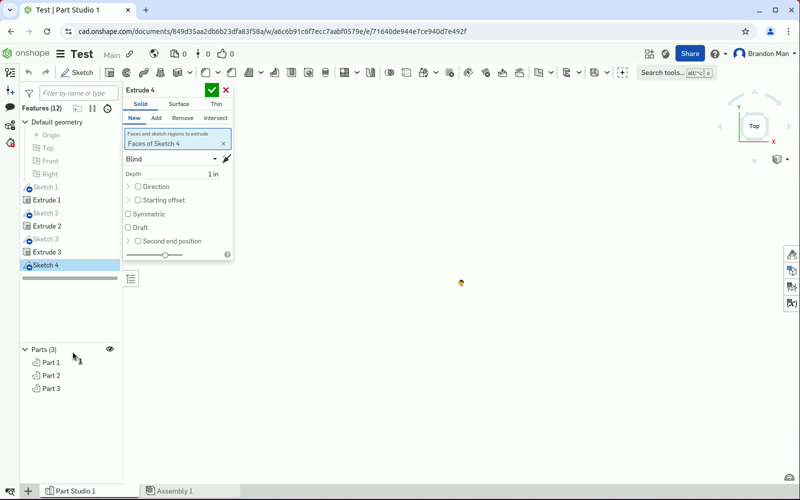
mouse_move(143, 106)
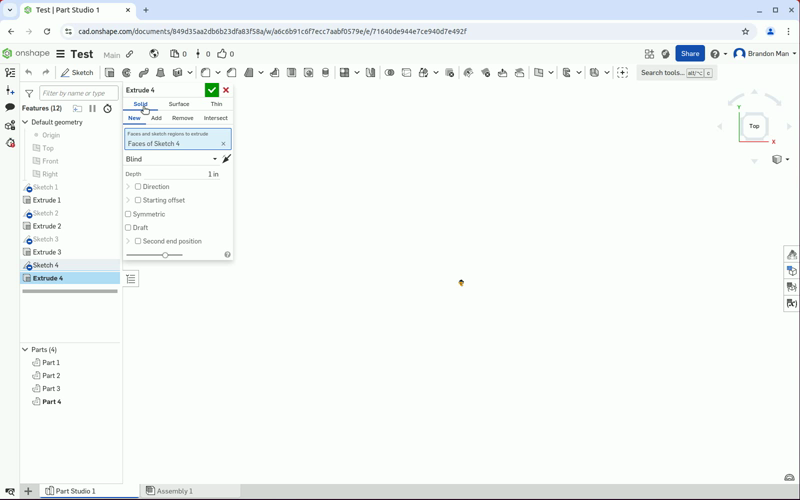
click(143, 106)
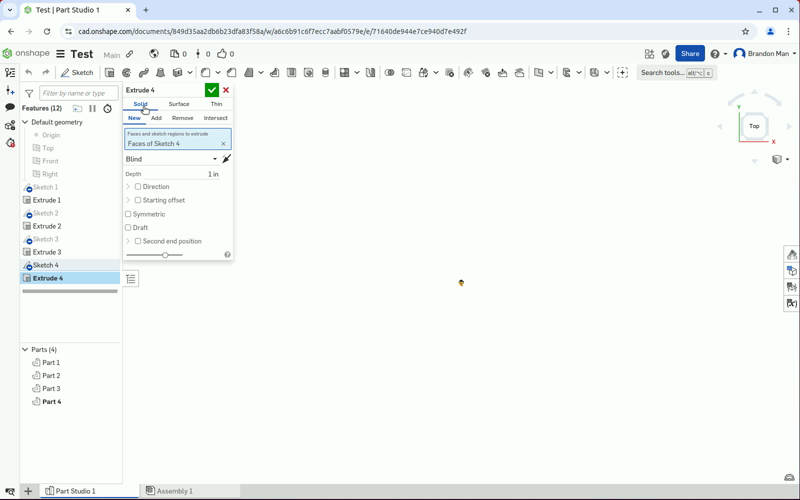
mouse_move(137, 120)
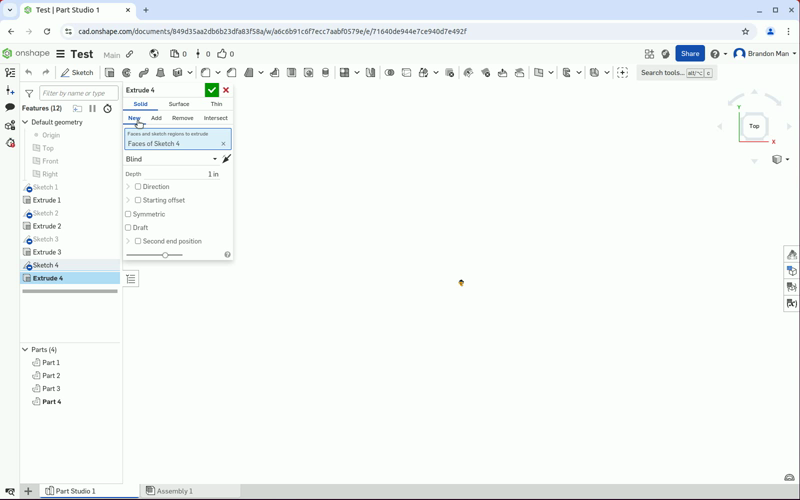
click(137, 120)
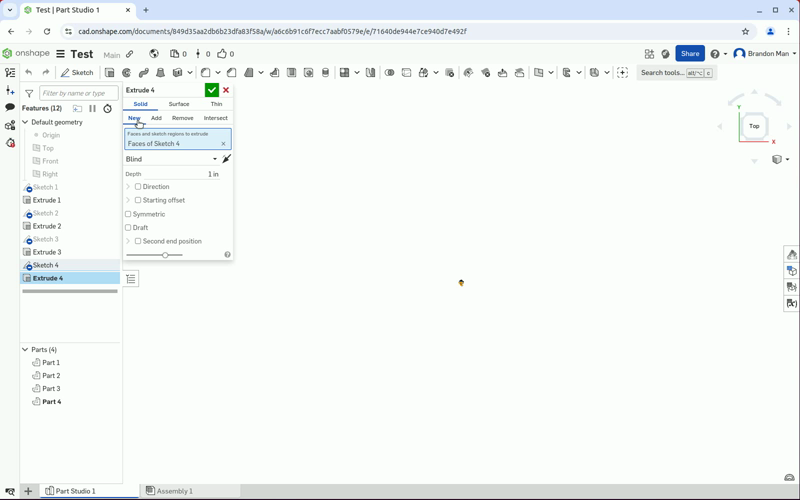
key(tab, 4)
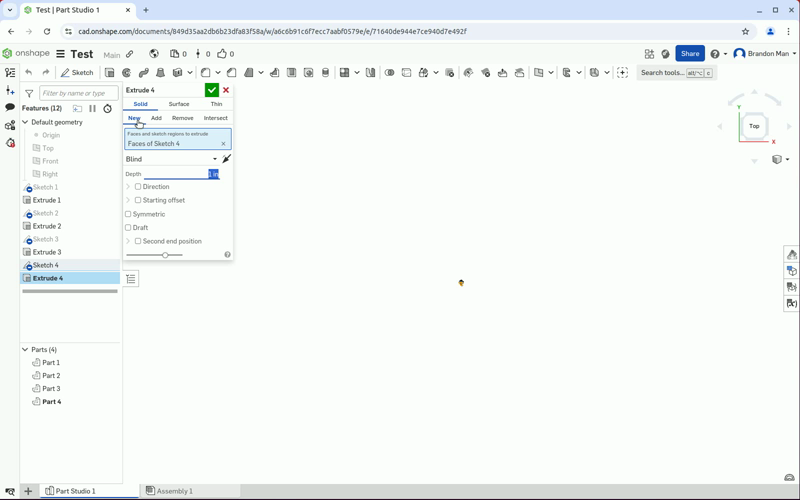
text(23.108)
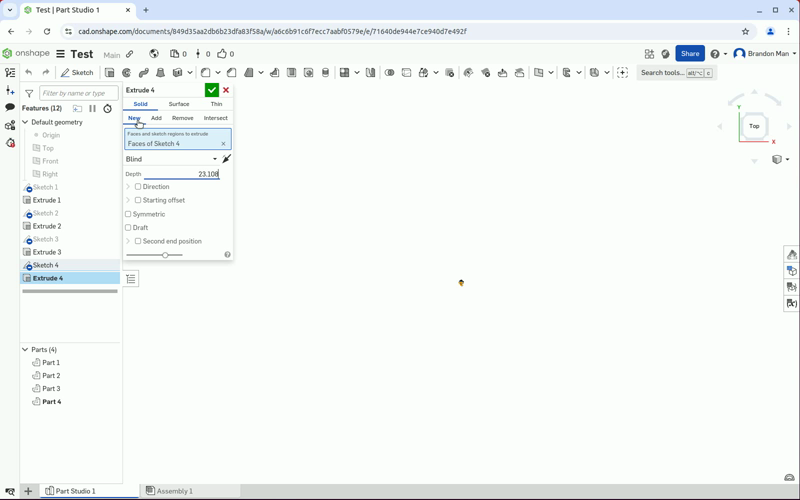
key(enter)
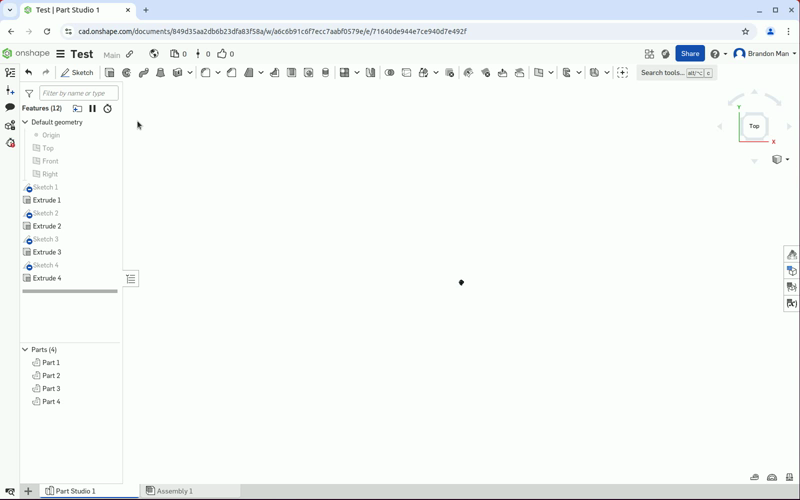
key(shift+h)
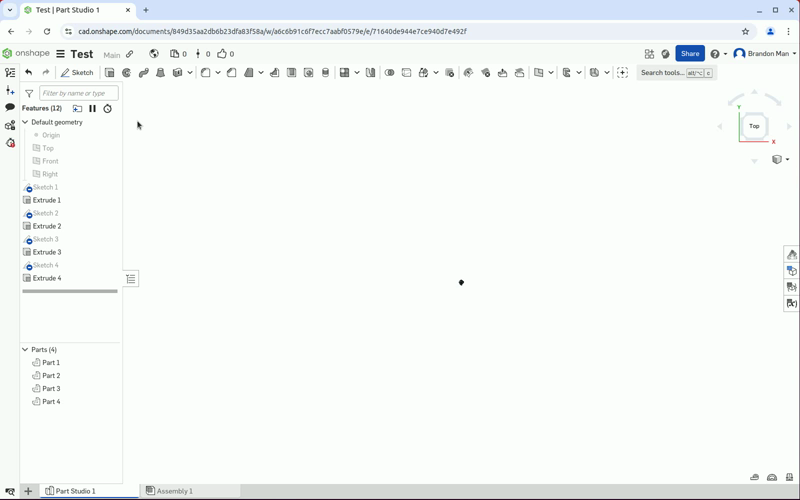
key(shift+h)
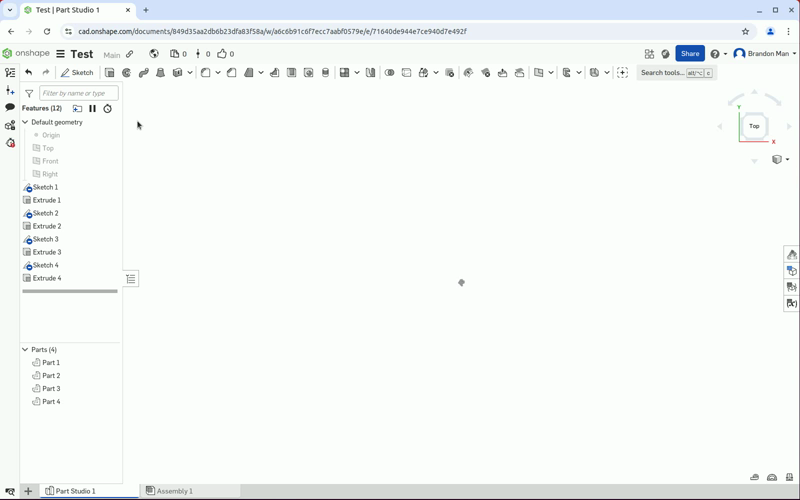
key(shift+7)
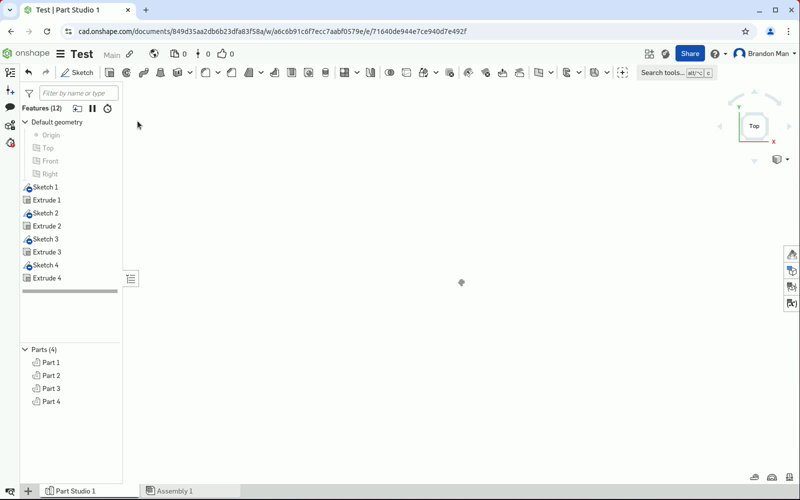
key(up, 3)
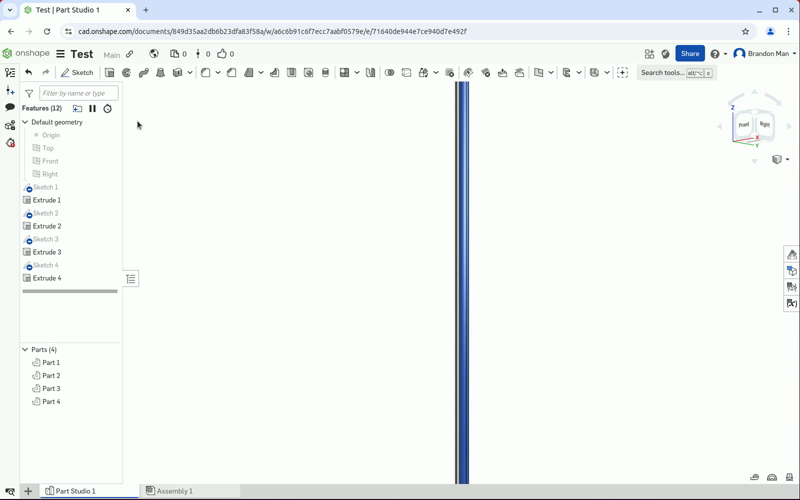
key(left, 3)
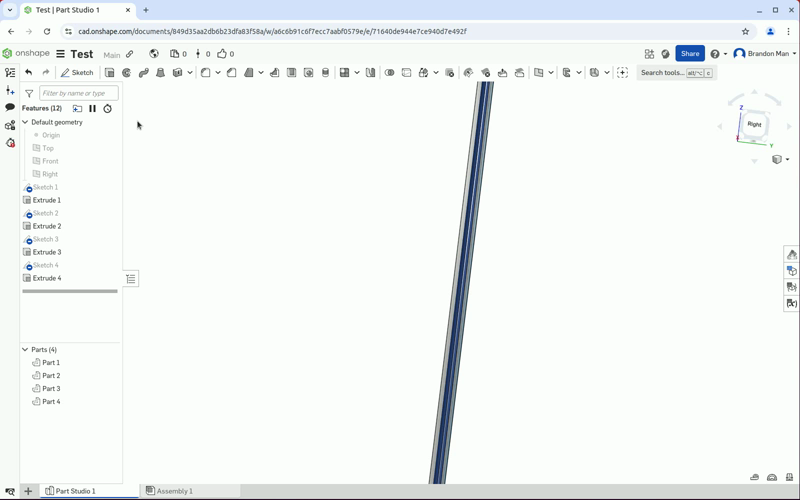
key(right, 3)
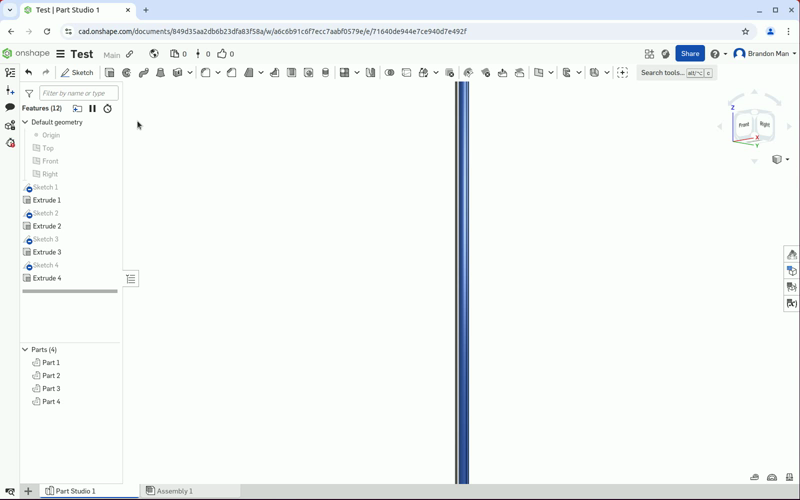
key(down, 3)
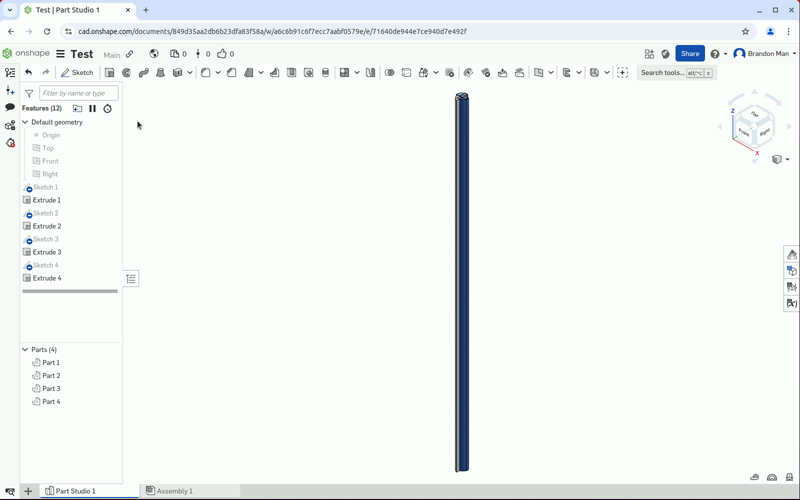
mouse_move(73, 189)
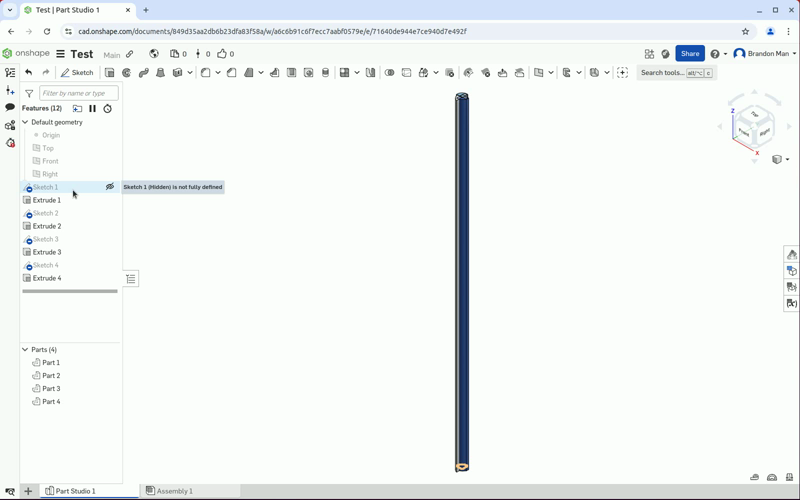
click(73, 189)